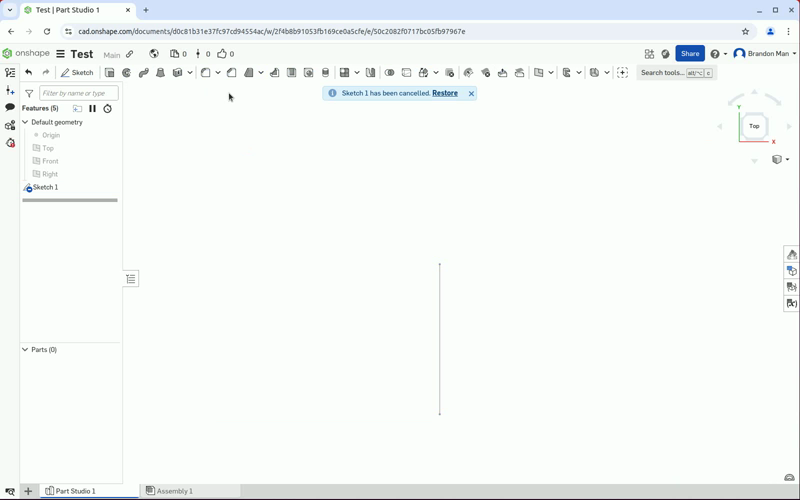
key(shift+h)
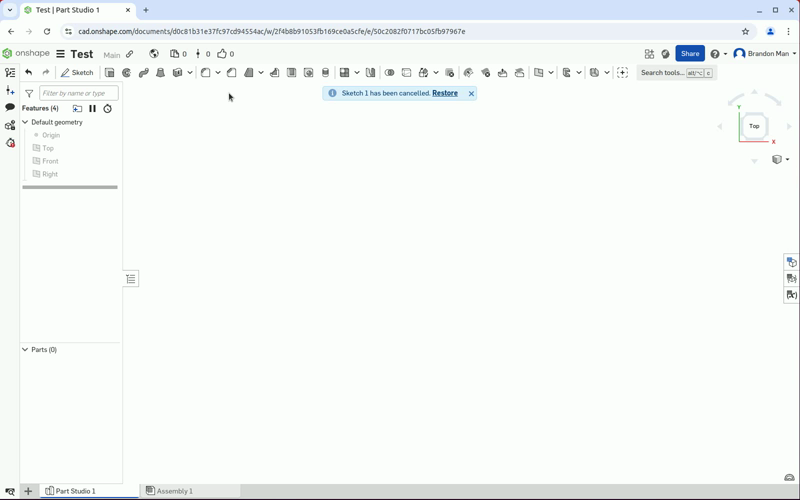
mouse_move(73, 352)
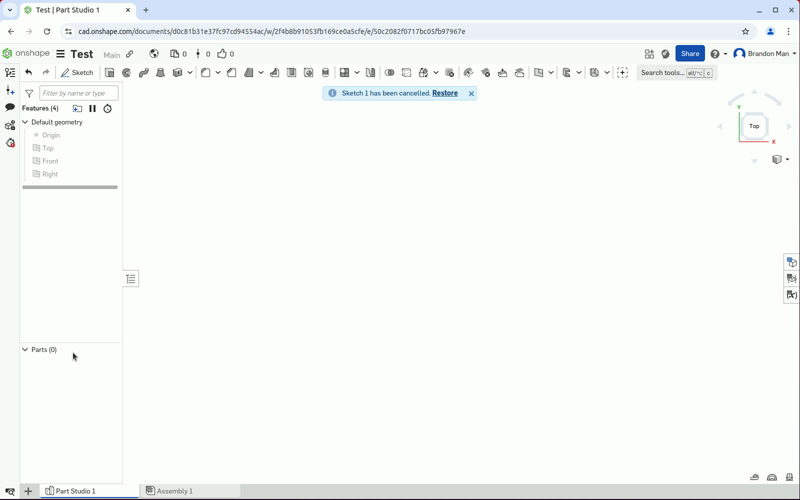
key(y)
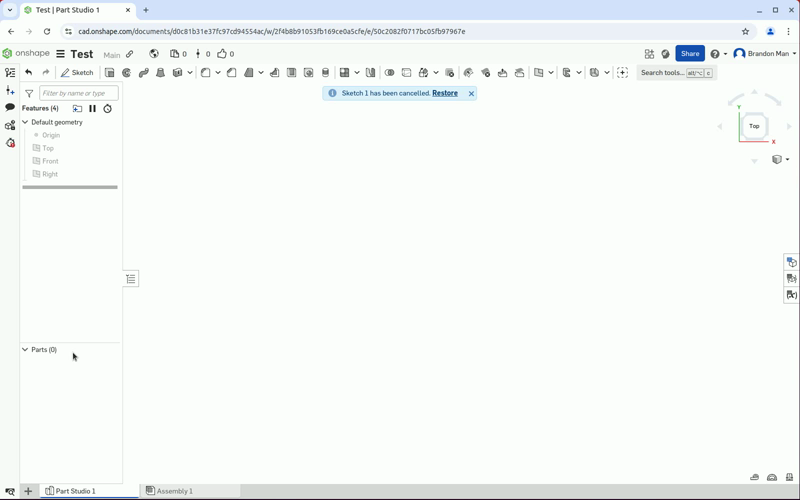
key(shift+p)
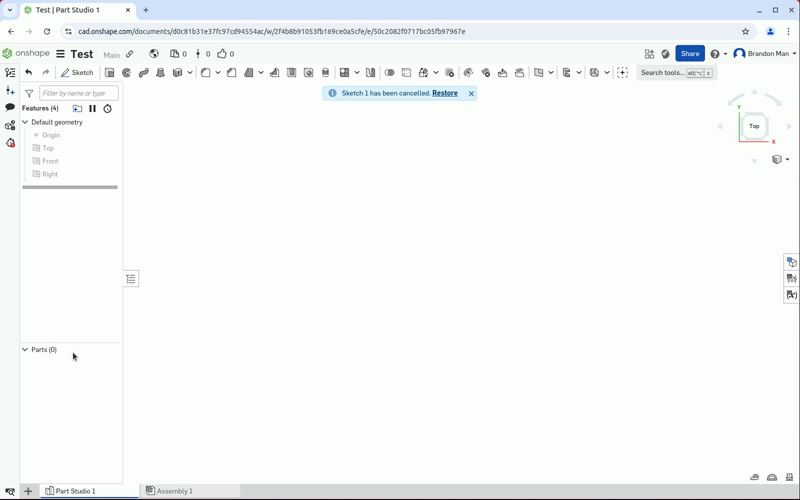
key(space)
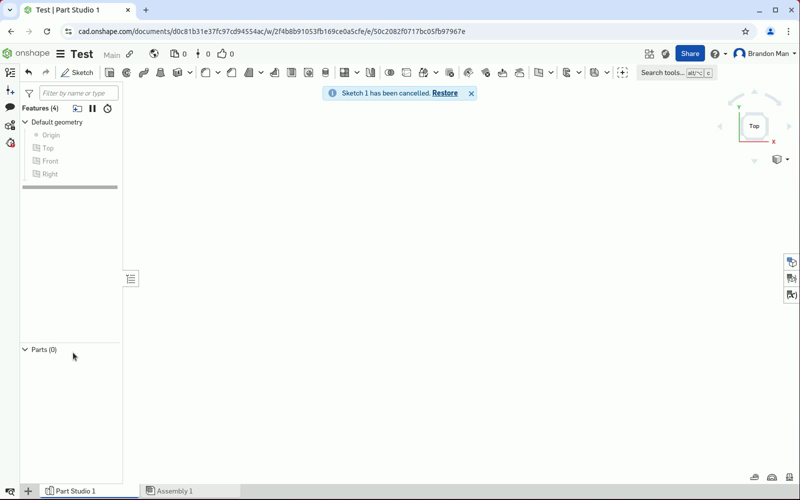
key_down(shift)
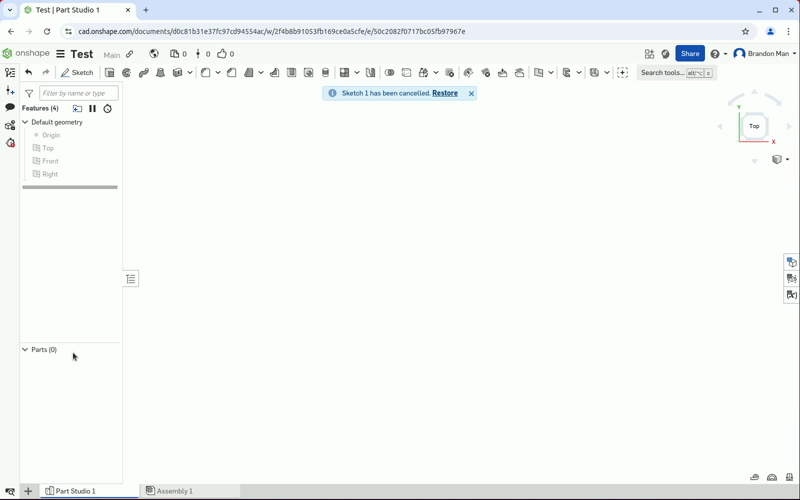
key(up)
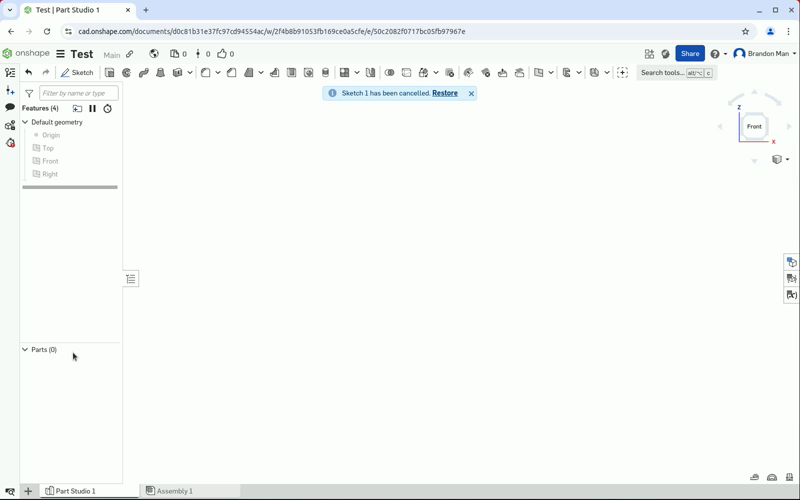
key_up(shift)
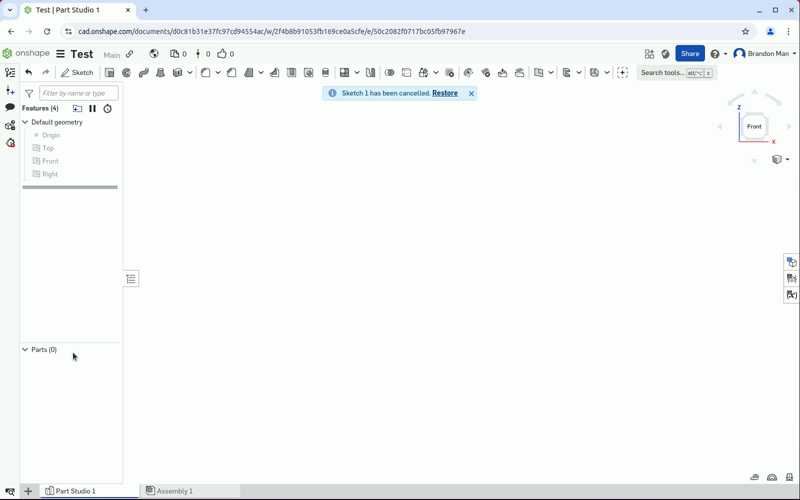
mouse_move(73, 352)
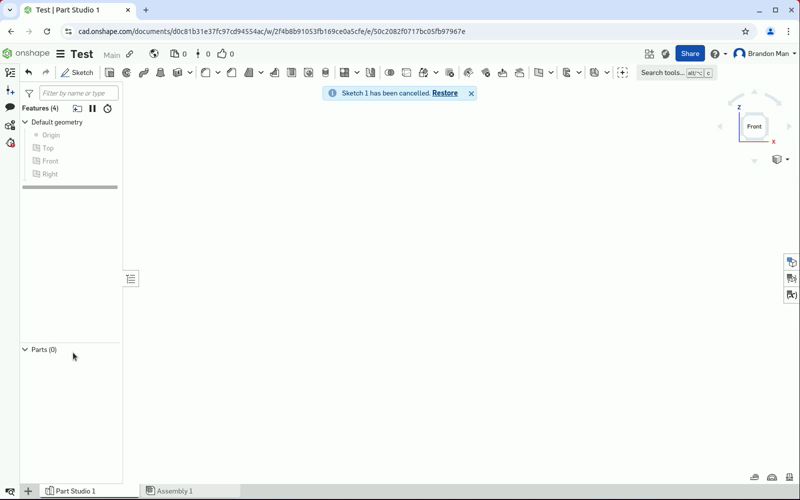
key(shift+y)
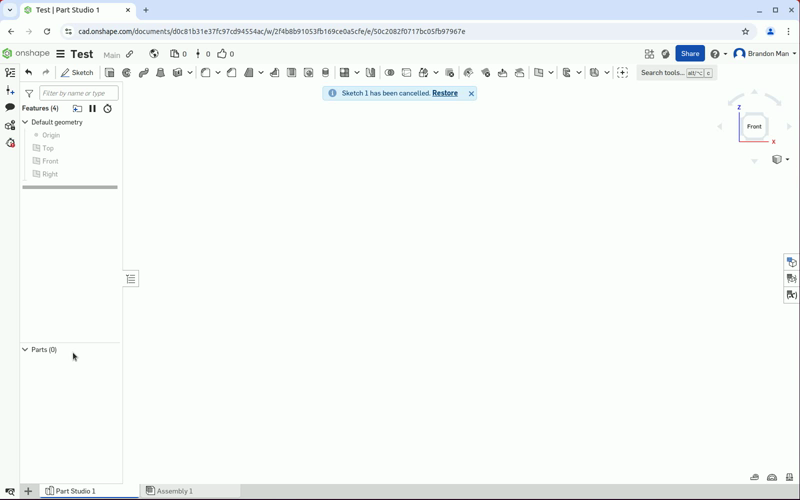
key(shift+s)
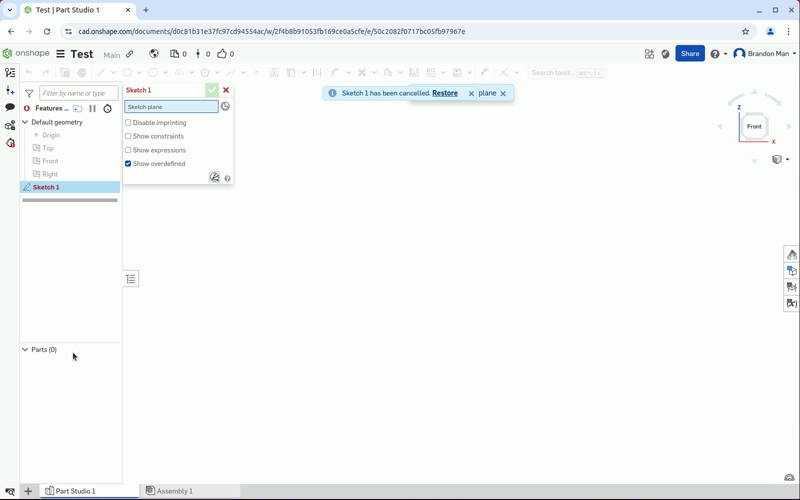
mouse_move(73, 163)
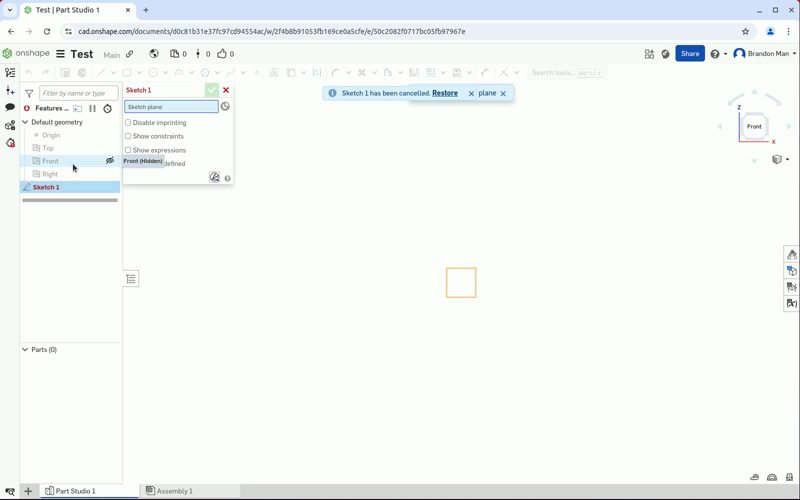
click(73, 163)
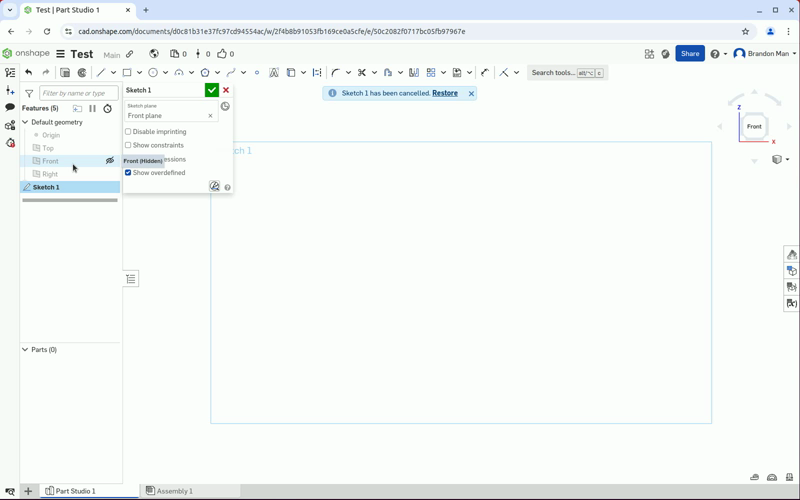
mouse_move(73, 352)
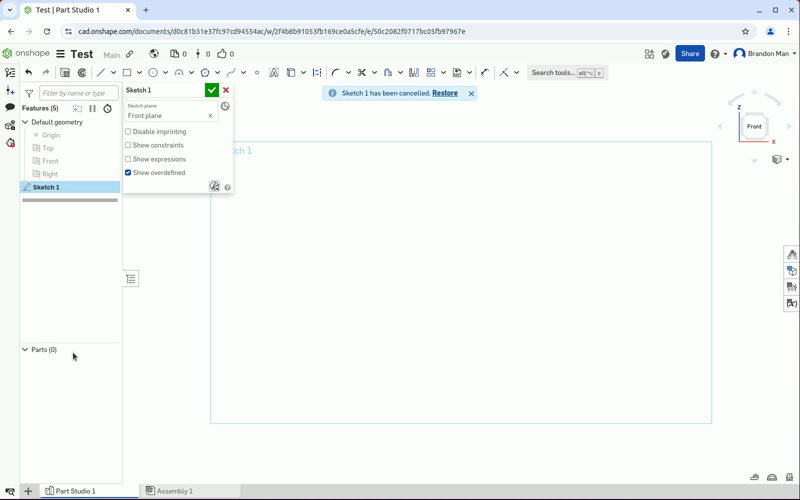
key(y)
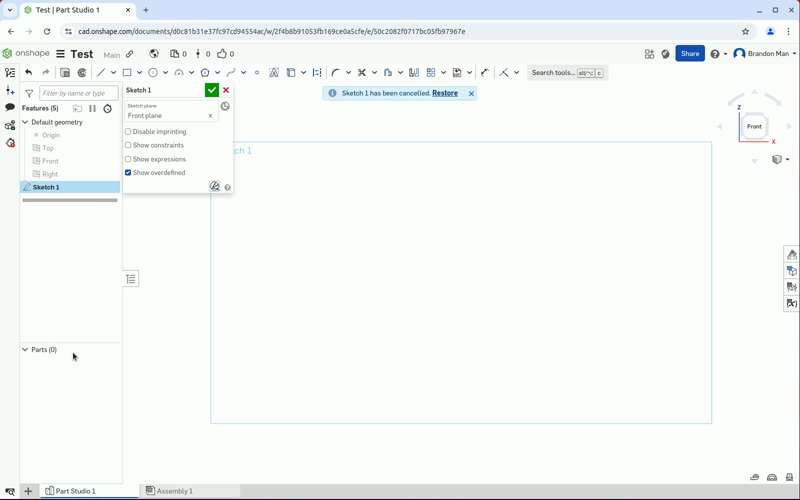
key(l)
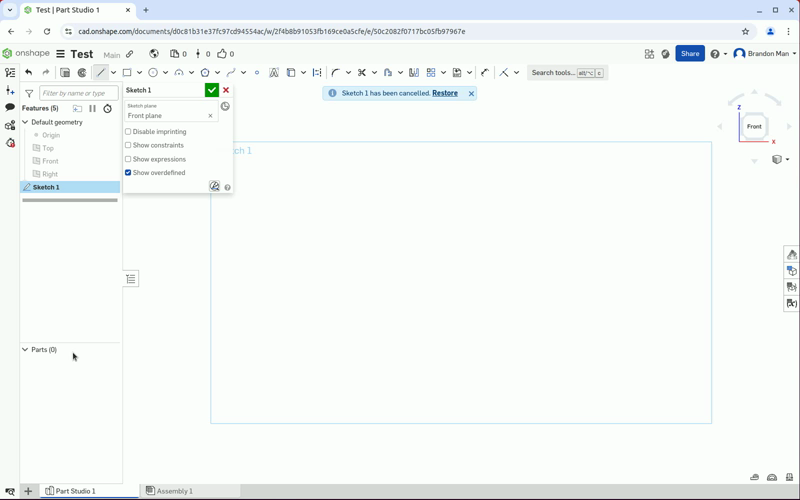
key_down(shift)
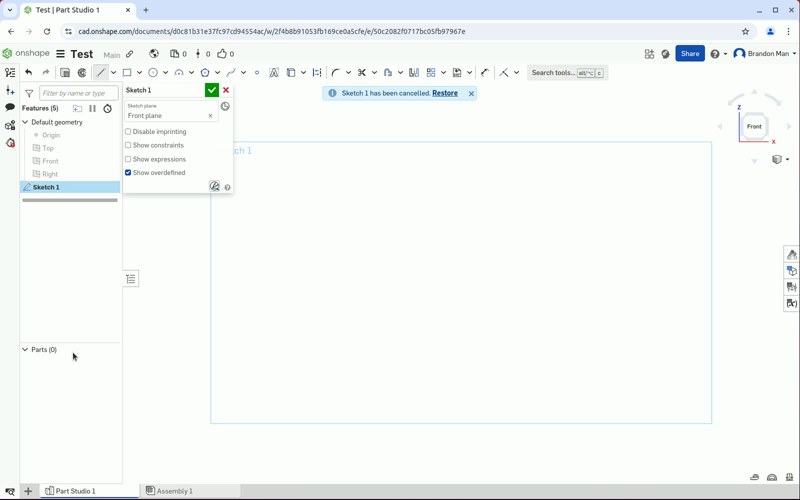
mouse_move(440, 226)
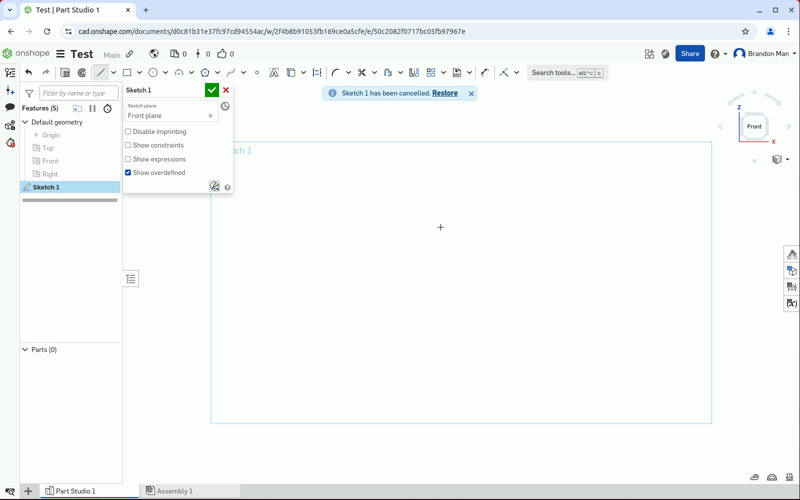
click(440, 226)
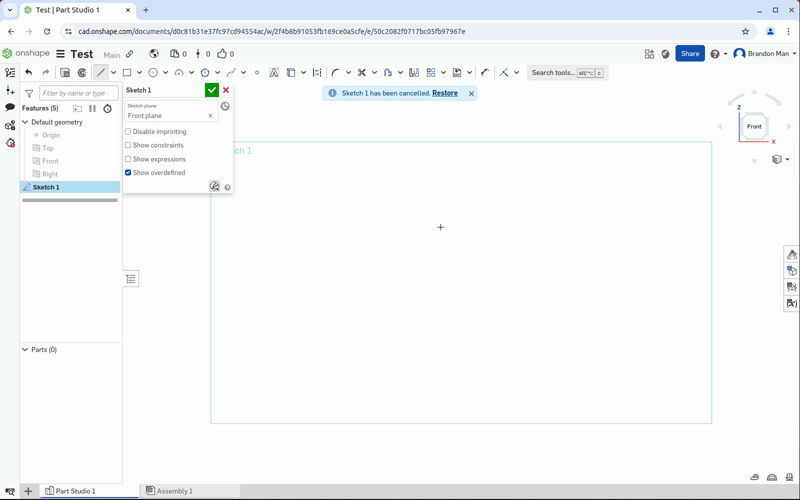
key_up(shift)
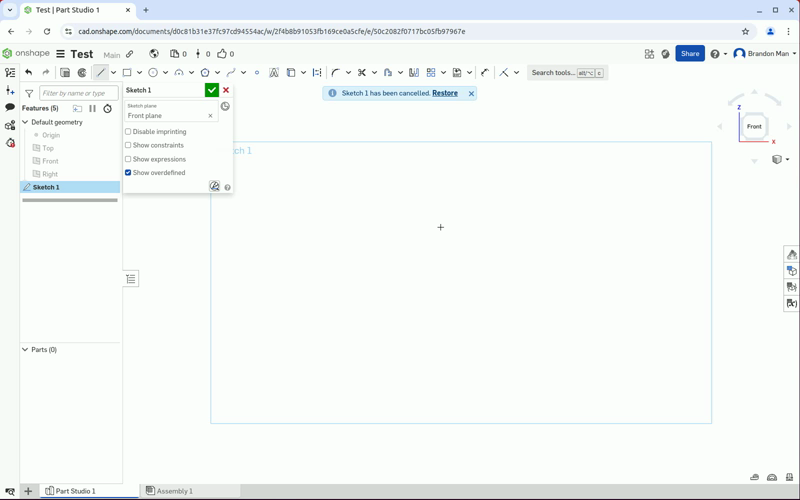
key_down(shift)
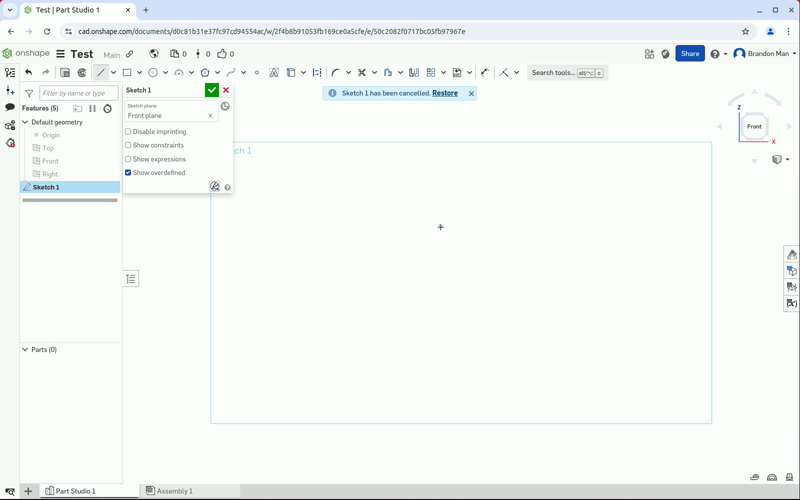
mouse_move(513, 226)
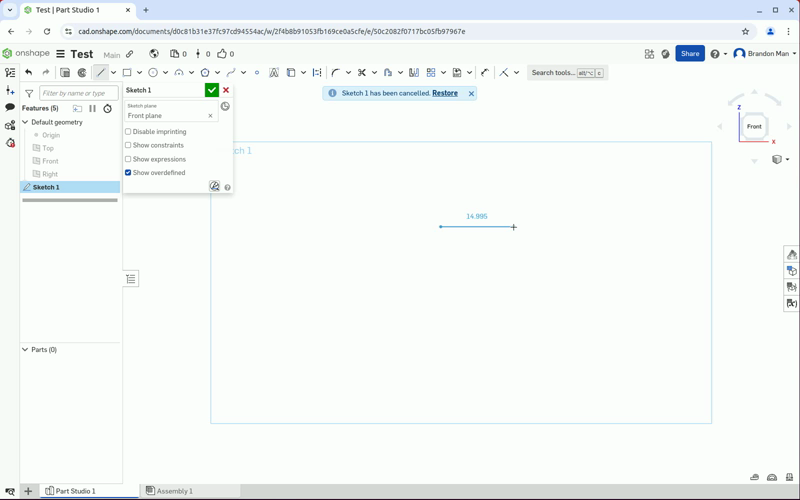
click(513, 226)
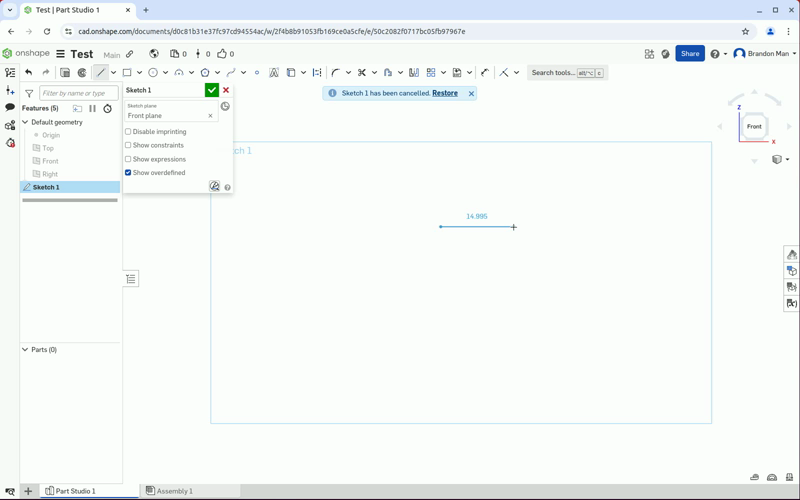
key_up(shift)
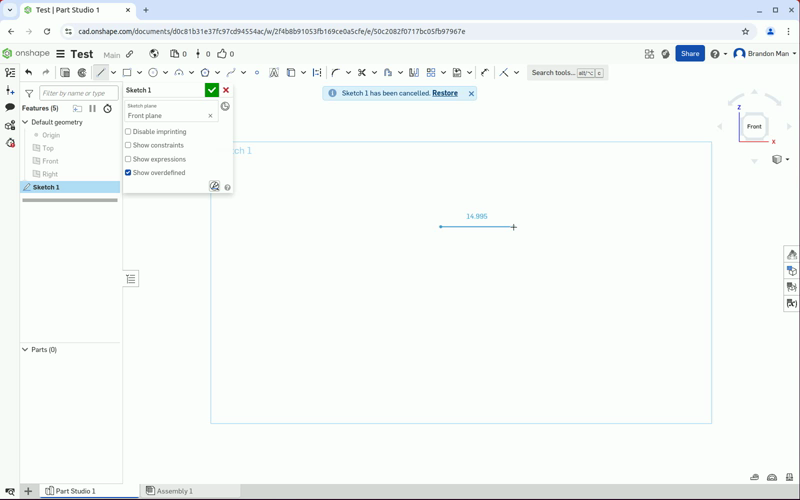
key_down(shift)
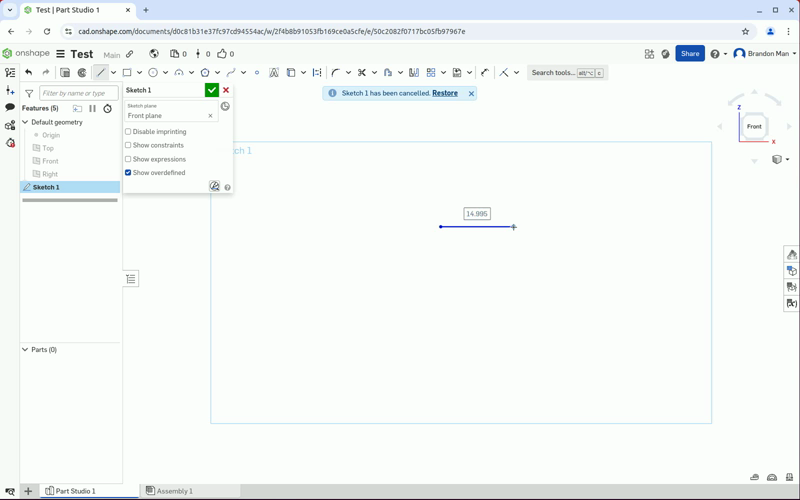
mouse_move(543, 226)
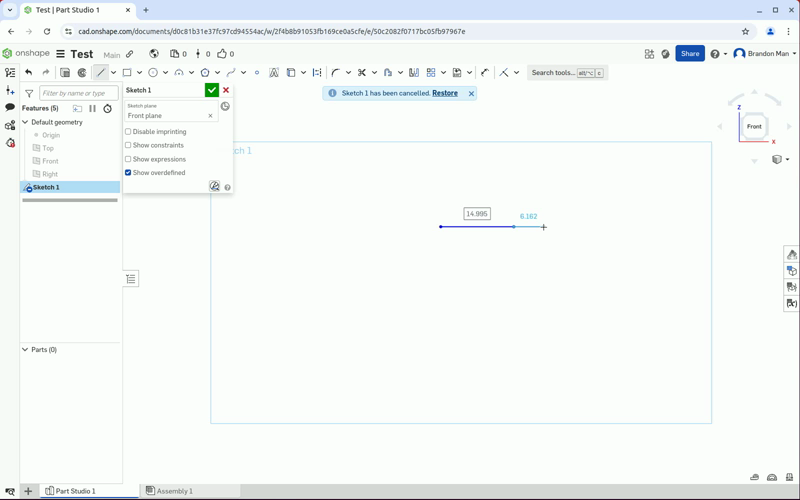
mouse_move(513, 169)
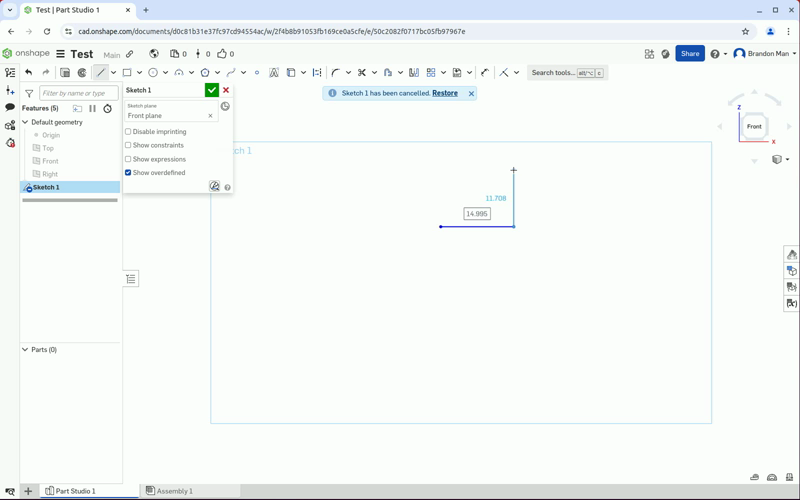
click(513, 169)
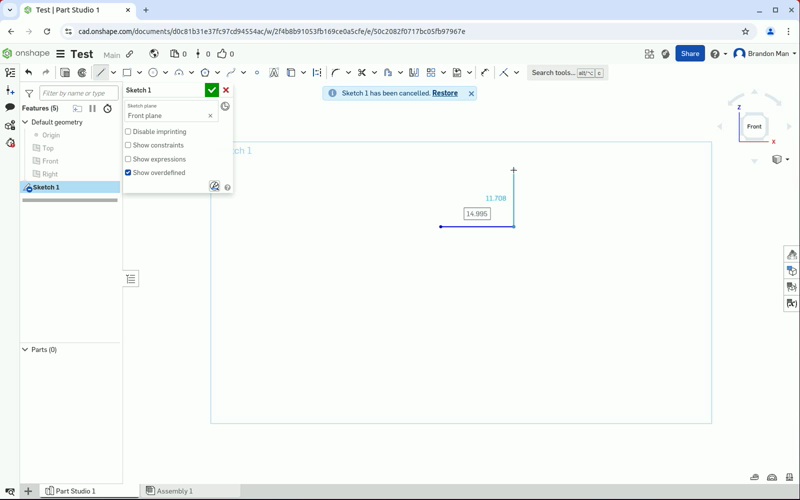
key_up(shift)
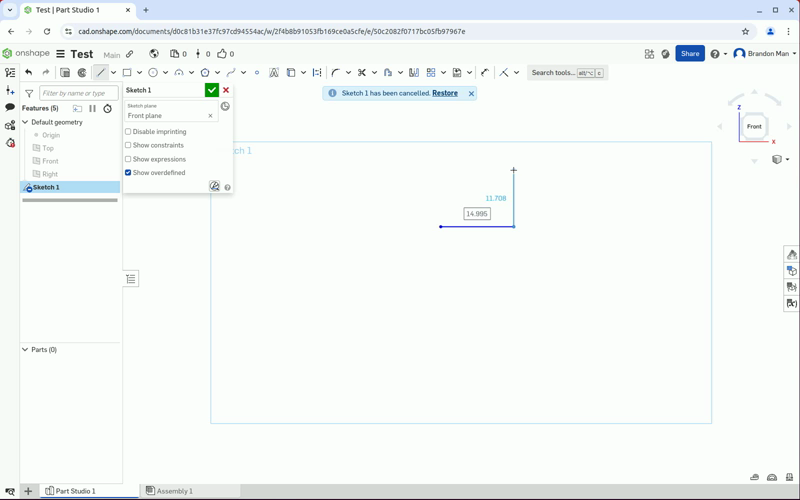
key_down(shift)
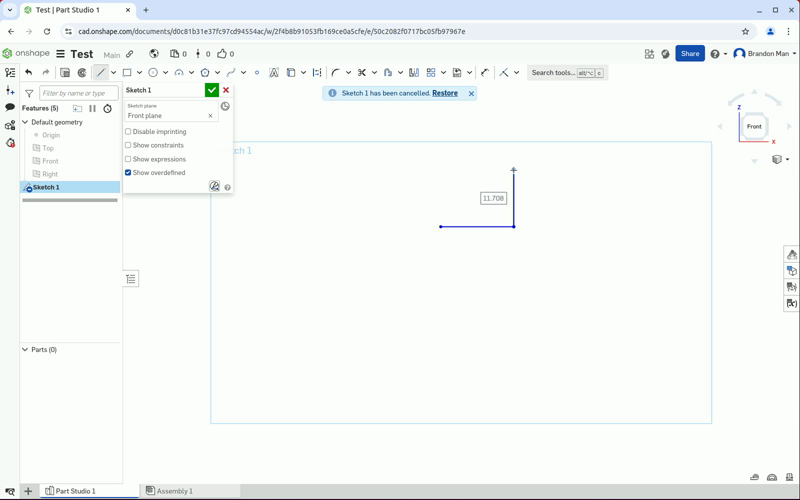
mouse_move(440, 169)
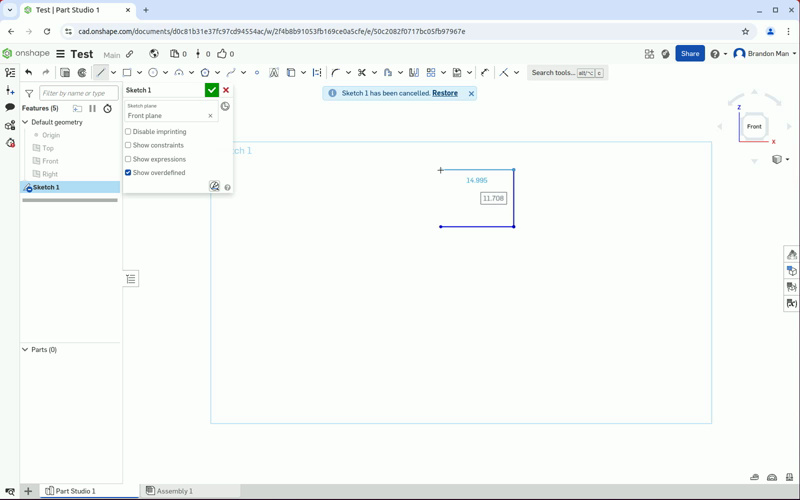
click(440, 169)
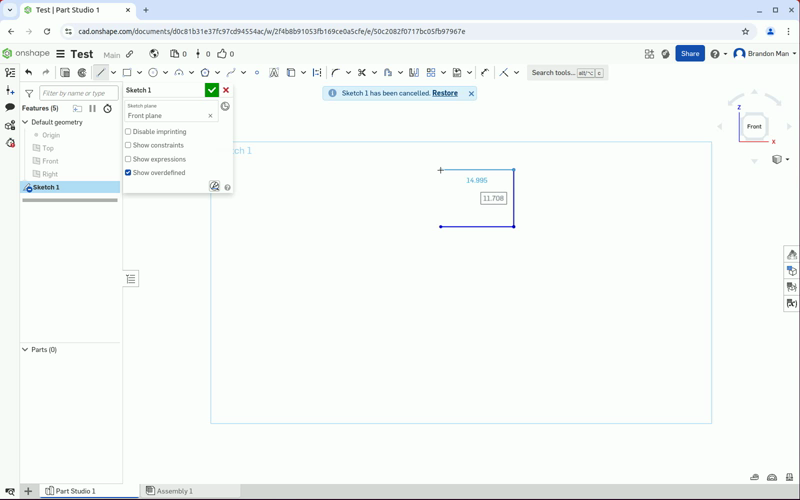
key_up(shift)
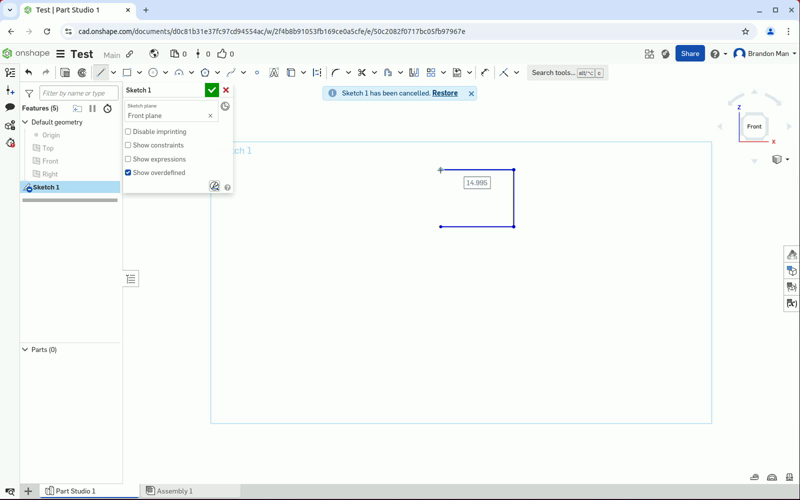
mouse_move(470, 169)
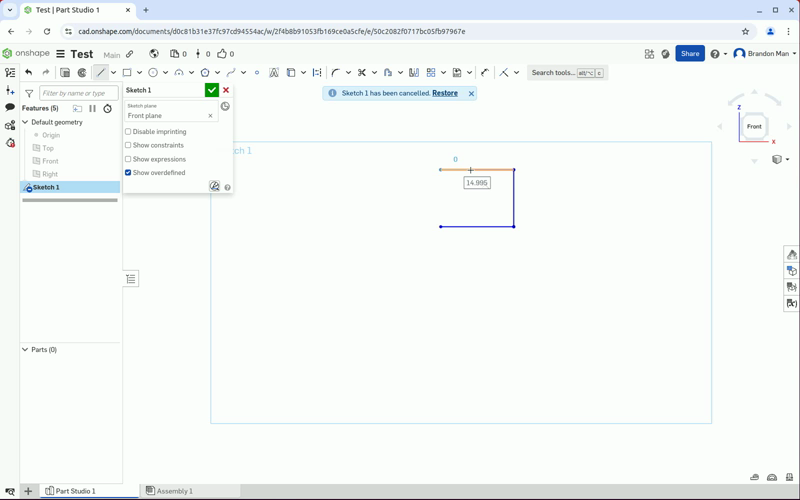
key_down(shift)
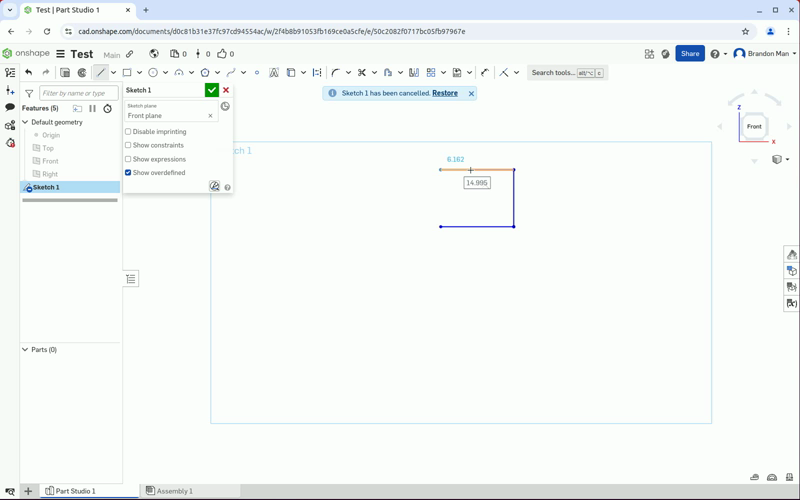
mouse_move(440, 226)
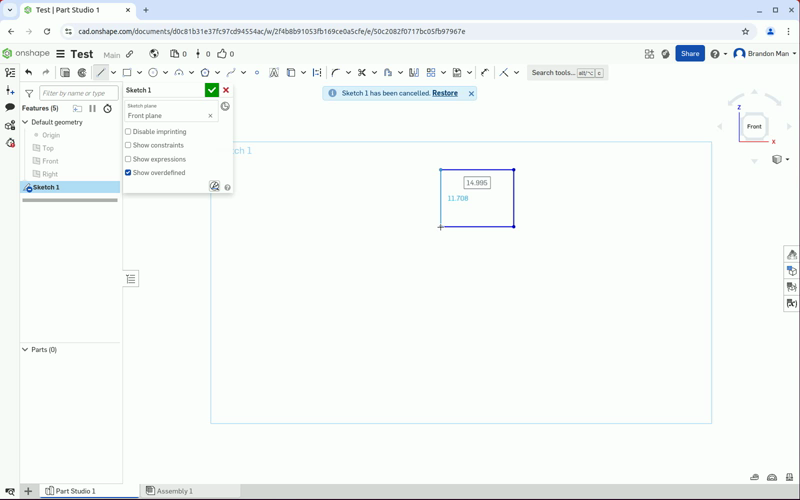
key_up(shift)
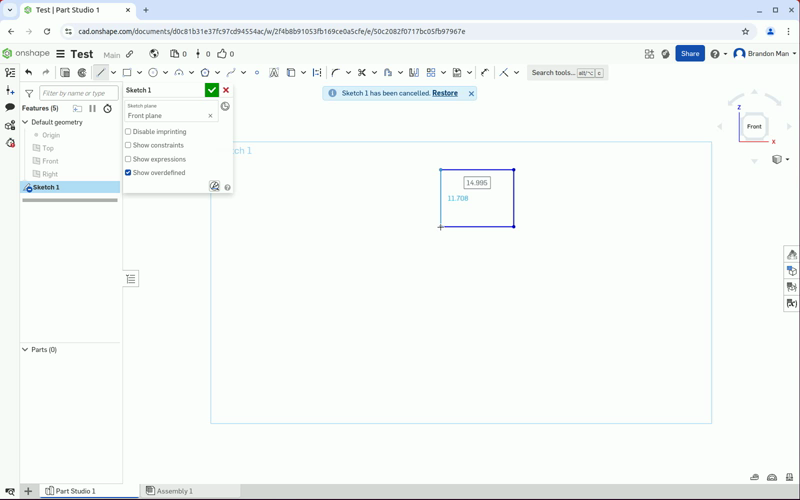
click(440, 226)
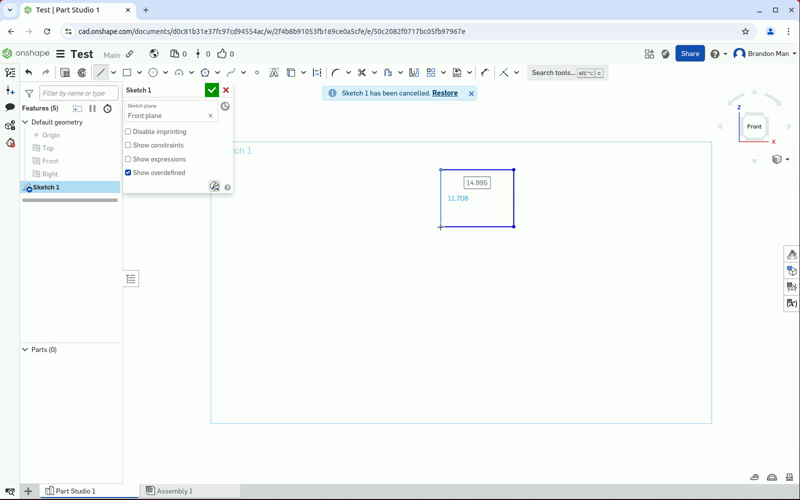
key(esc)
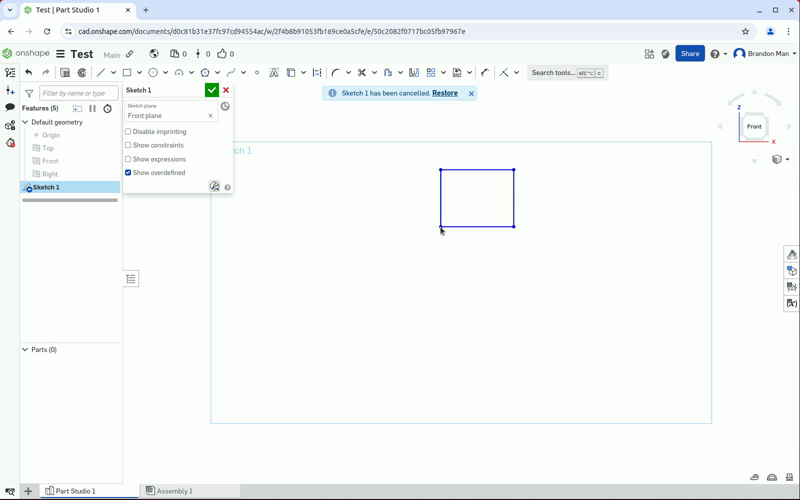
mouse_move(506, 173)
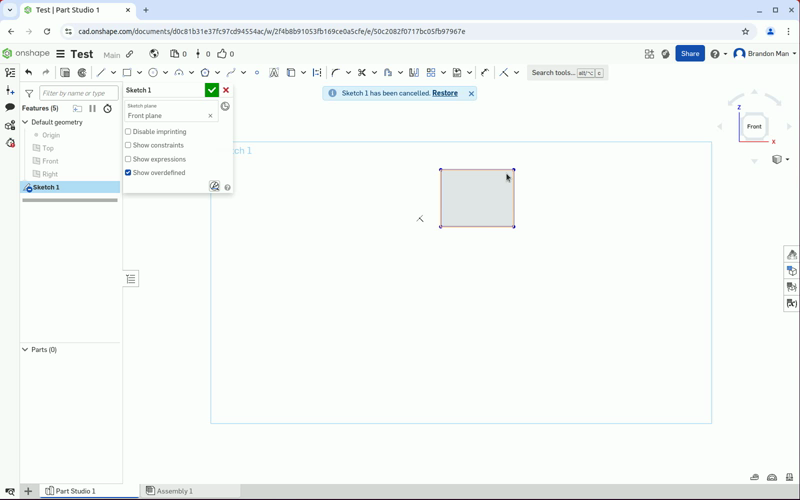
click(506, 173)
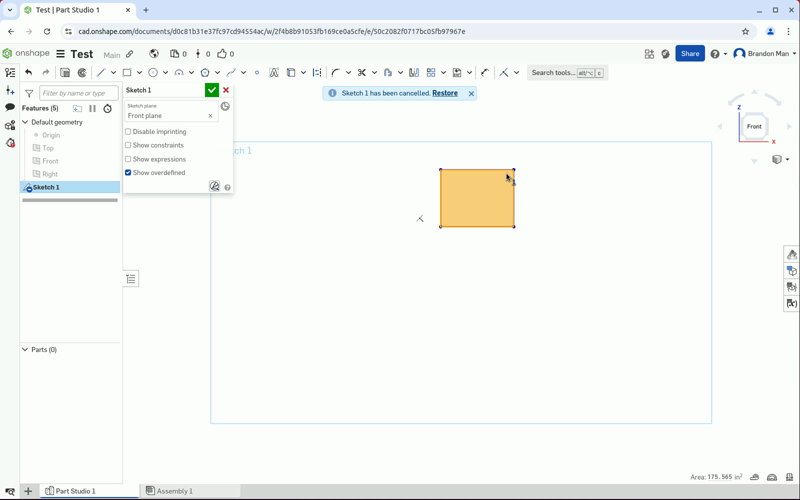
mouse_move(73, 352)
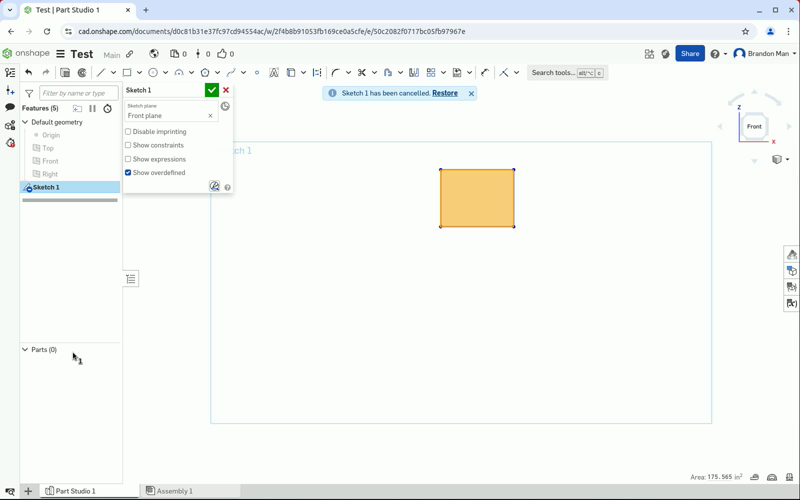
key(shift+y)
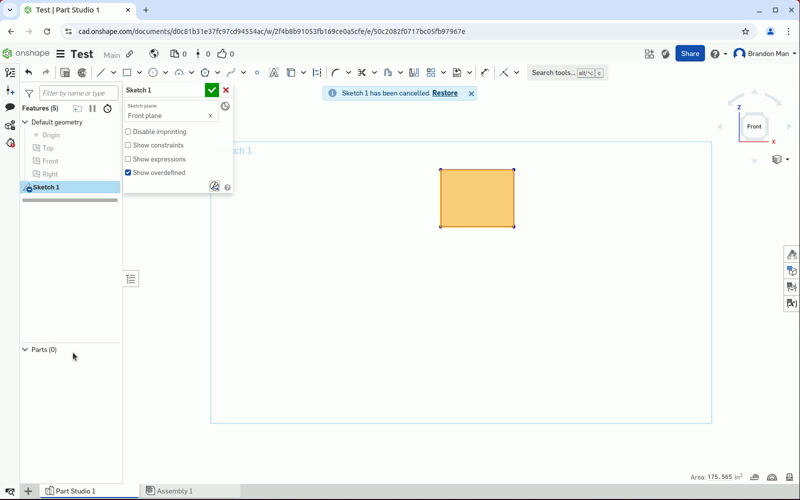
key(shift+e)
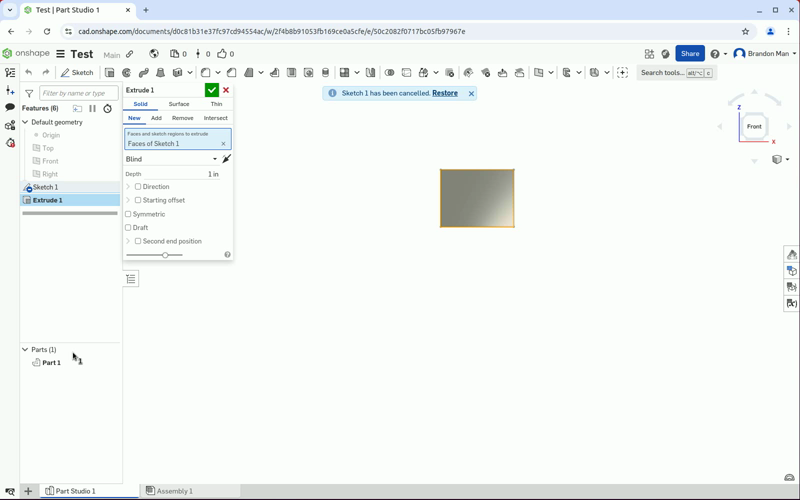
mouse_move(143, 106)
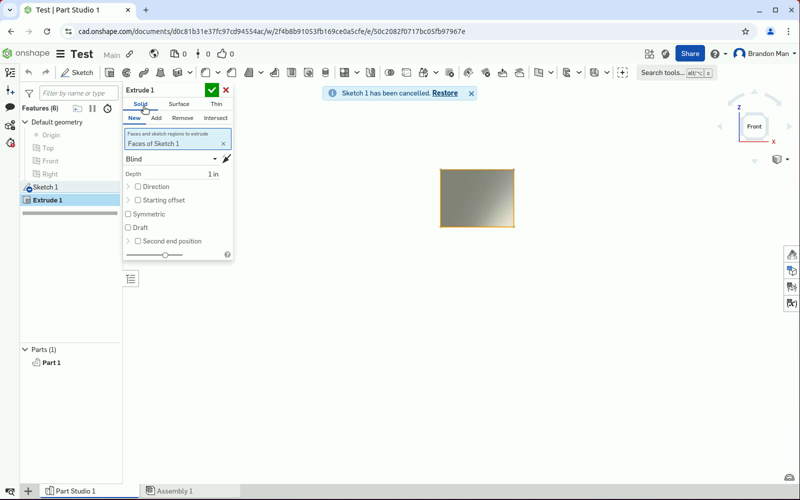
click(143, 106)
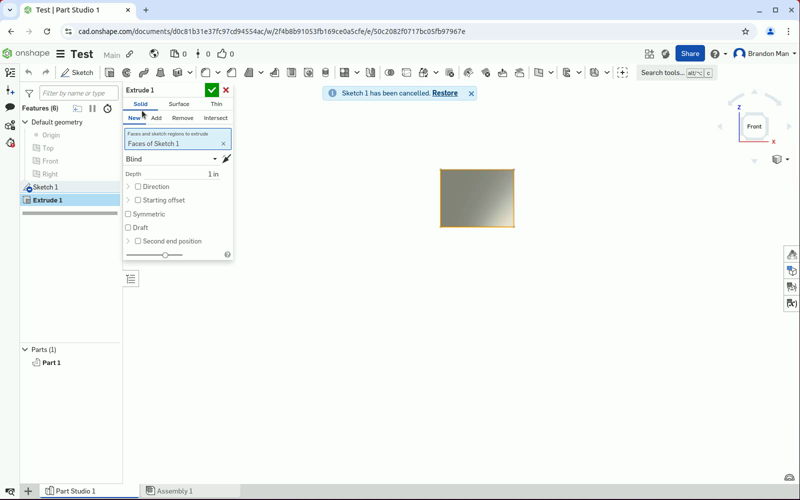
mouse_move(137, 120)
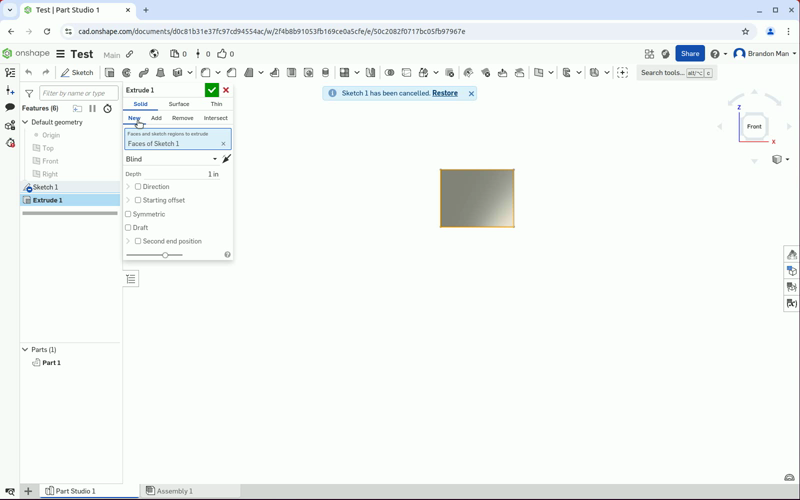
click(137, 120)
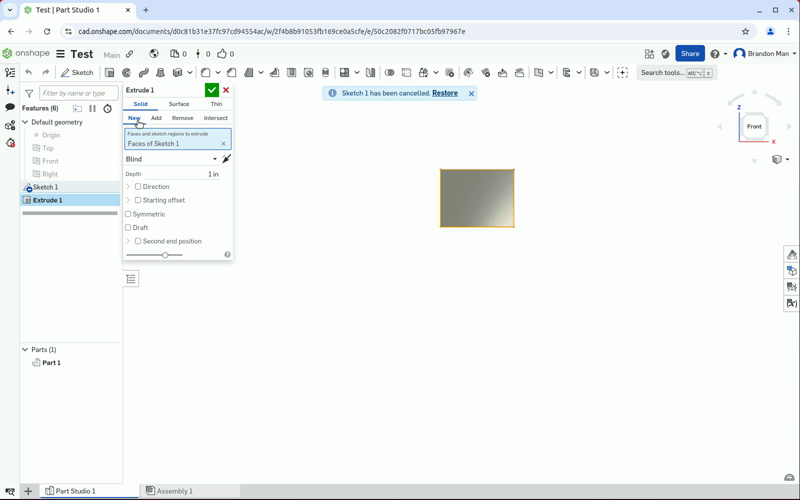
key(tab, 4)
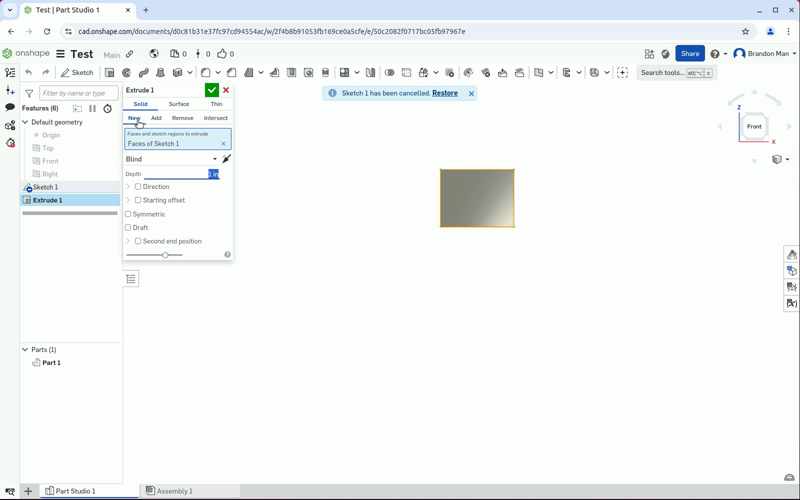
text(16.609)
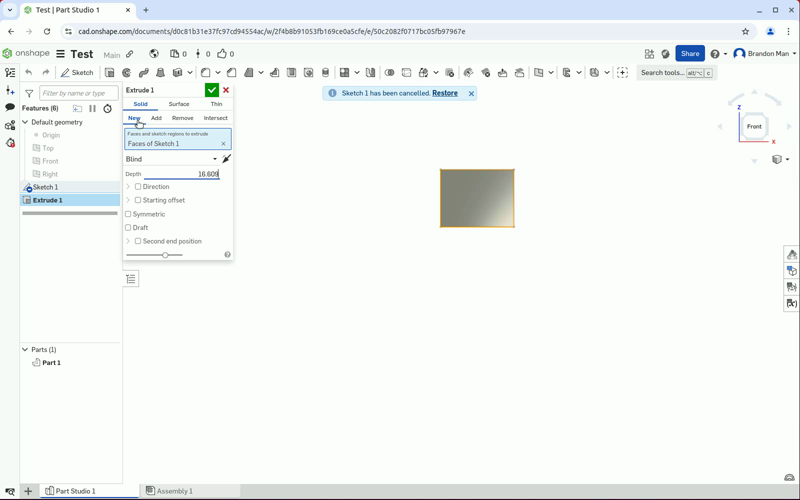
key(enter)
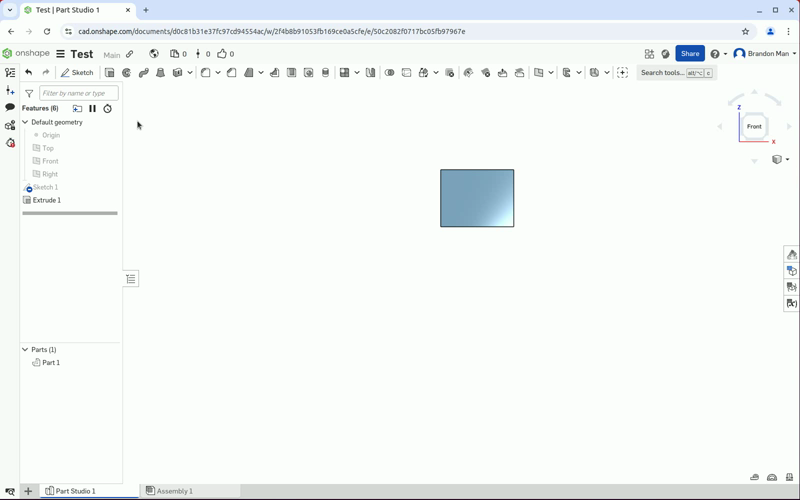
key(shift+h)
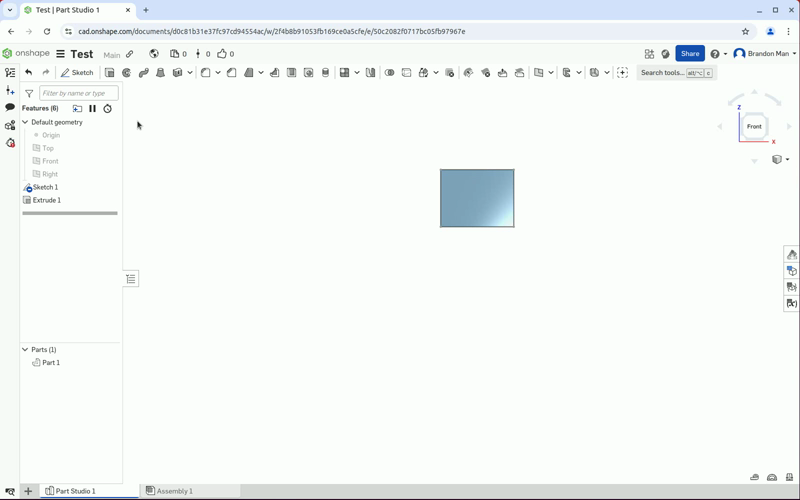
key(shift+h)
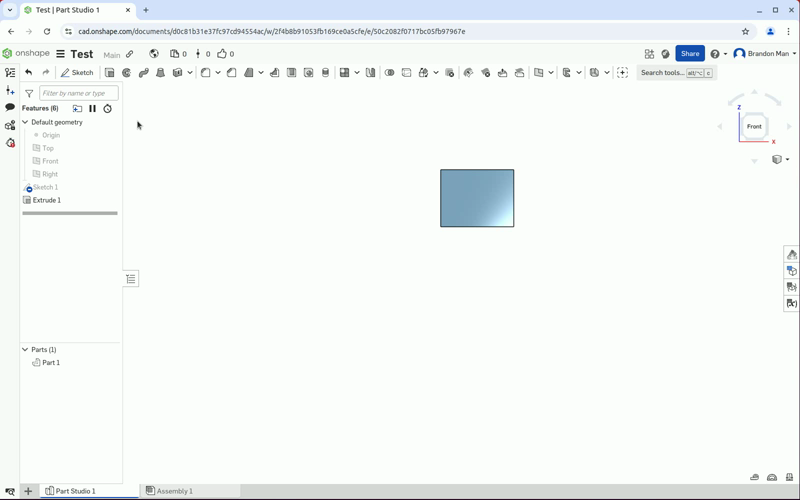
mouse_move(73, 189)
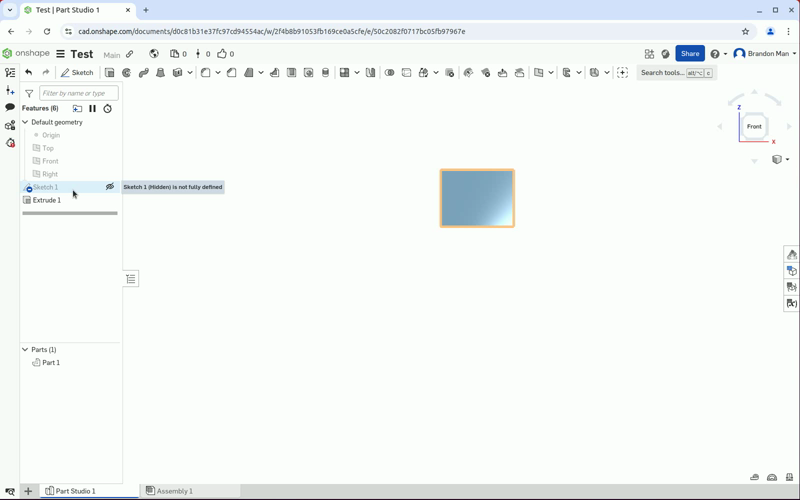
click(73, 189)
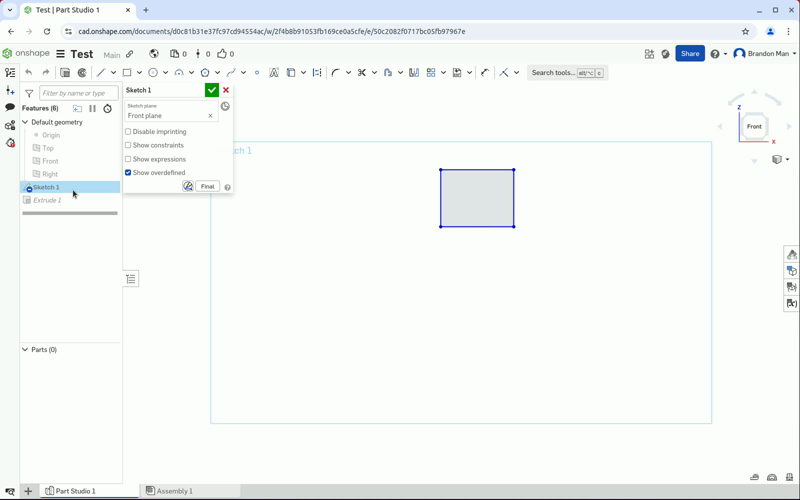
mouse_move(229, 92)
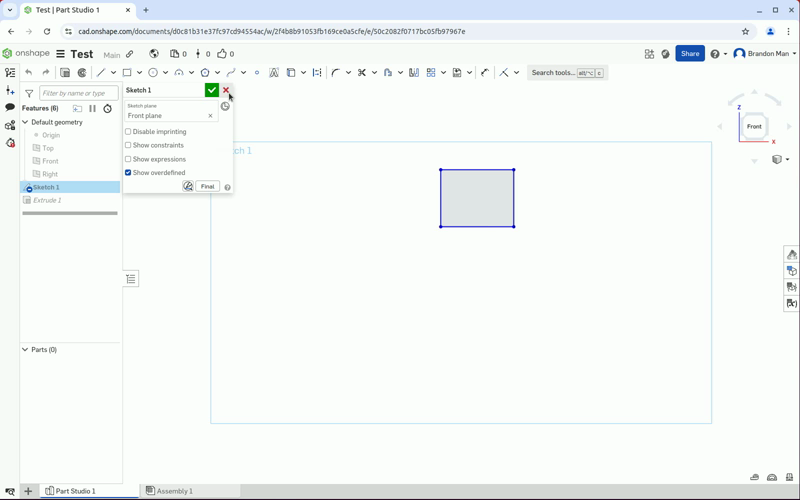
click(229, 92)
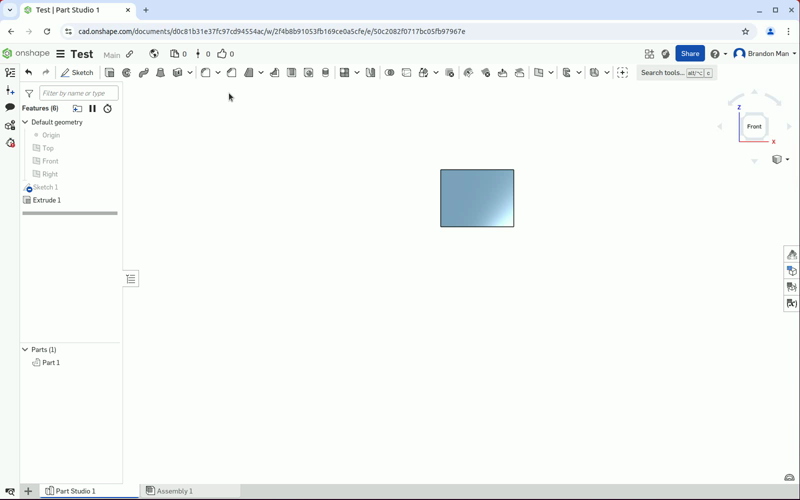
mouse_move(541, 75)
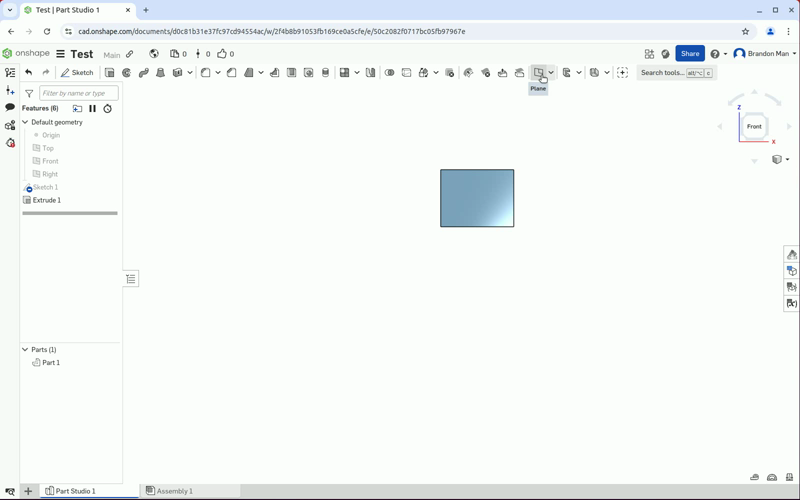
click(541, 75)
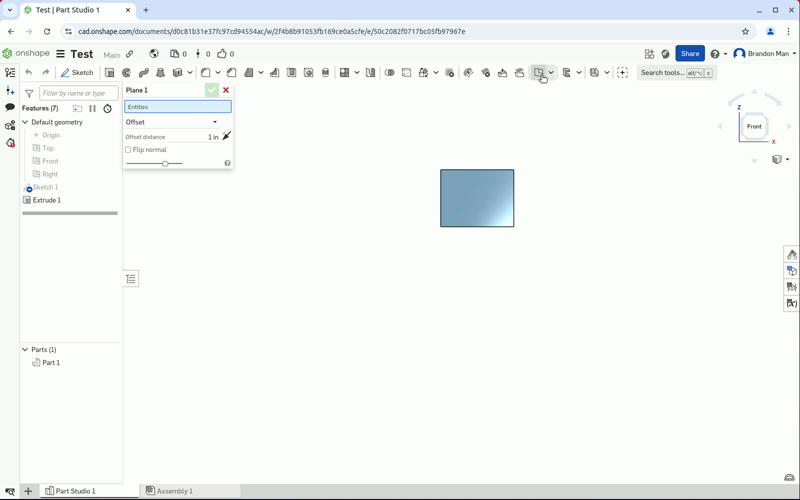
mouse_move(73, 163)
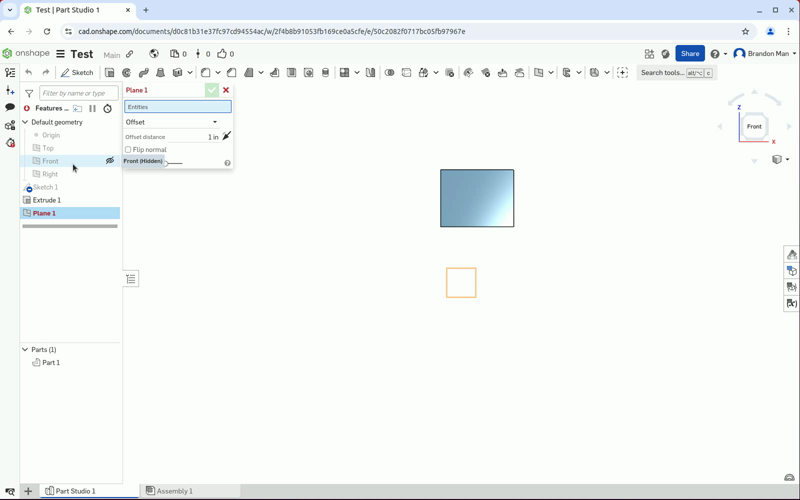
click(73, 163)
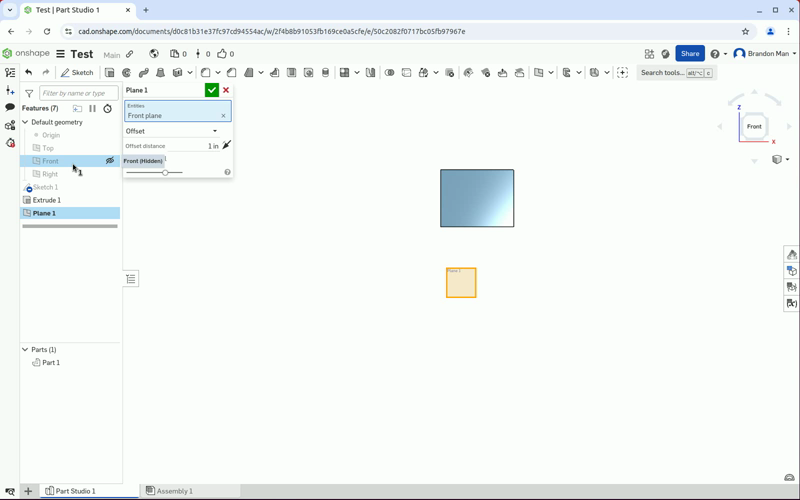
key(tab, 2)
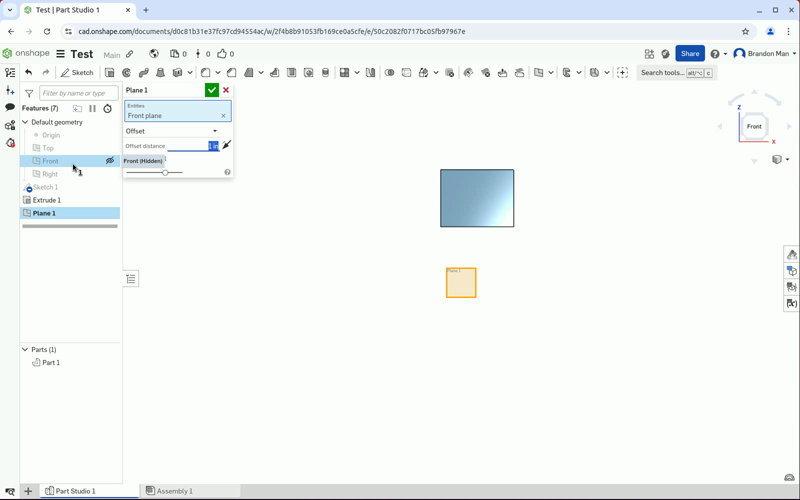
text(16.607)
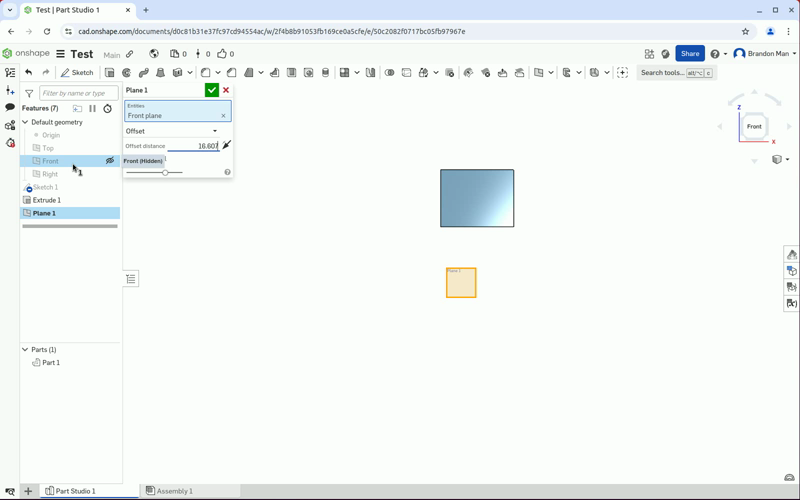
key(enter, 2)
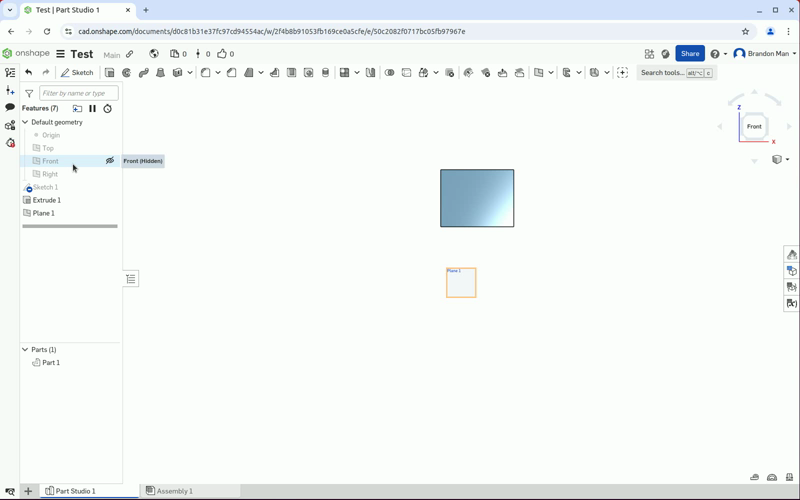
key(shift+s)
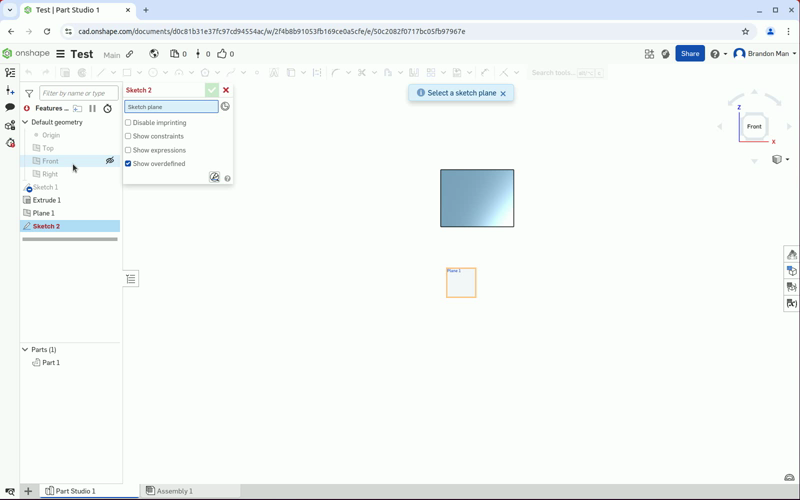
mouse_move(73, 215)
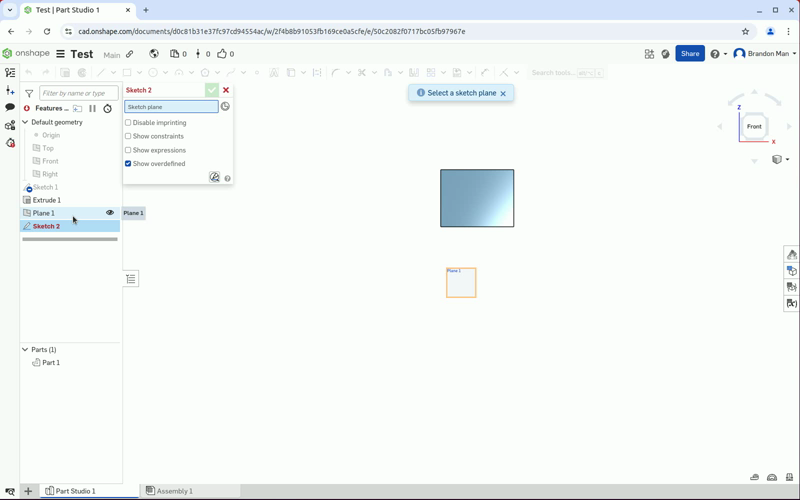
click(73, 215)
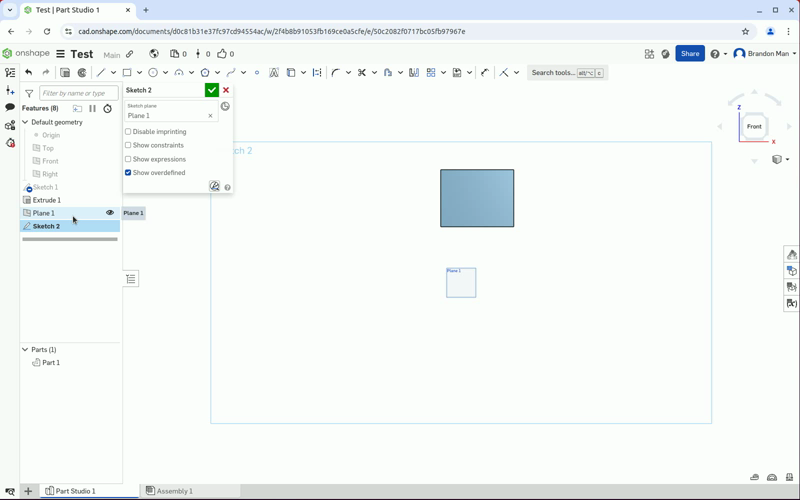
mouse_move(73, 352)
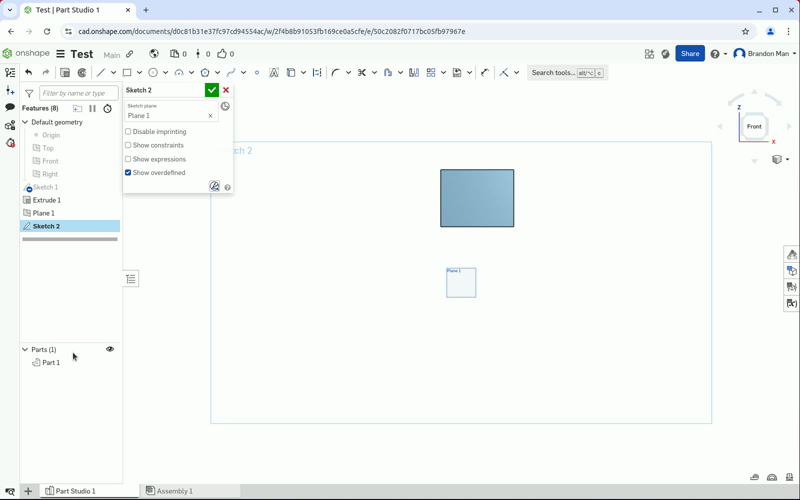
key(y)
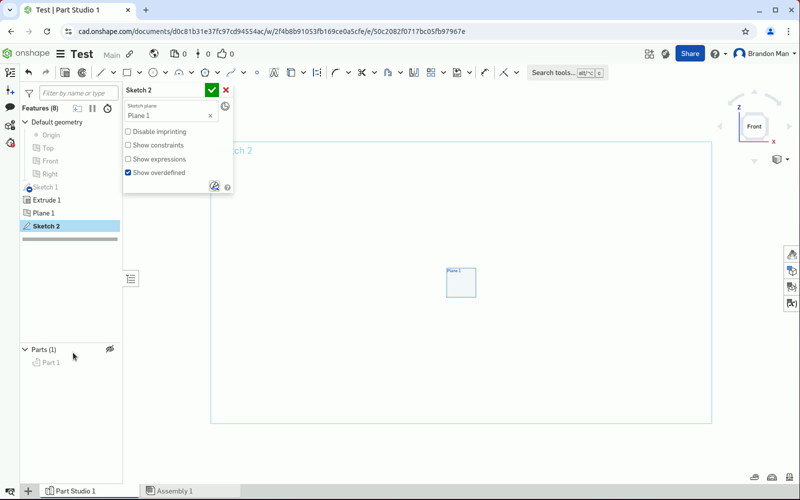
key(l)
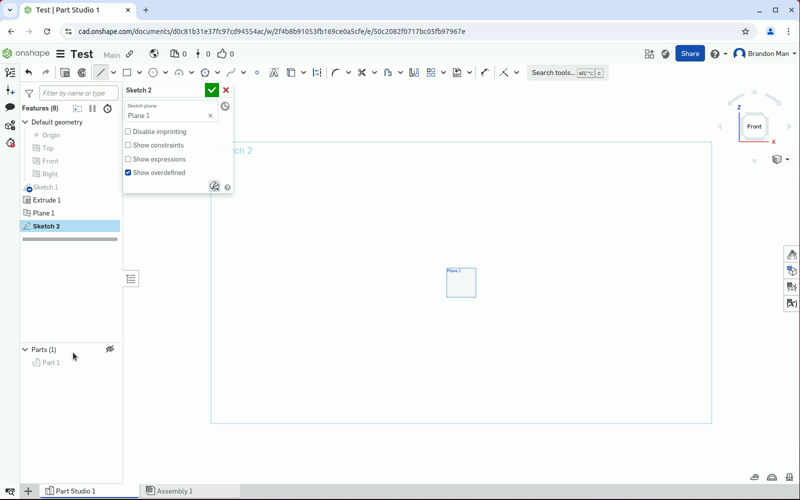
key_down(shift)
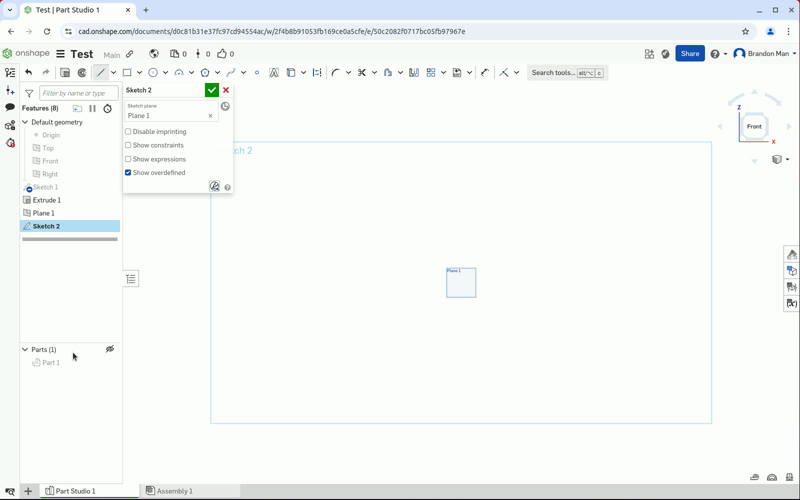
mouse_move(513, 212)
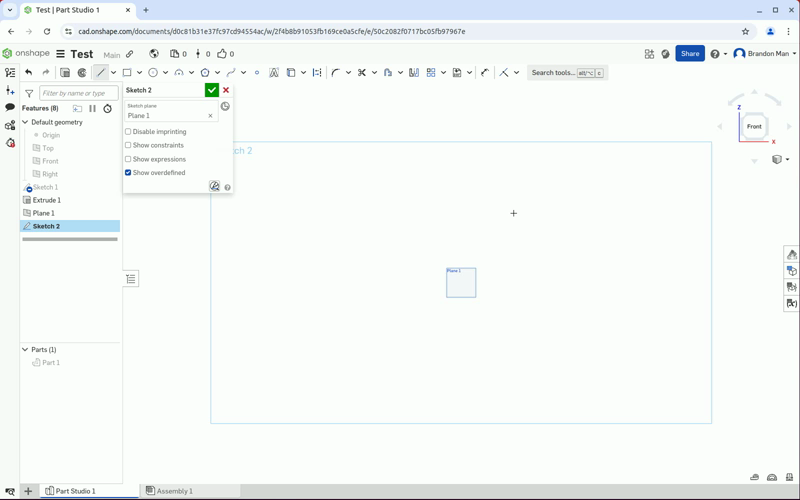
click(513, 212)
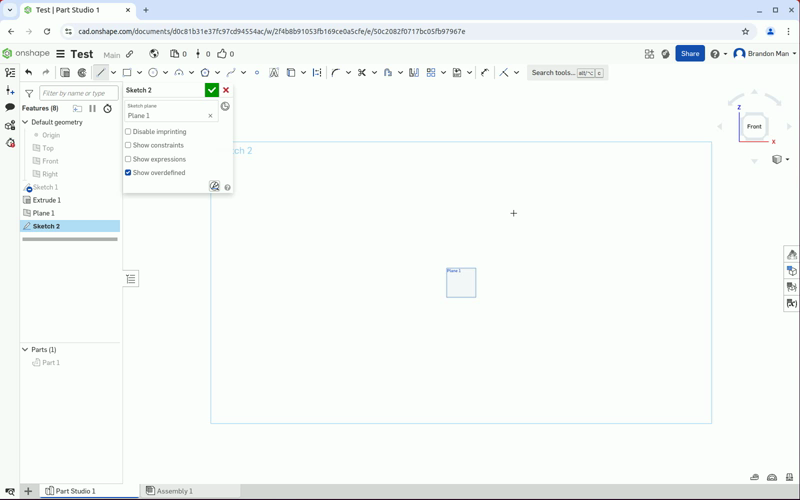
key_up(shift)
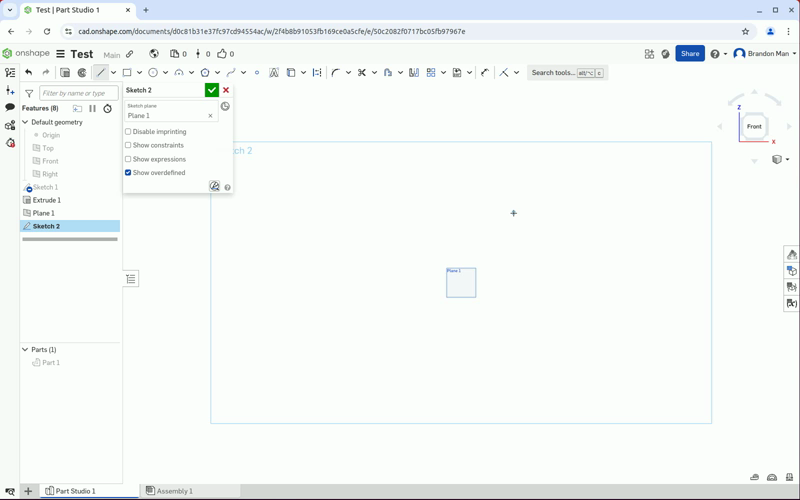
key_down(shift)
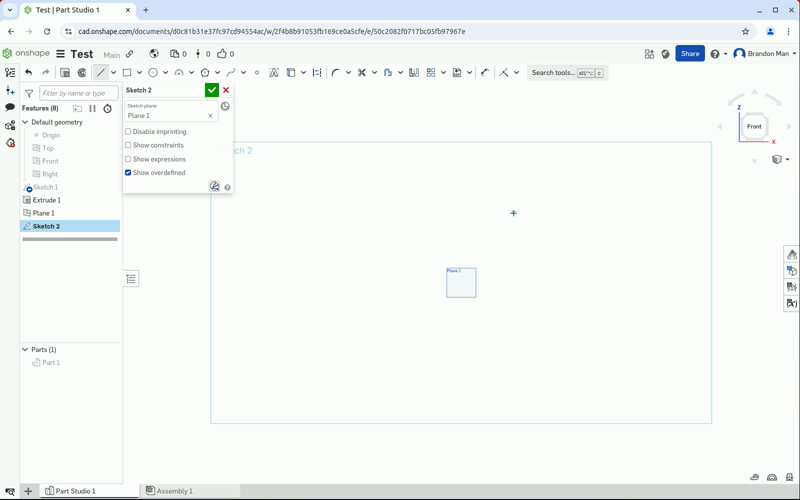
mouse_move(543, 212)
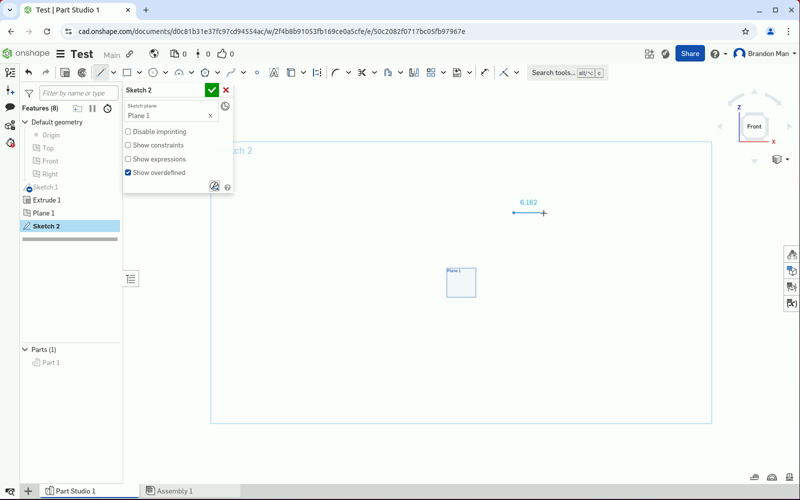
mouse_move(513, 184)
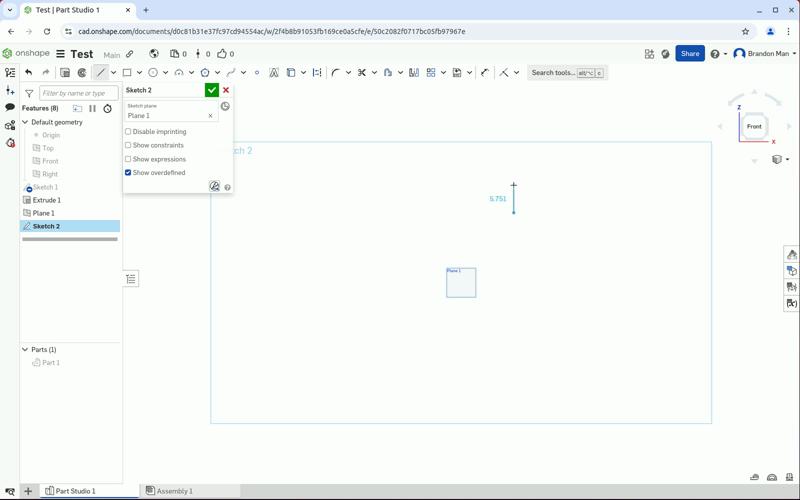
click(513, 184)
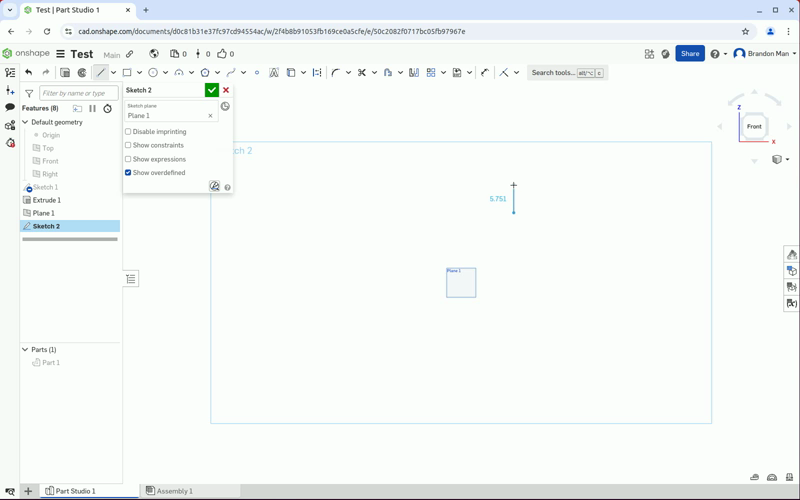
key_up(shift)
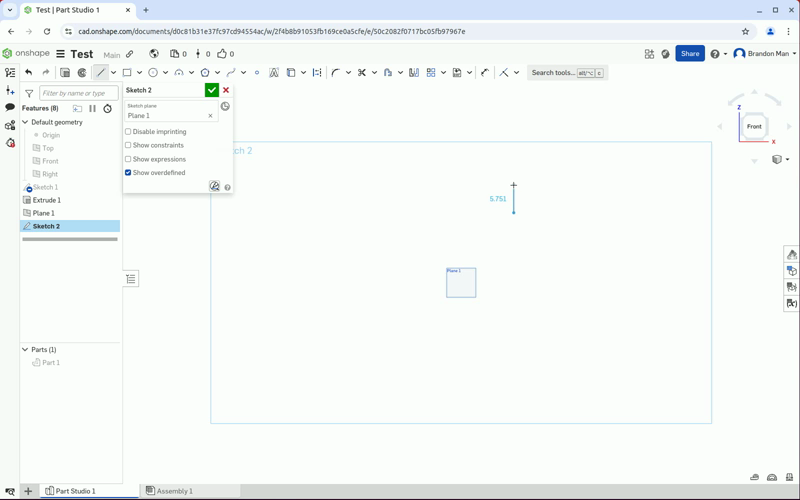
key(esc)
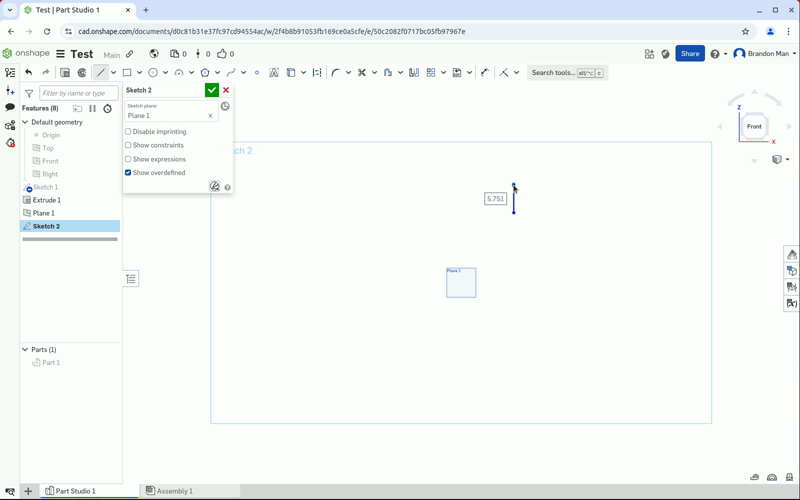
key(a)
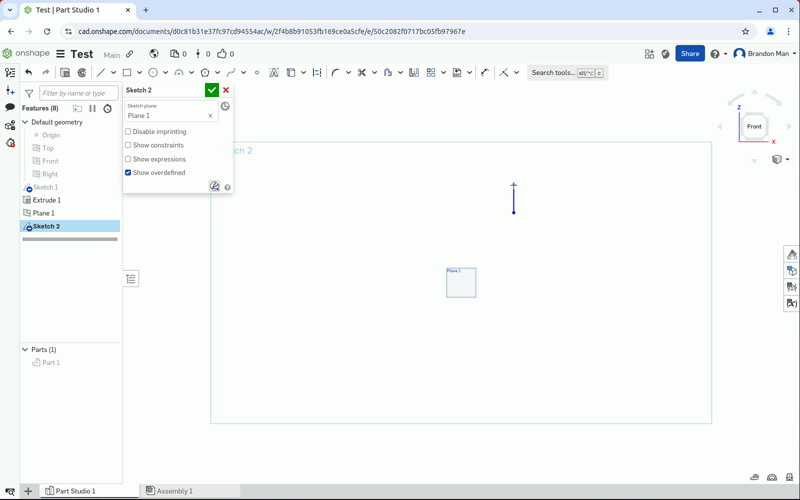
mouse_move(513, 184)
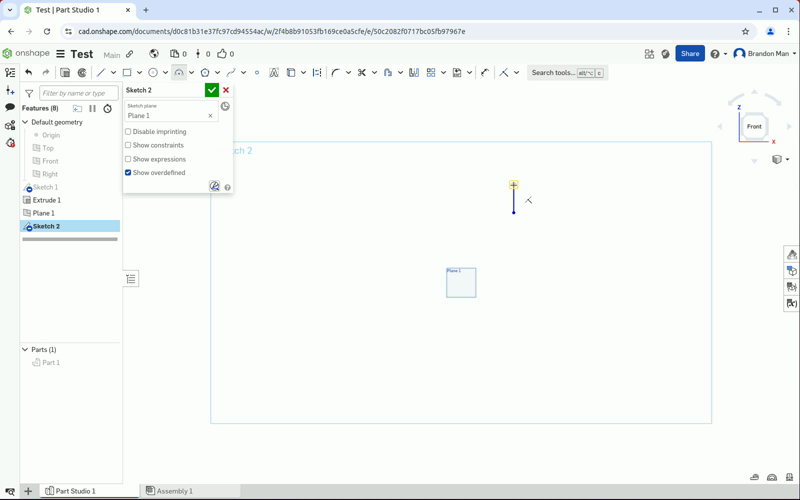
click(513, 184)
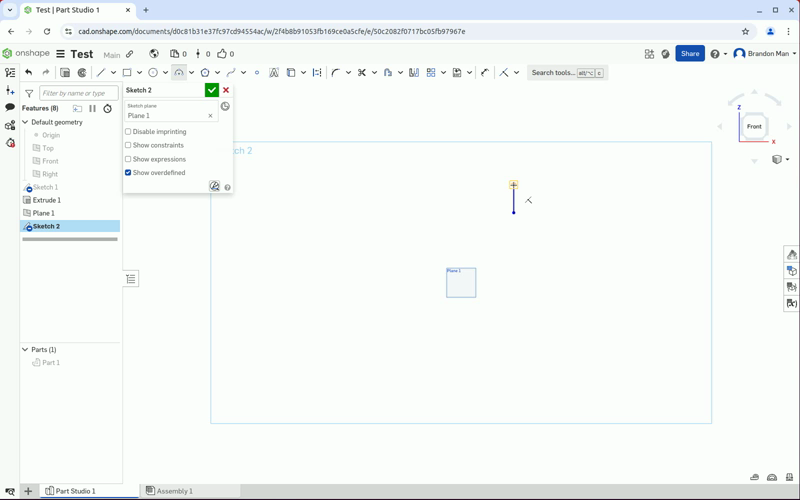
mouse_move(513, 212)
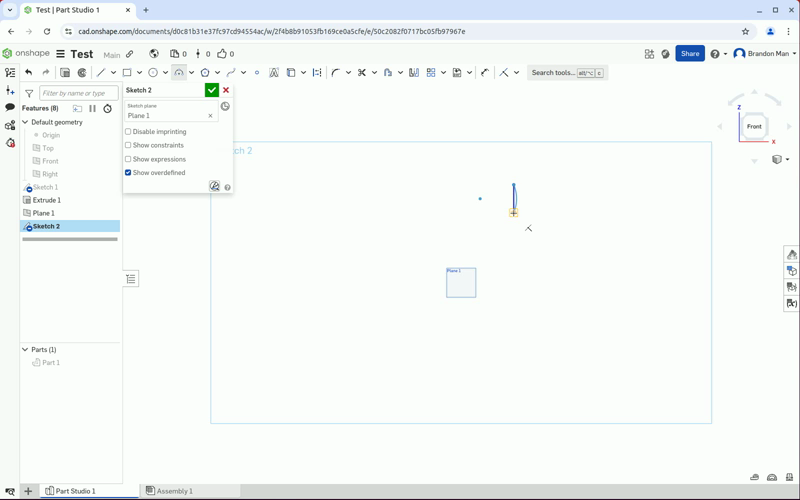
click(513, 212)
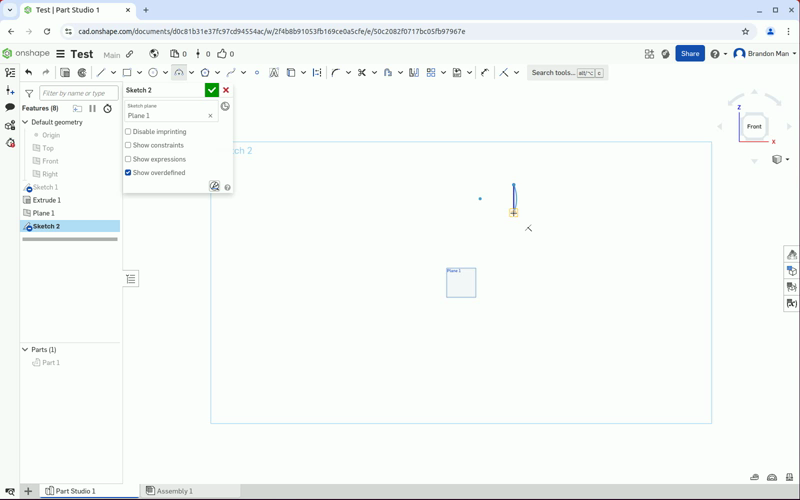
key_down(shift)
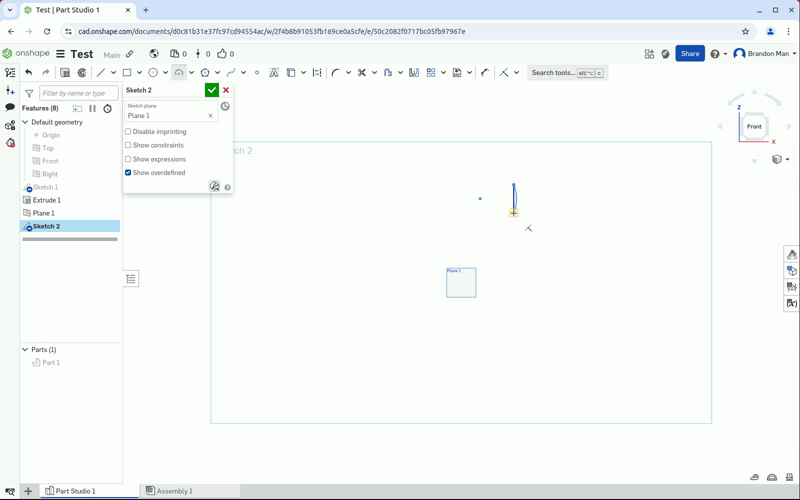
mouse_move(485, 198)
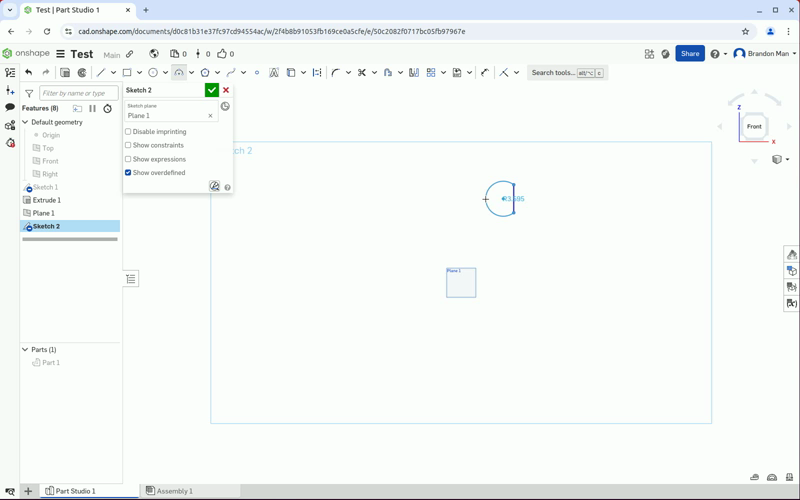
click(485, 198)
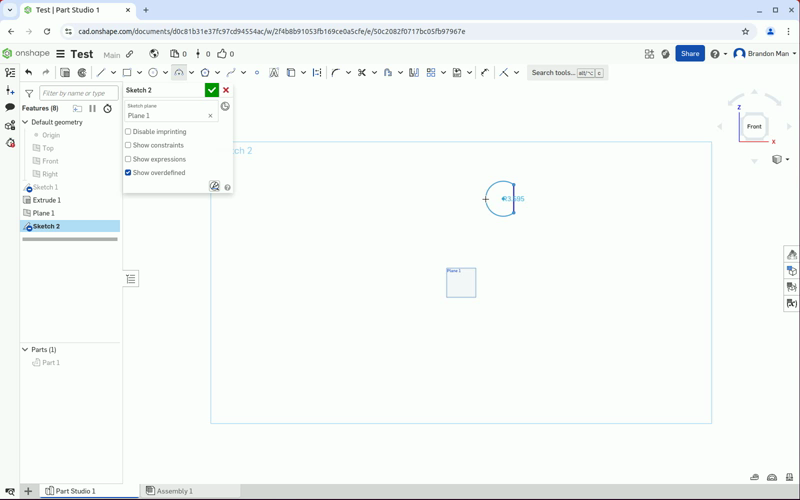
key_up(shift)
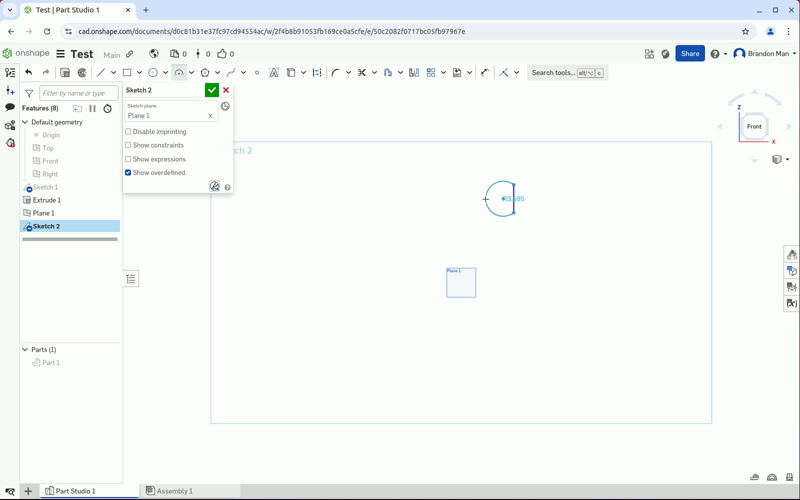
key(esc)
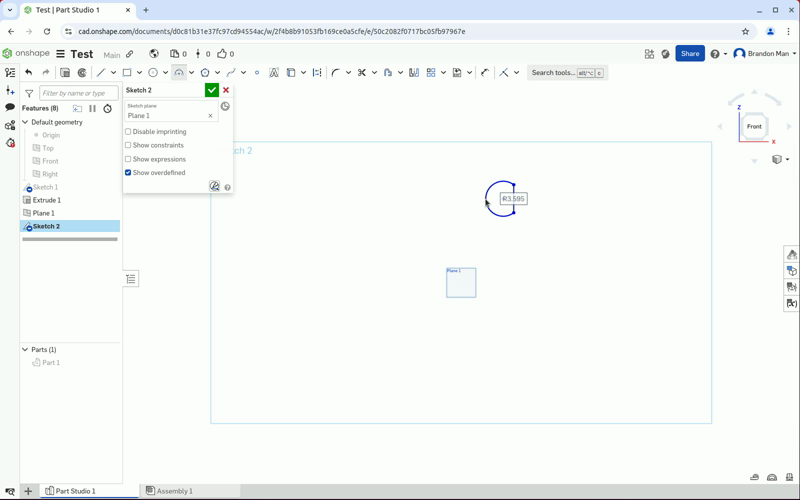
mouse_move(506, 205)
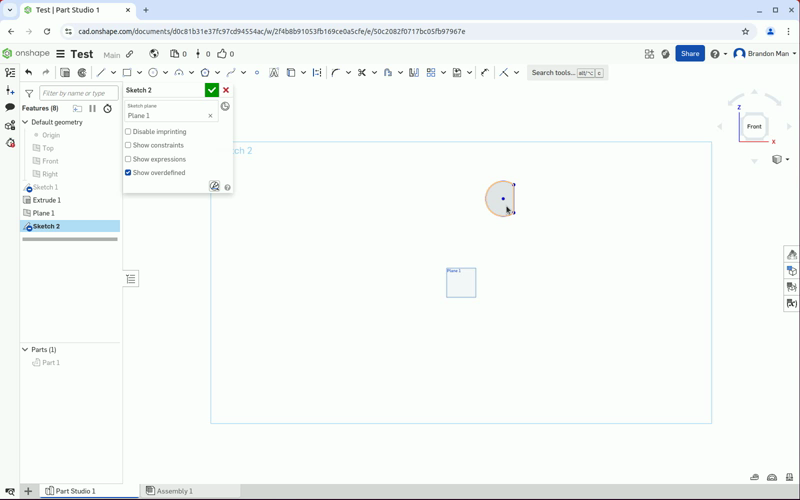
scroll(6)
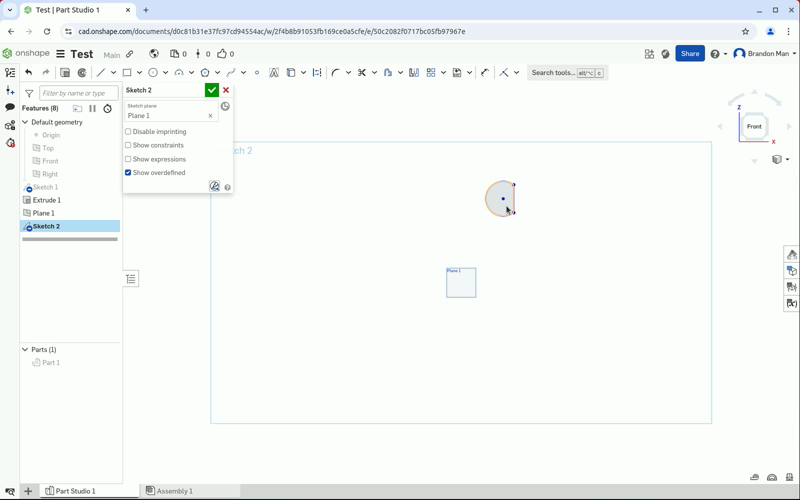
scroll(6)
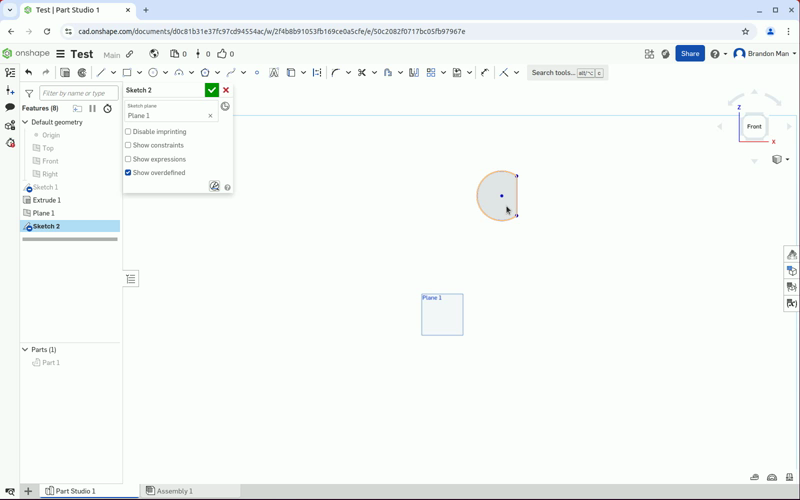
scroll(6)
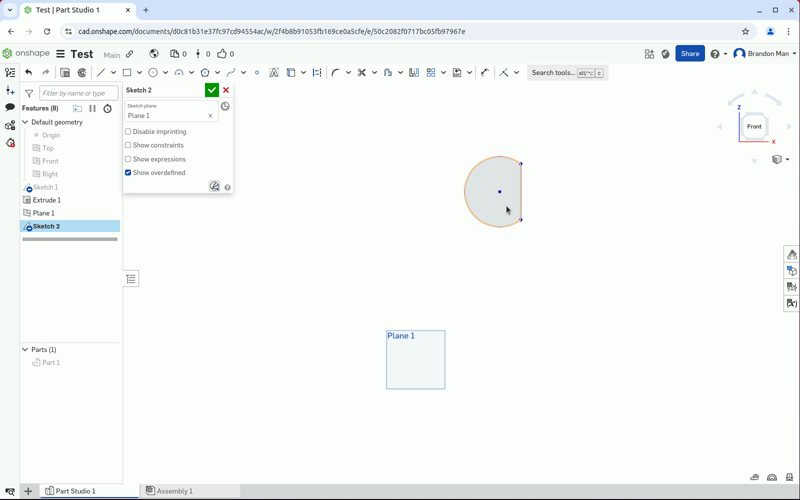
scroll(6)
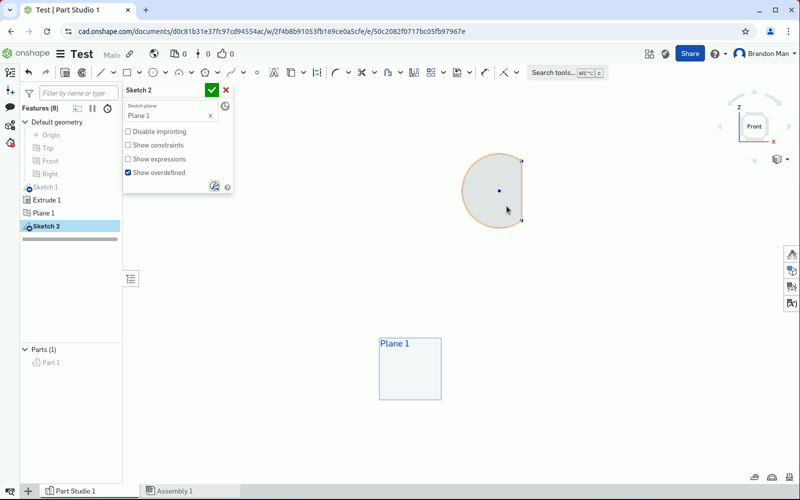
scroll(6)
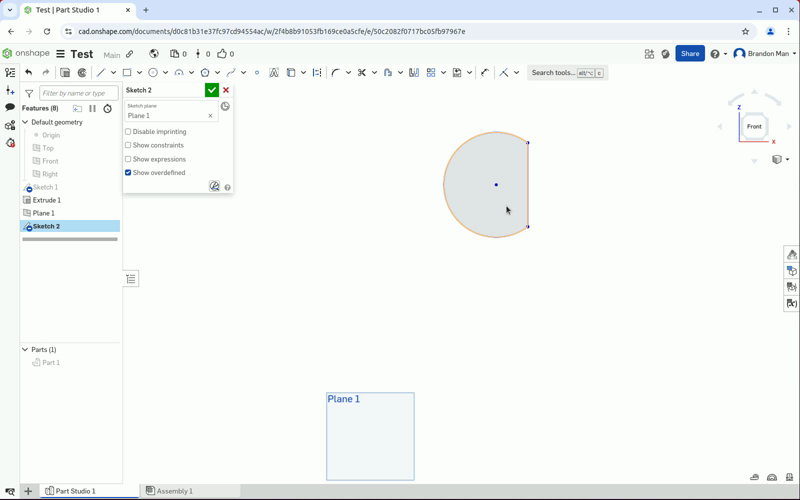
scroll(6)
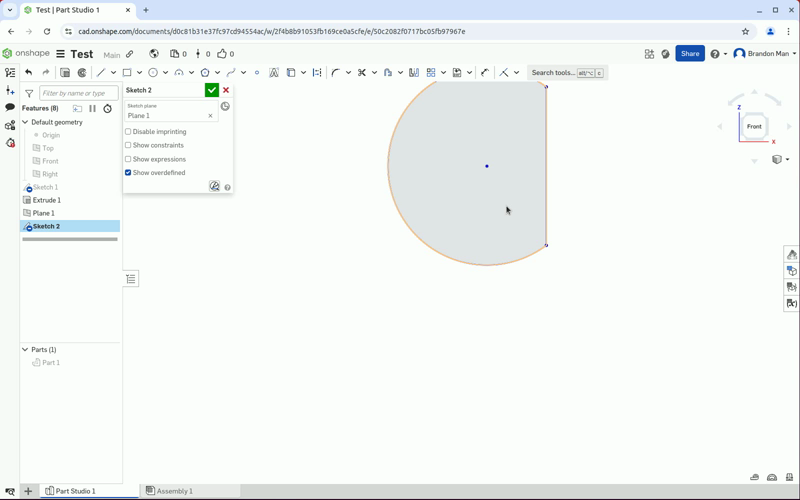
scroll(6)
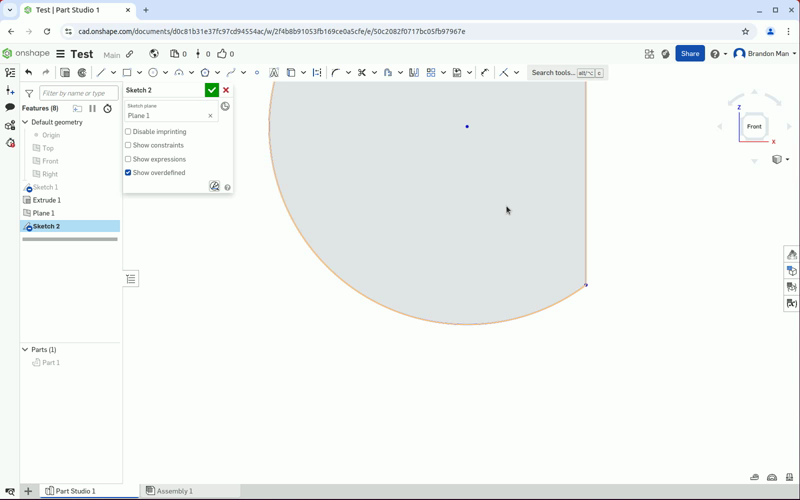
click(506, 205)
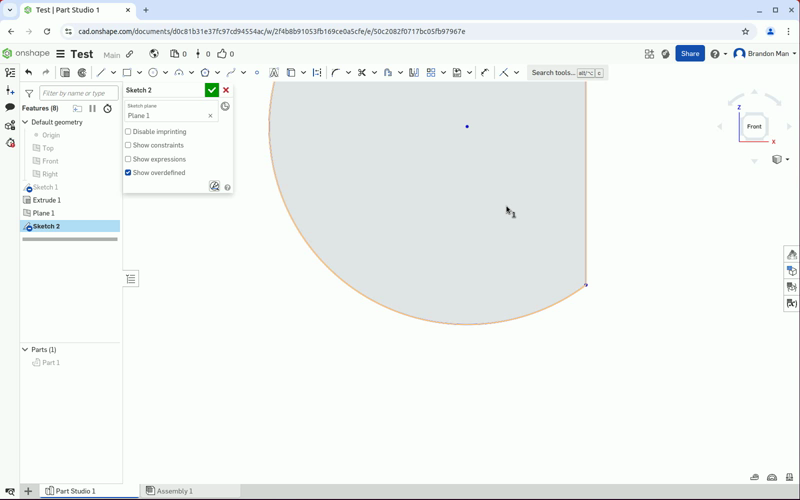
scroll(-6)
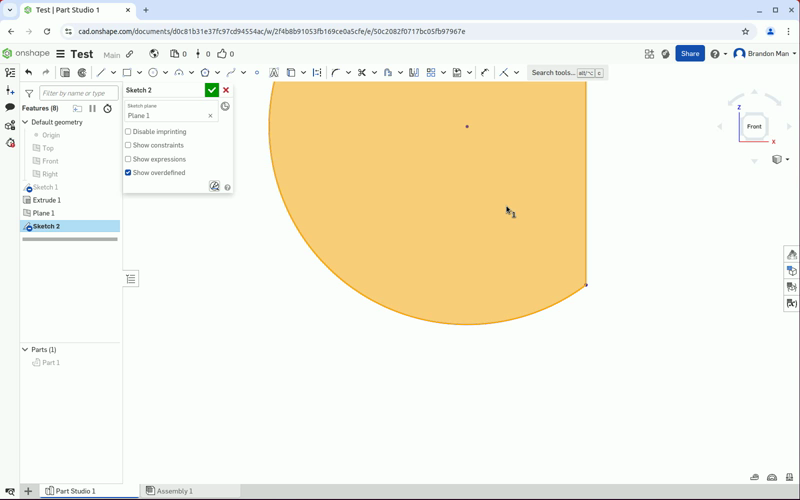
scroll(-6)
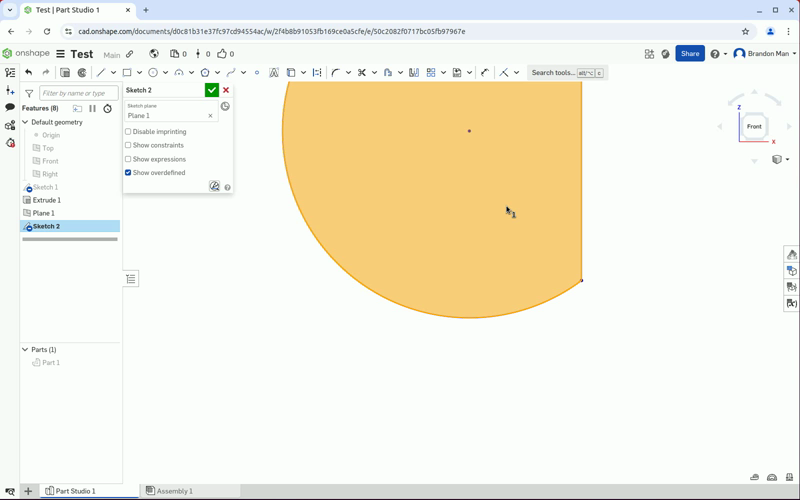
scroll(-6)
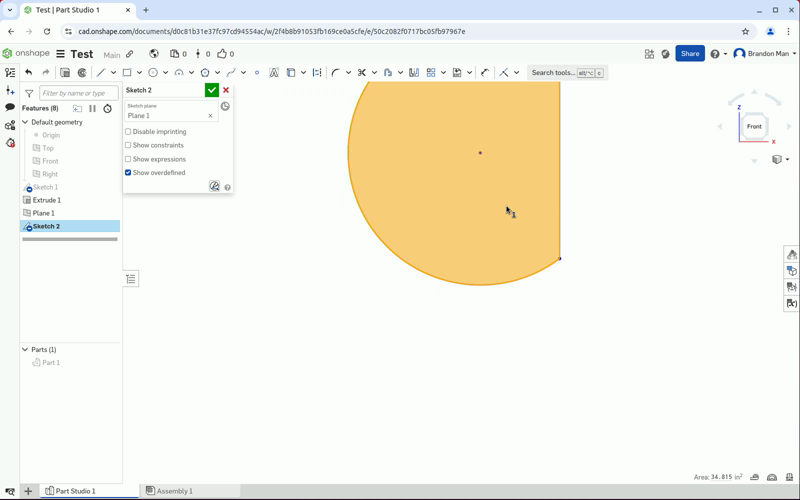
scroll(-6)
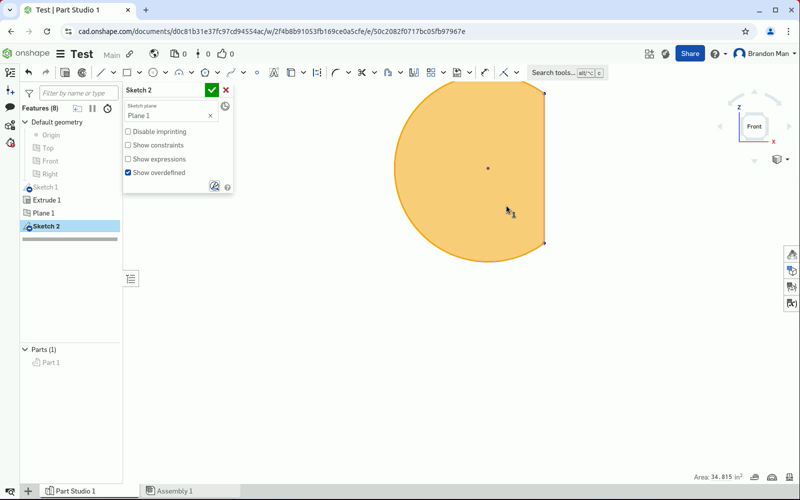
scroll(-6)
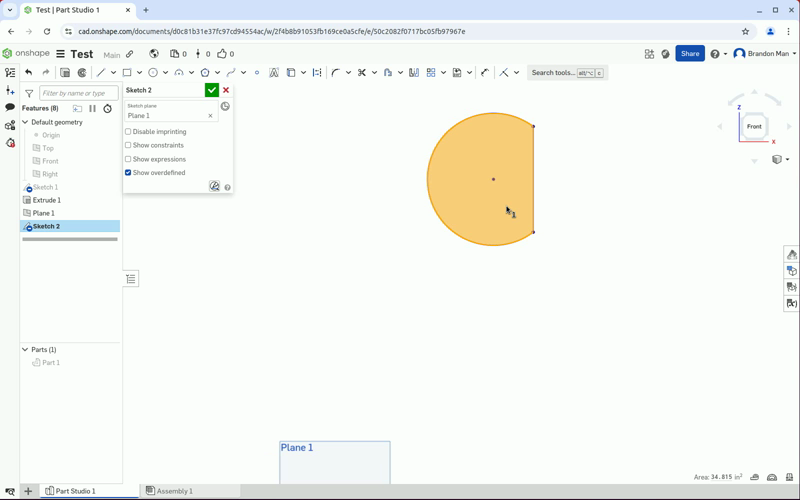
scroll(-6)
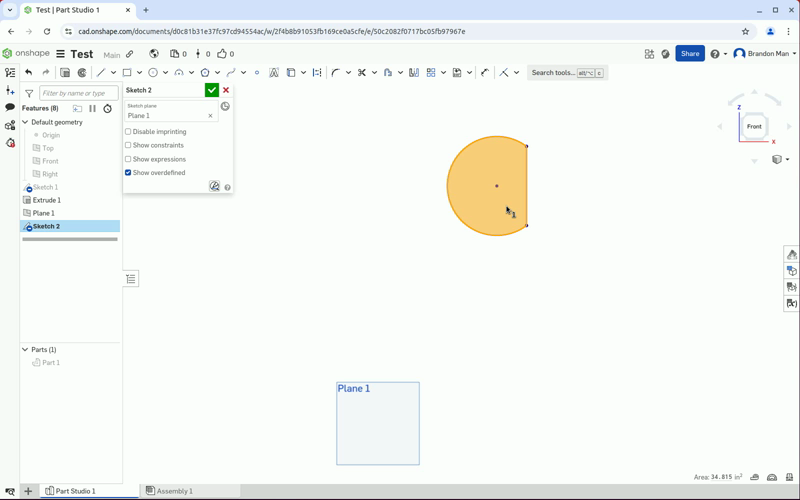
scroll(-6)
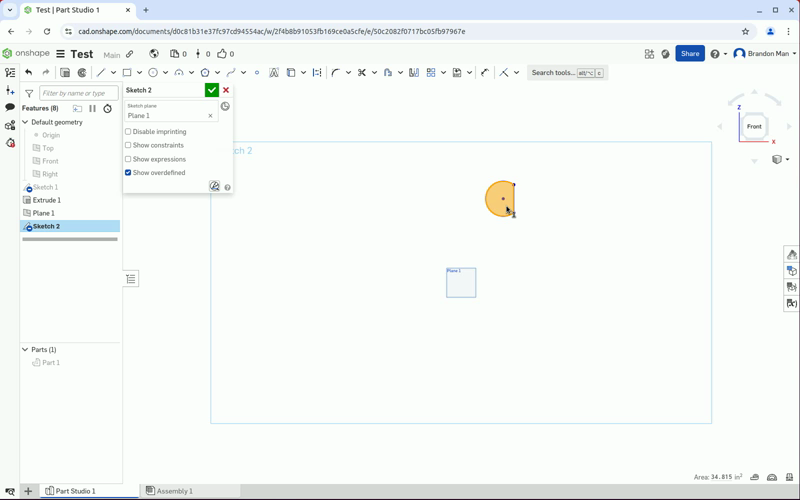
mouse_move(73, 352)
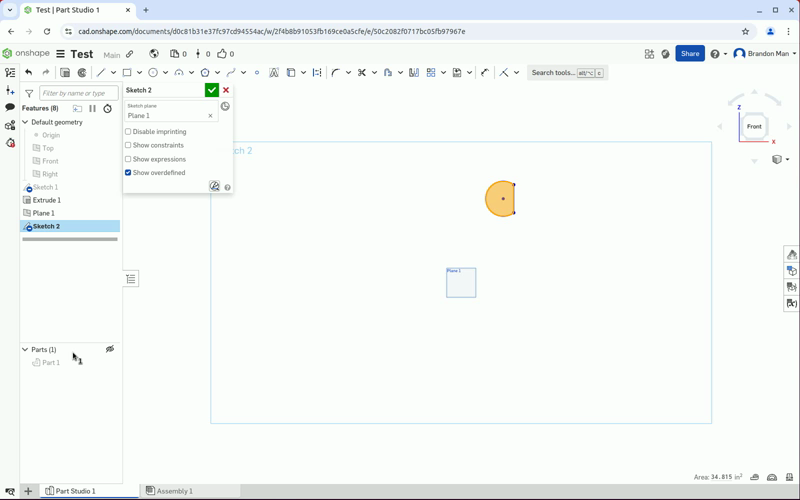
key(shift+y)
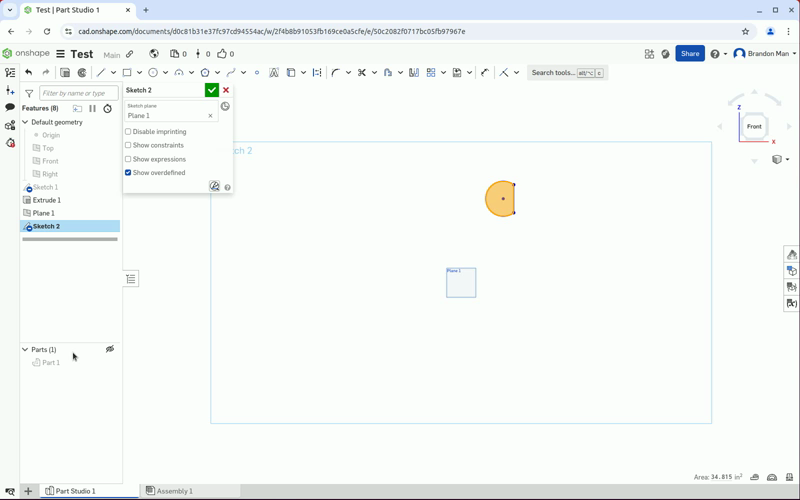
key(shift+e)
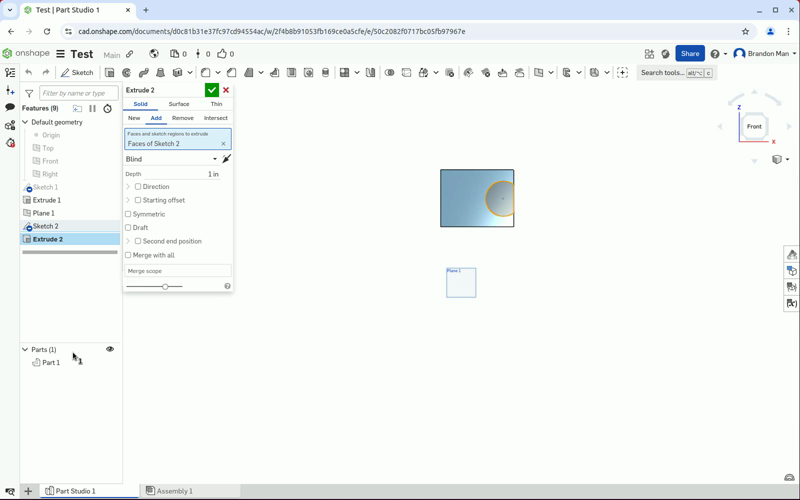
mouse_move(143, 106)
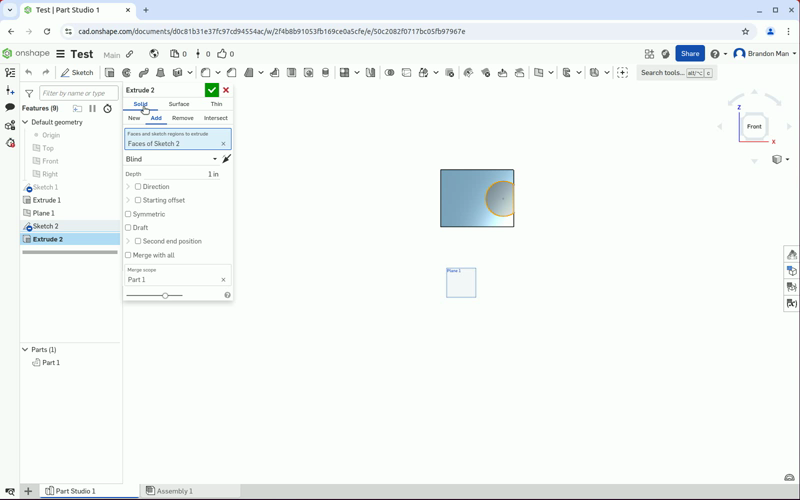
click(143, 106)
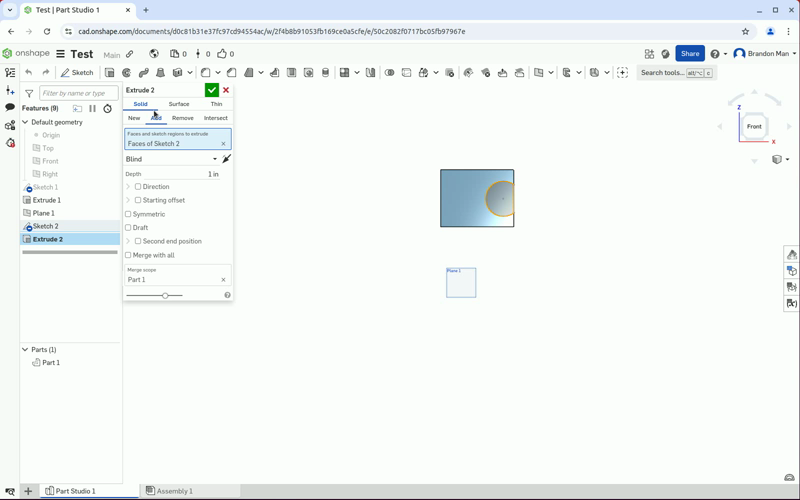
mouse_move(186, 120)
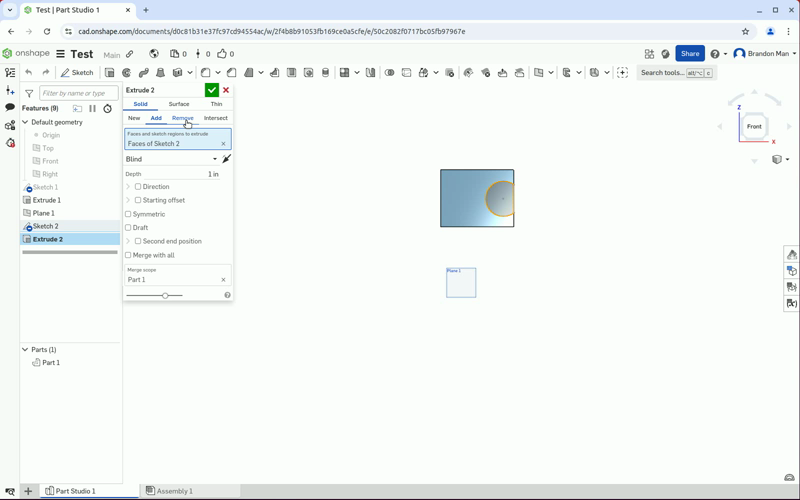
click(186, 120)
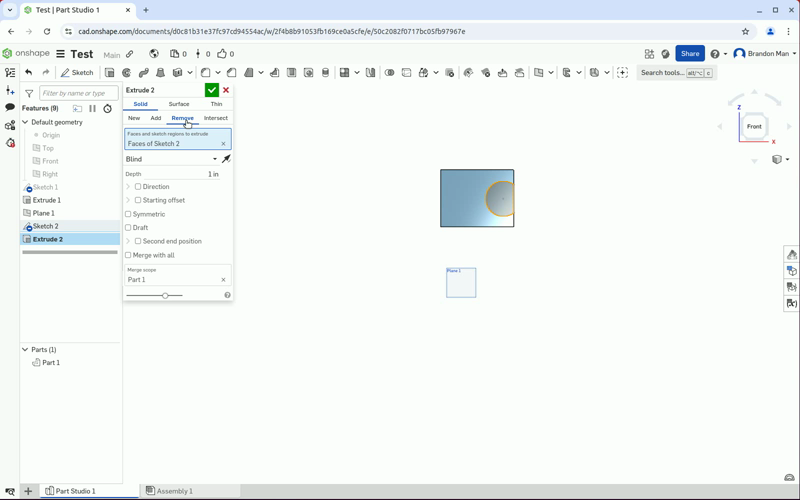
key(tab, 4)
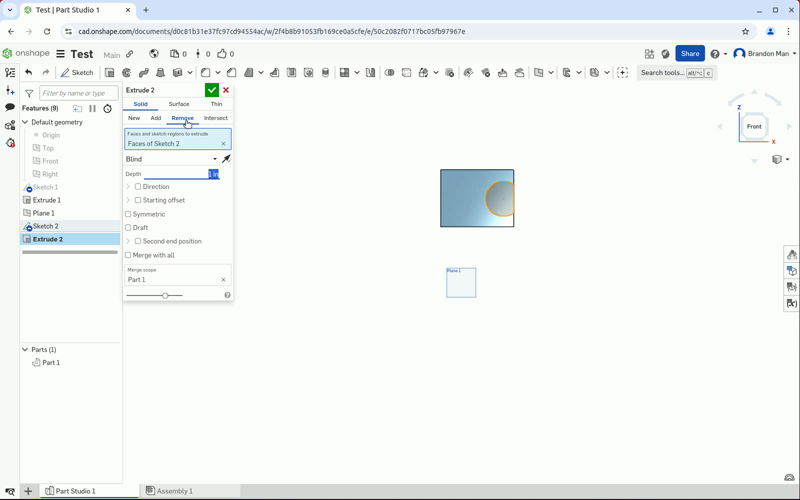
text(16.609)
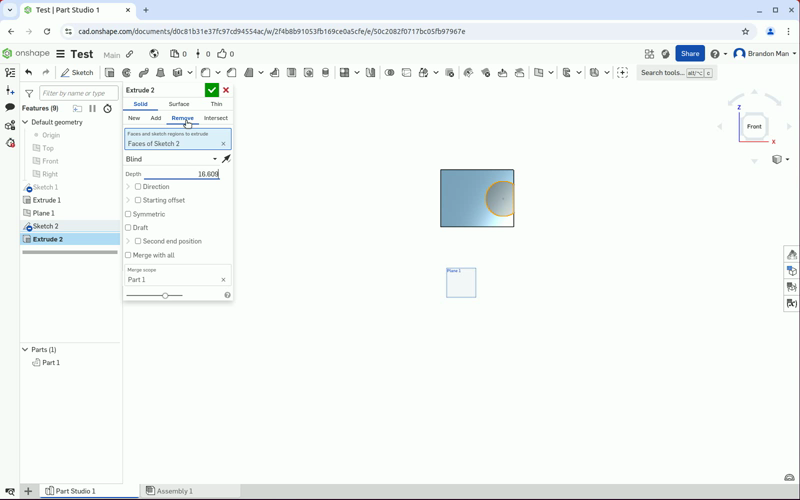
key(tab, 6)
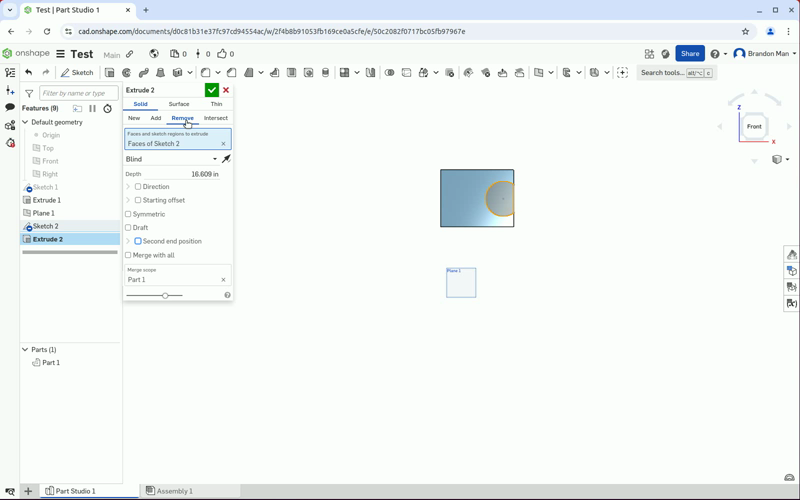
key(space)
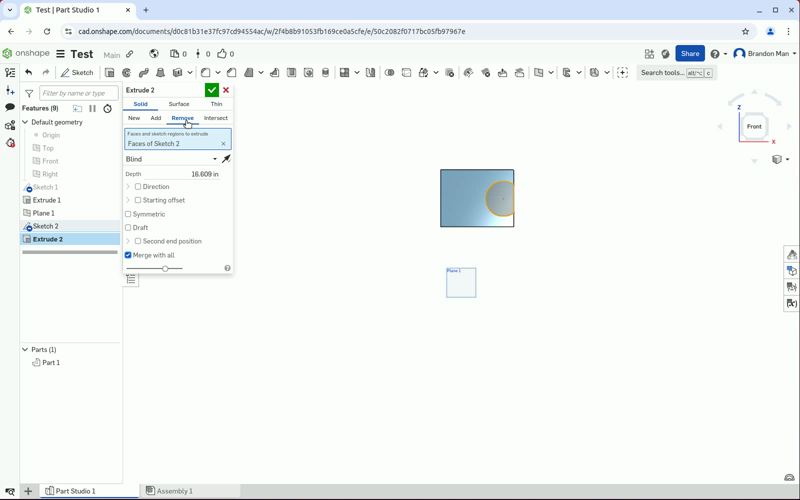
key(enter)
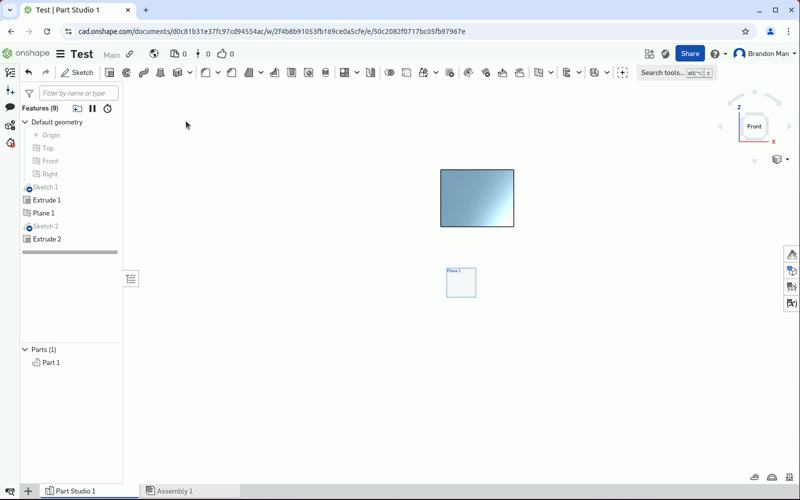
key(shift+h)
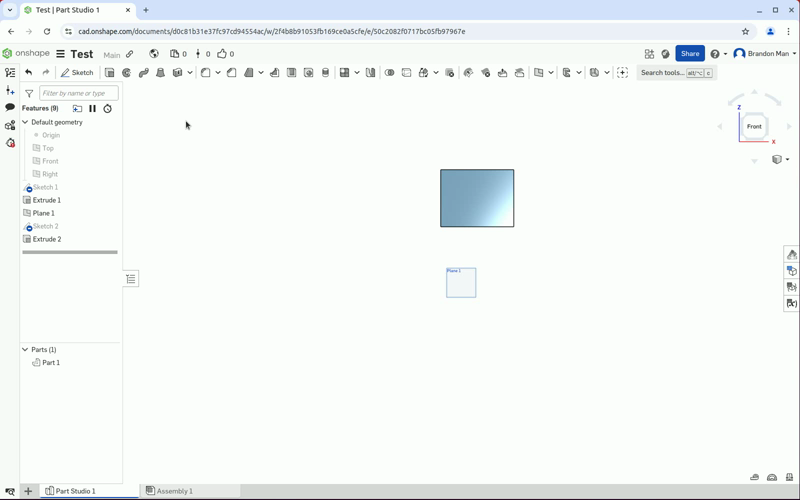
key(shift+h)
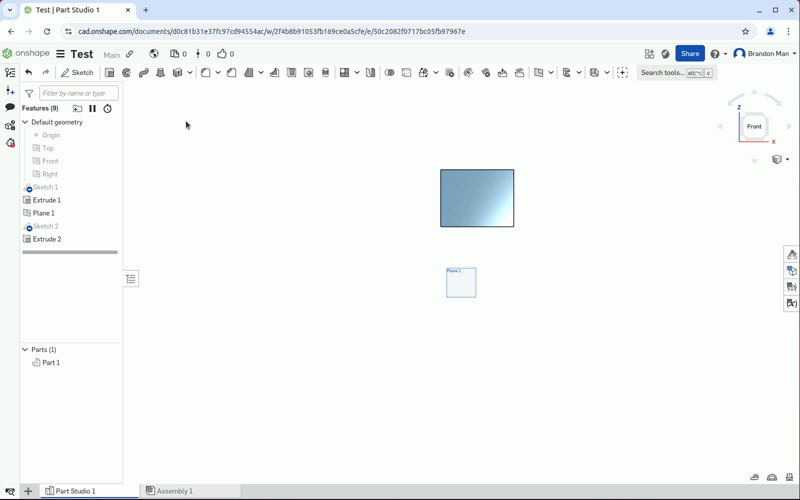
mouse_move(73, 189)
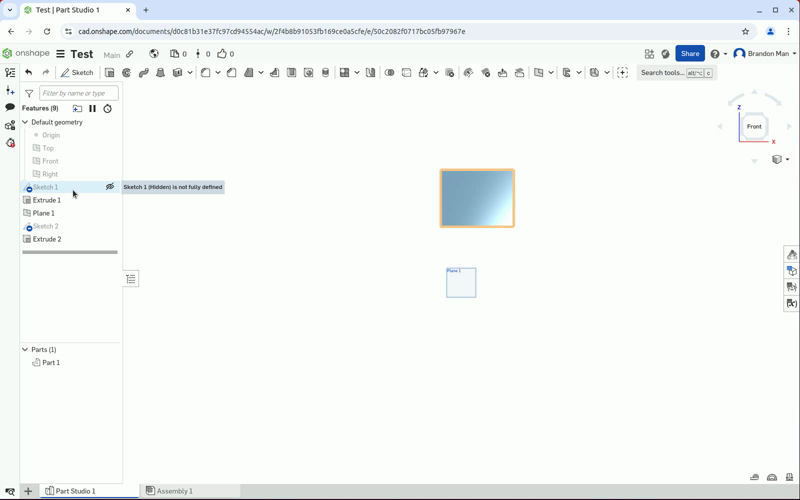
click(73, 189)
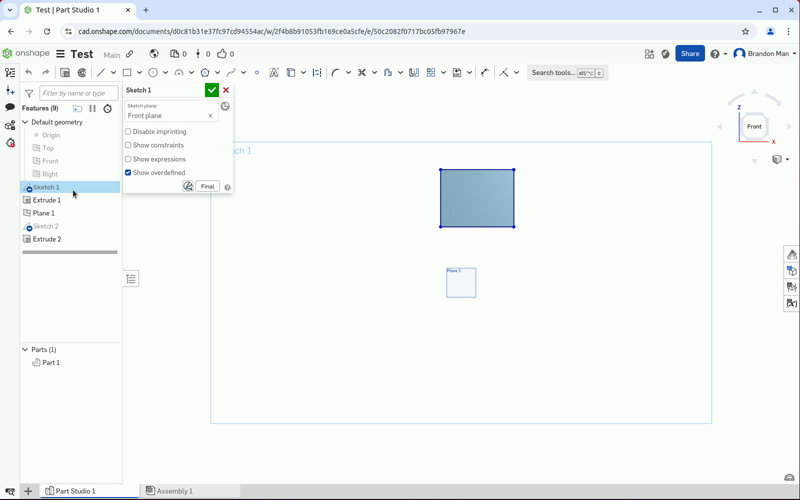
mouse_move(229, 92)
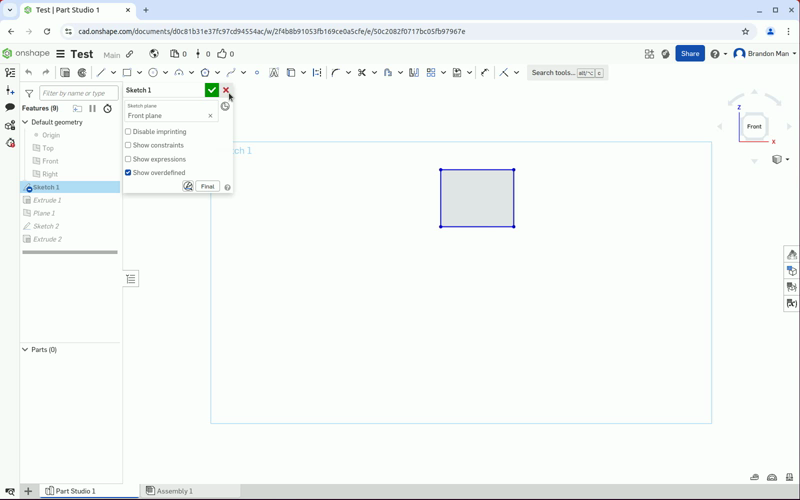
click(229, 92)
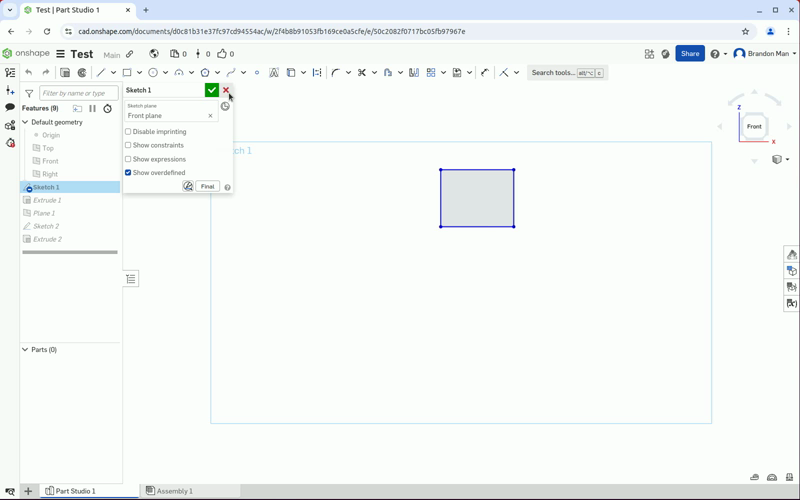
key(shift+s)
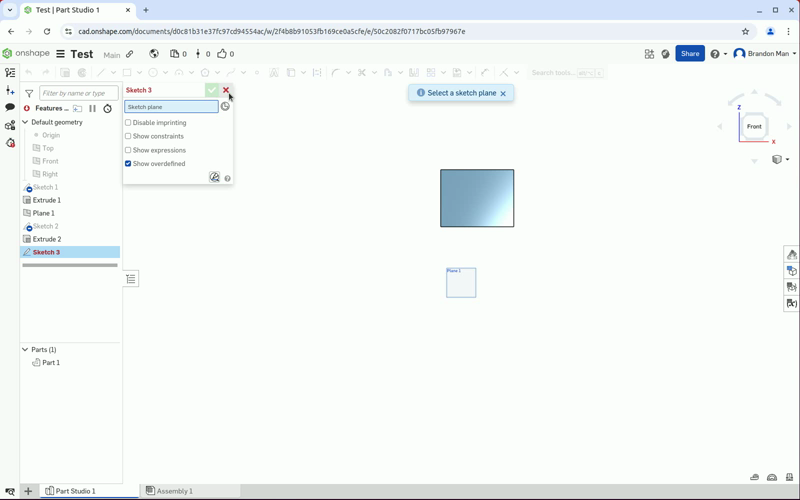
mouse_move(73, 215)
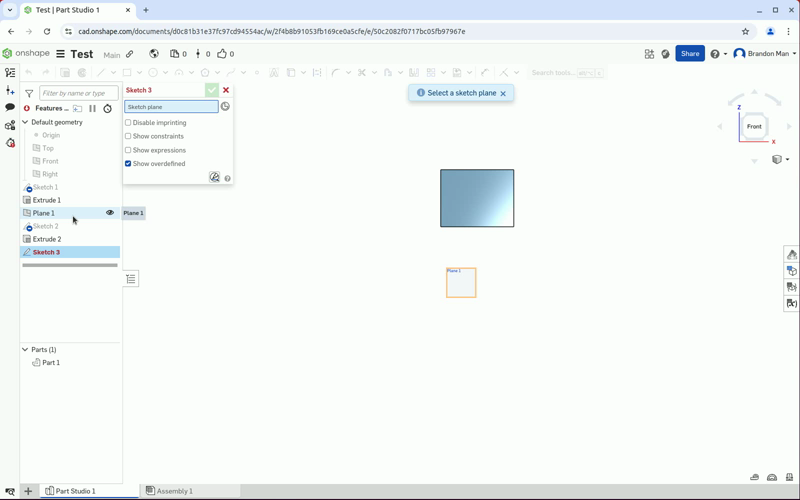
click(73, 215)
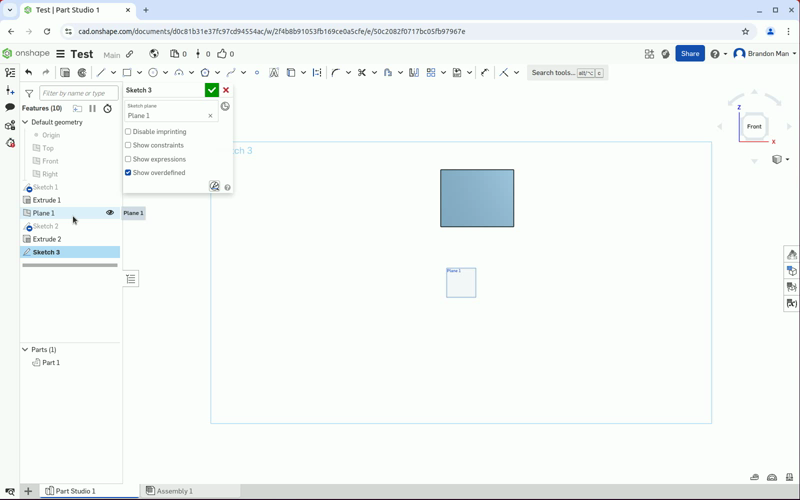
mouse_move(73, 352)
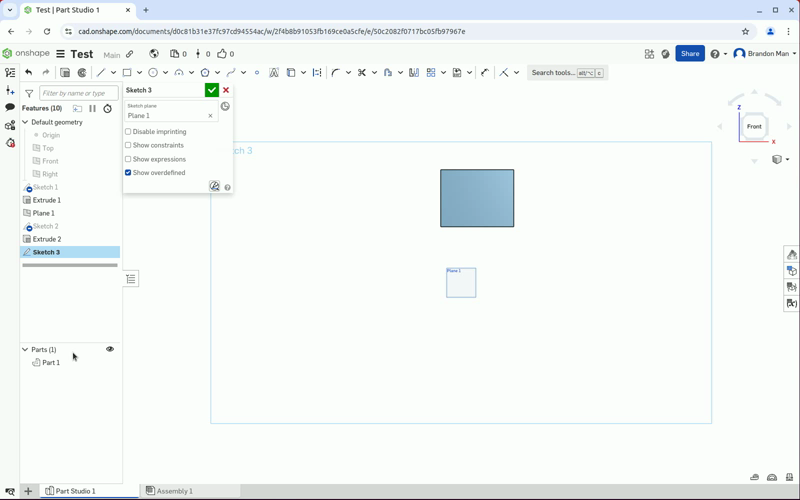
key(y)
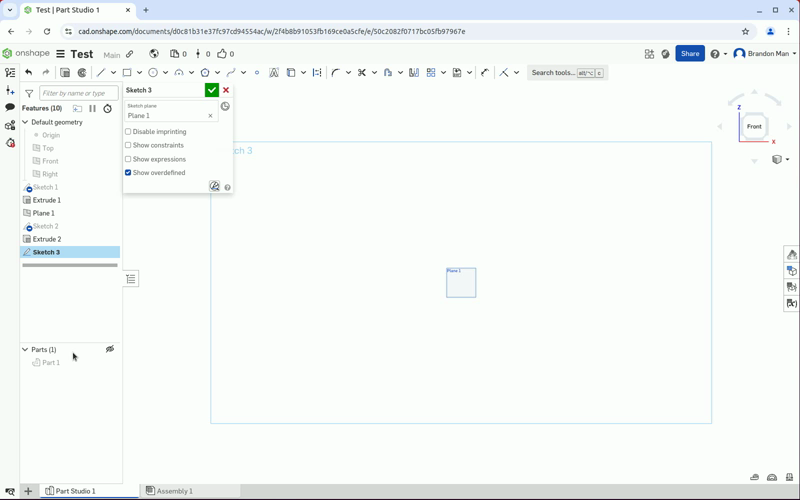
key(l)
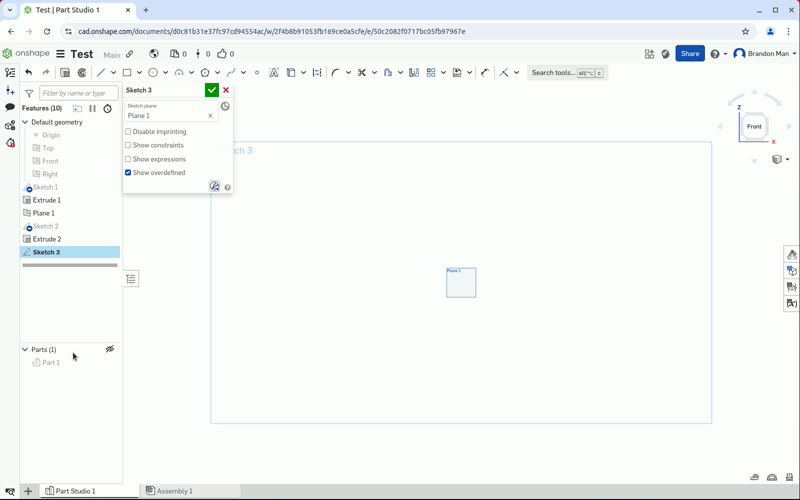
key_down(shift)
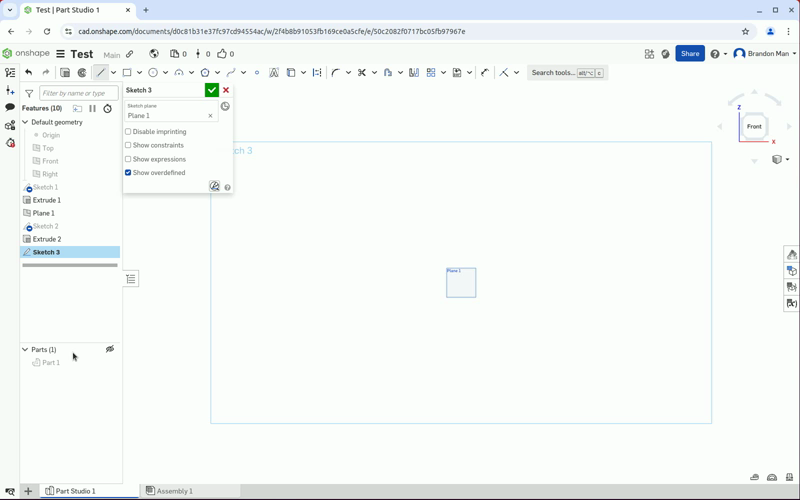
mouse_move(505, 216)
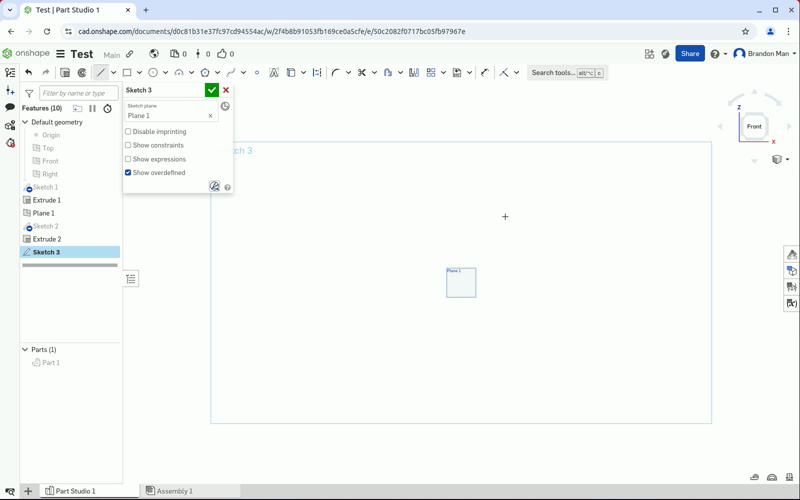
click(505, 216)
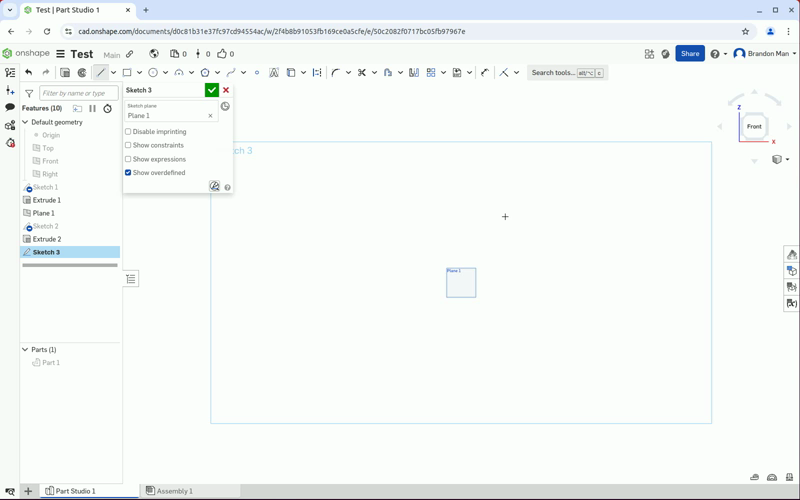
key_up(shift)
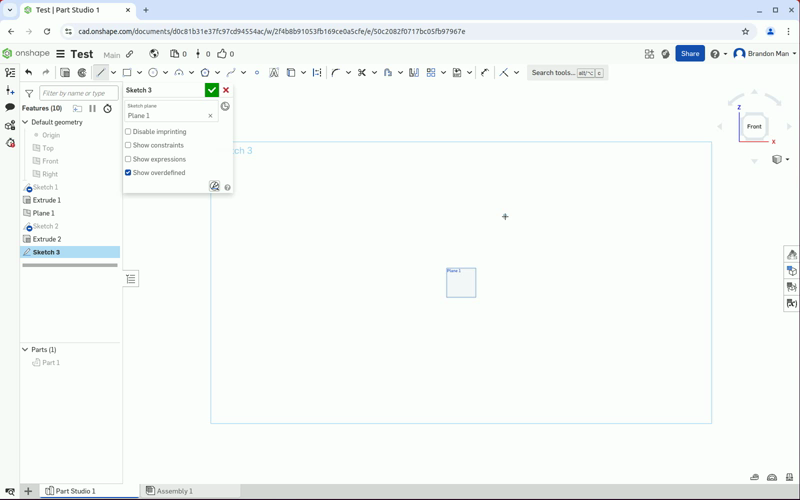
key_down(shift)
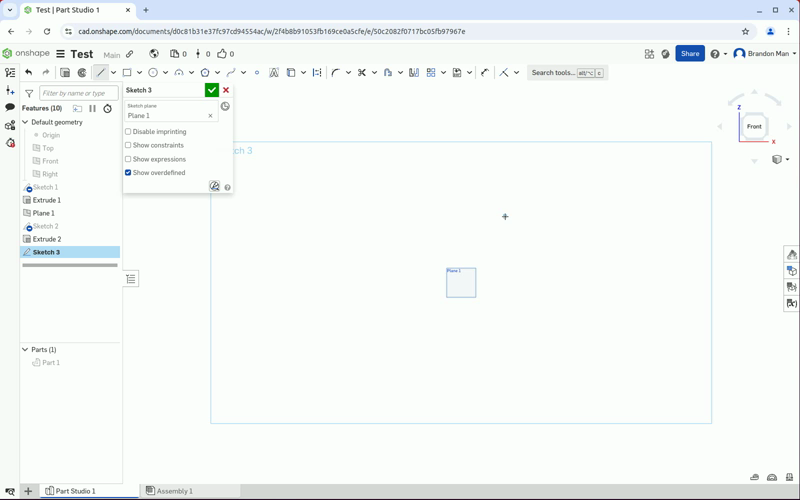
mouse_move(535, 216)
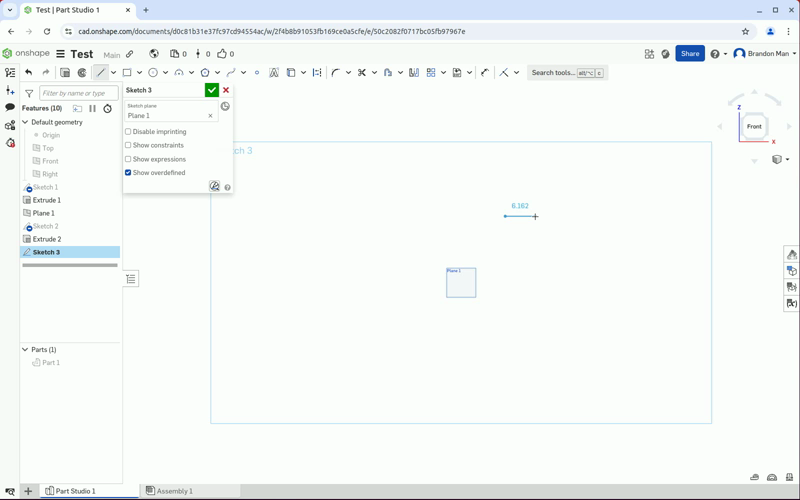
mouse_move(514, 216)
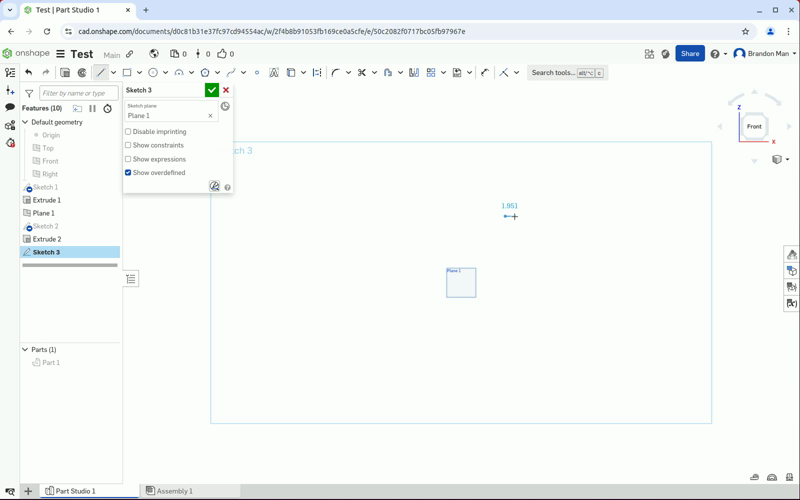
click(514, 216)
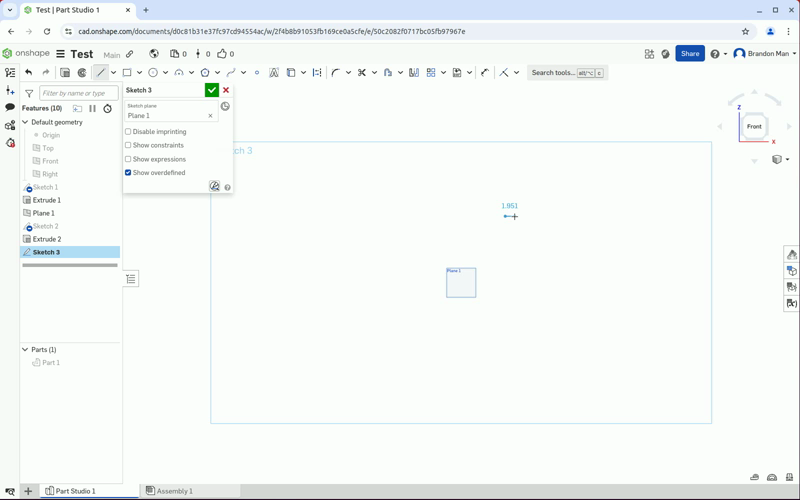
key_up(shift)
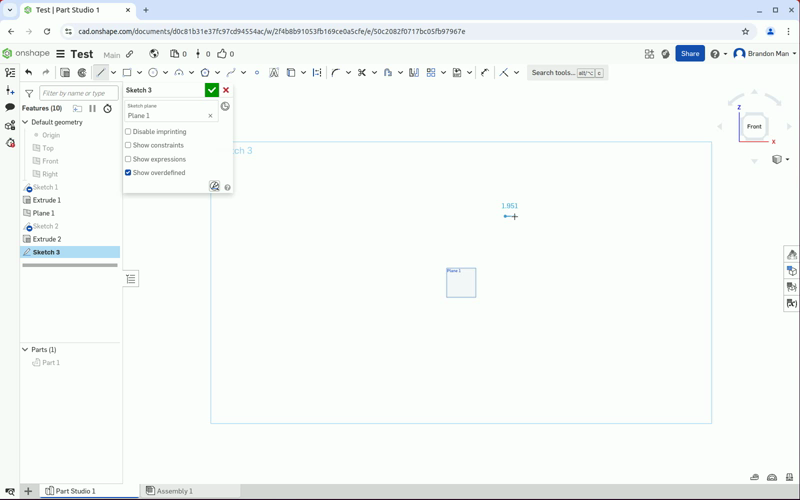
key_down(shift)
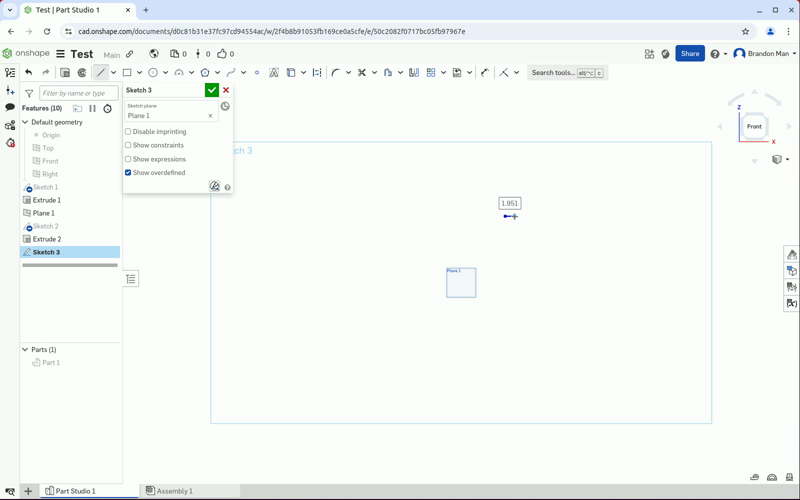
mouse_move(544, 216)
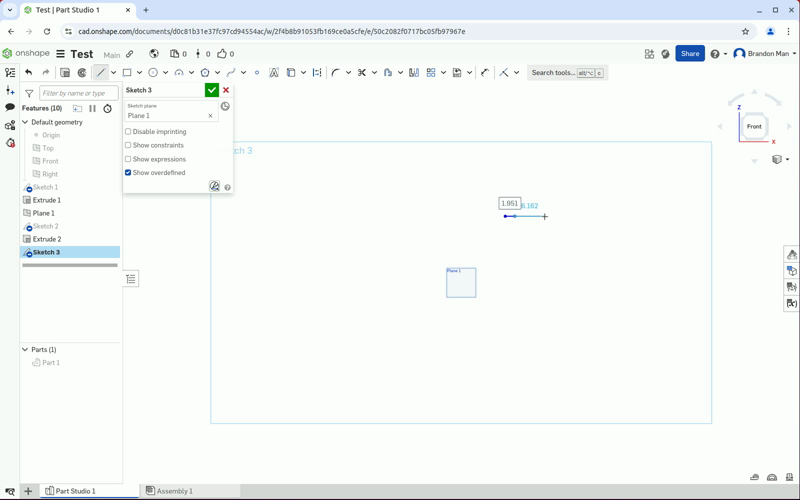
mouse_move(514, 212)
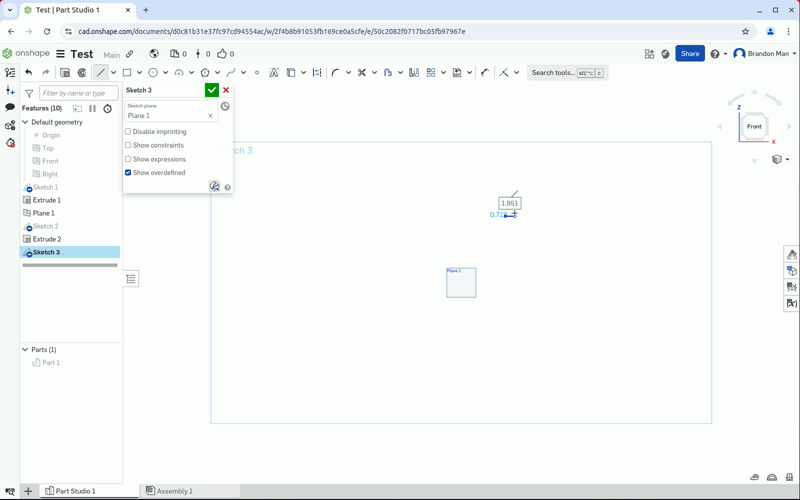
scroll(6)
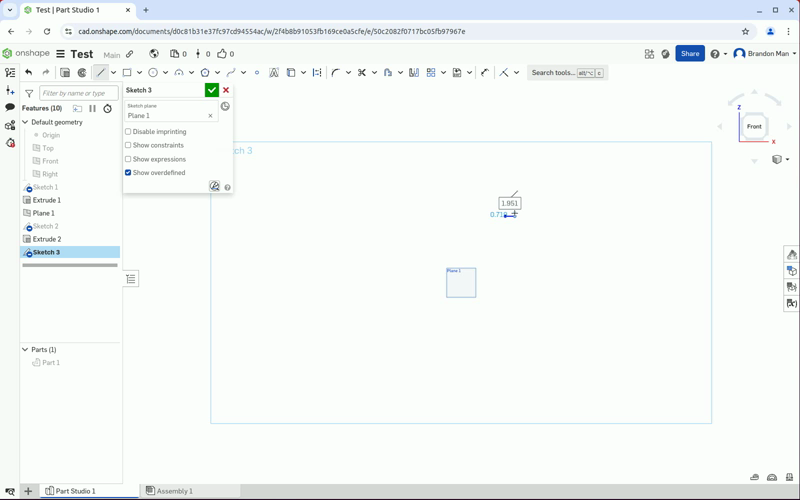
scroll(6)
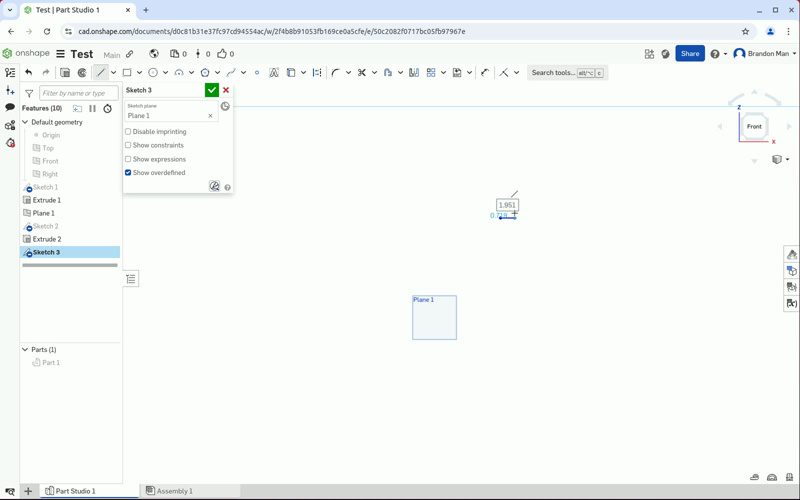
scroll(6)
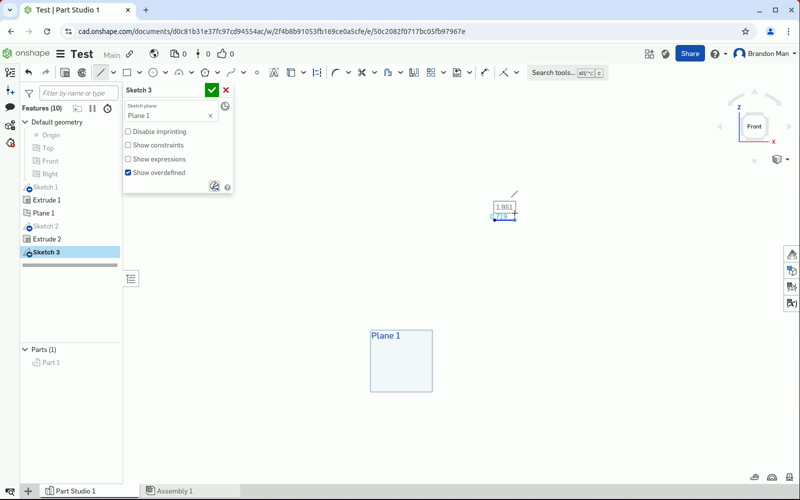
scroll(6)
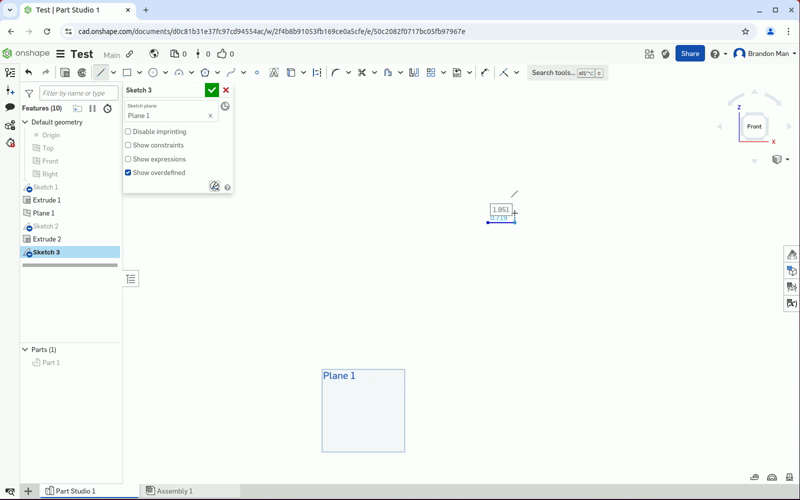
scroll(6)
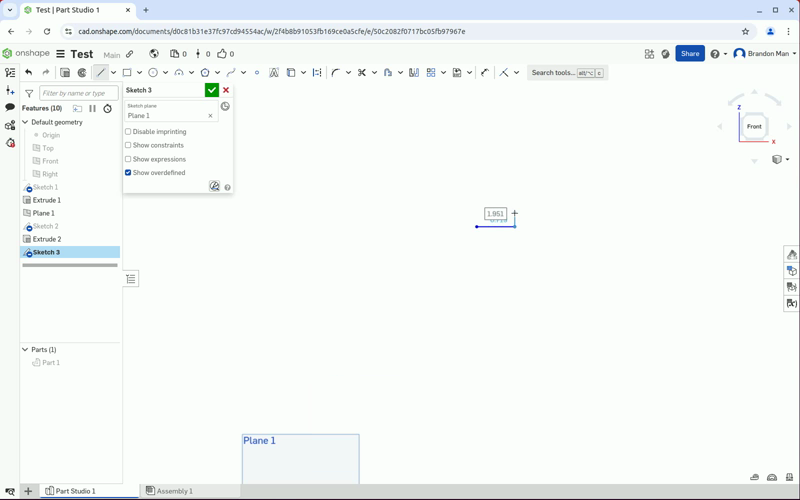
scroll(6)
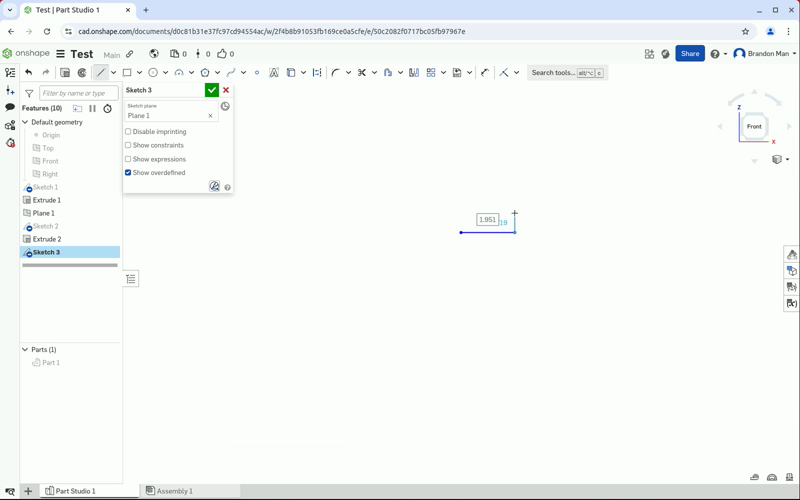
scroll(6)
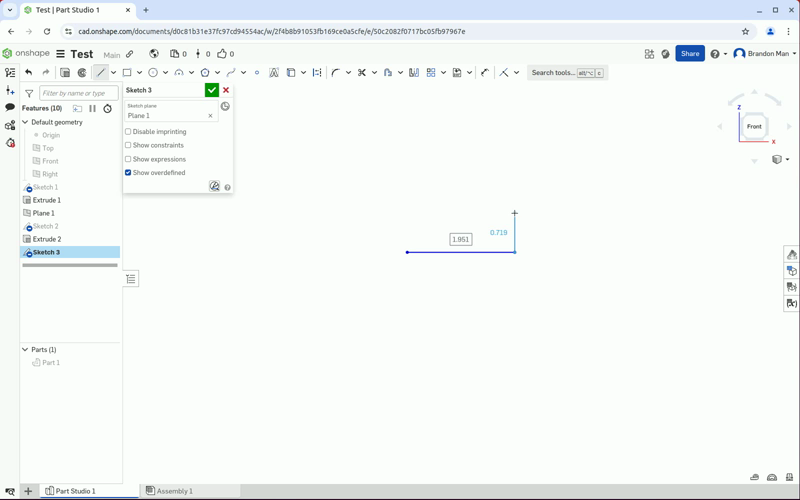
click(514, 212)
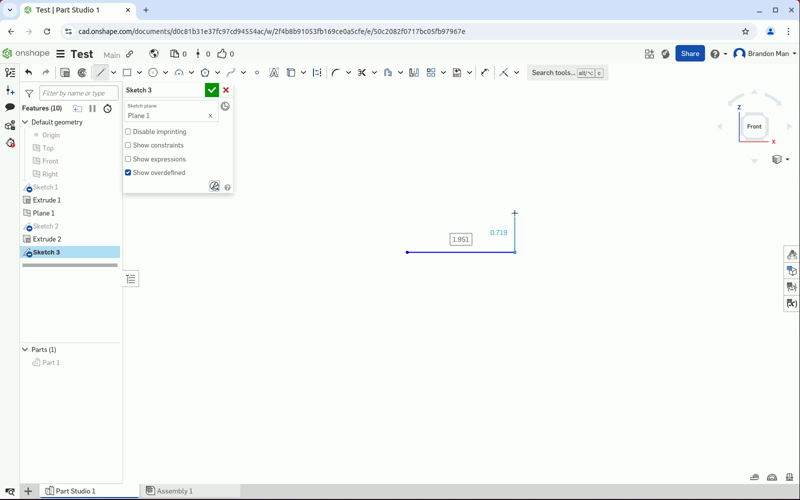
scroll(-6)
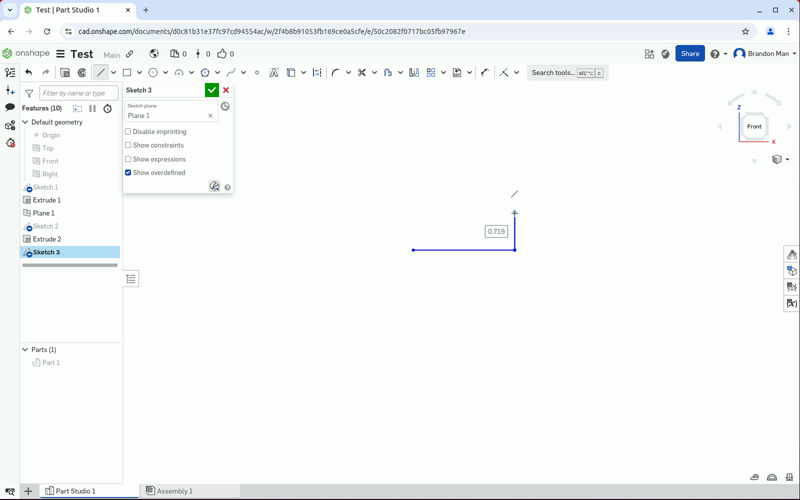
scroll(-6)
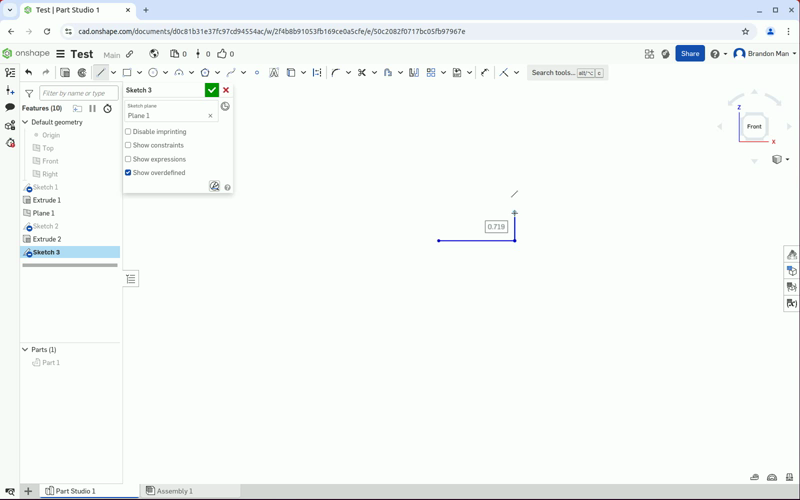
scroll(-6)
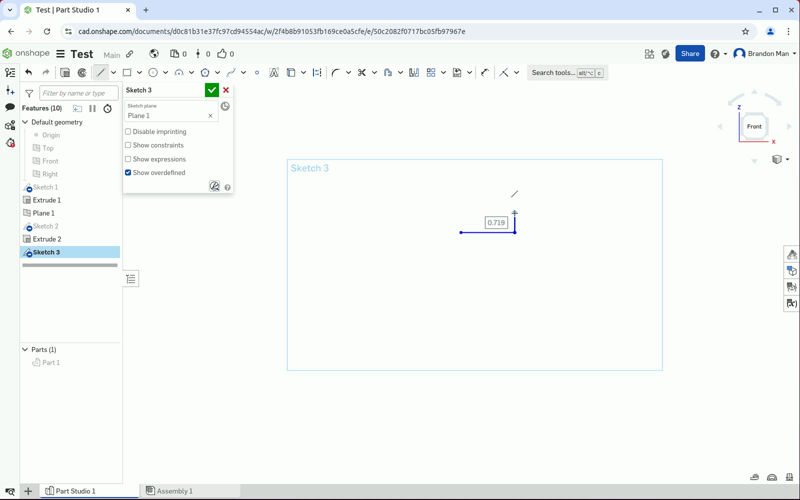
scroll(-6)
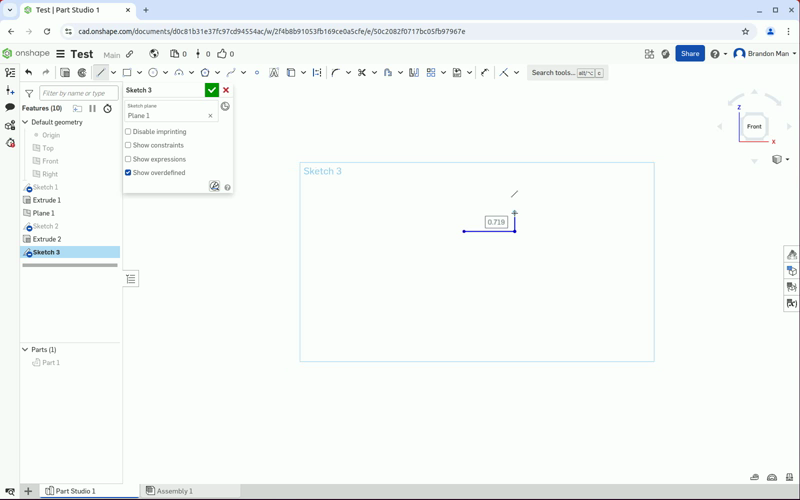
scroll(-6)
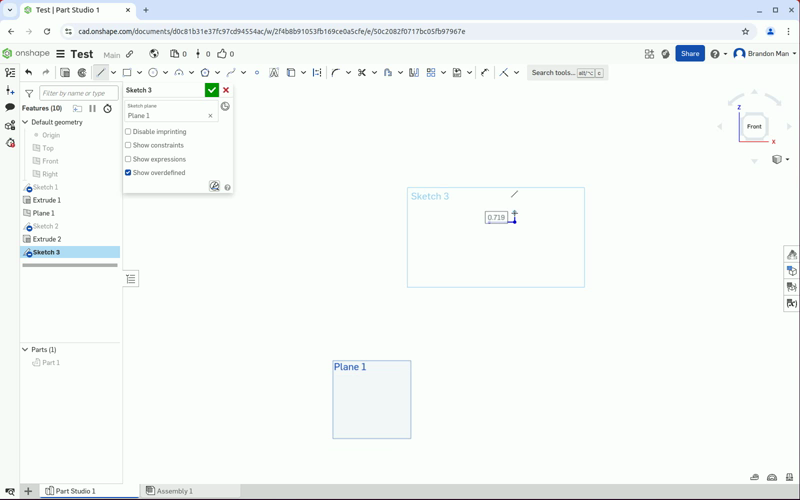
scroll(-6)
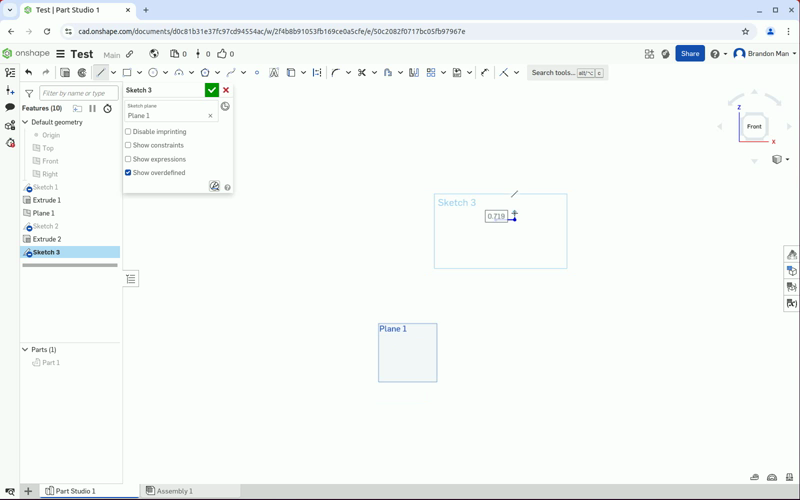
scroll(-6)
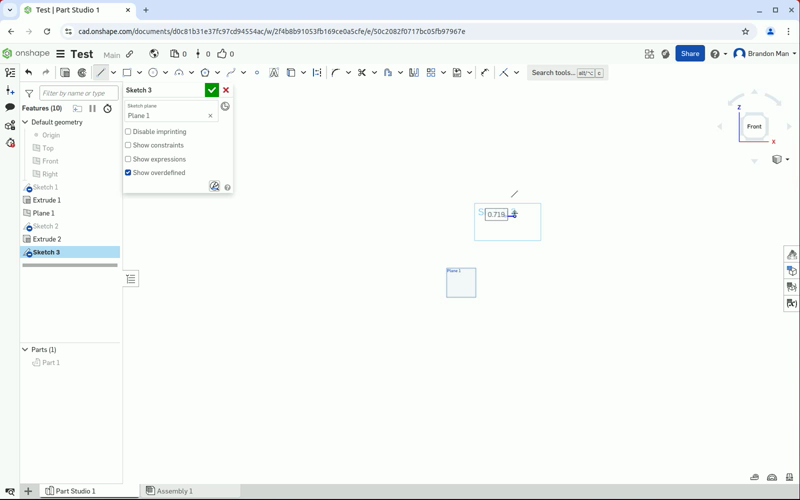
key_up(shift)
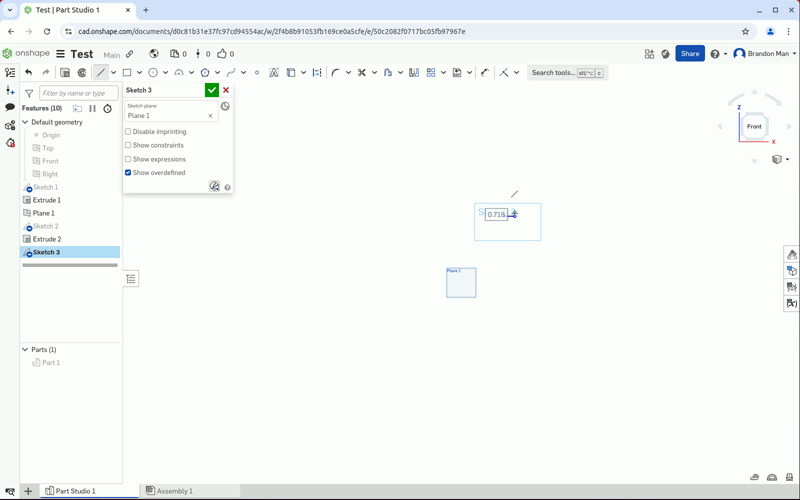
key(esc)
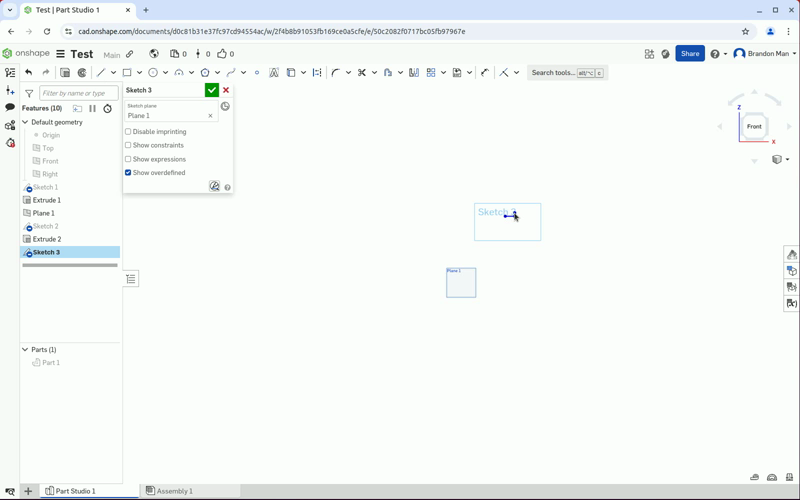
key(a)
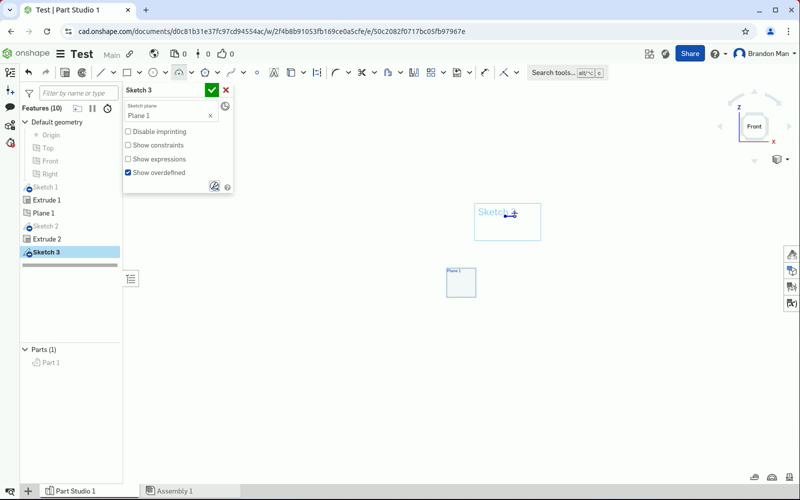
mouse_move(514, 212)
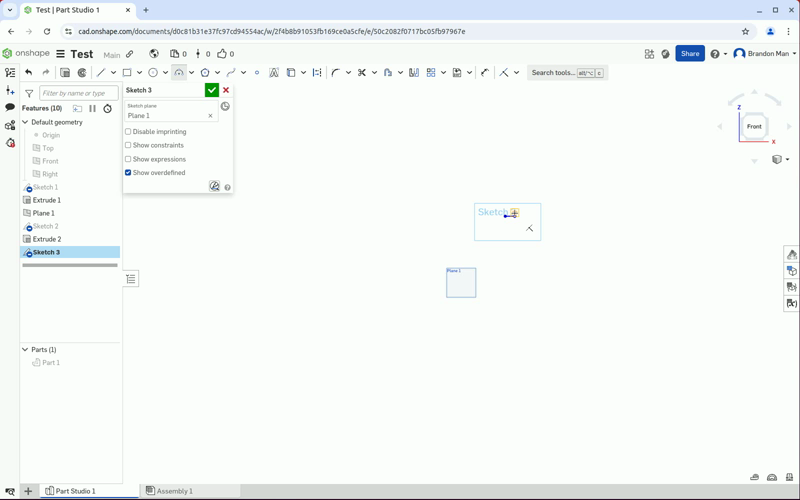
scroll(6)
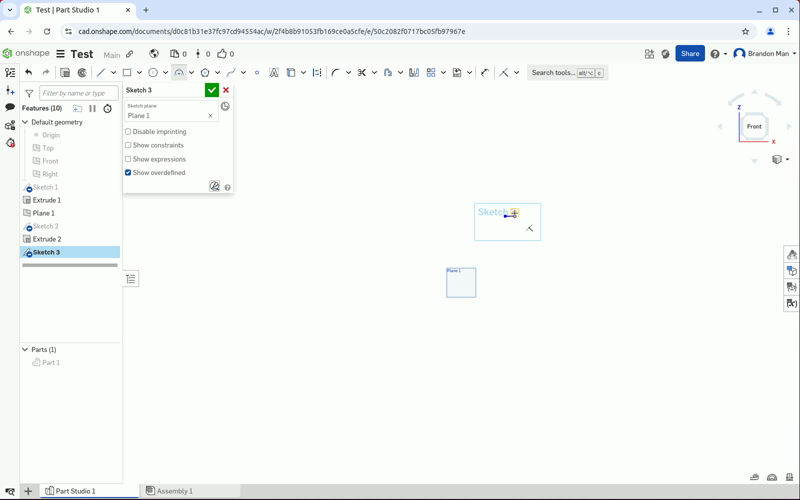
scroll(6)
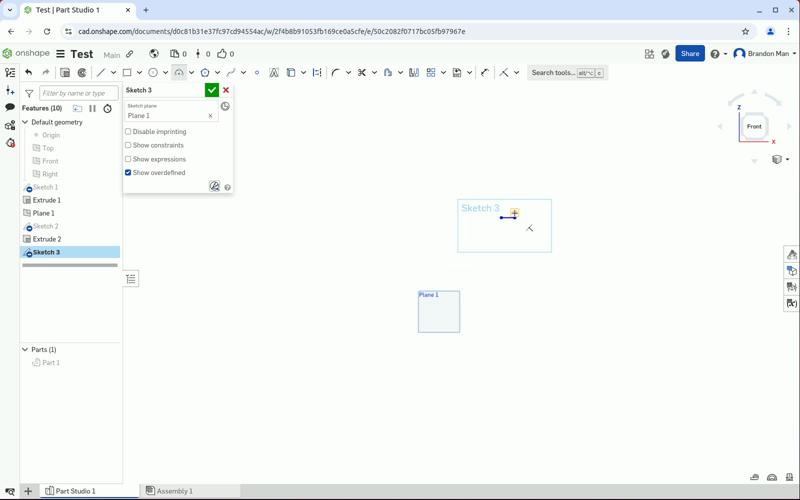
scroll(6)
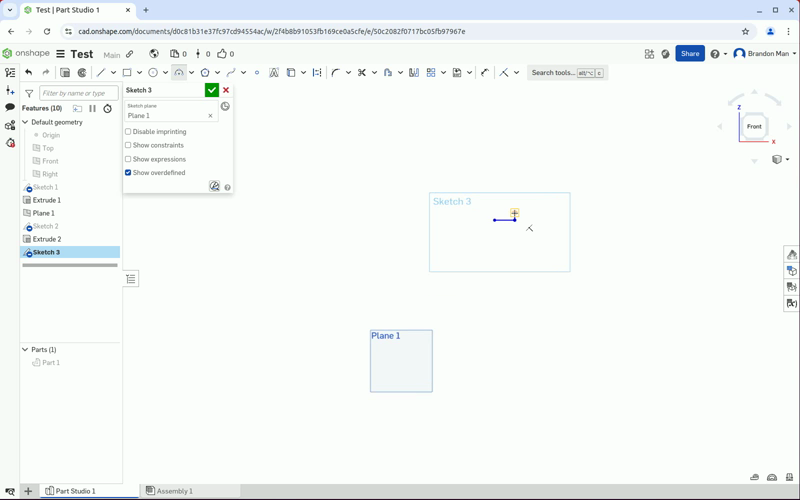
scroll(6)
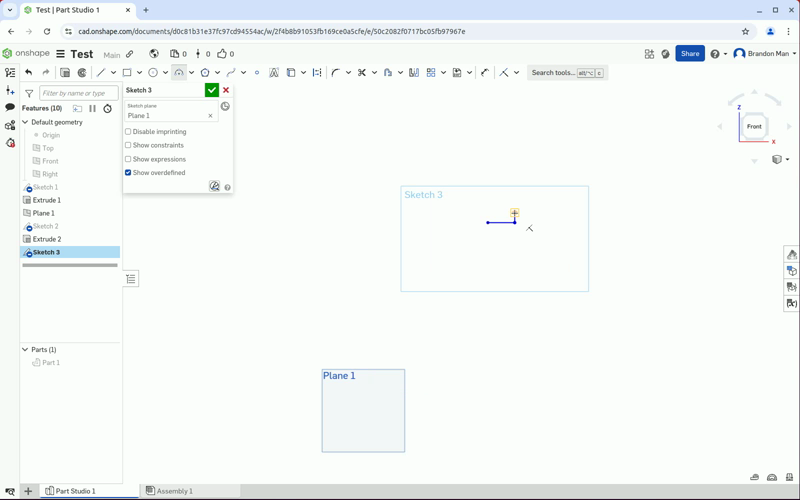
scroll(6)
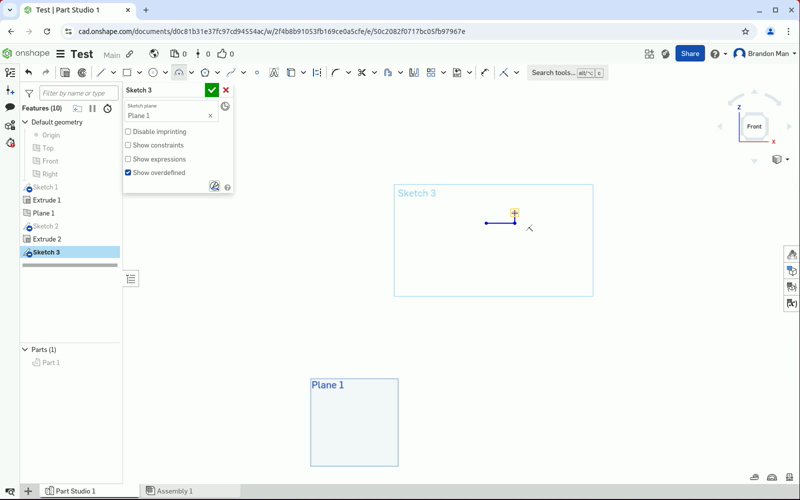
scroll(6)
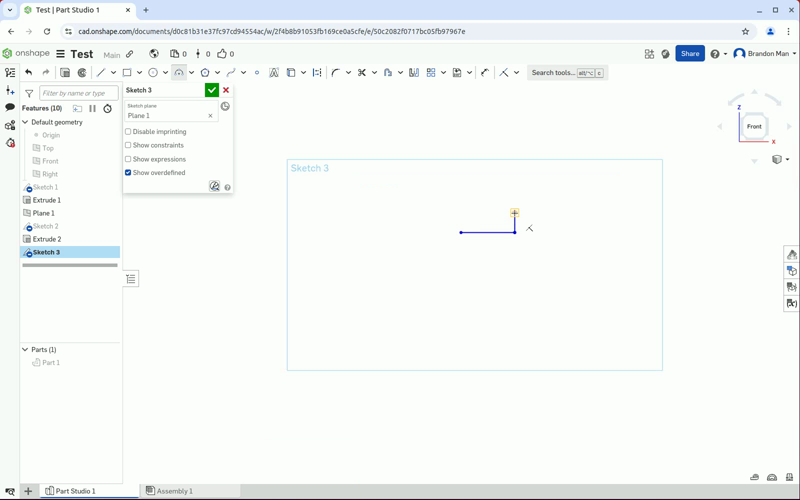
scroll(6)
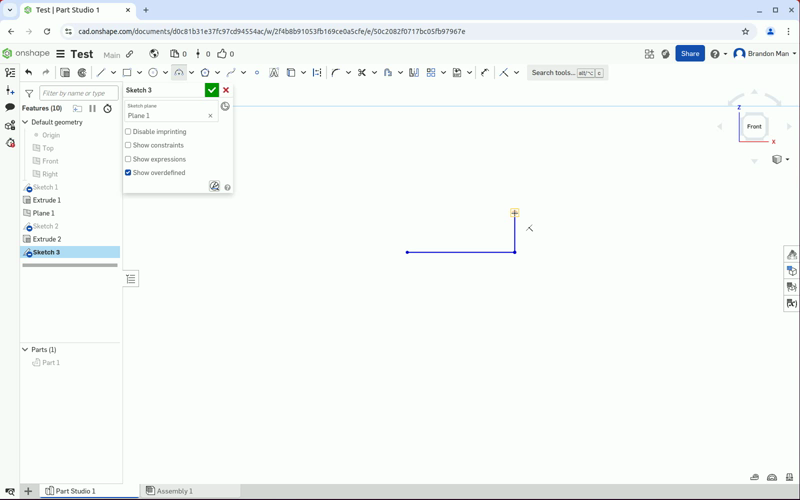
click(514, 212)
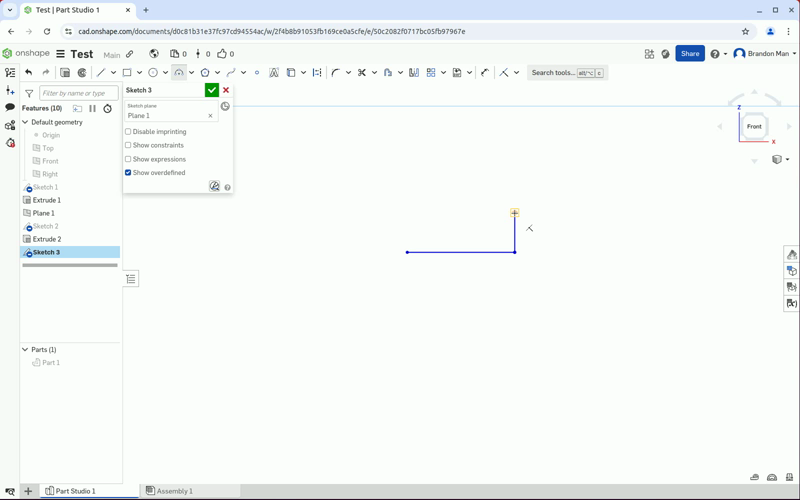
scroll(-6)
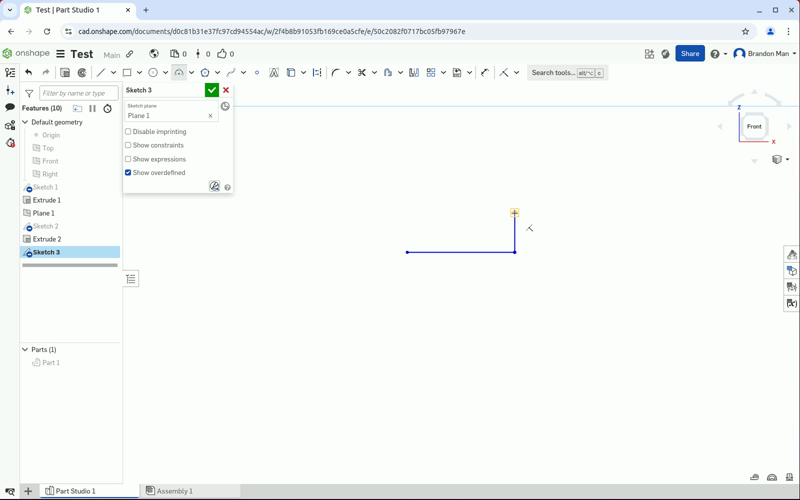
scroll(-6)
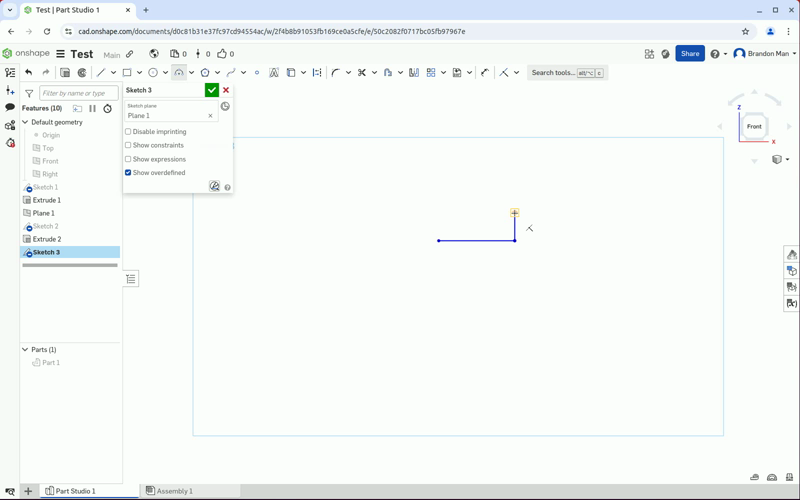
scroll(-6)
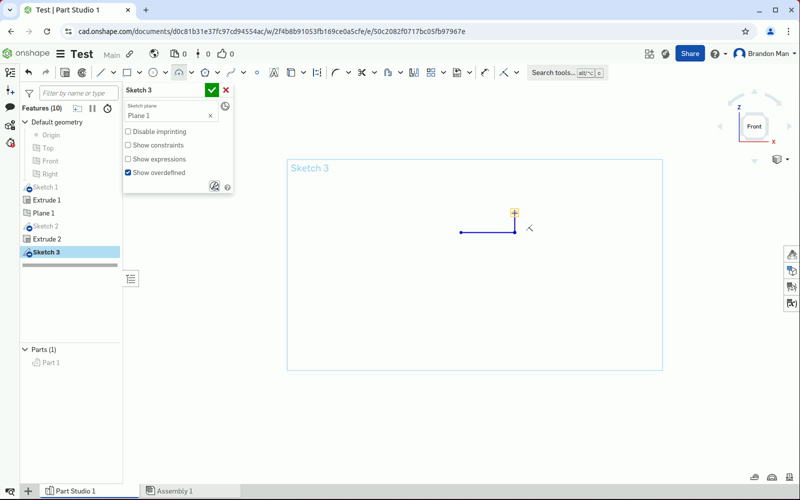
scroll(-6)
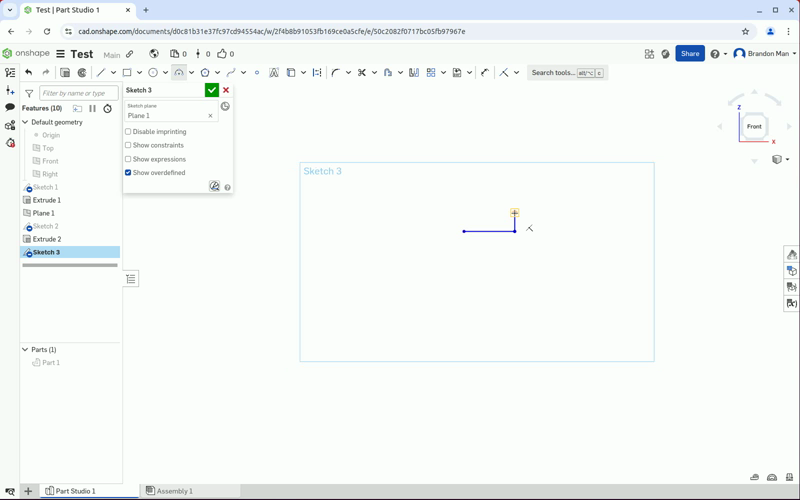
scroll(-6)
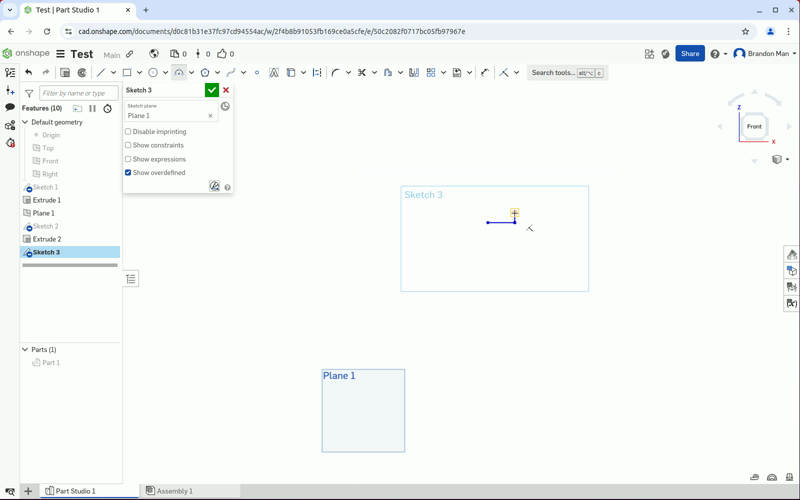
scroll(-6)
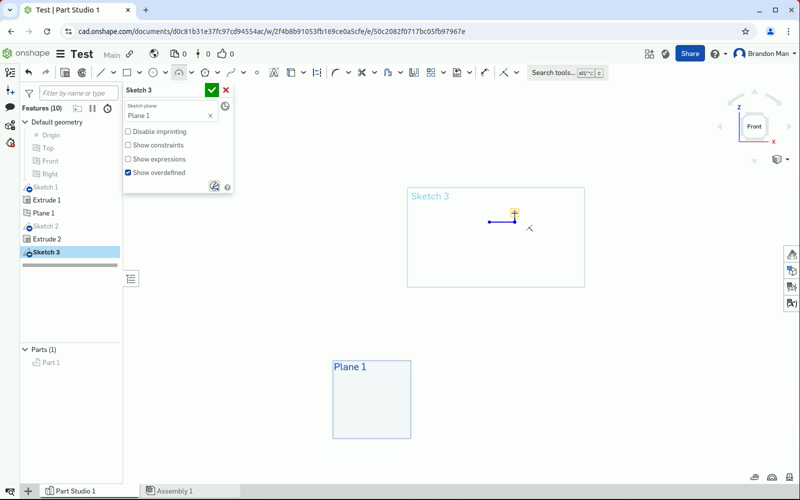
scroll(-6)
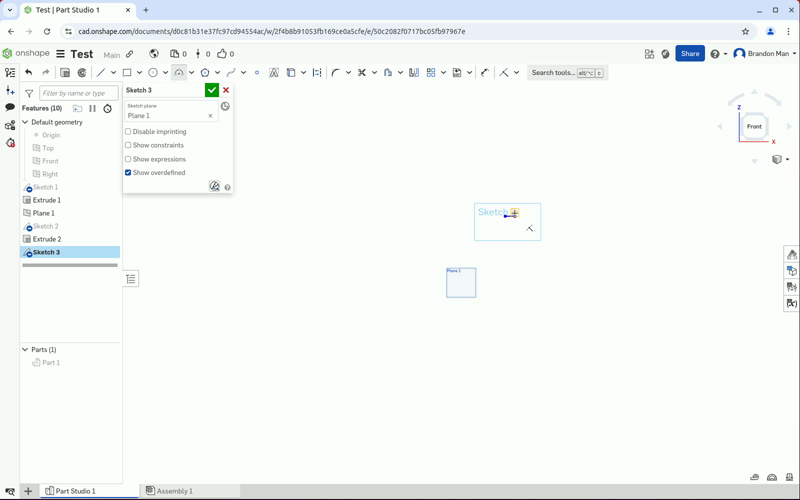
mouse_move(505, 216)
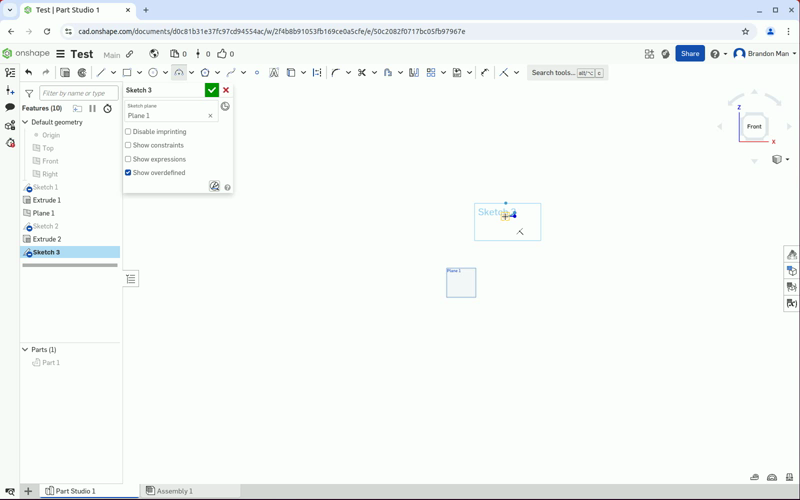
click(505, 216)
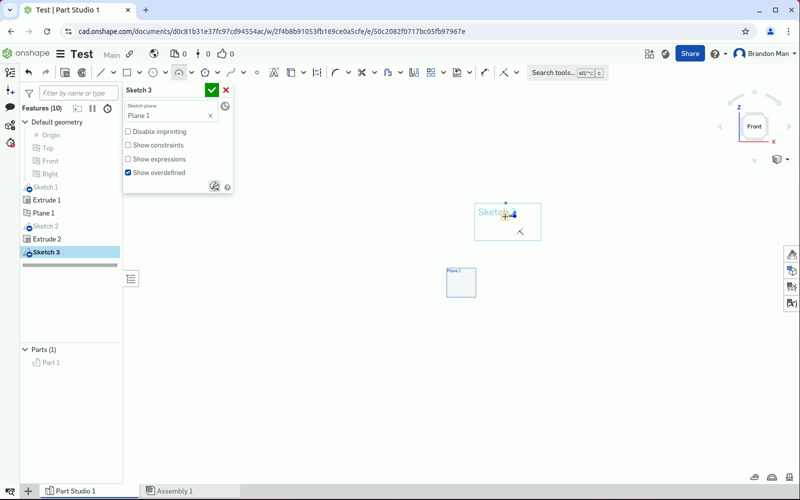
key_down(shift)
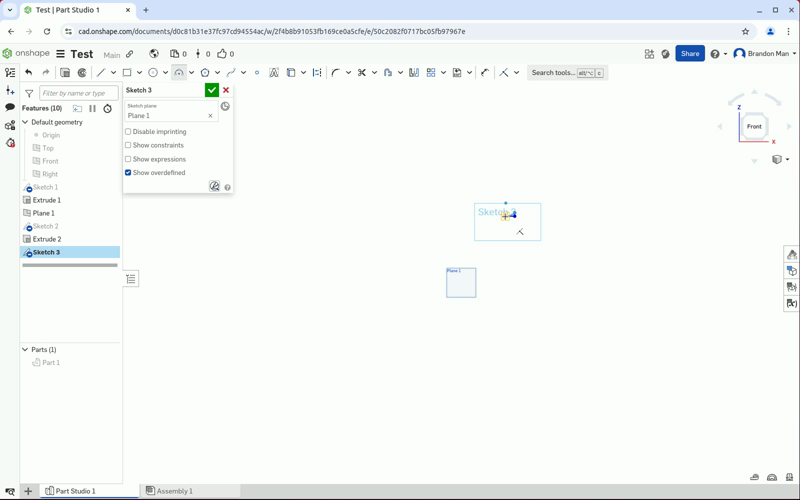
mouse_move(510, 215)
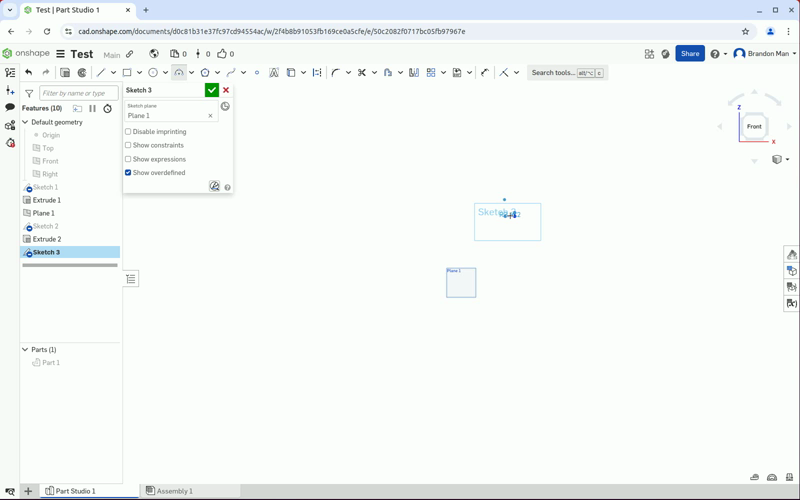
scroll(6)
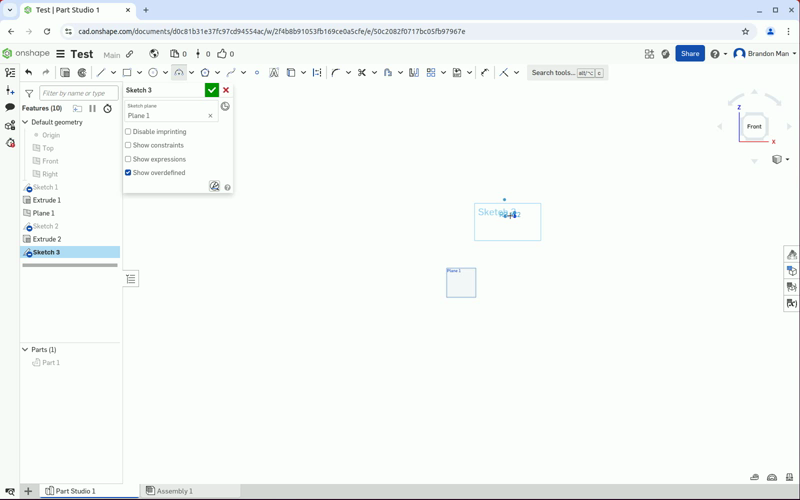
scroll(6)
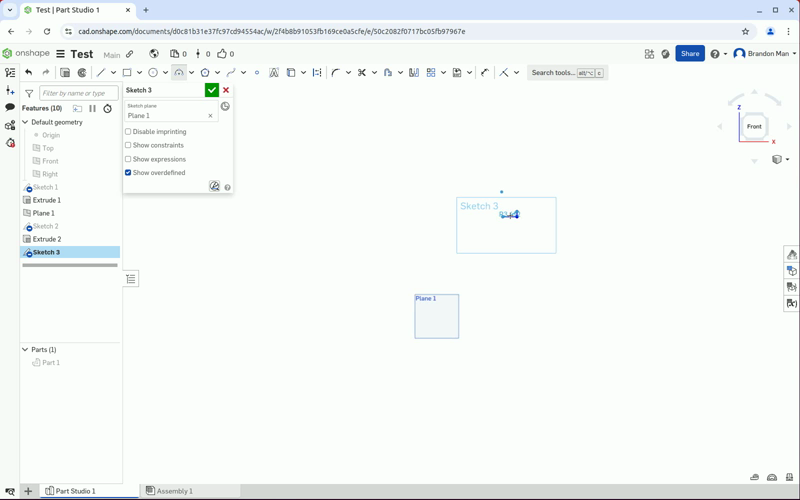
scroll(6)
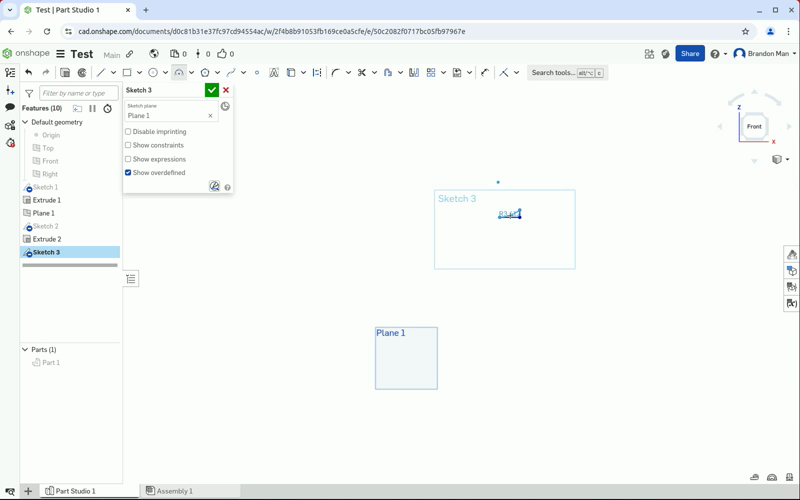
scroll(6)
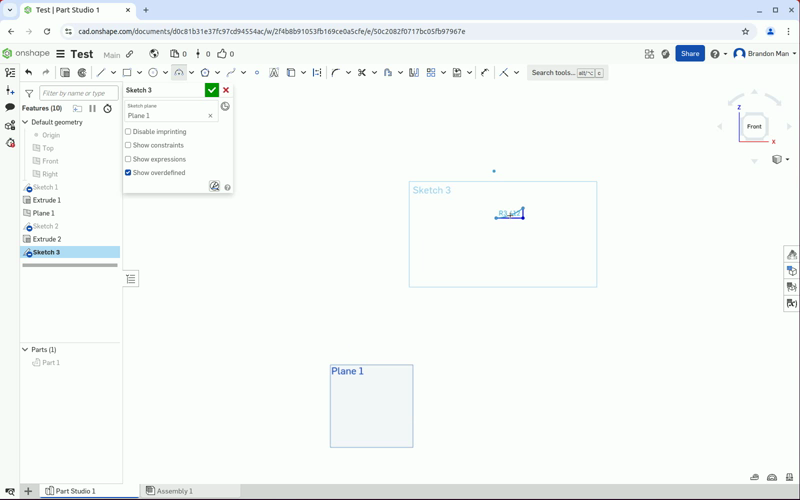
scroll(6)
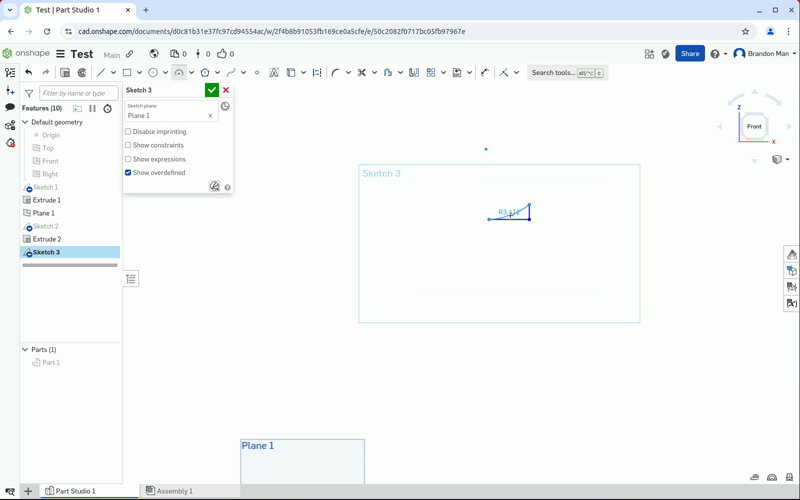
scroll(6)
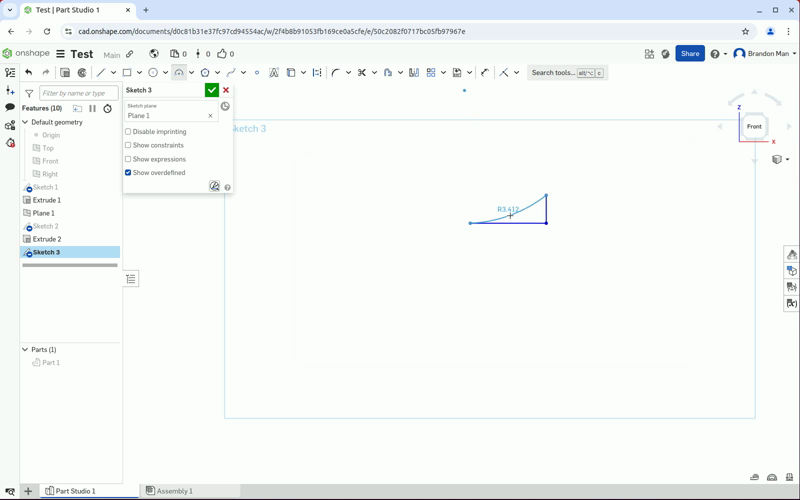
scroll(6)
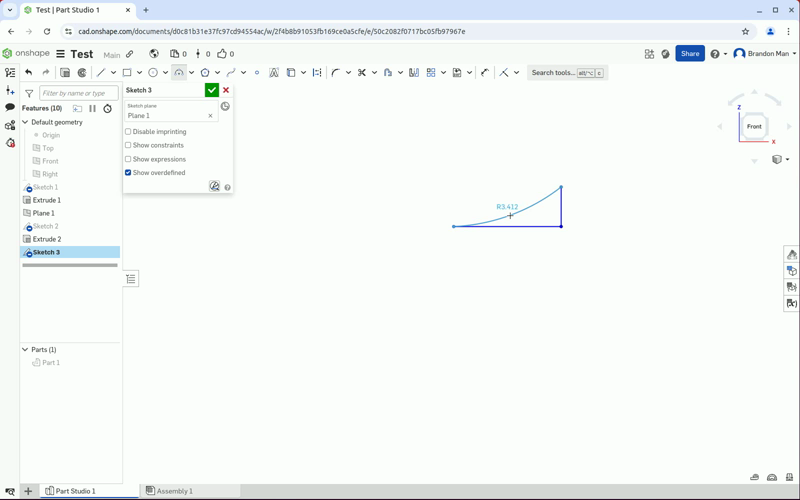
click(510, 215)
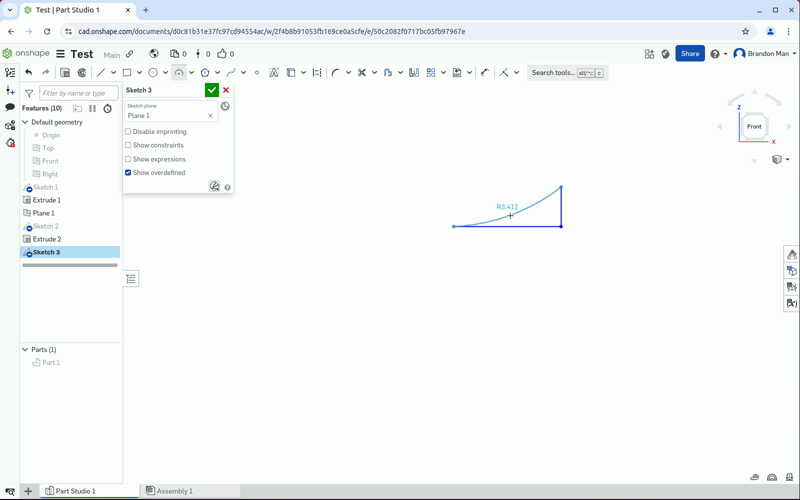
scroll(-6)
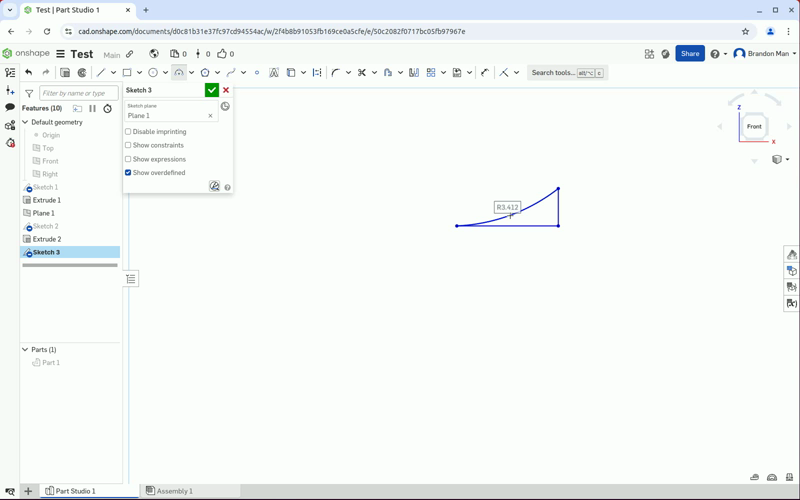
scroll(-6)
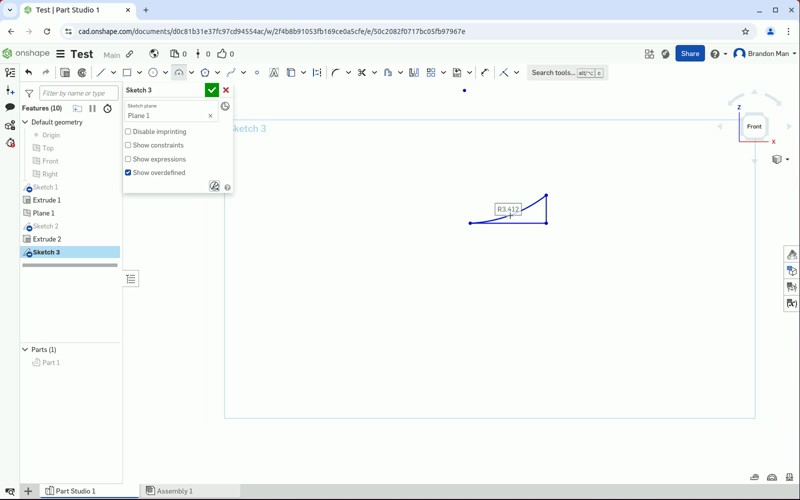
scroll(-6)
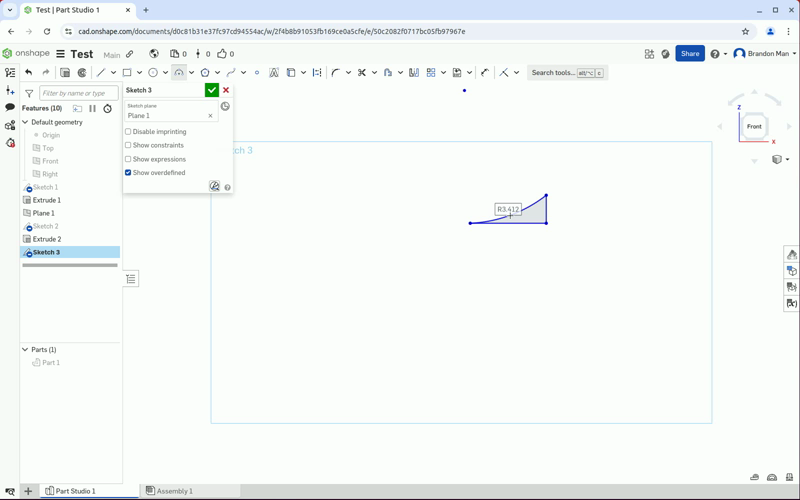
scroll(-6)
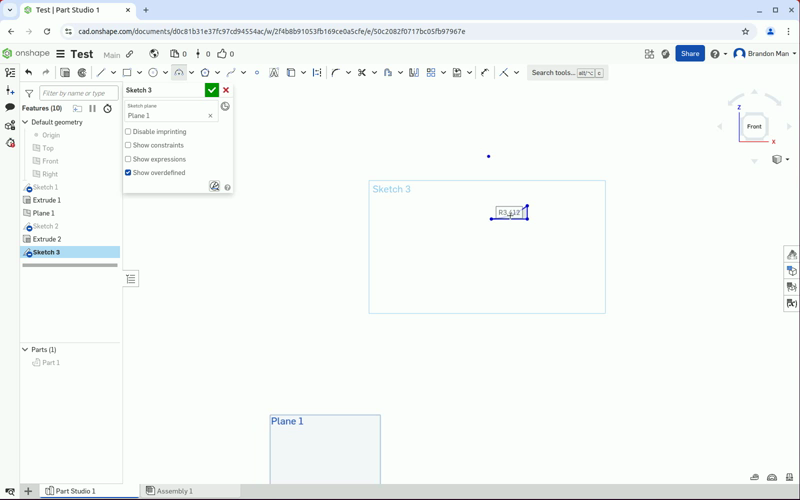
scroll(-6)
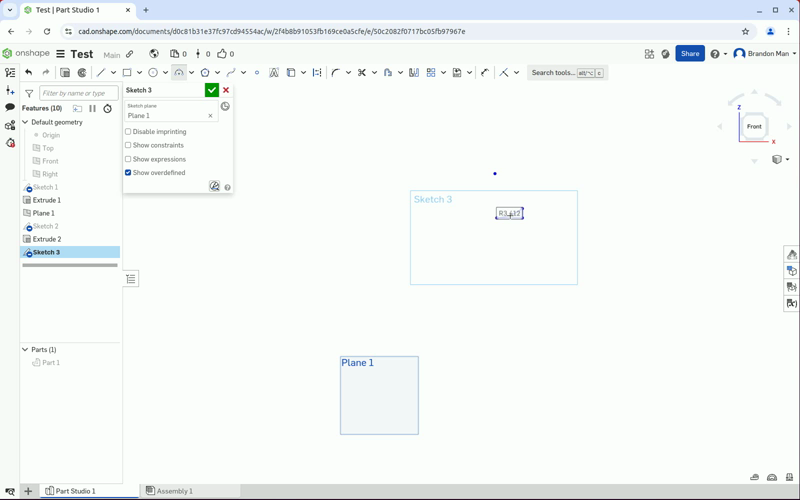
scroll(-6)
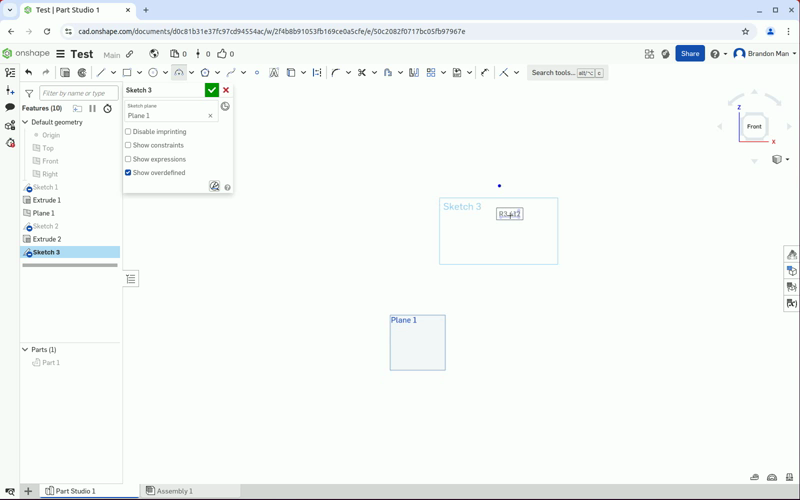
scroll(-6)
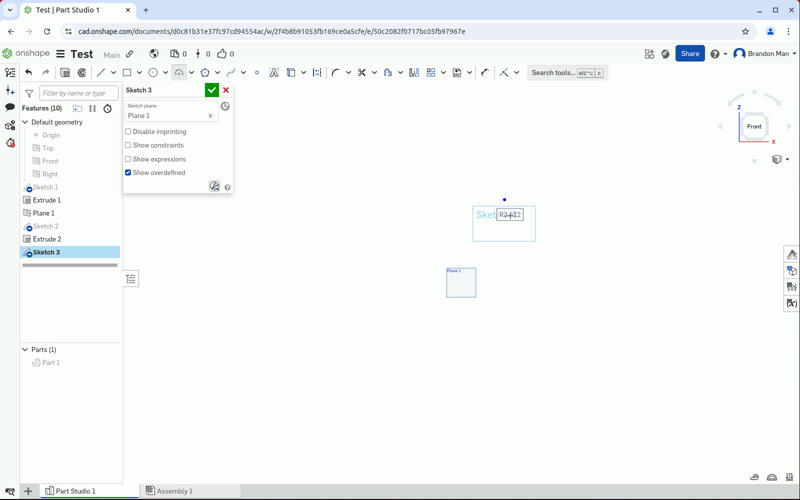
key_up(shift)
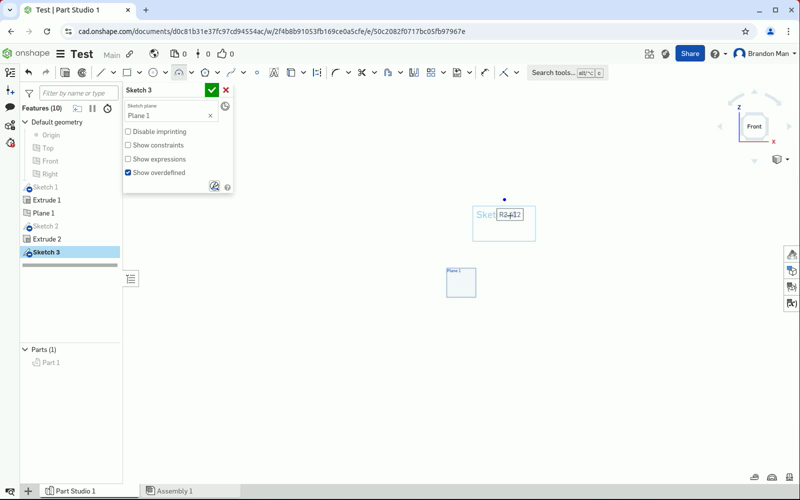
key(esc)
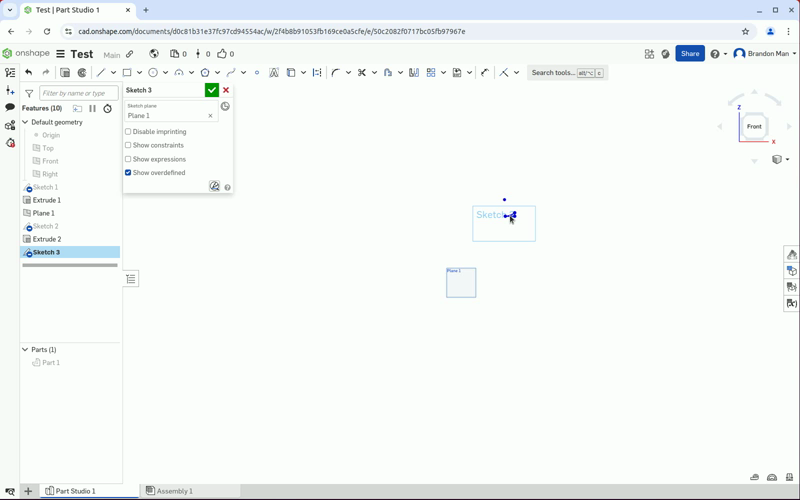
mouse_move(511, 215)
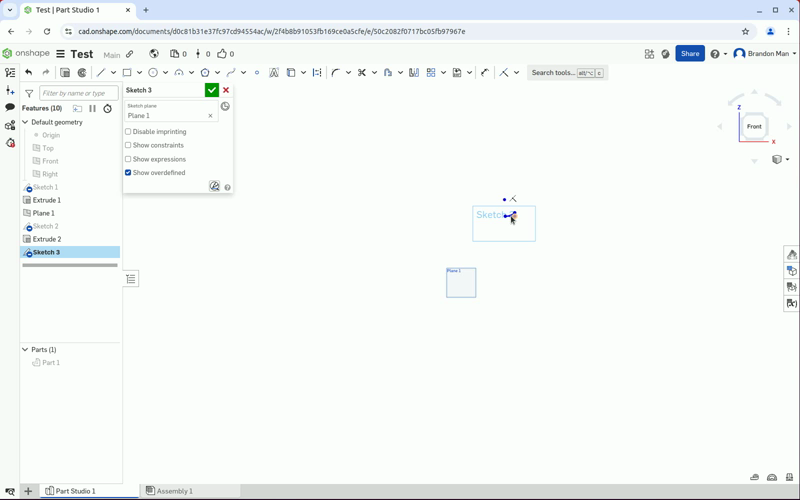
scroll(6)
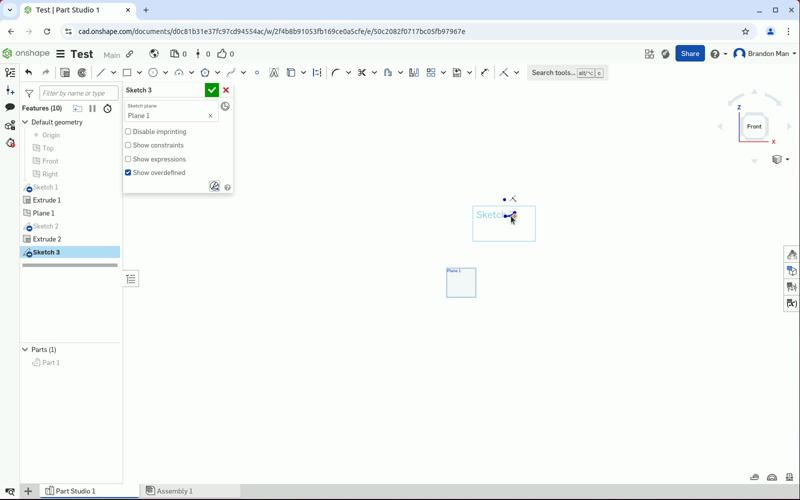
scroll(6)
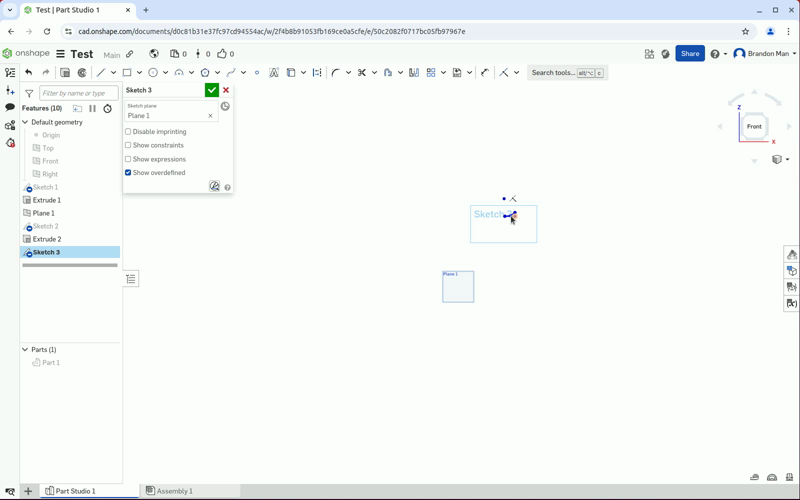
scroll(6)
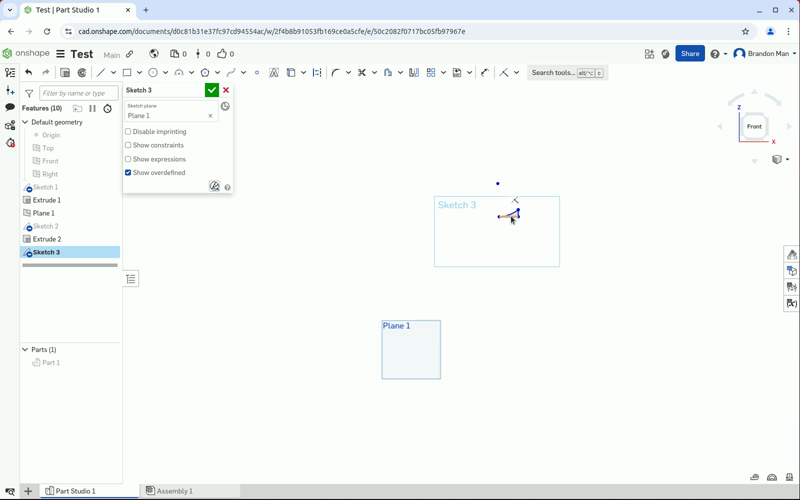
scroll(6)
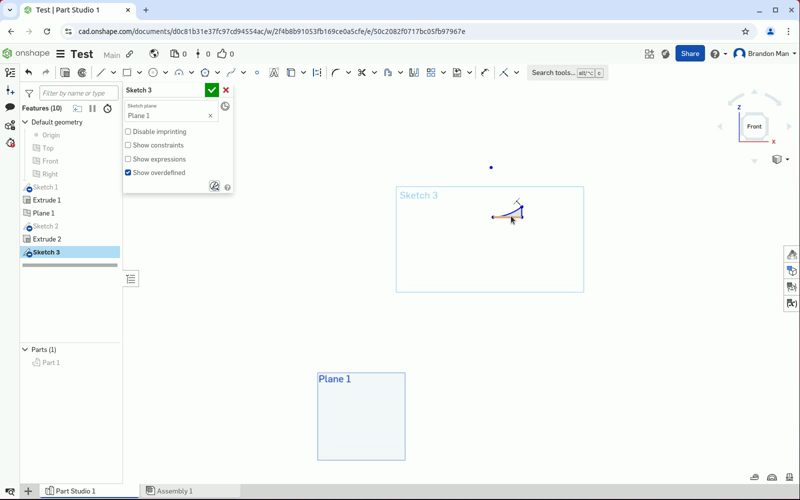
scroll(6)
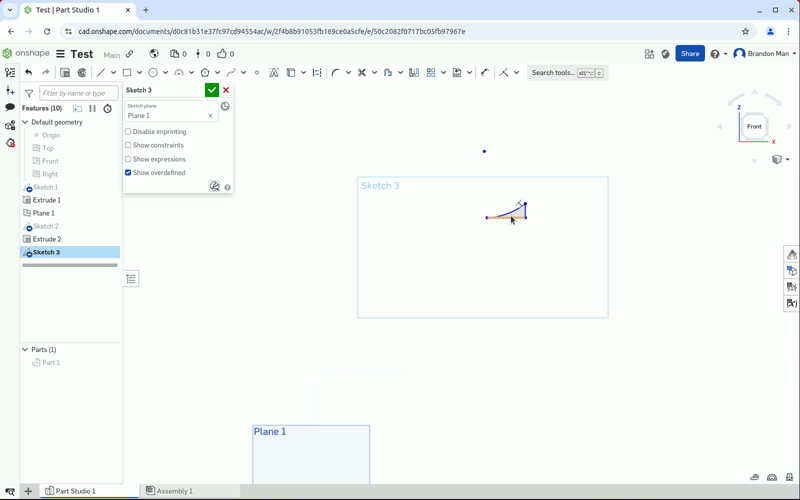
scroll(6)
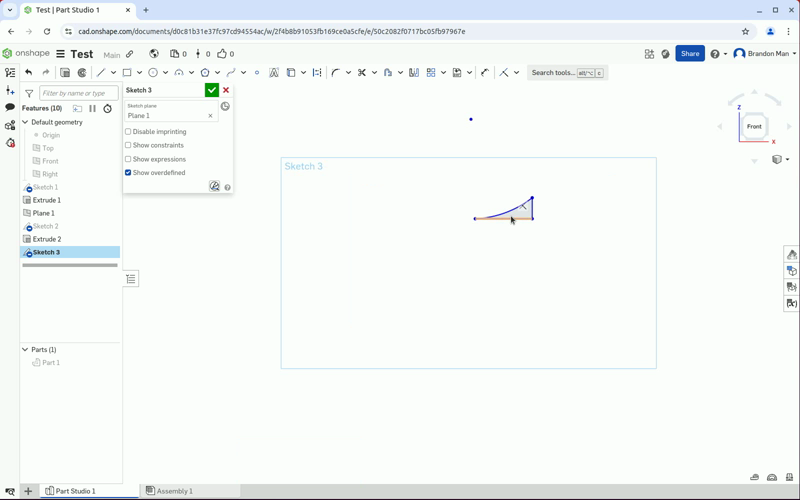
scroll(6)
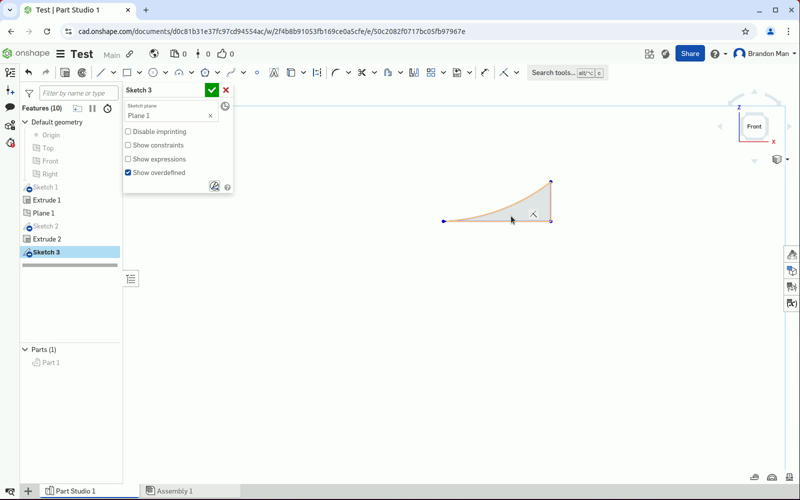
click(511, 215)
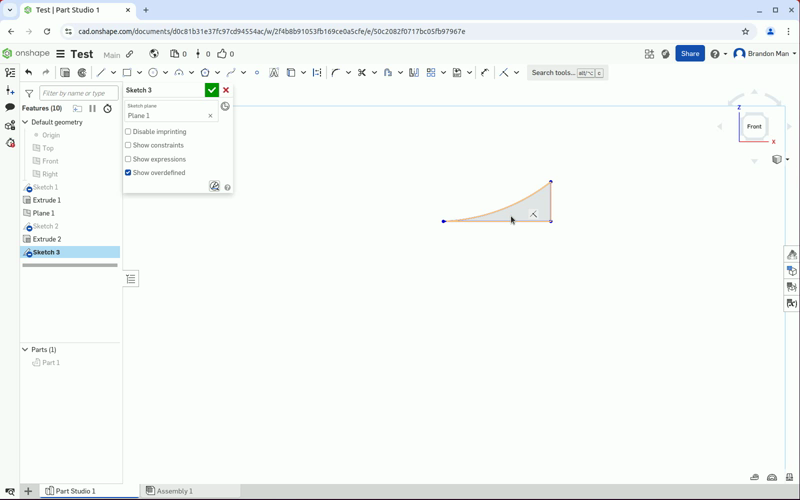
scroll(-6)
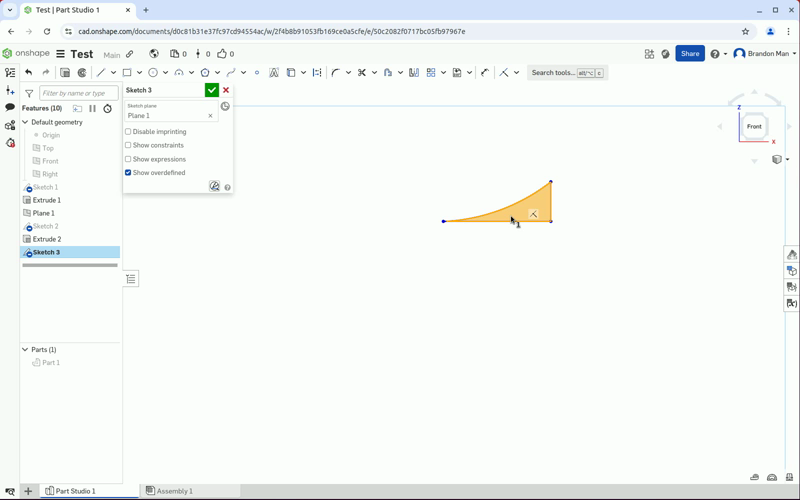
scroll(-6)
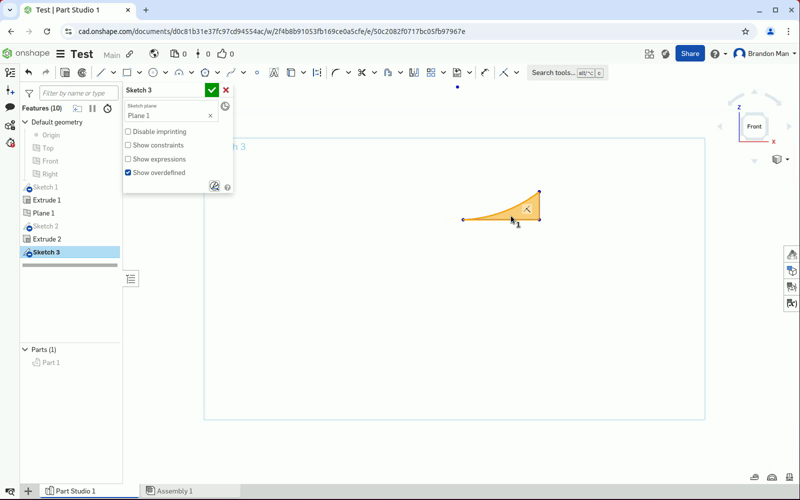
scroll(-6)
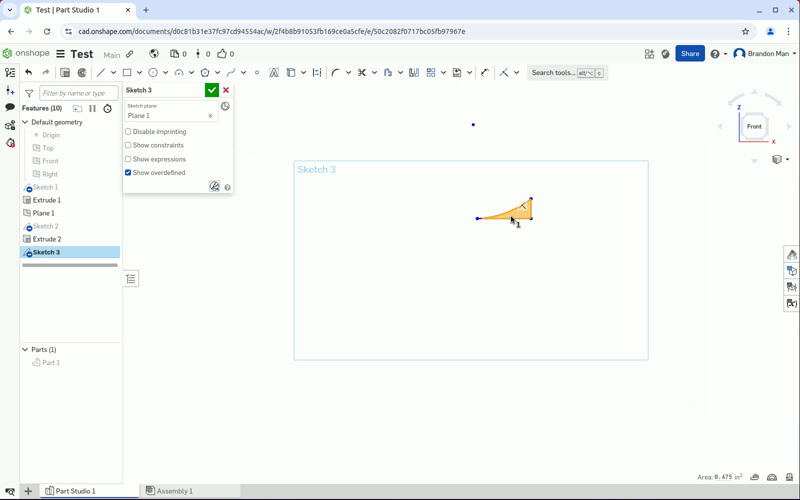
scroll(-6)
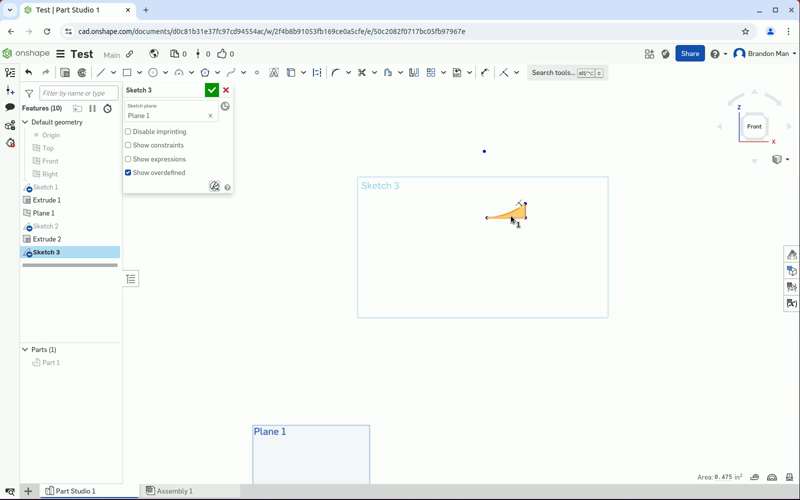
scroll(-6)
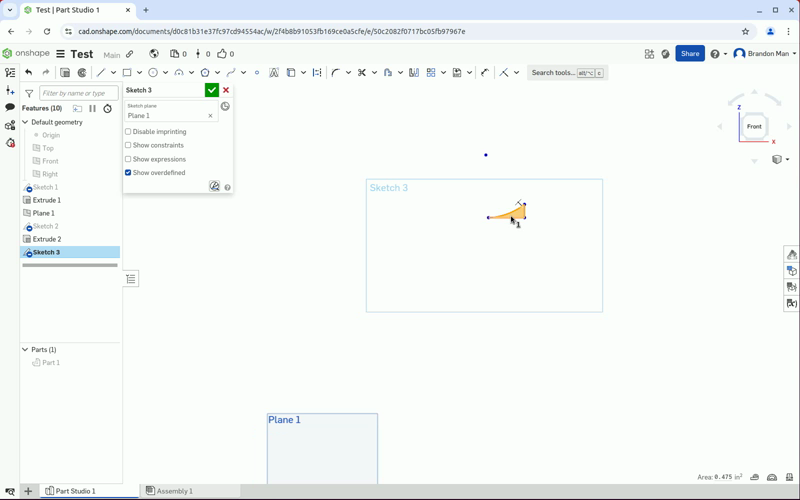
scroll(-6)
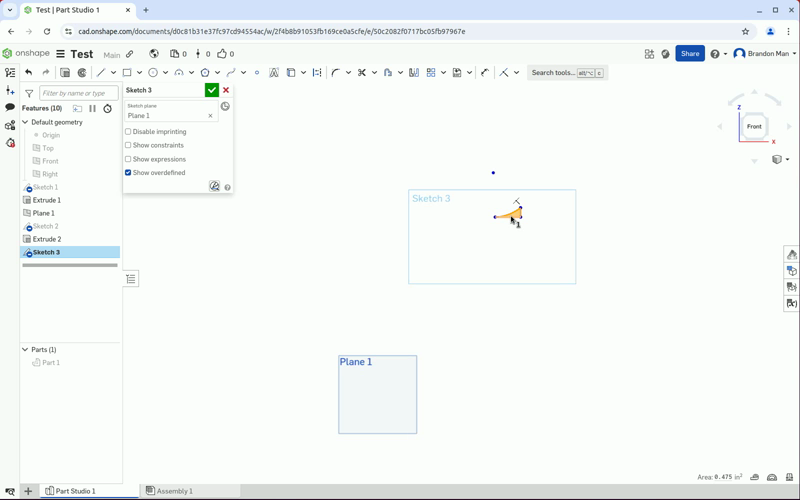
scroll(-6)
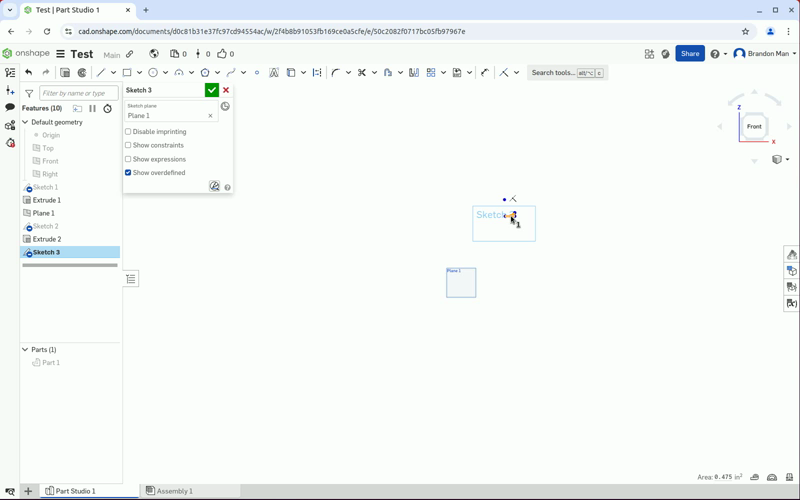
mouse_move(73, 352)
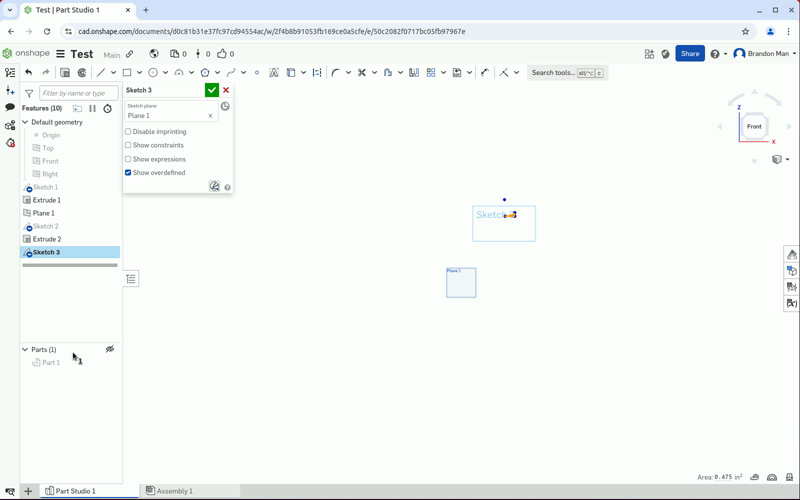
key(shift+y)
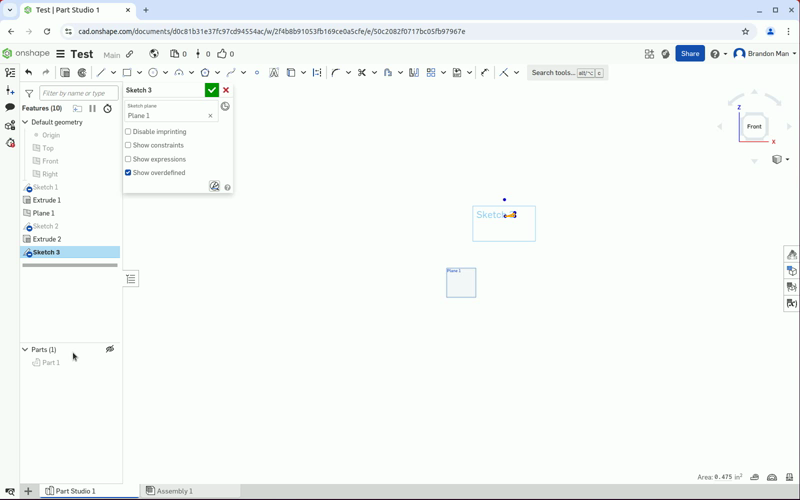
key(shift+e)
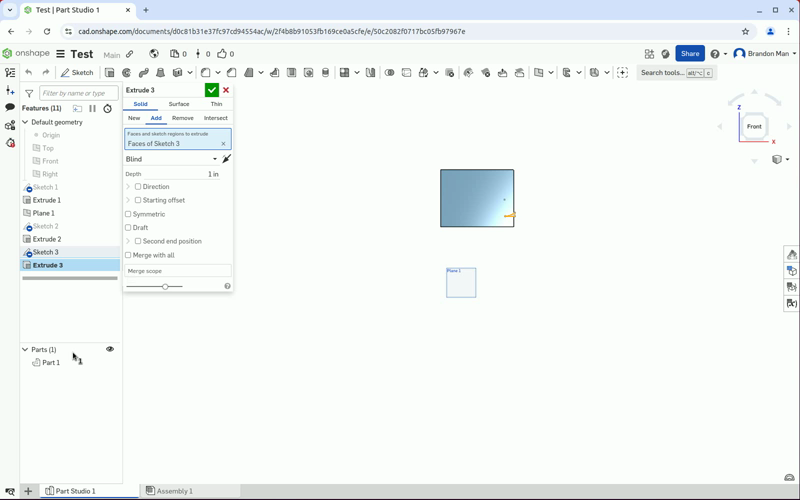
mouse_move(143, 106)
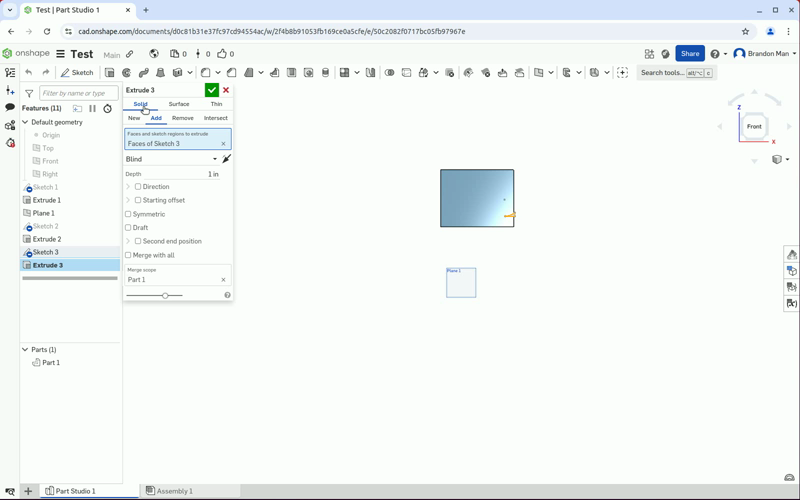
click(143, 106)
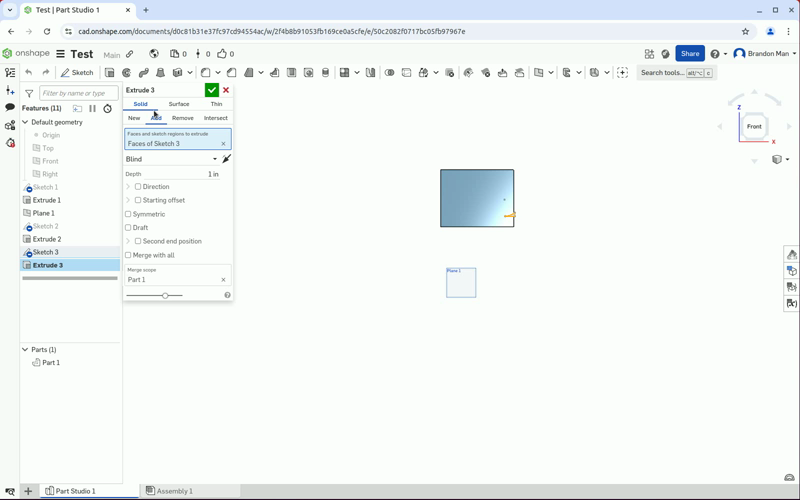
mouse_move(186, 120)
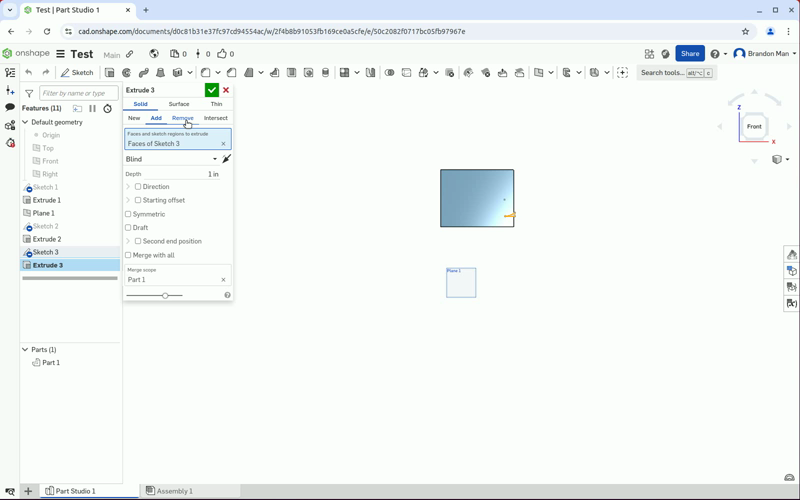
click(186, 120)
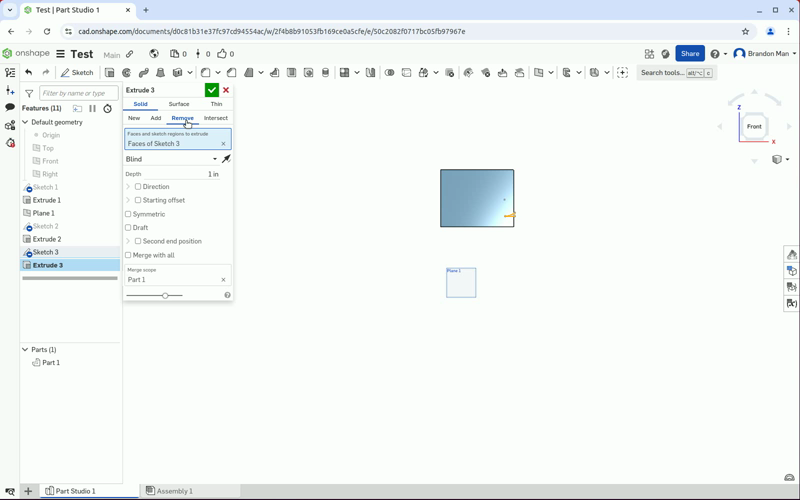
key(tab, 4)
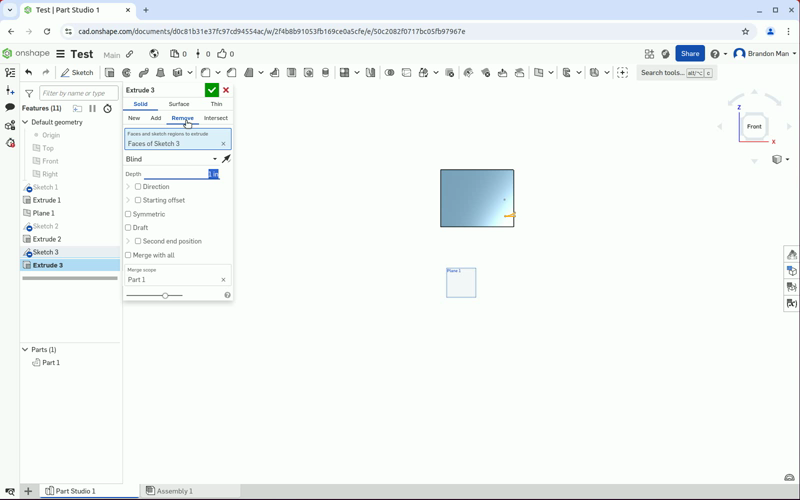
text(16.609)
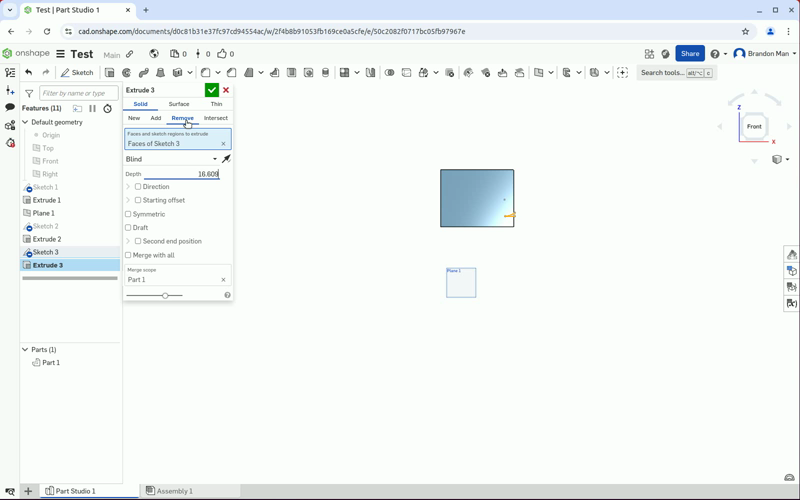
key(tab, 6)
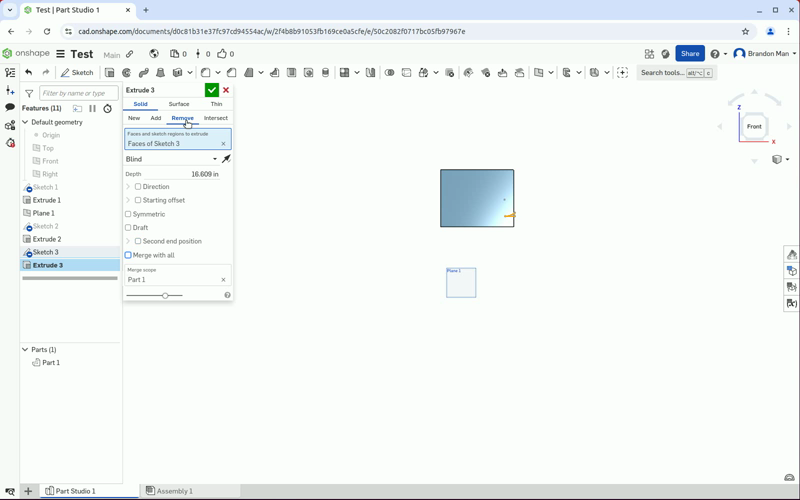
key(space)
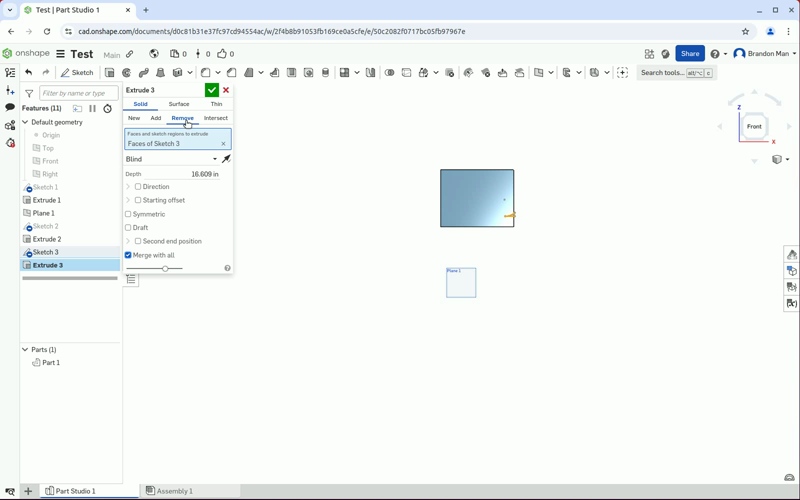
key(enter)
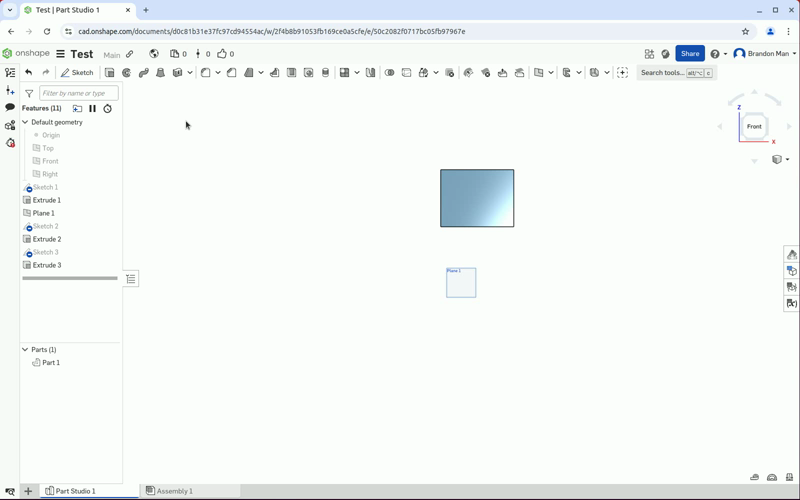
key(shift+h)
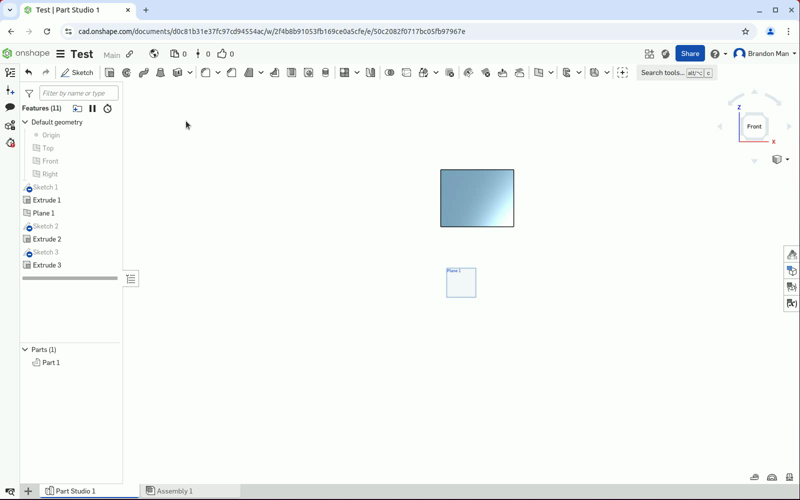
key(shift+h)
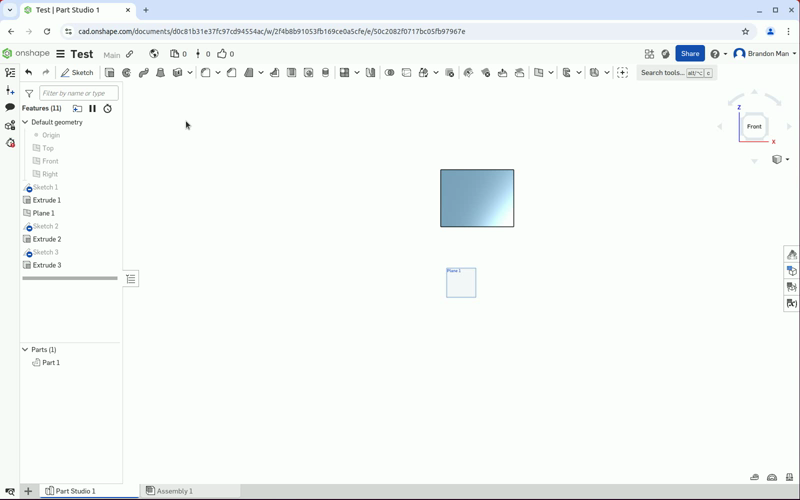
mouse_move(73, 189)
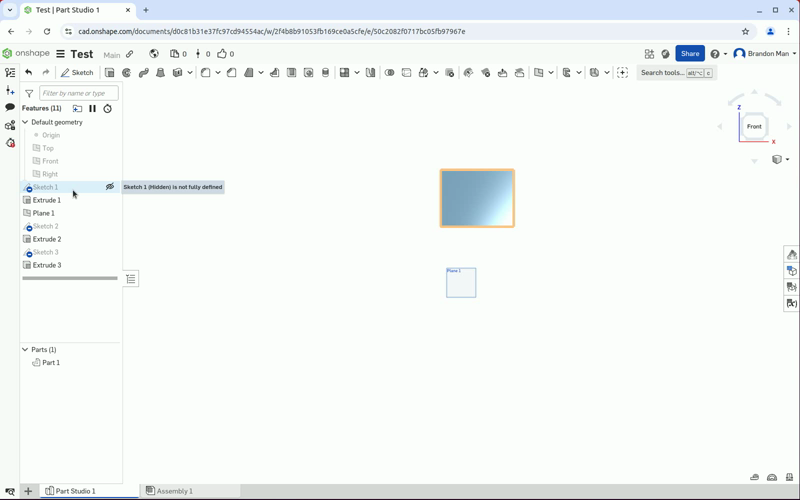
click(73, 189)
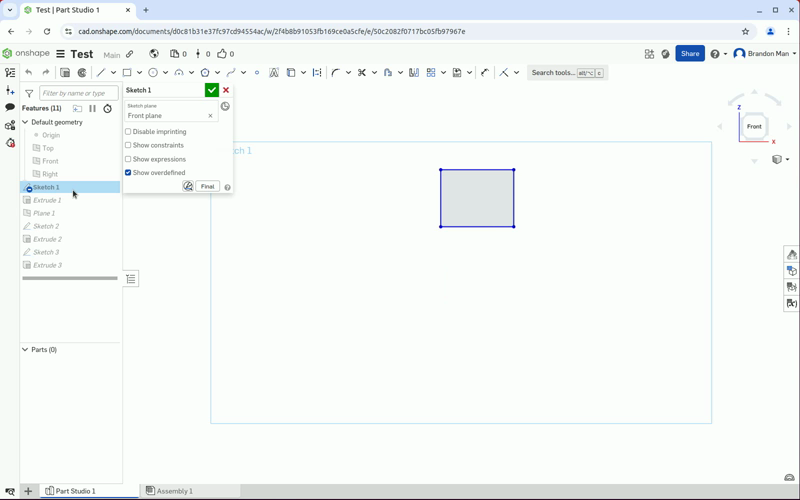
mouse_move(229, 92)
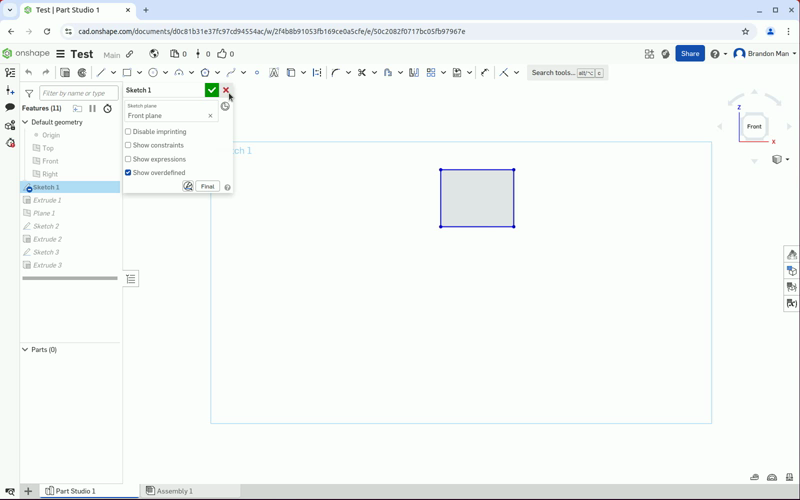
click(229, 92)
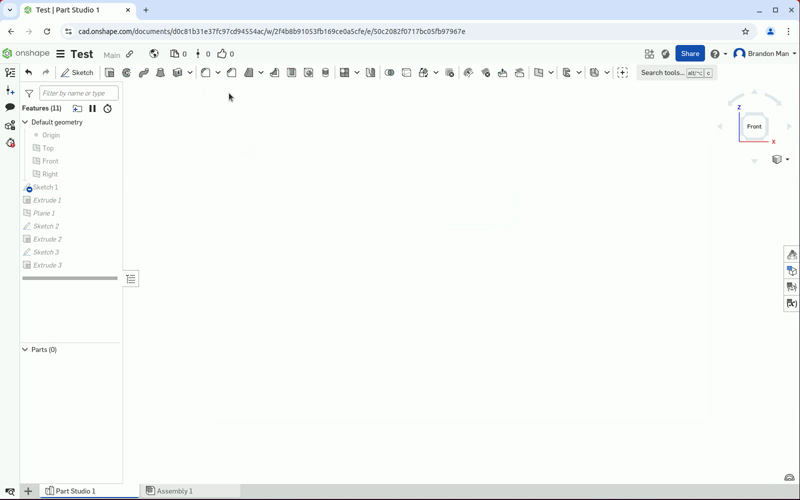
key(shift+s)
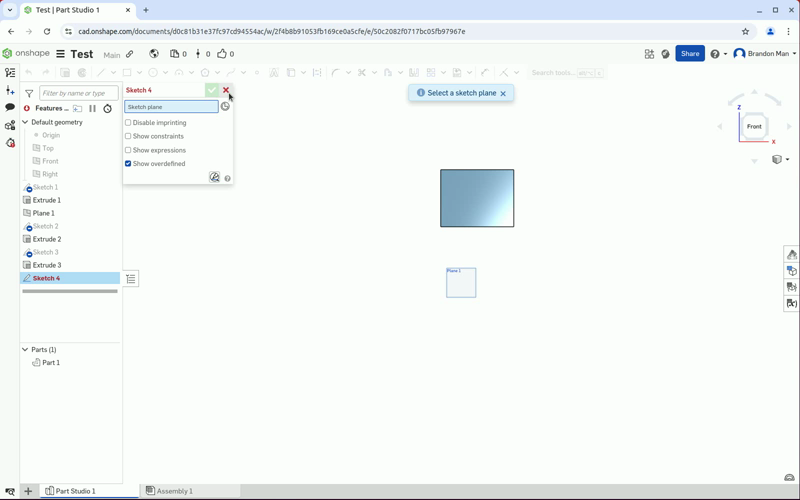
mouse_move(73, 215)
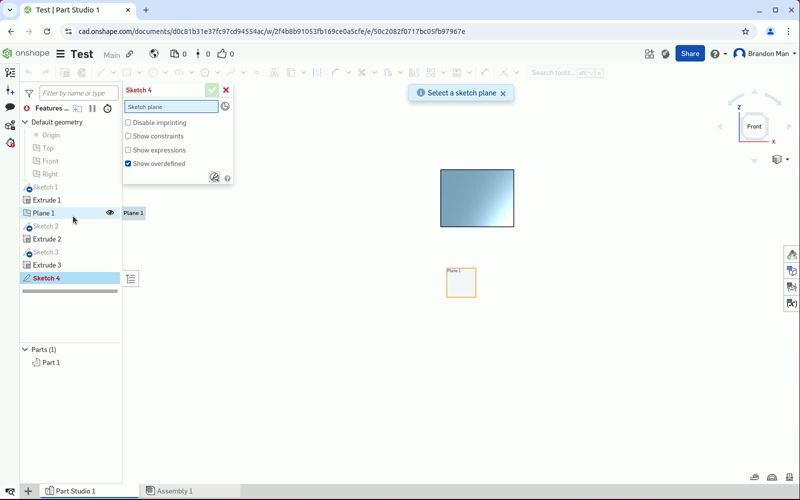
click(73, 215)
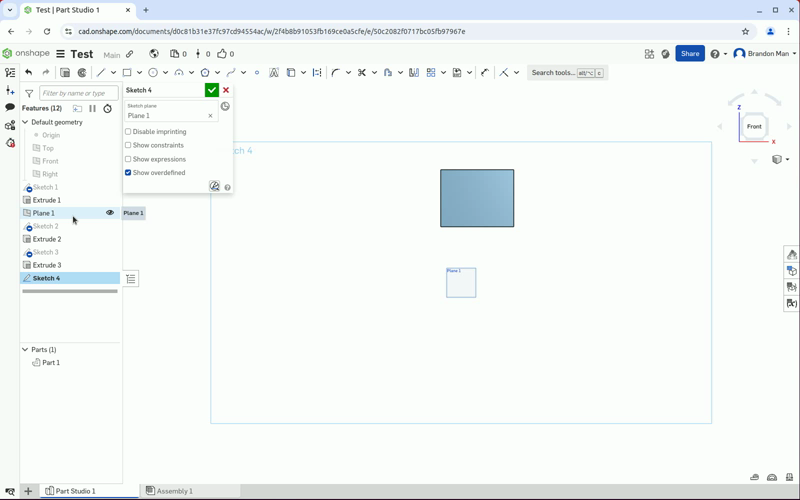
mouse_move(73, 352)
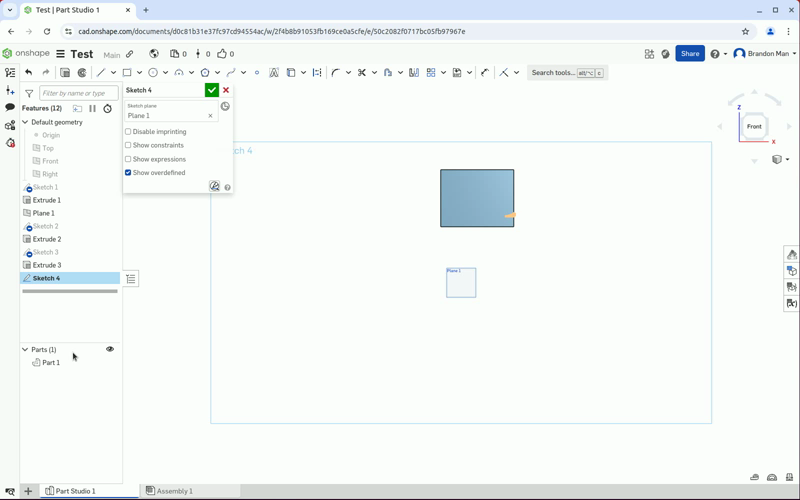
key(y)
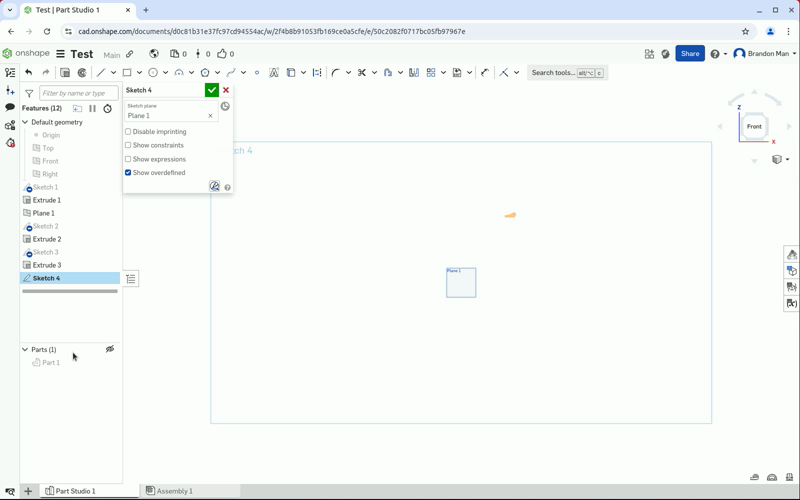
key(l)
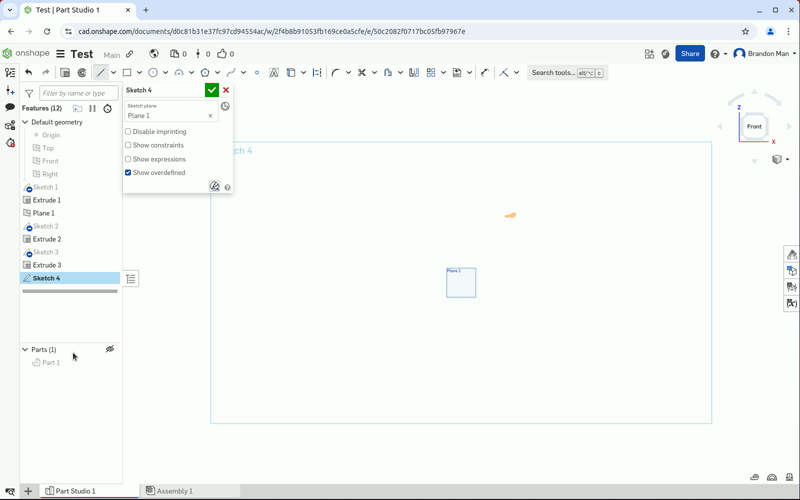
key_down(shift)
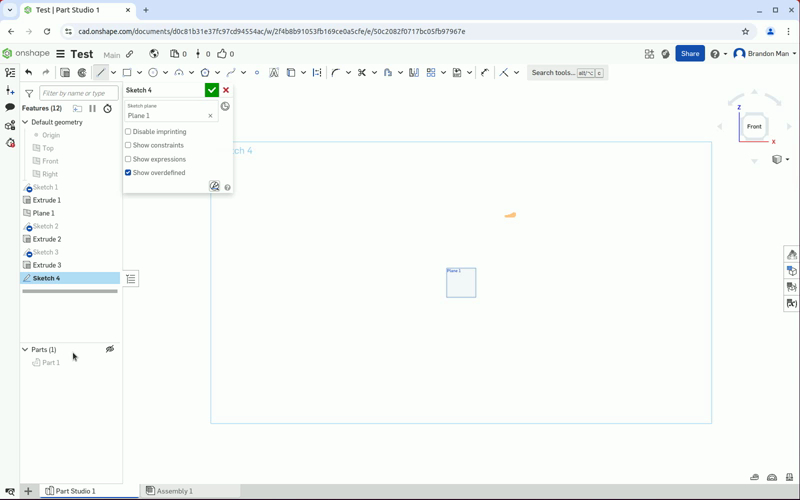
mouse_move(505, 182)
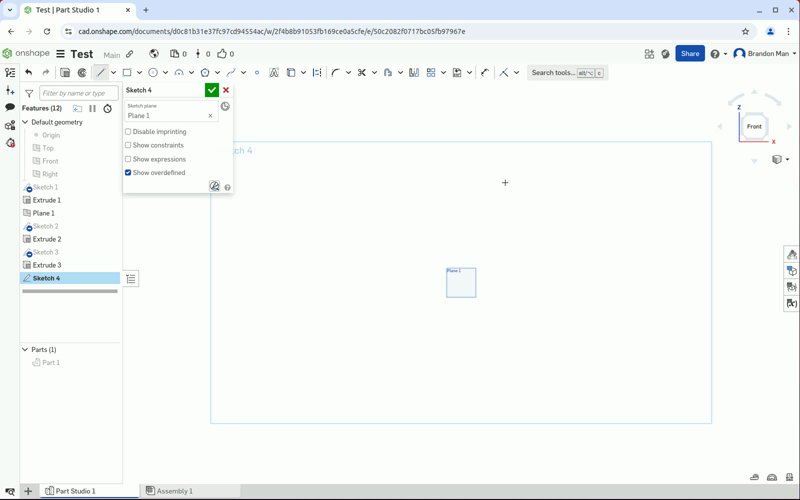
click(505, 182)
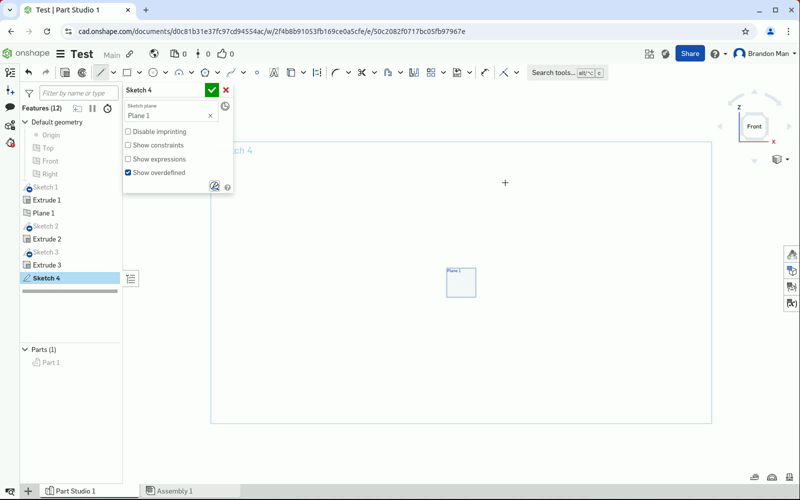
key_up(shift)
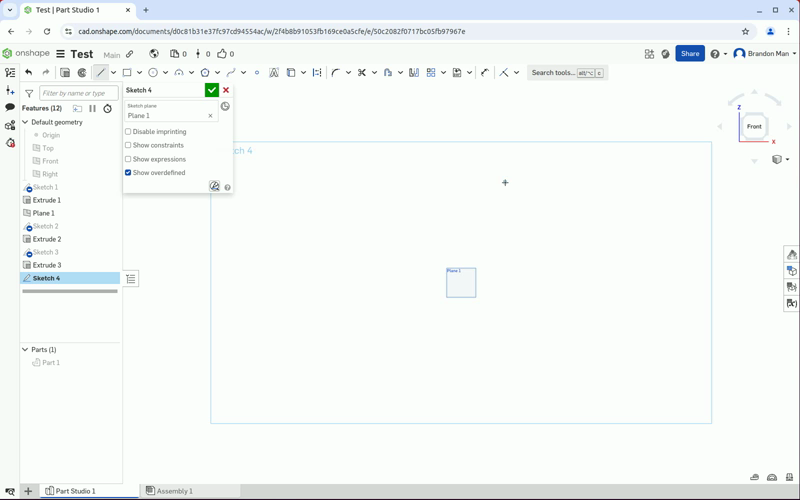
key_down(shift)
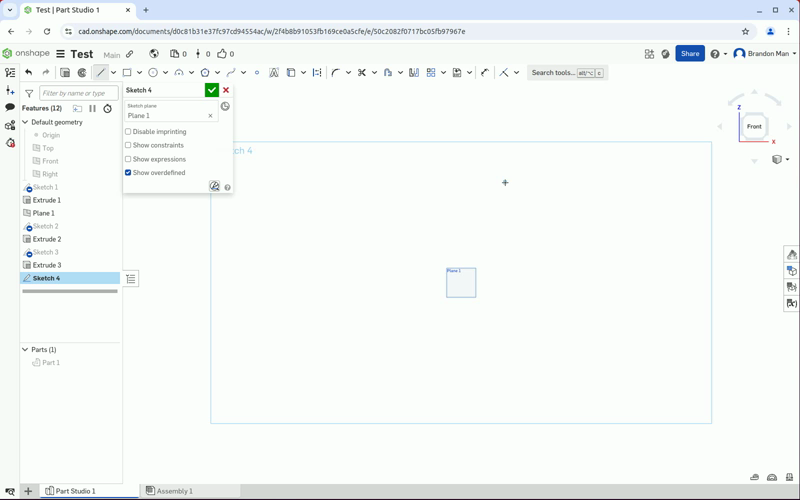
key_up(shift)
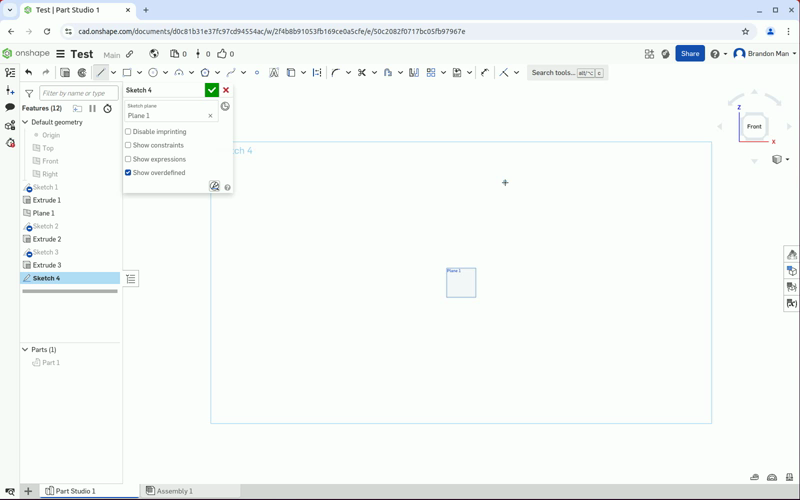
key_down(shift)
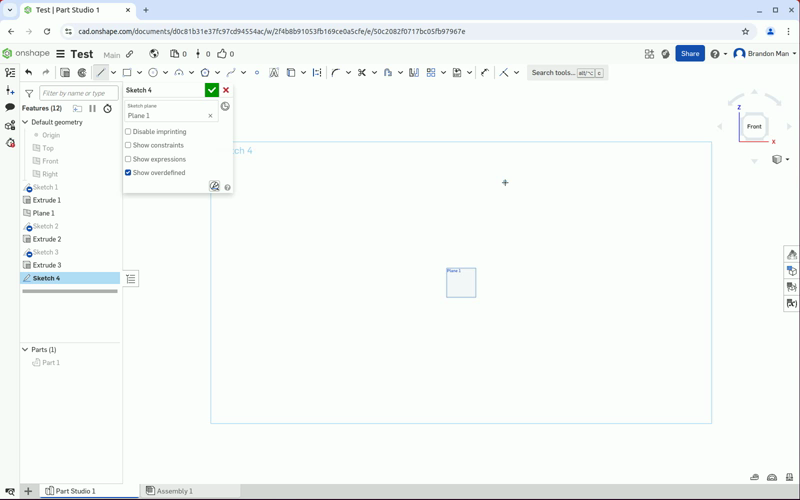
mouse_move(535, 182)
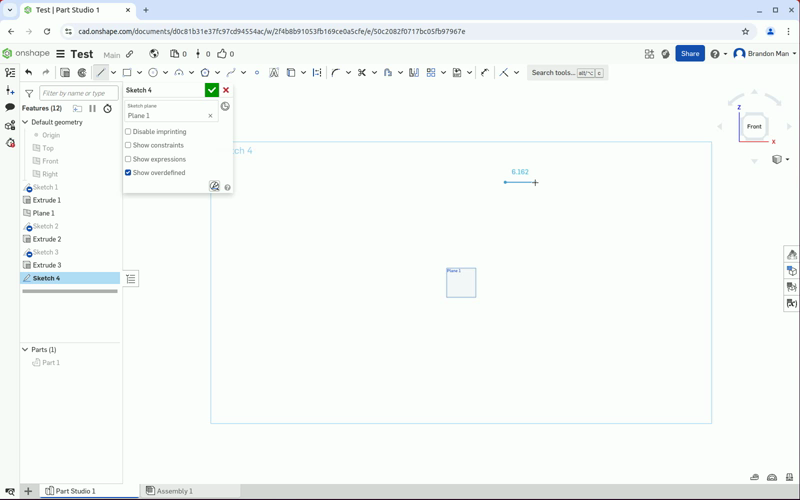
mouse_move(514, 182)
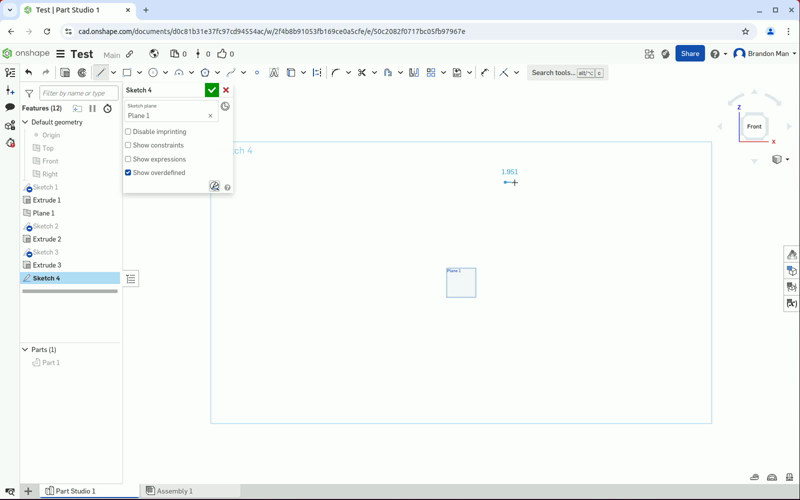
click(514, 182)
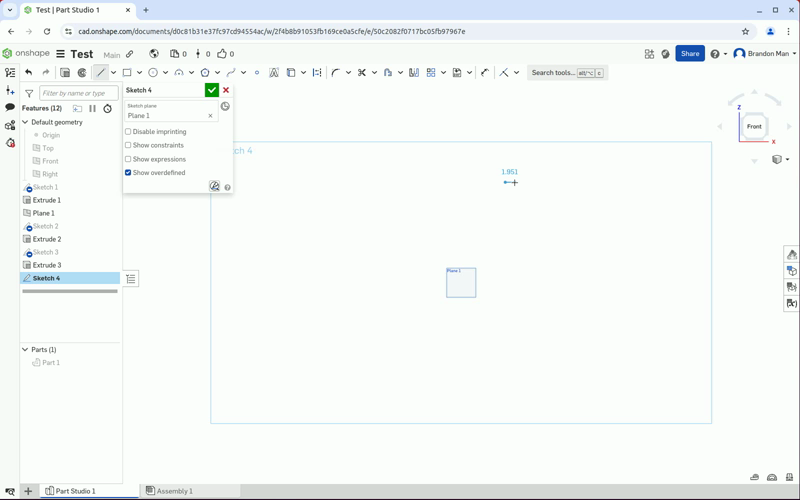
key_up(shift)
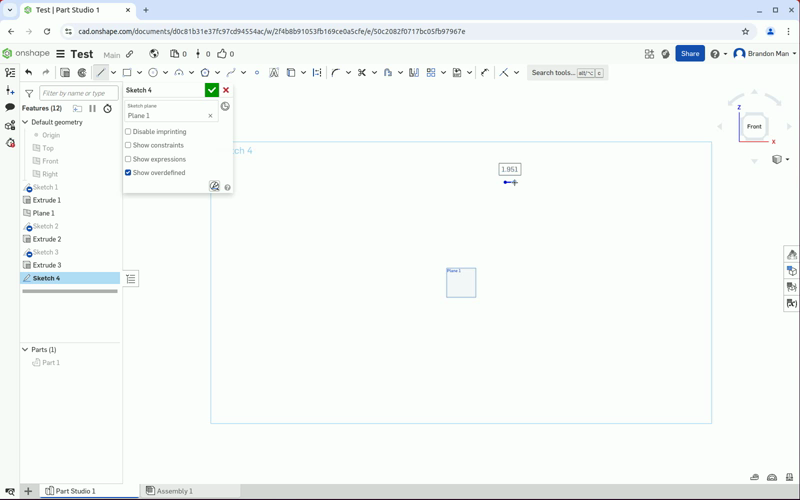
key_down(shift)
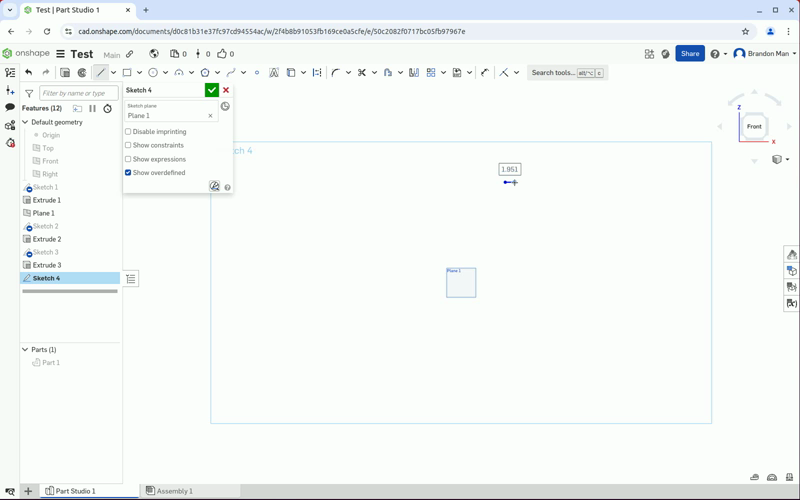
mouse_move(544, 182)
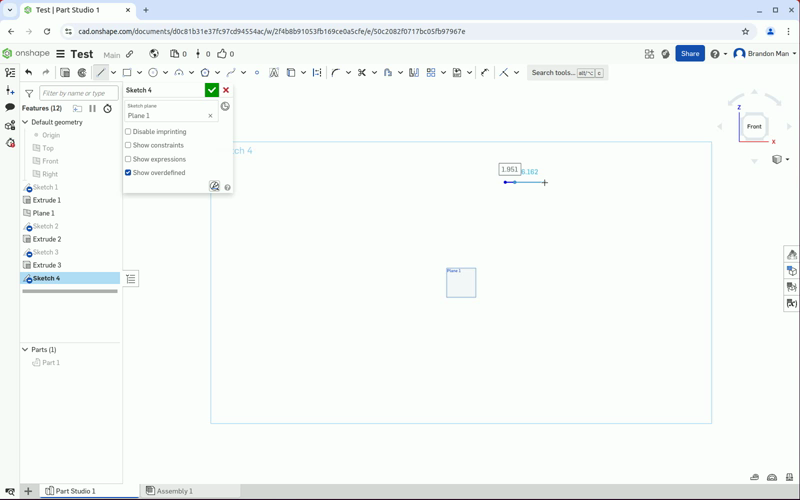
mouse_move(514, 185)
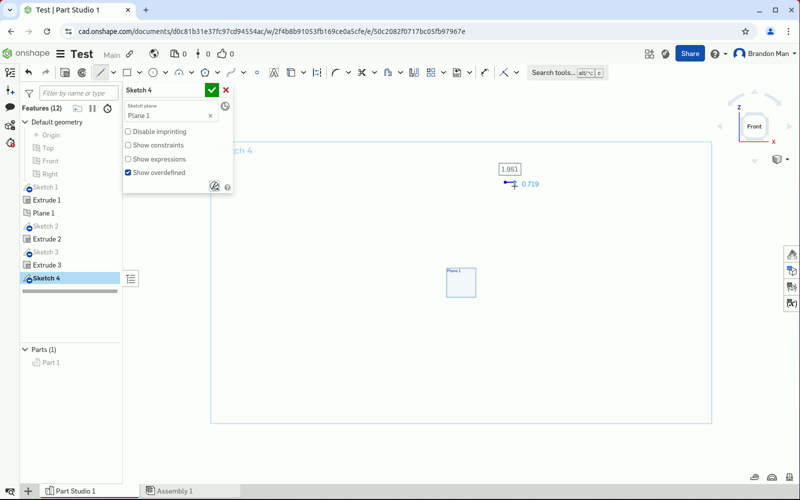
scroll(6)
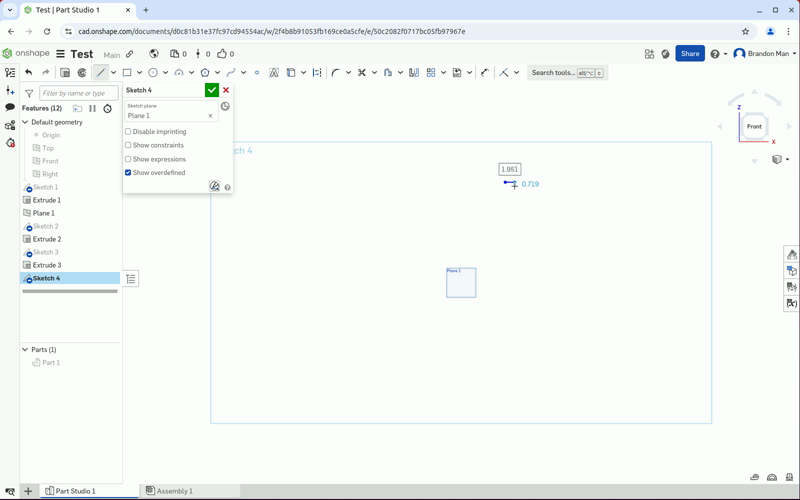
scroll(6)
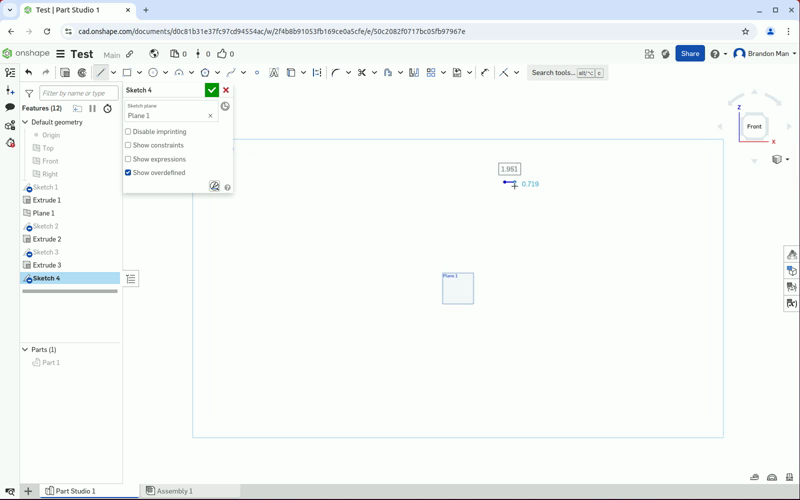
scroll(6)
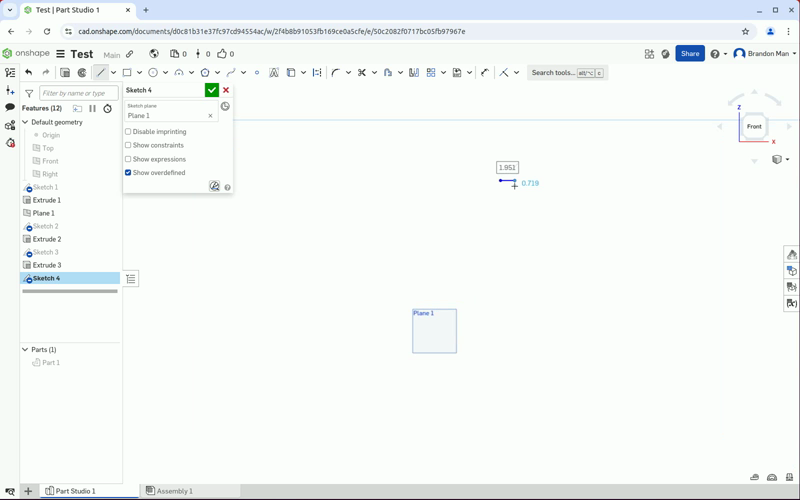
scroll(6)
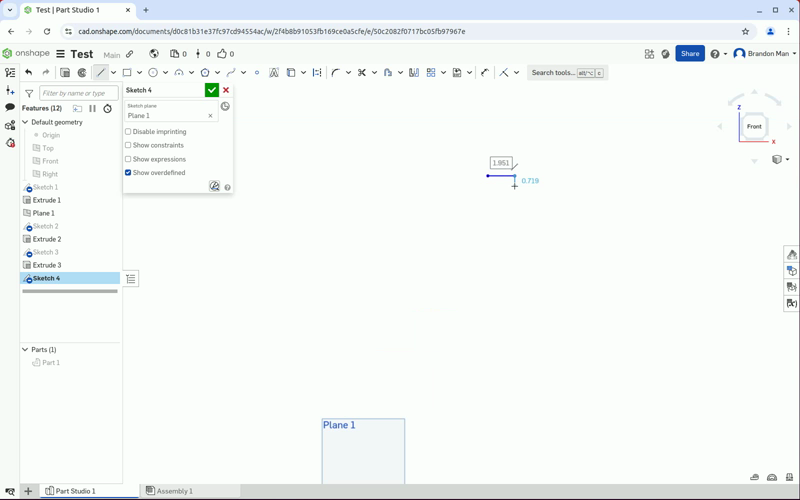
scroll(6)
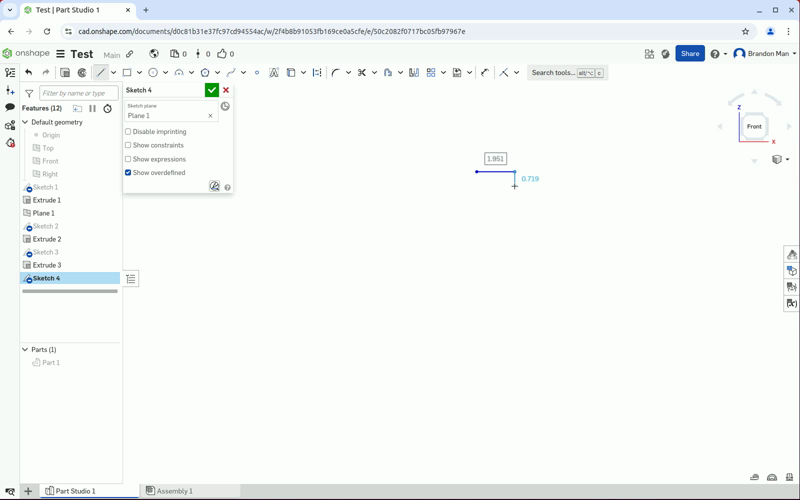
scroll(6)
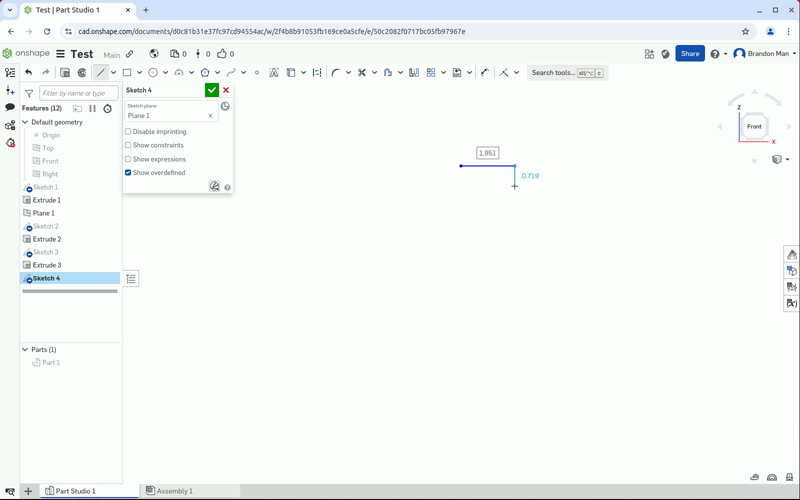
scroll(6)
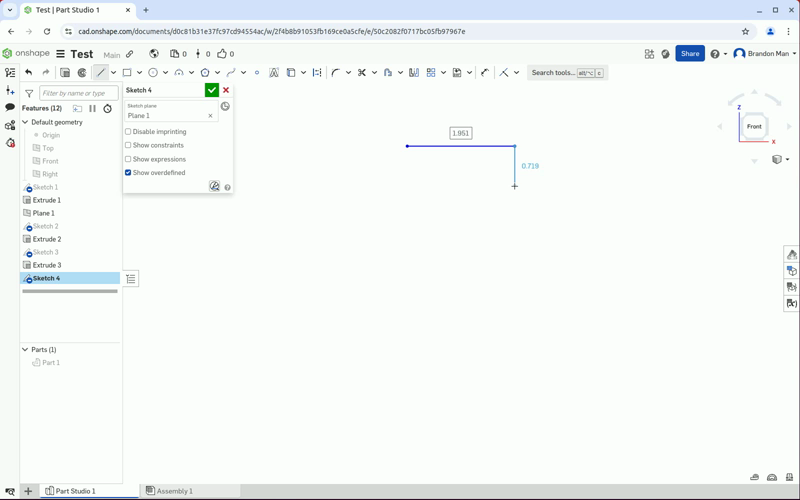
click(514, 185)
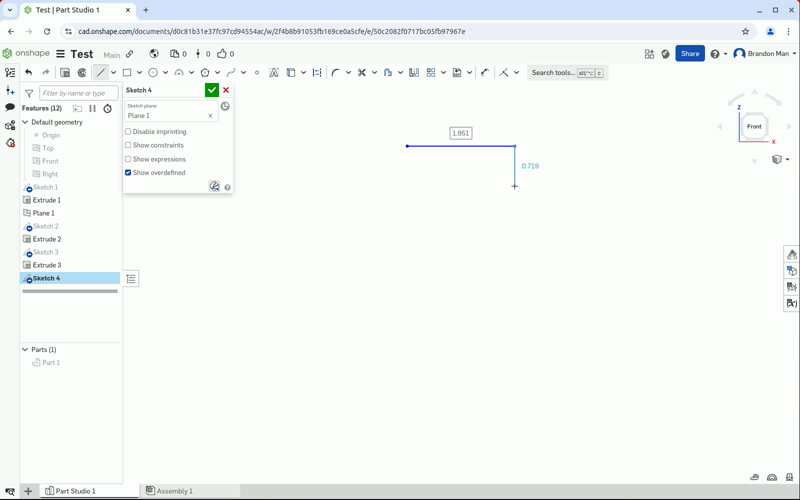
scroll(-6)
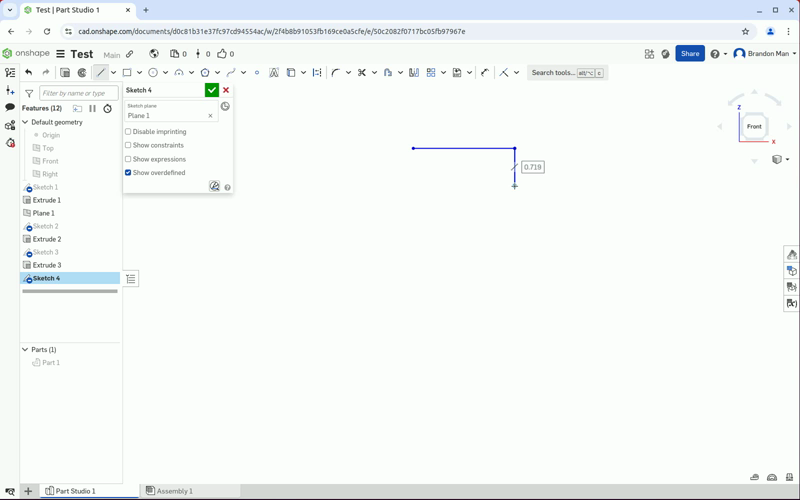
scroll(-6)
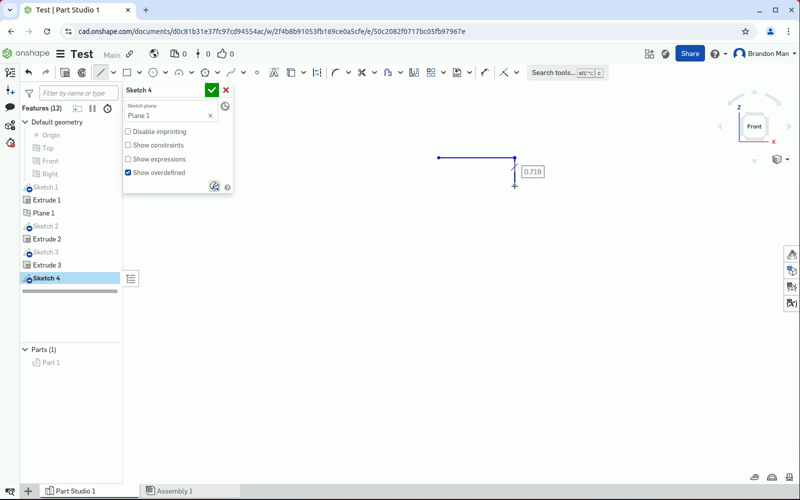
scroll(-6)
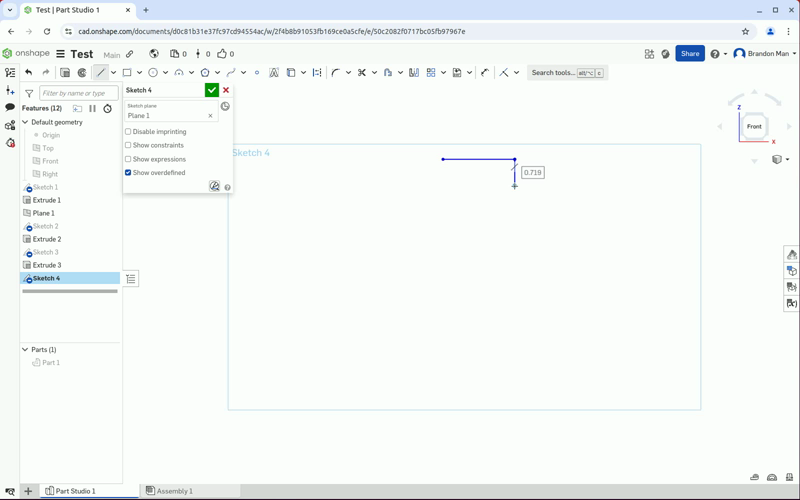
scroll(-6)
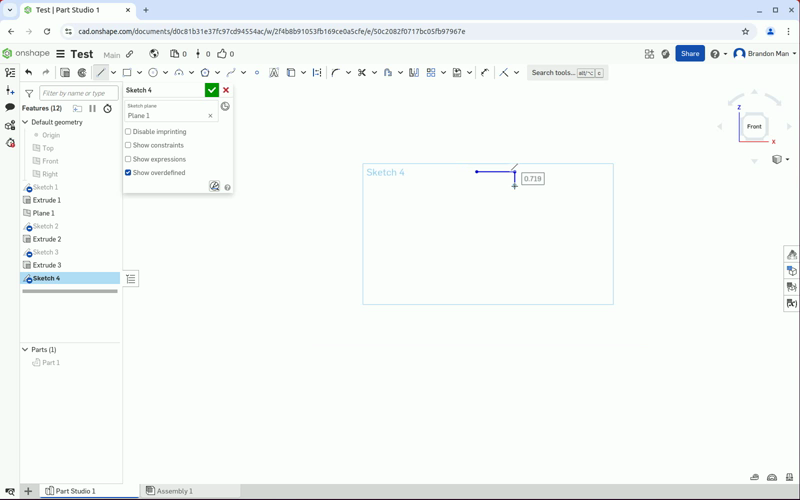
scroll(-6)
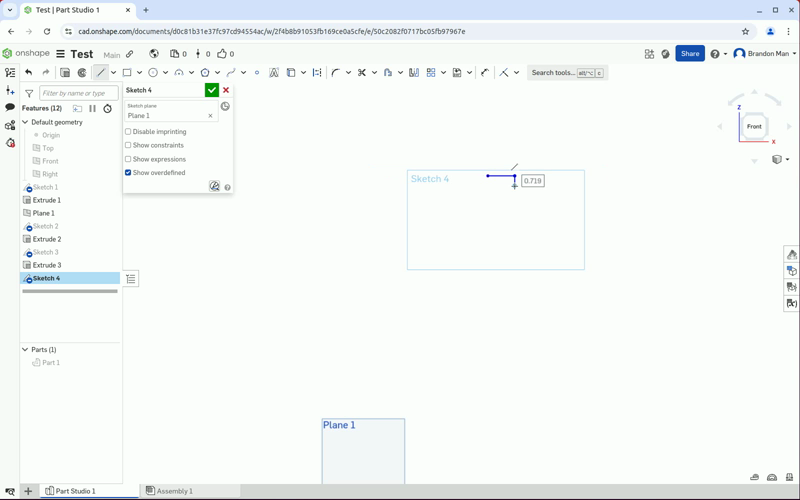
scroll(-6)
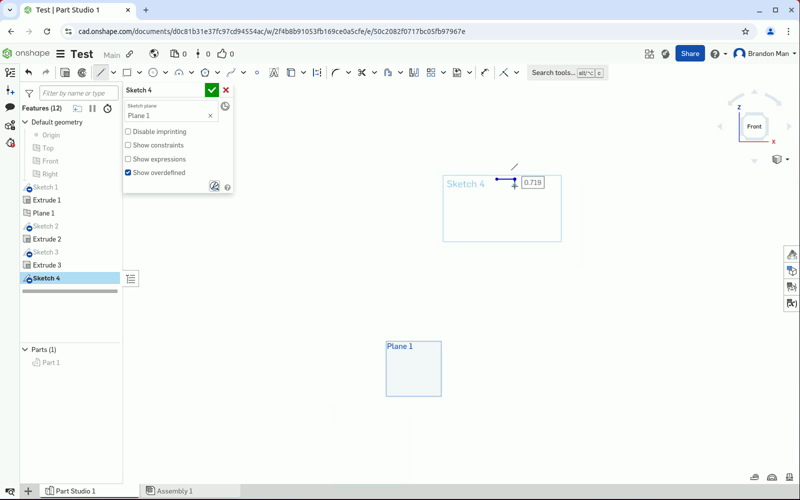
scroll(-6)
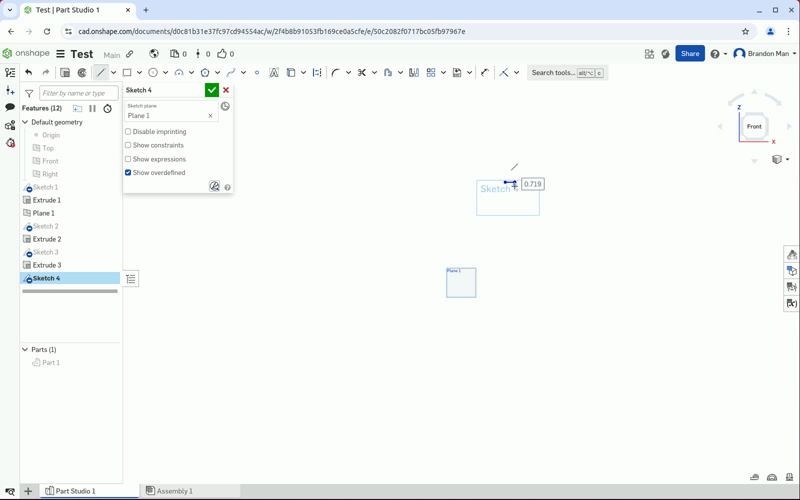
key_up(shift)
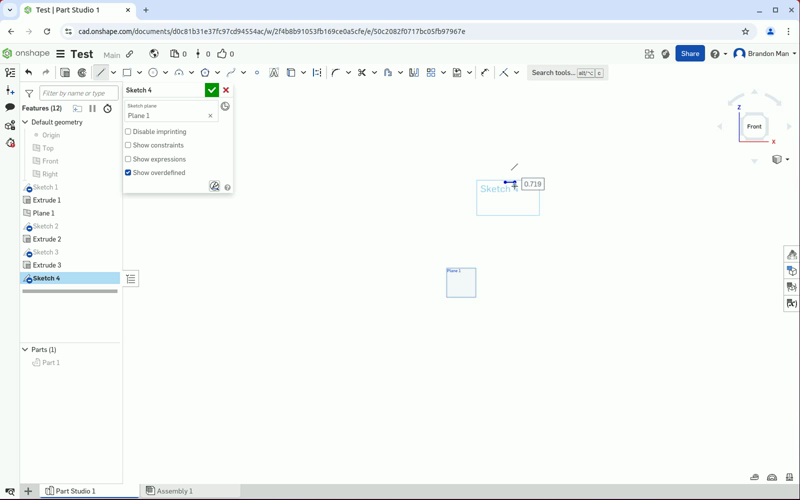
key(esc)
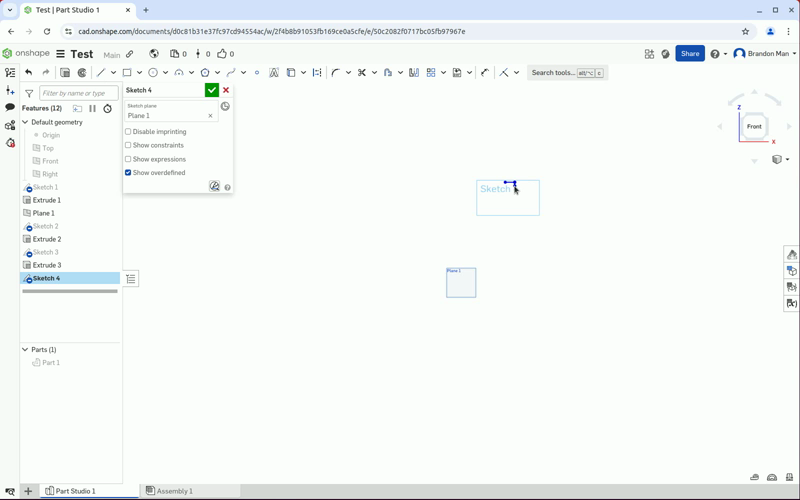
key(a)
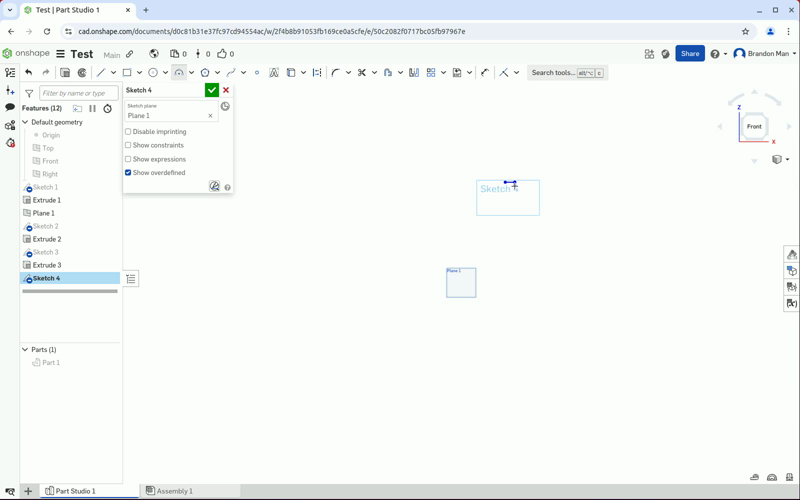
mouse_move(514, 185)
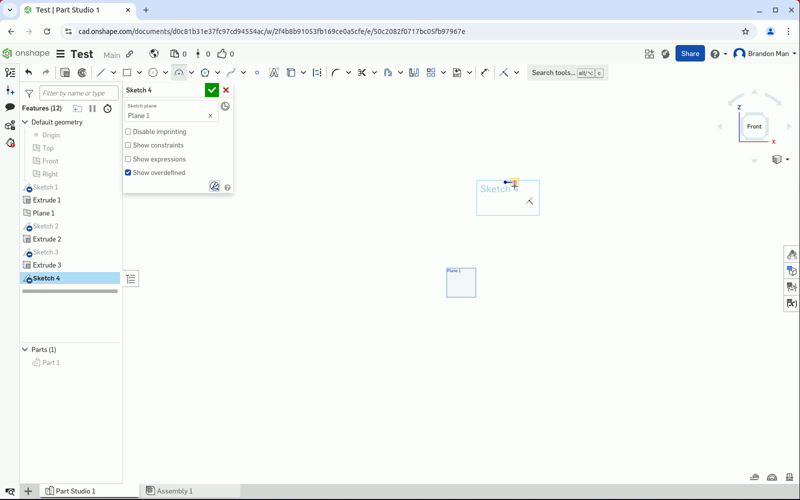
scroll(6)
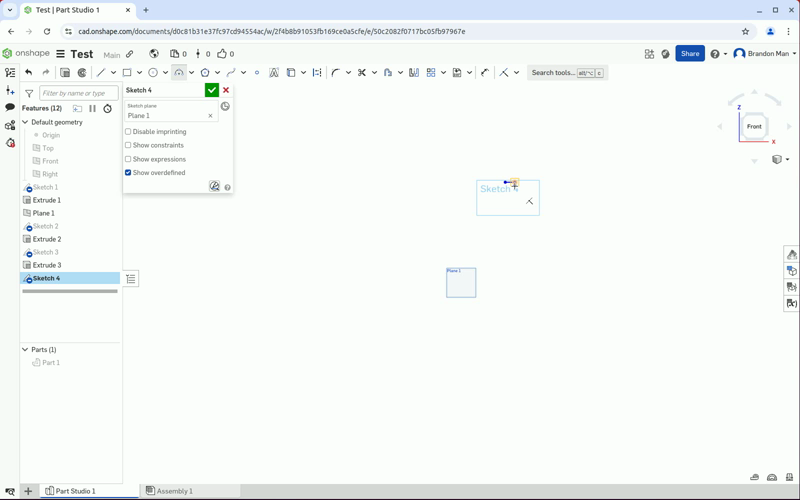
scroll(6)
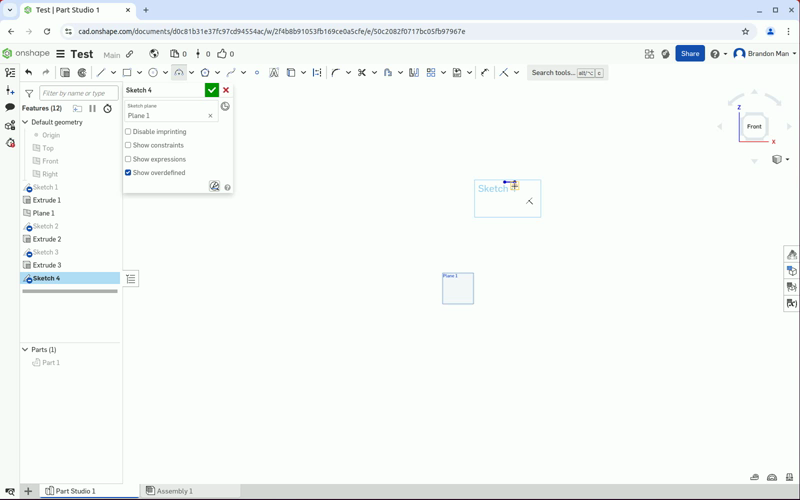
scroll(6)
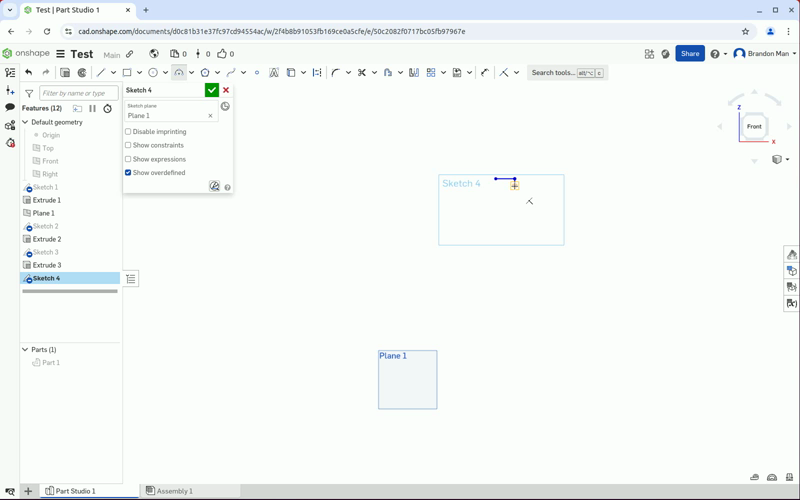
scroll(6)
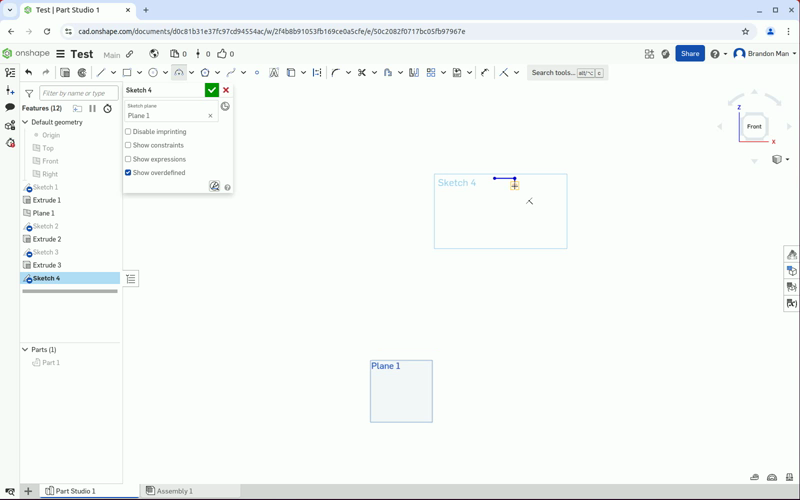
scroll(6)
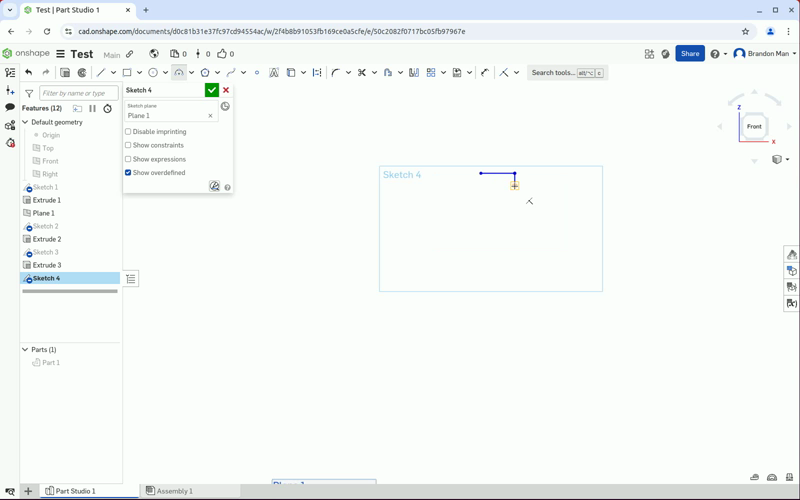
scroll(6)
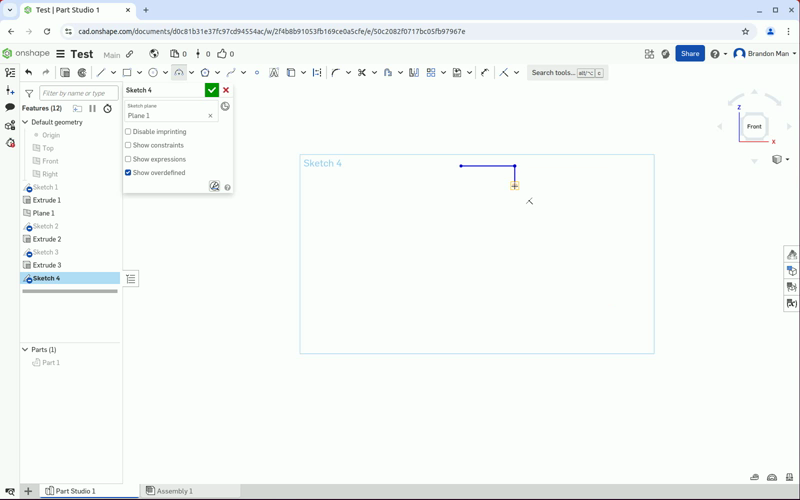
scroll(6)
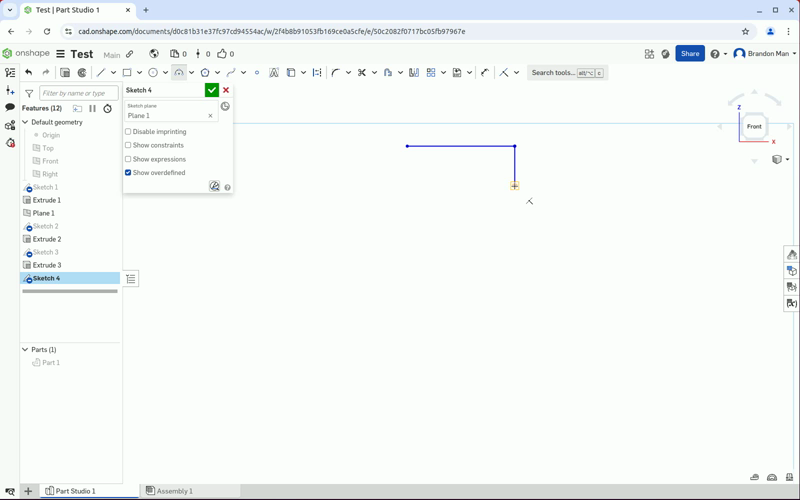
click(514, 185)
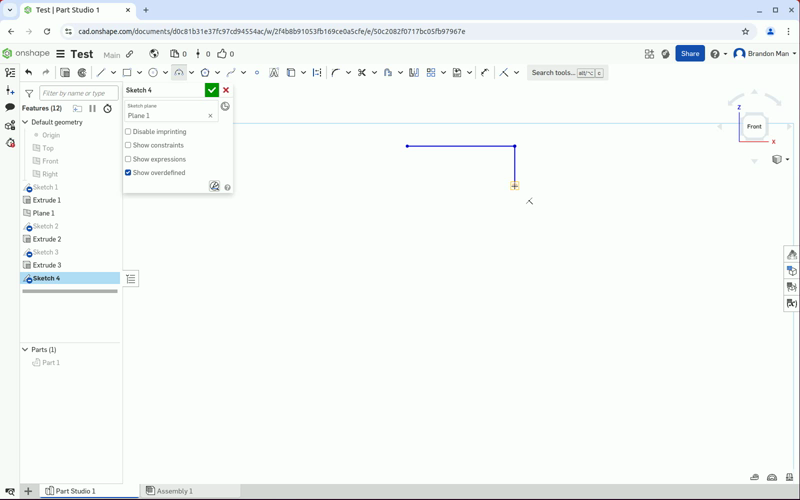
scroll(-6)
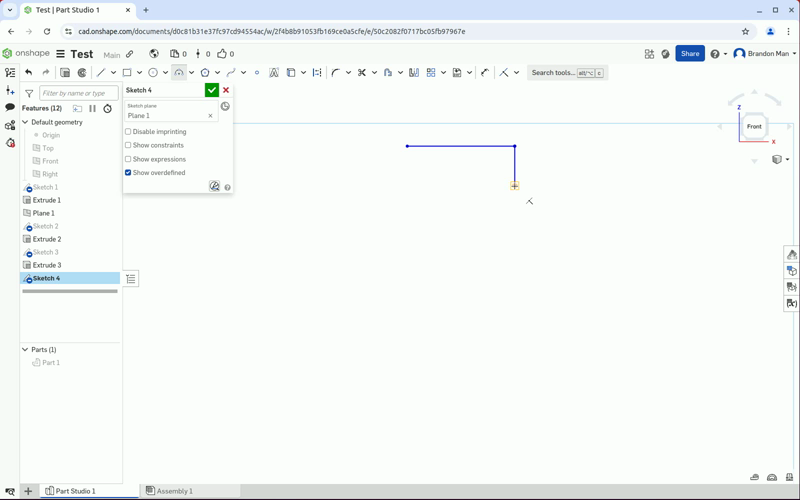
scroll(-6)
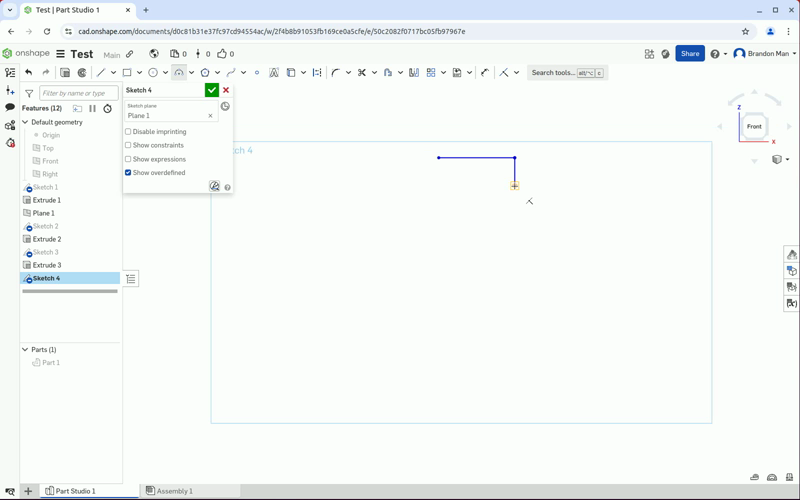
scroll(-6)
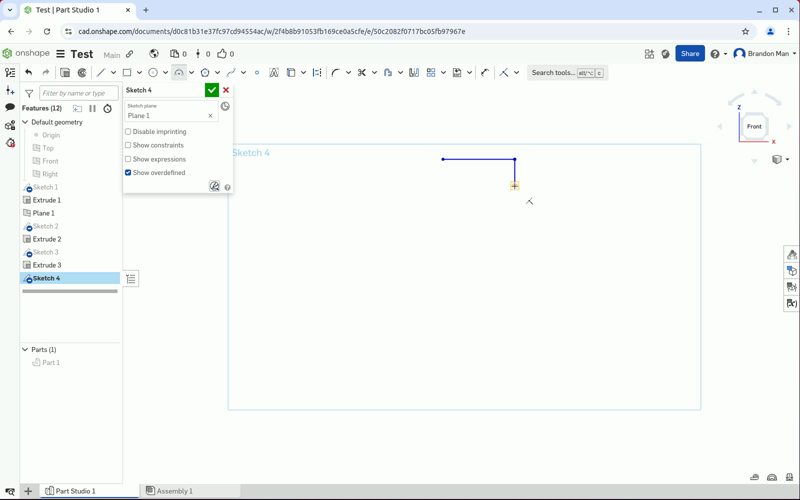
scroll(-6)
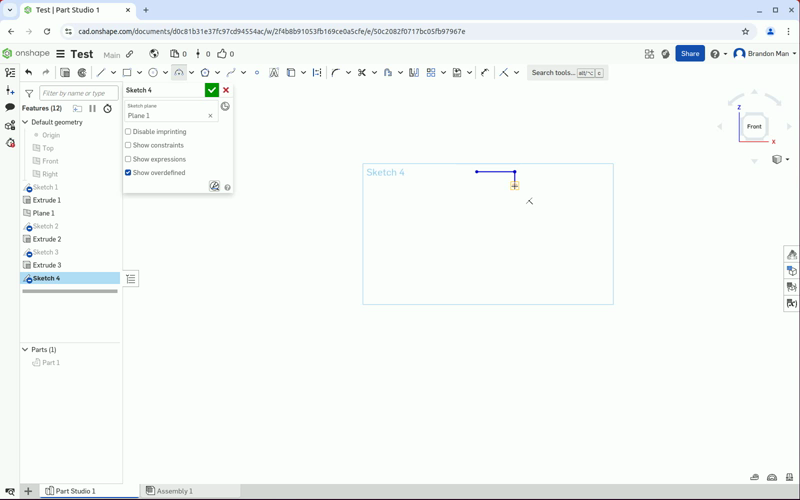
scroll(-6)
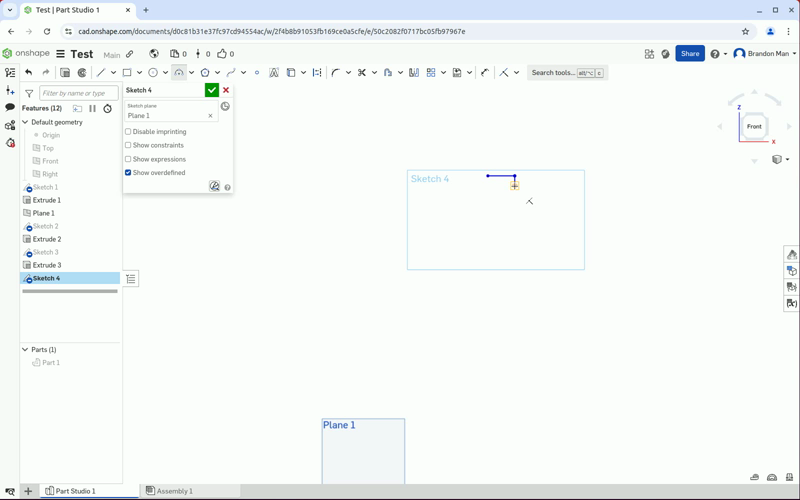
scroll(-6)
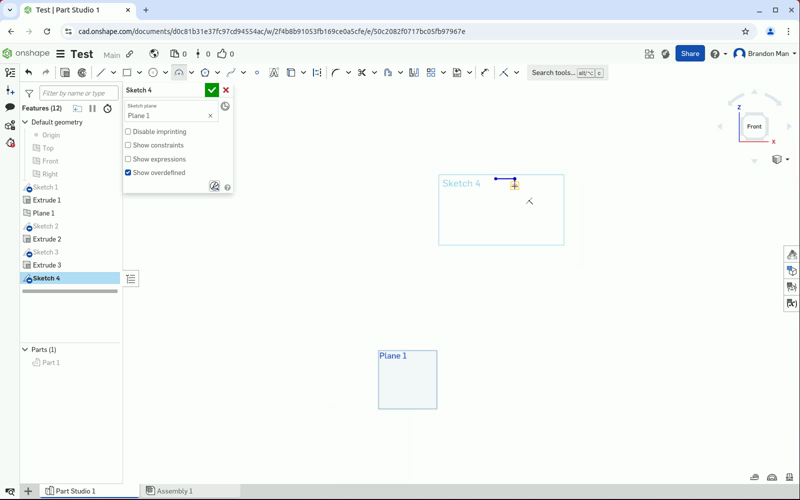
scroll(-6)
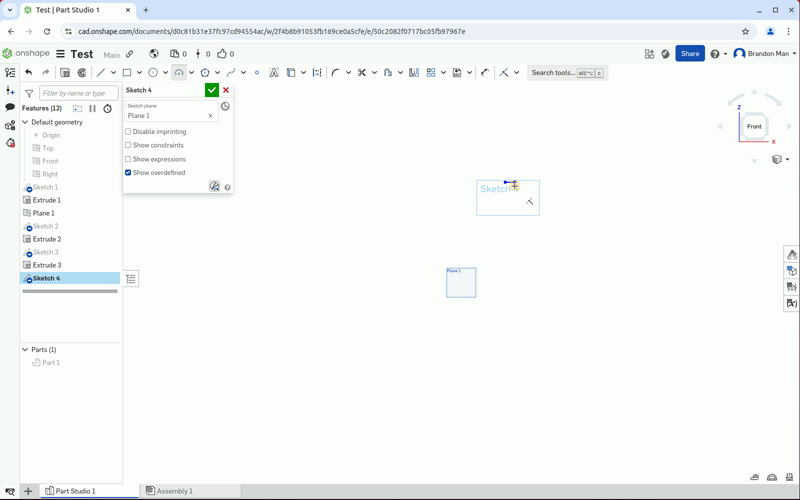
mouse_move(505, 182)
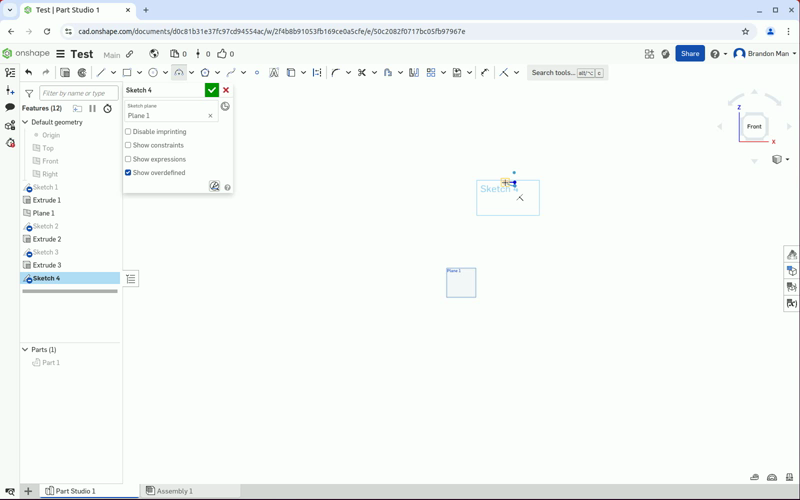
click(505, 182)
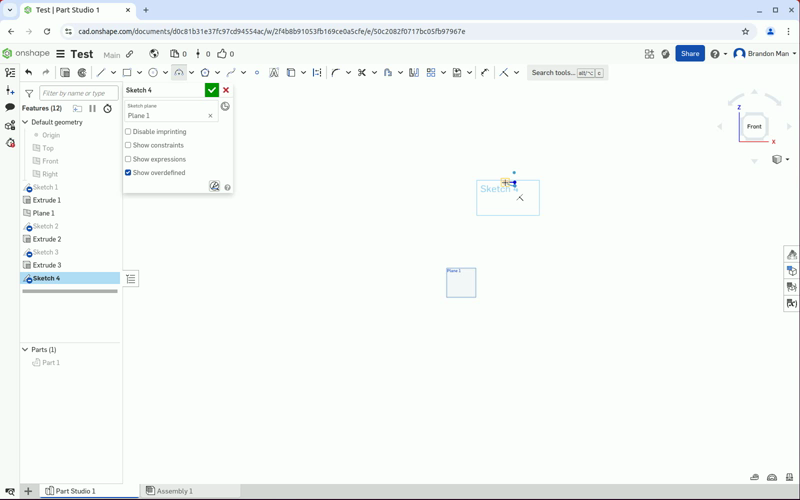
key_down(shift)
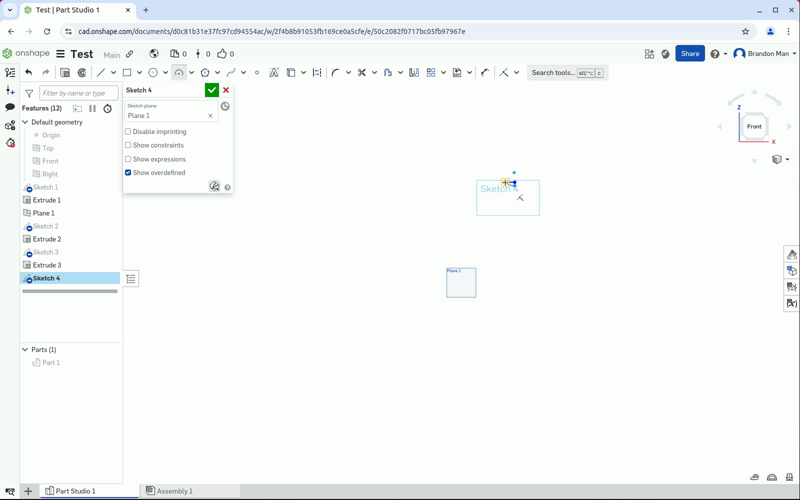
mouse_move(510, 183)
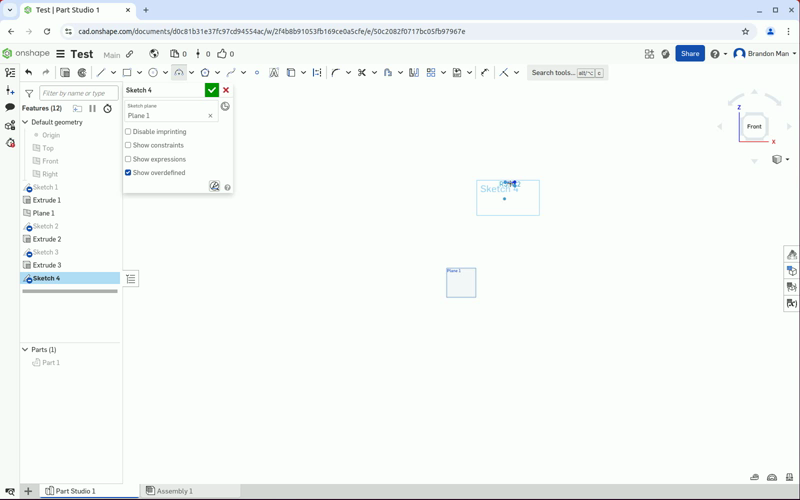
scroll(6)
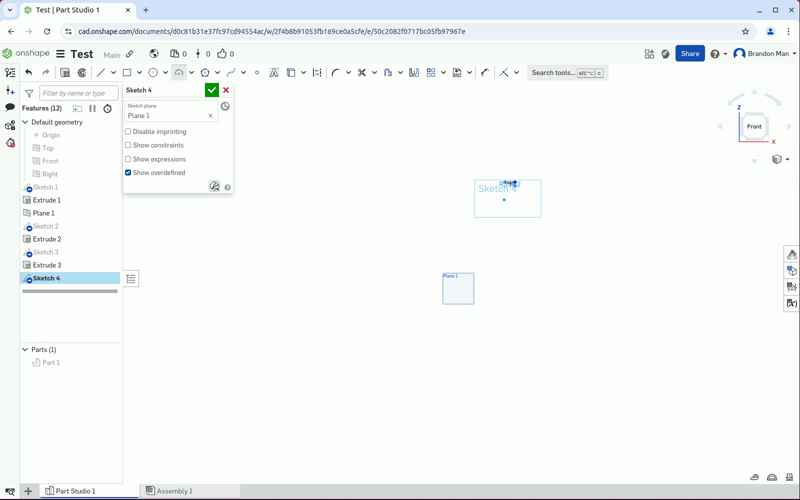
scroll(6)
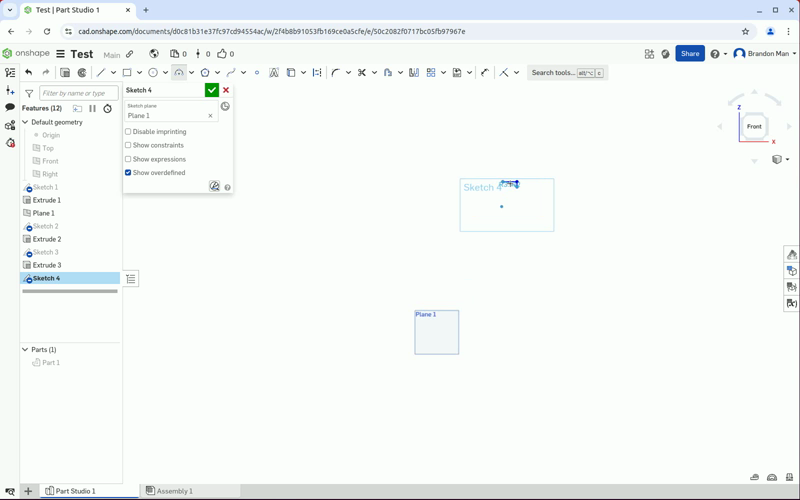
scroll(6)
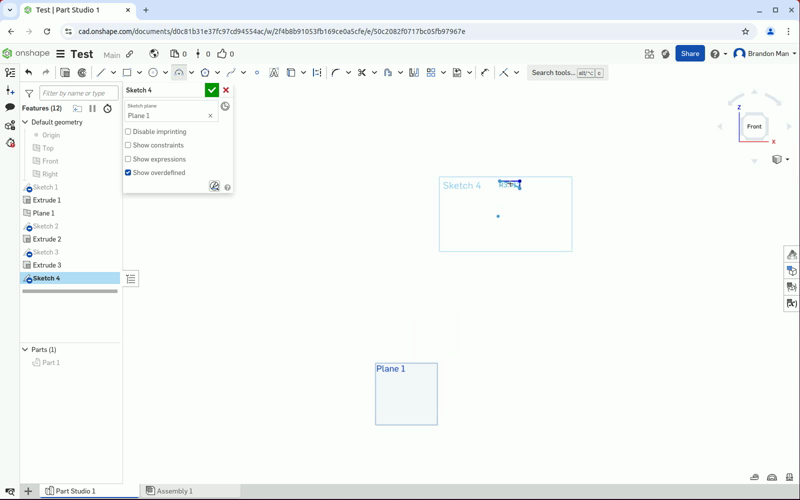
scroll(6)
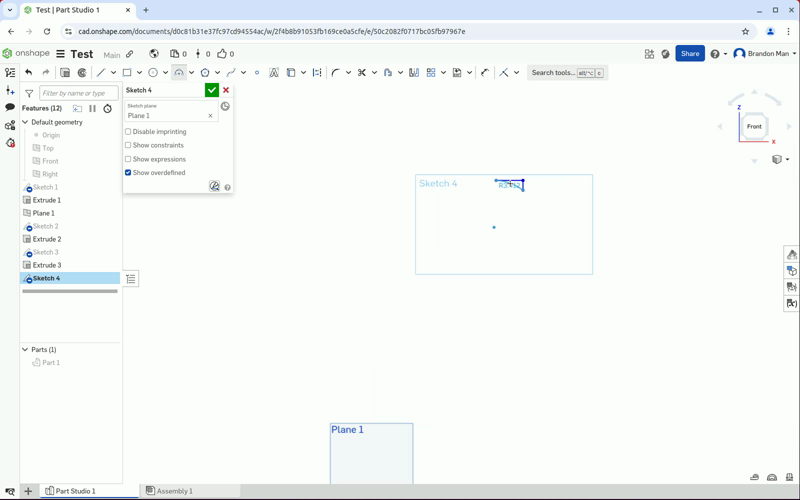
scroll(6)
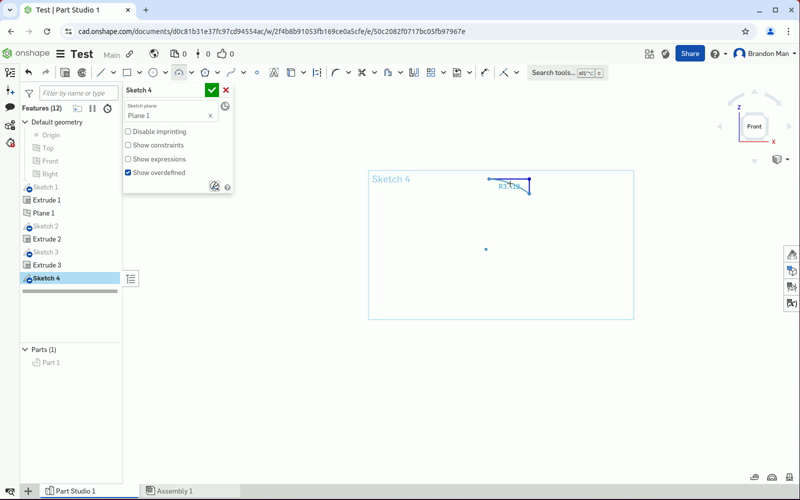
scroll(6)
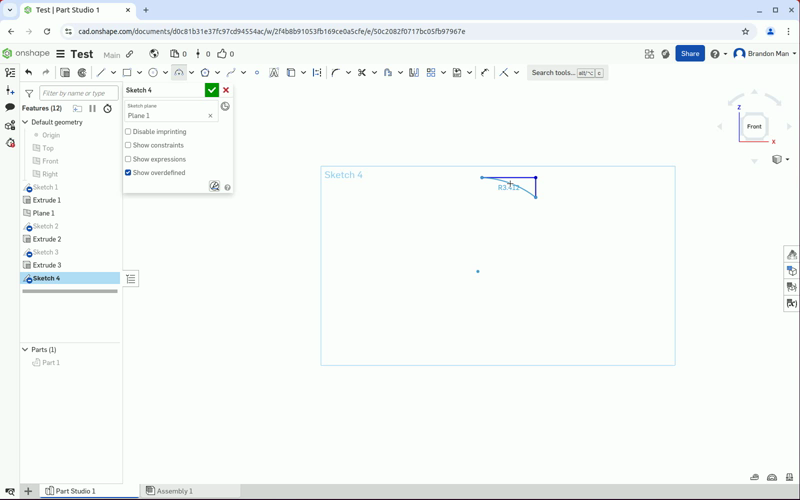
scroll(6)
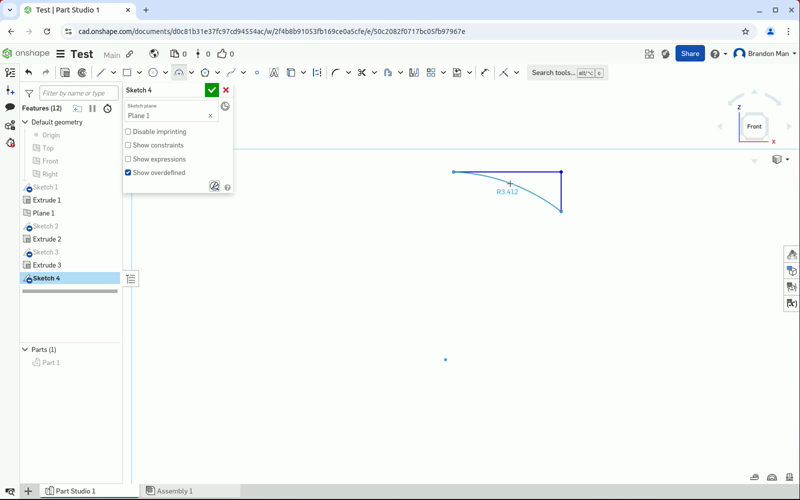
click(510, 183)
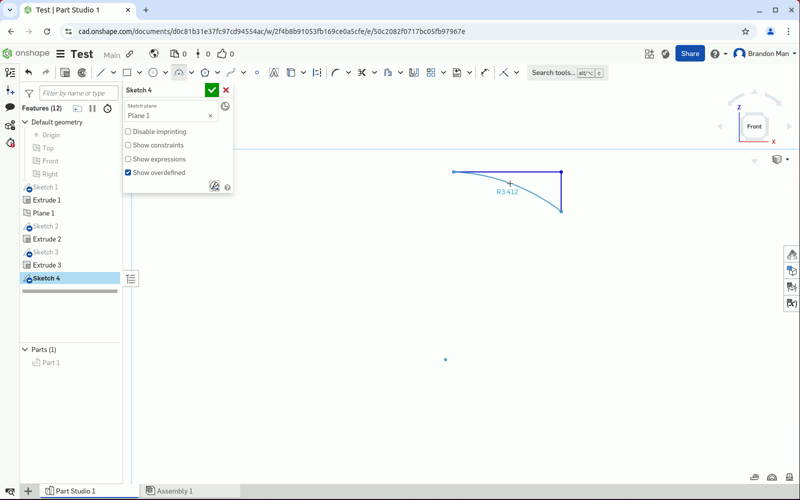
scroll(-6)
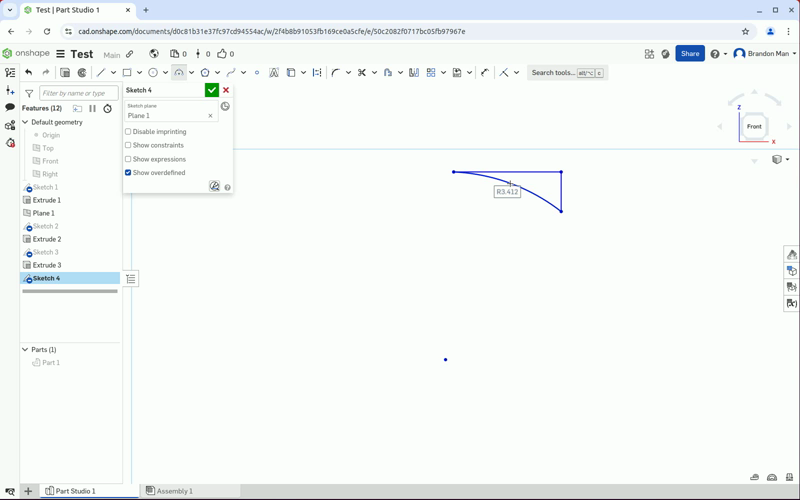
scroll(-6)
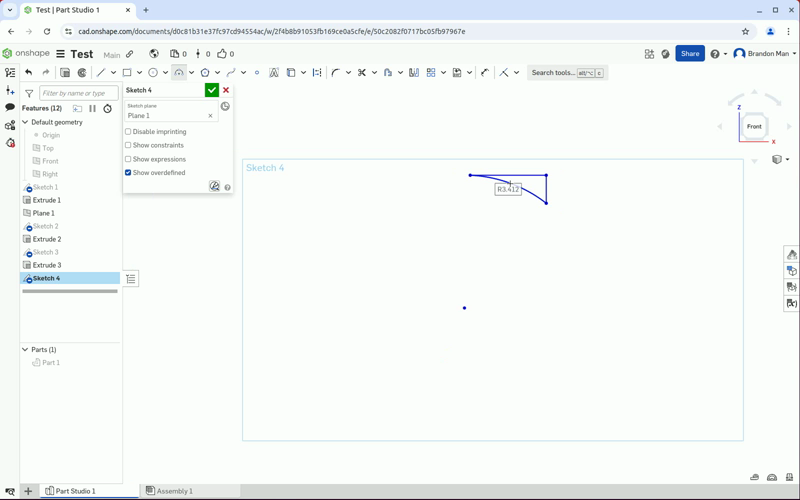
scroll(-6)
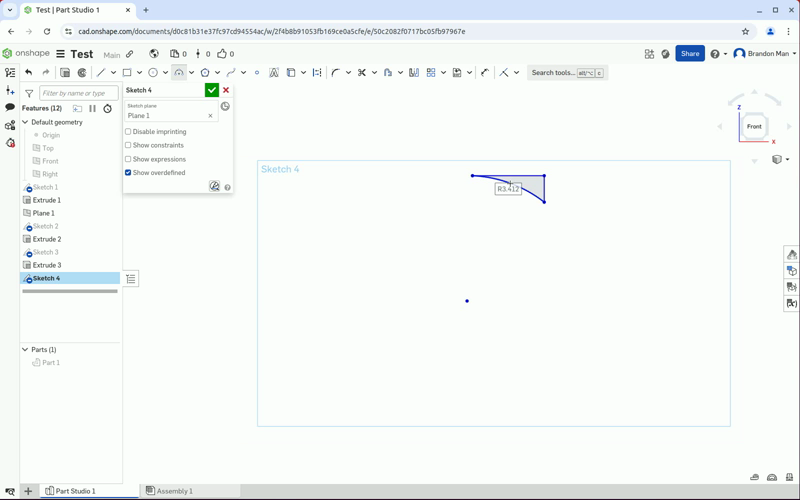
scroll(-6)
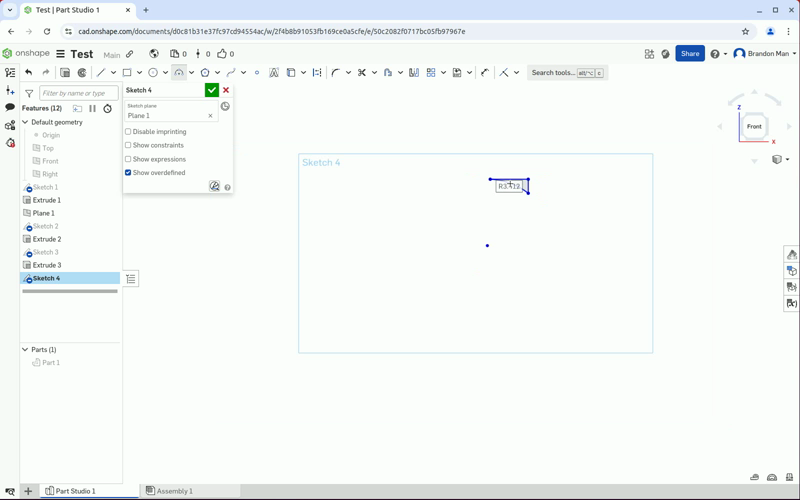
scroll(-6)
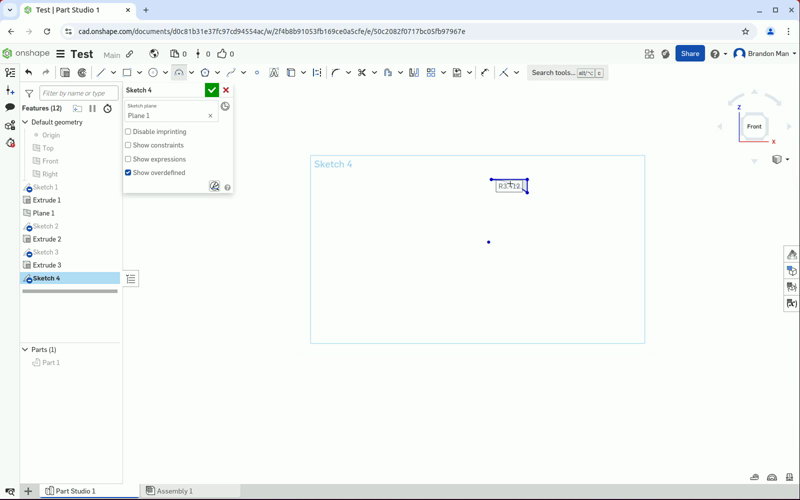
scroll(-6)
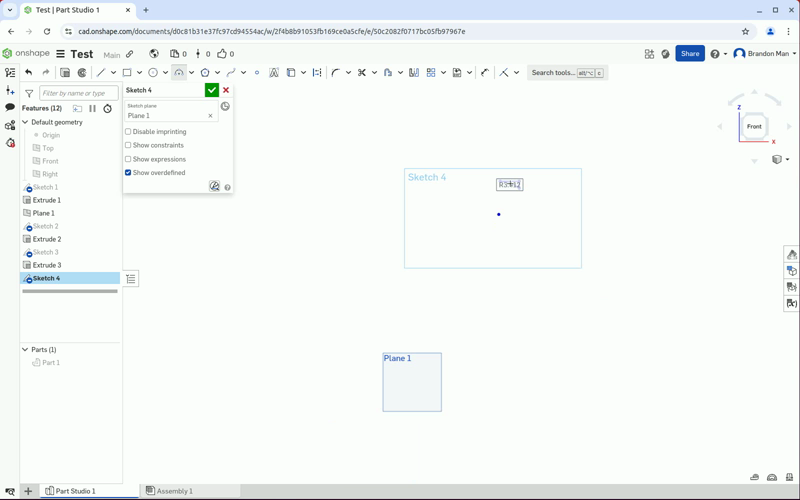
scroll(-6)
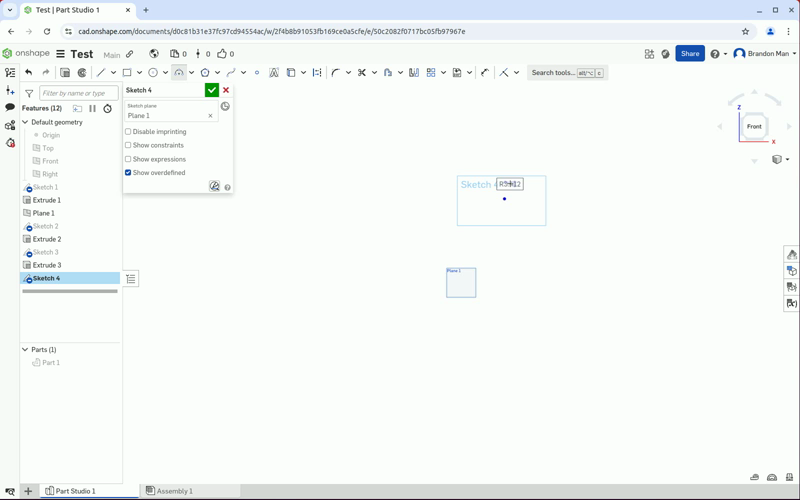
key_up(shift)
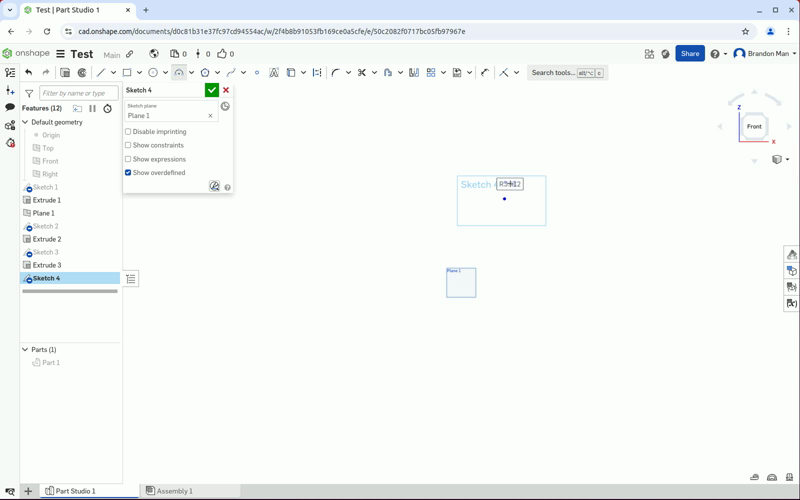
key(esc)
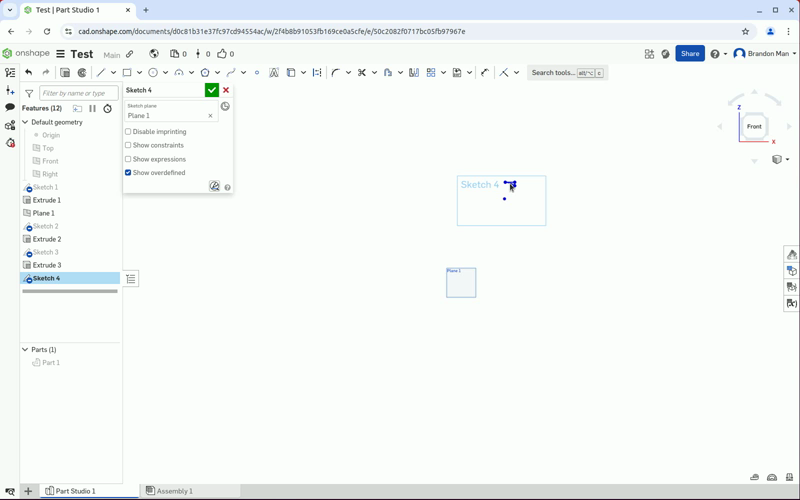
mouse_move(514, 182)
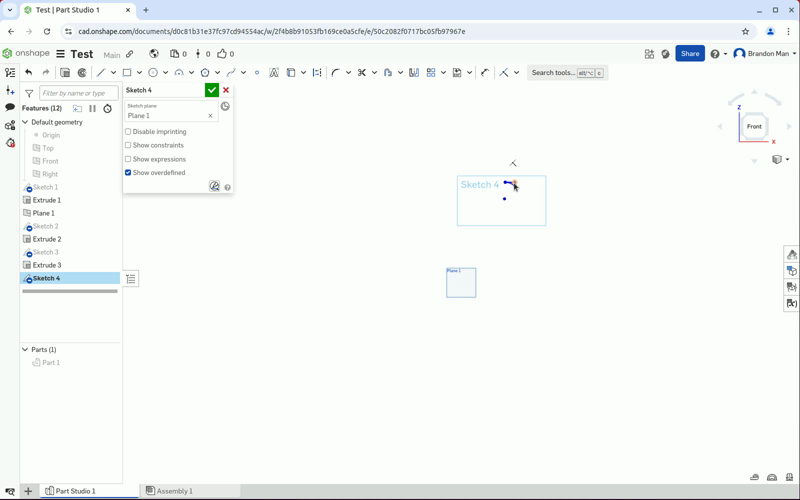
scroll(6)
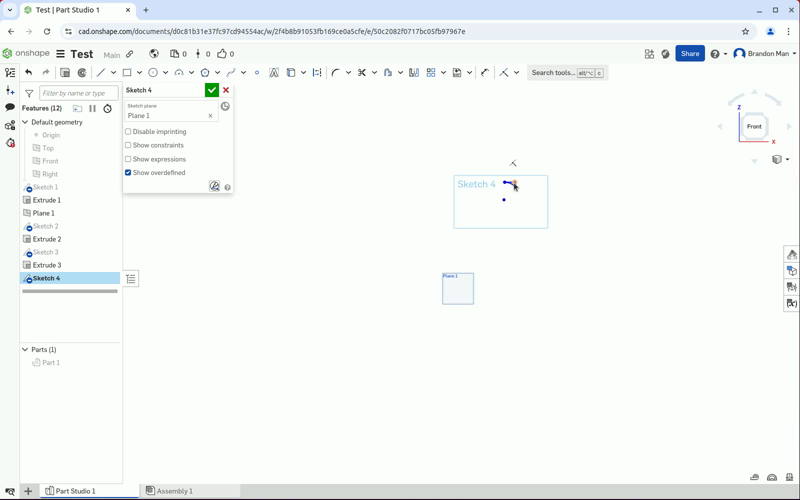
scroll(6)
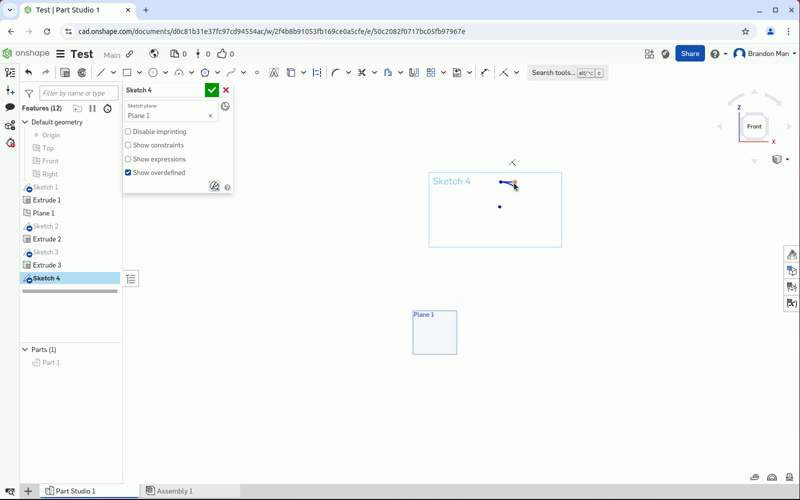
scroll(6)
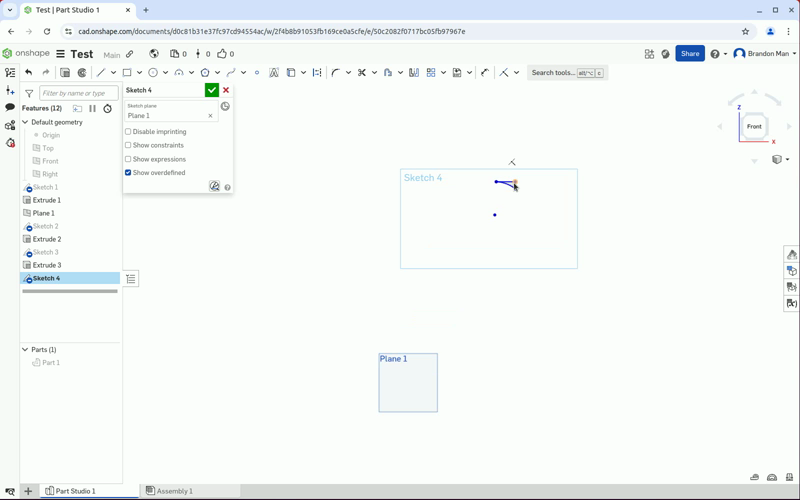
scroll(6)
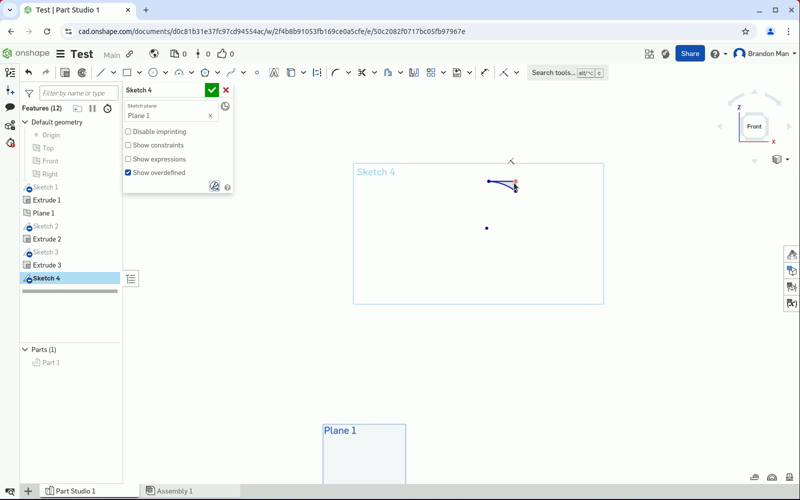
scroll(6)
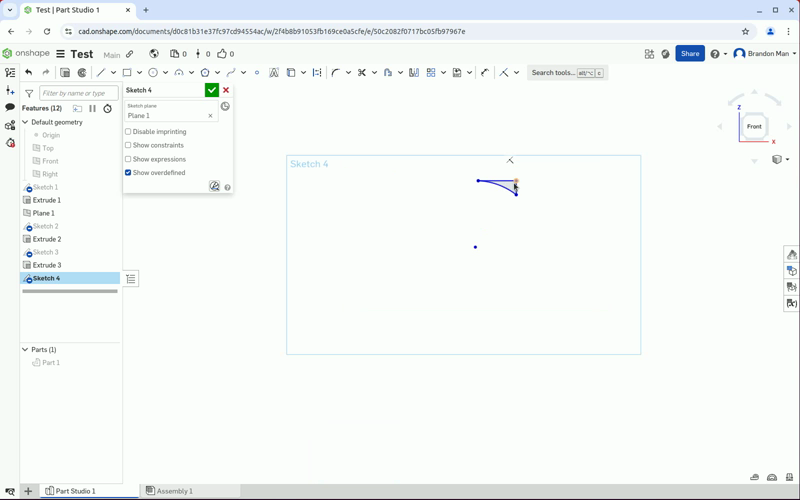
scroll(6)
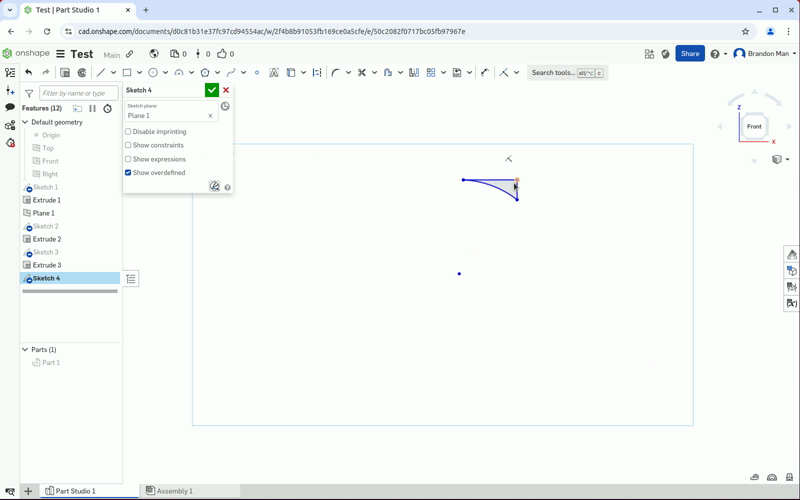
scroll(6)
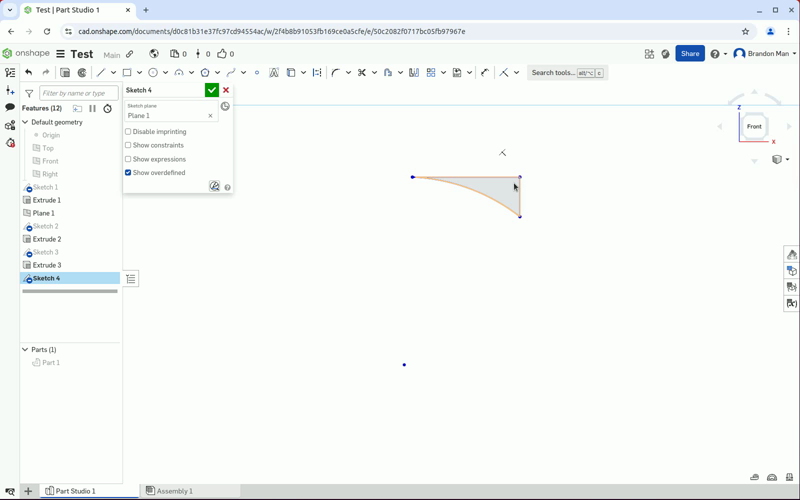
click(514, 182)
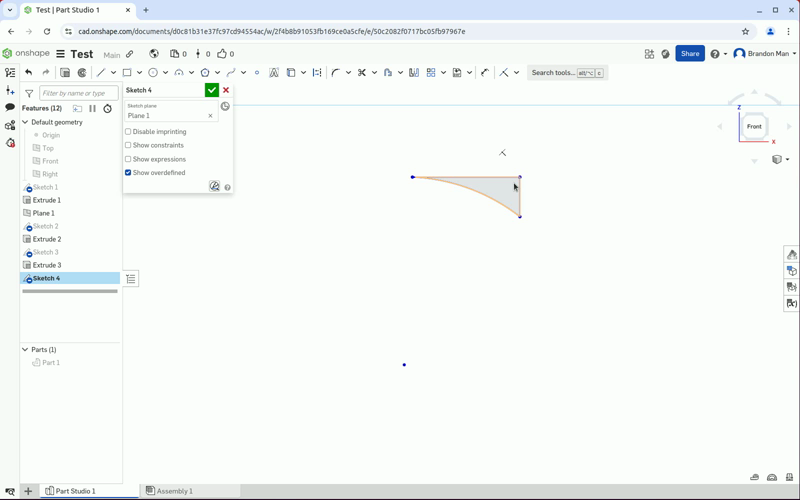
scroll(-6)
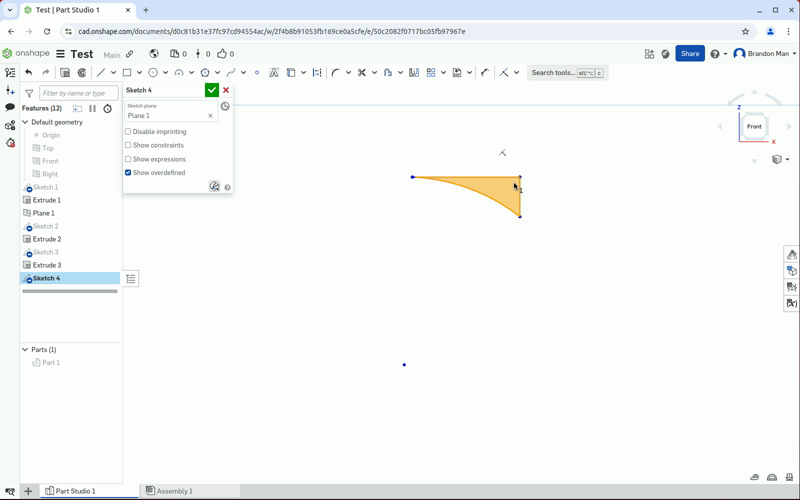
scroll(-6)
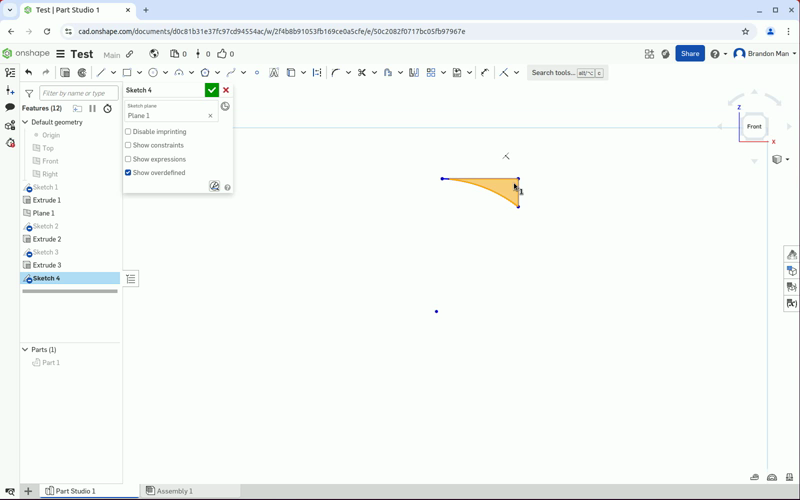
scroll(-6)
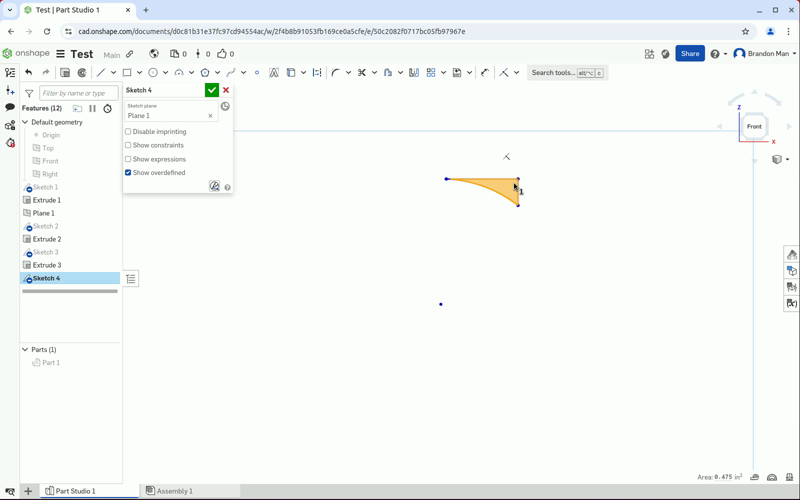
scroll(-6)
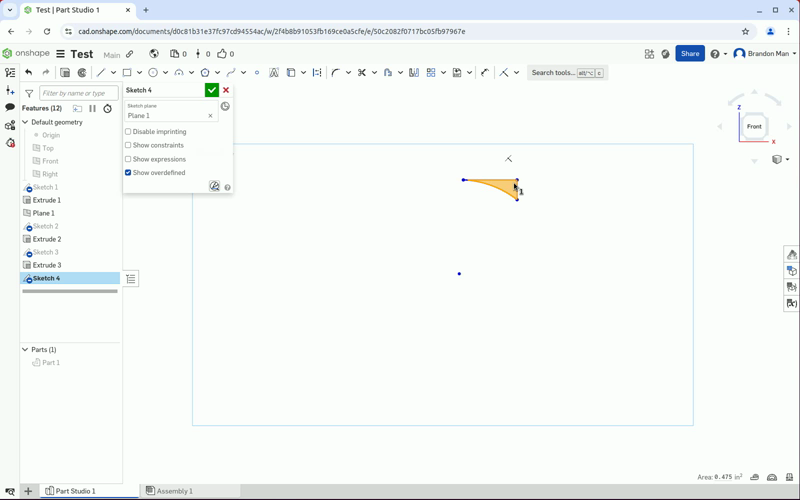
scroll(-6)
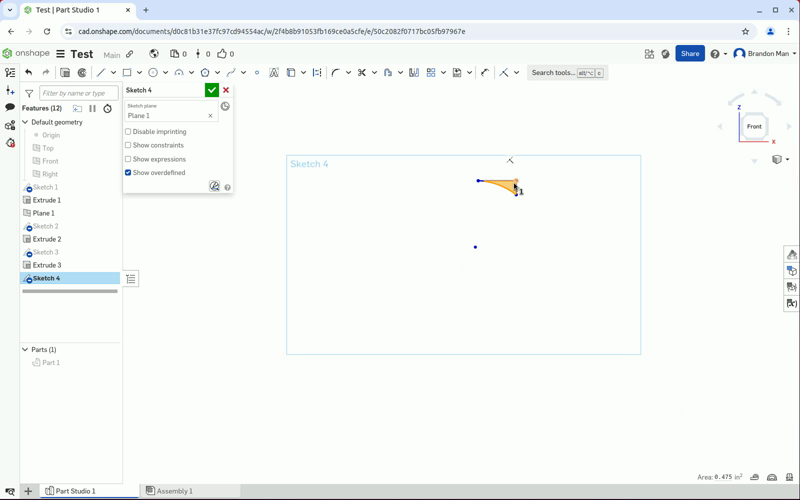
scroll(-6)
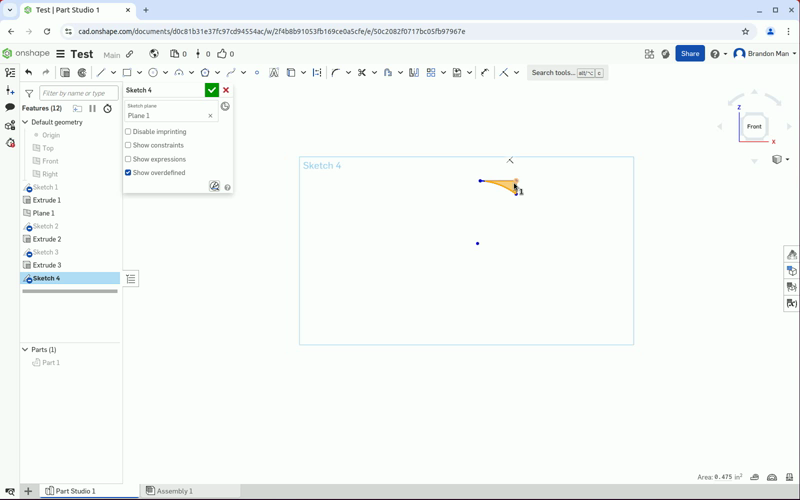
scroll(-6)
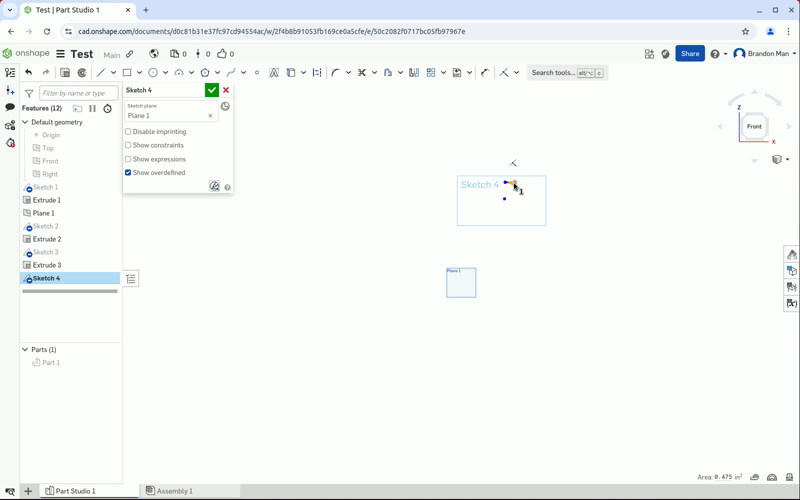
mouse_move(73, 352)
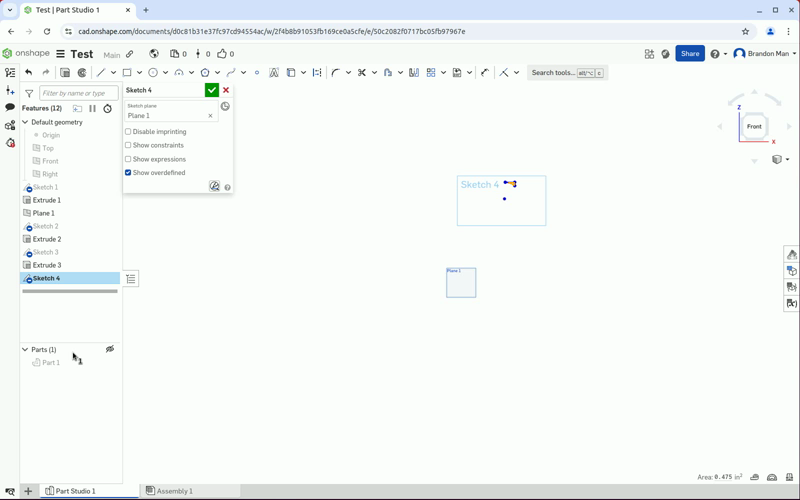
key(shift+y)
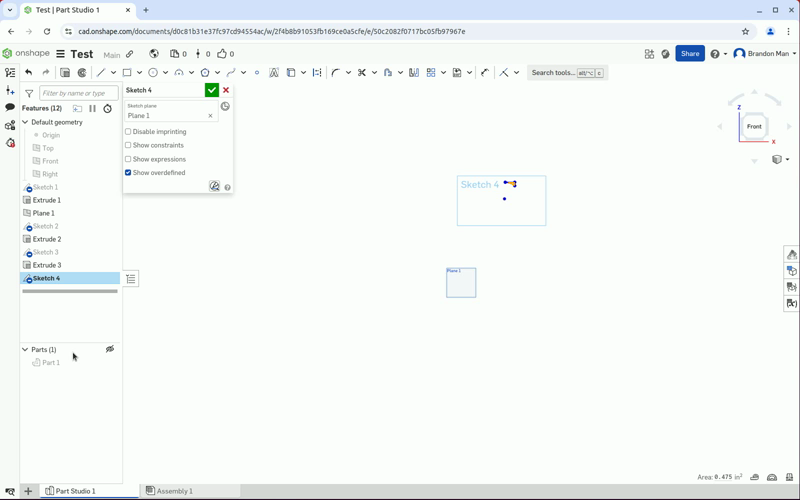
key(shift+e)
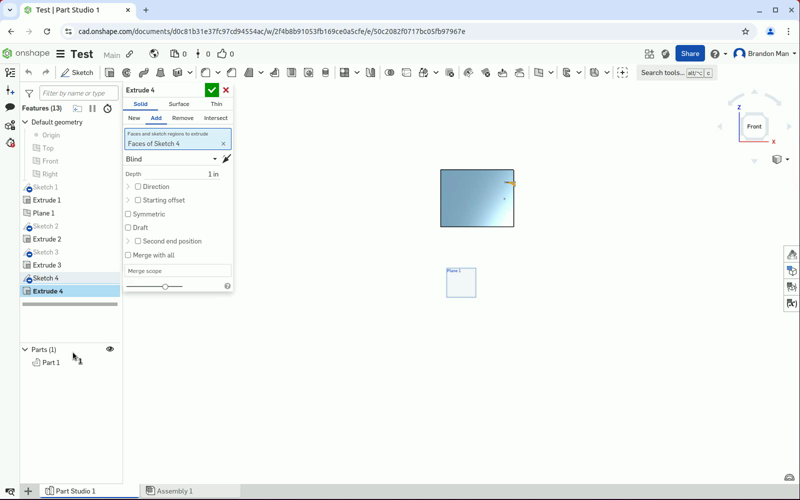
mouse_move(143, 106)
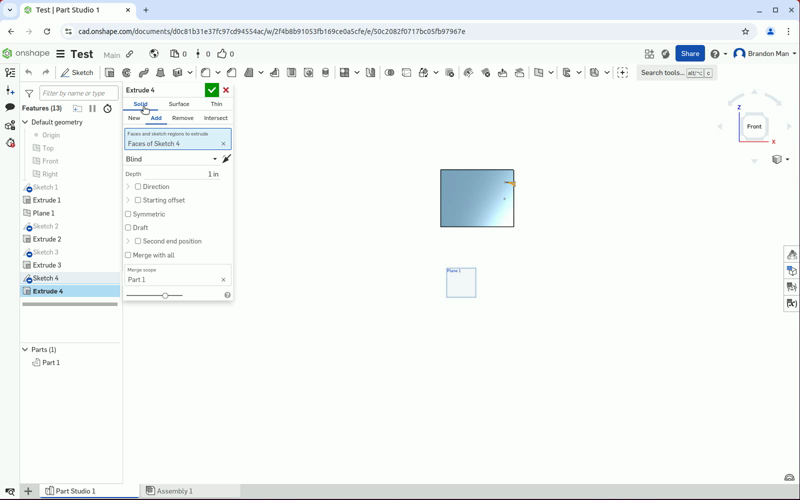
click(143, 106)
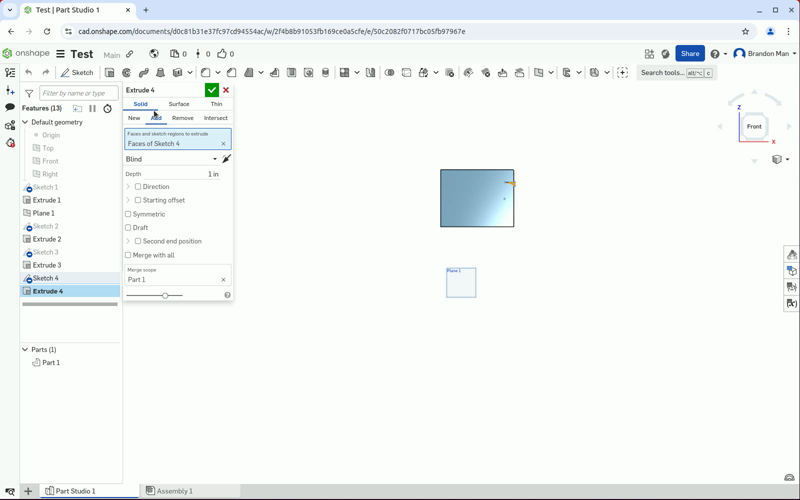
mouse_move(186, 120)
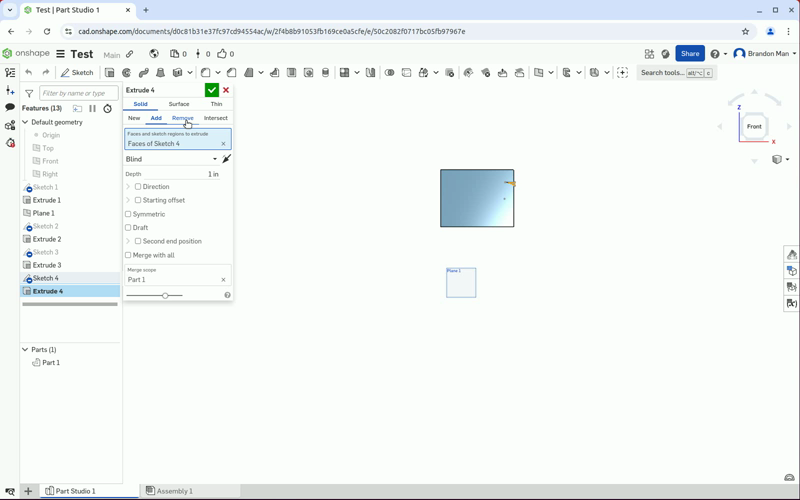
click(186, 120)
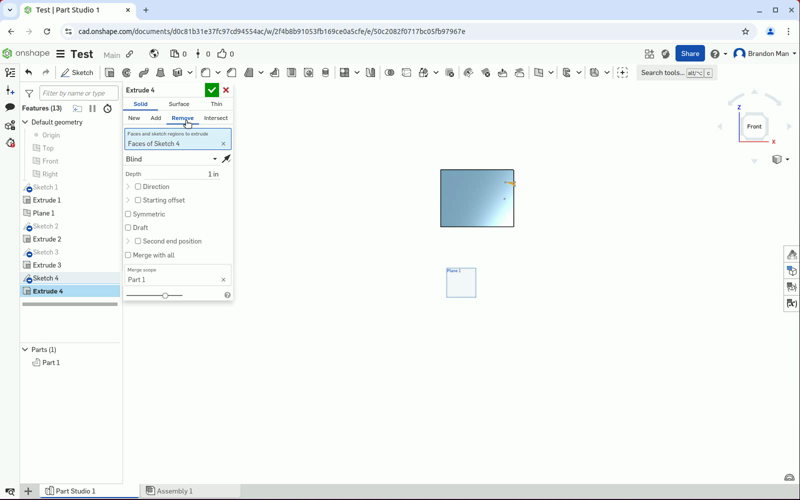
key(tab, 4)
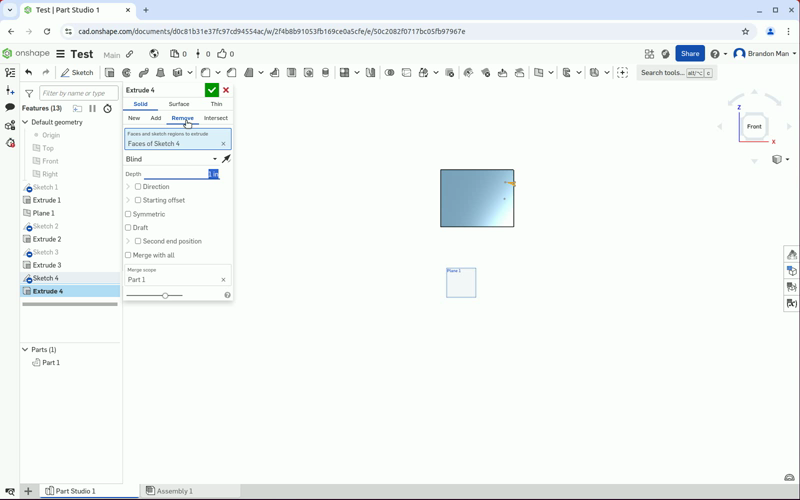
text(16.609)
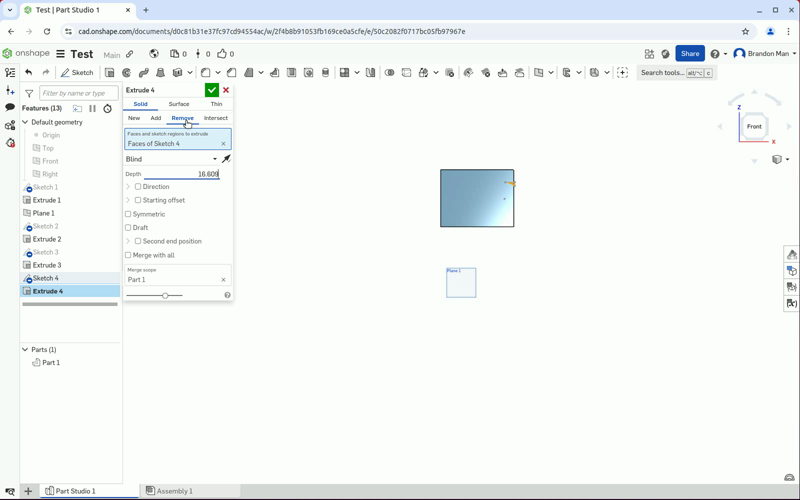
key(tab, 6)
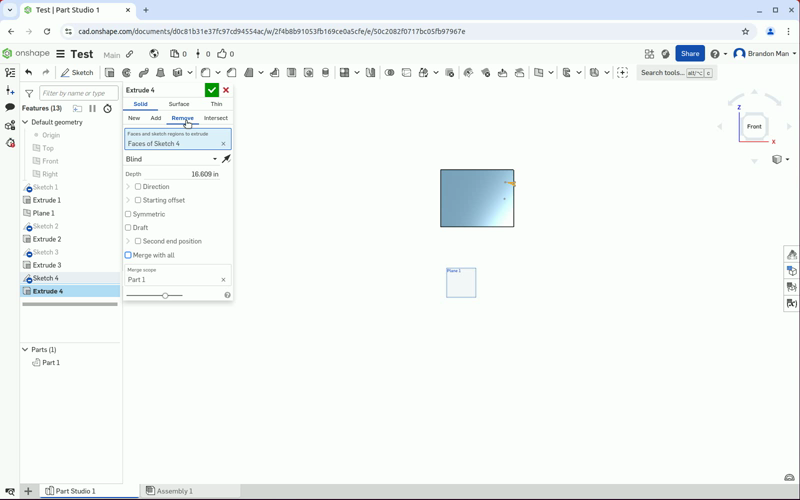
key(space)
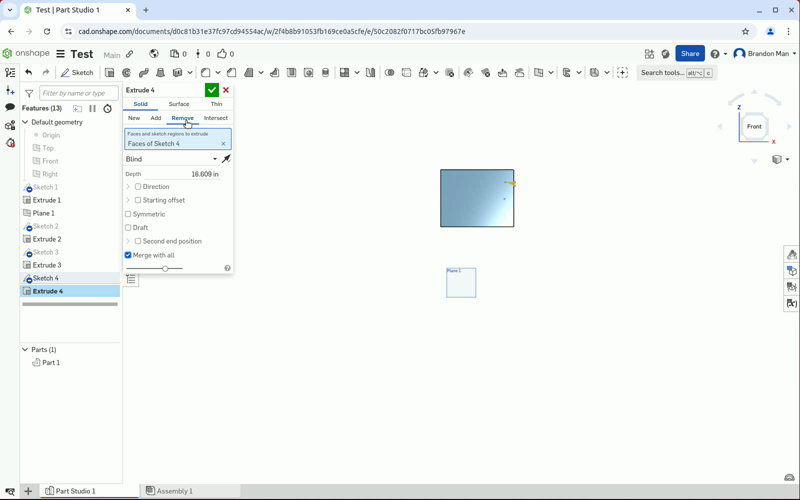
key(enter)
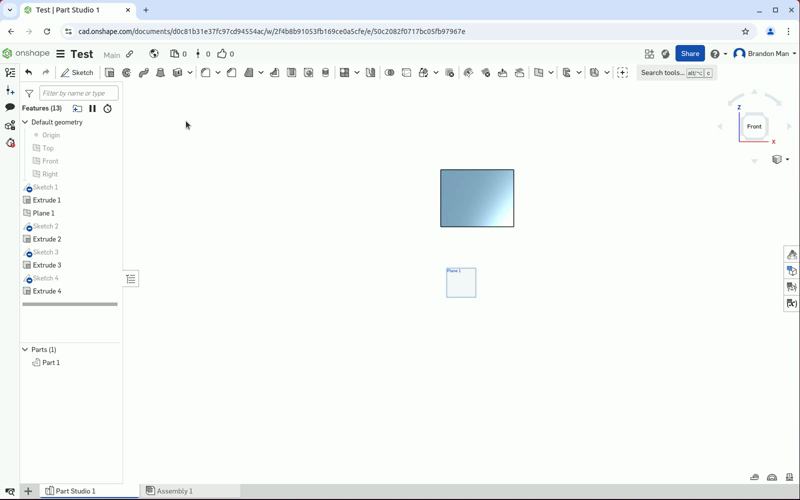
key(shift+h)
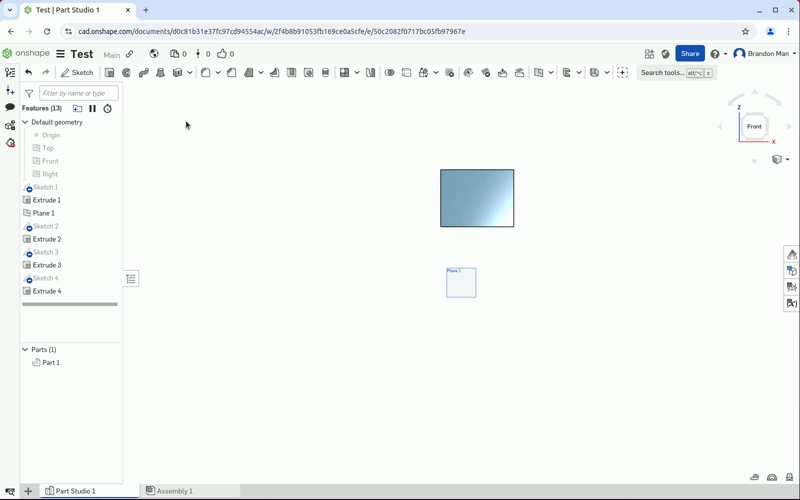
key(shift+h)
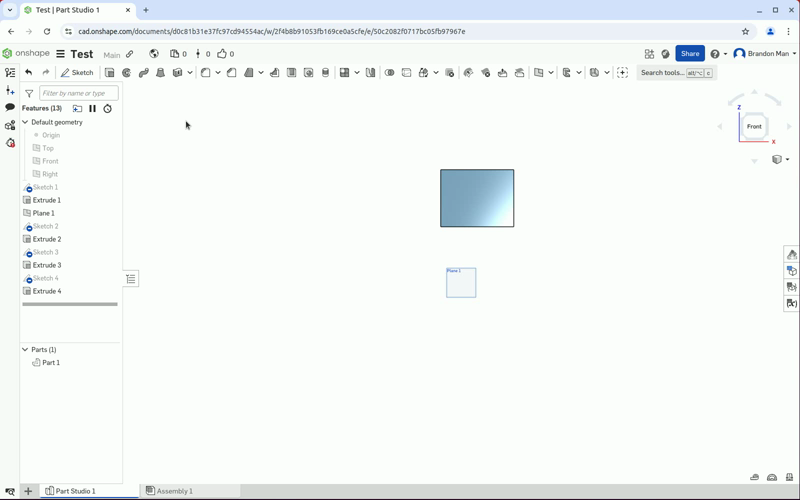
mouse_move(73, 189)
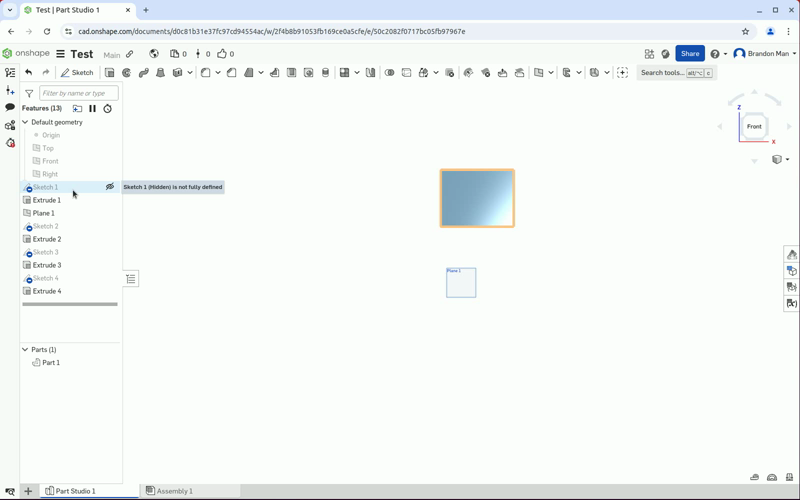
click(73, 189)
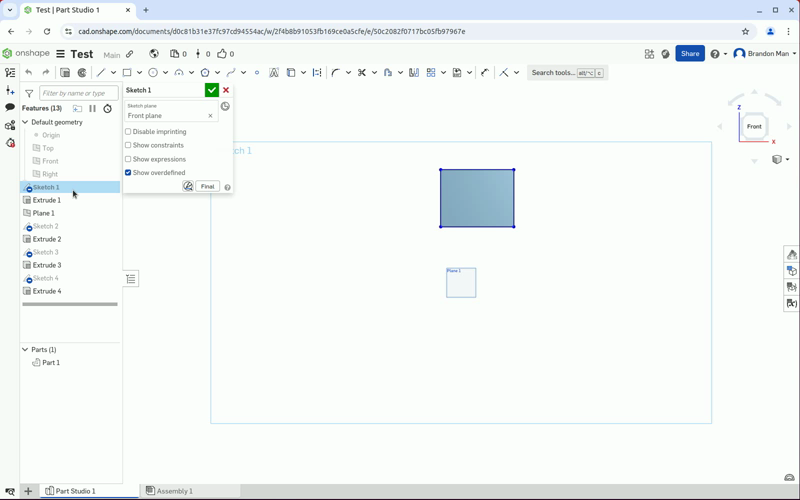
mouse_move(229, 92)
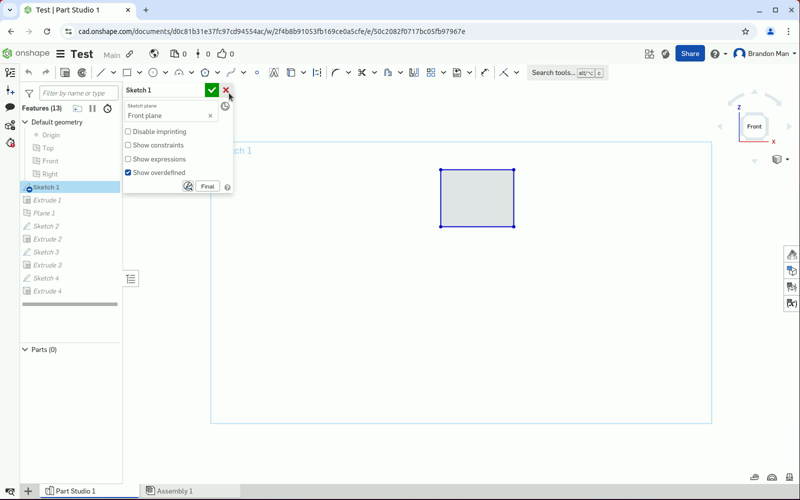
click(229, 92)
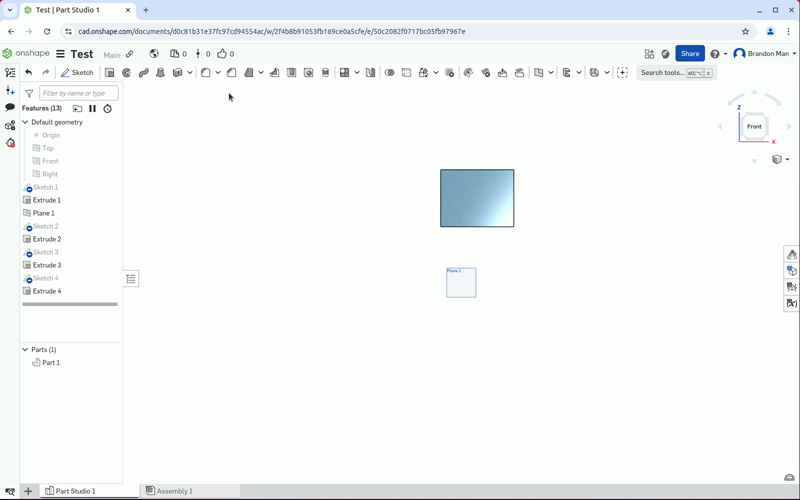
mouse_move(73, 352)
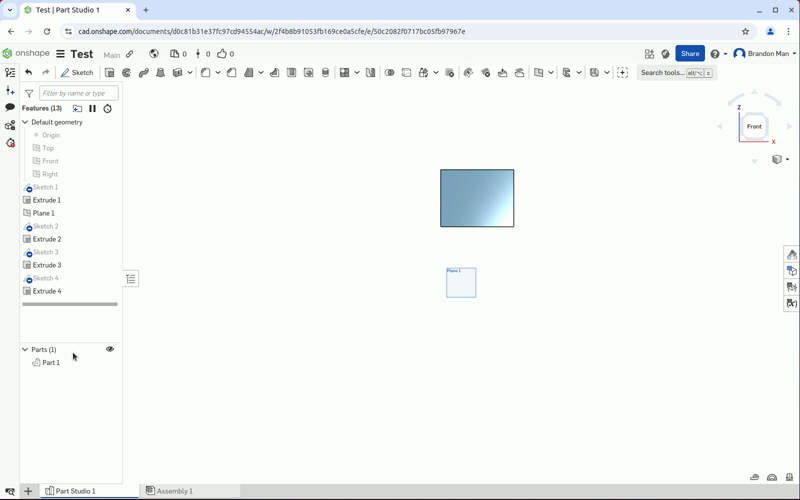
key(y)
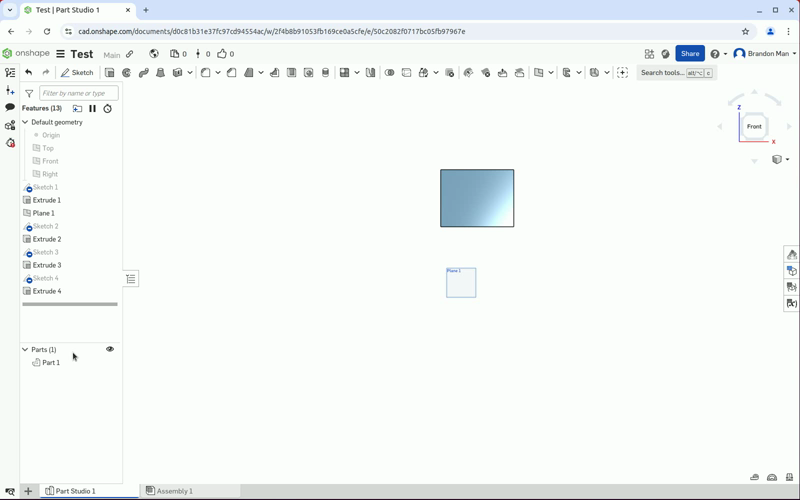
key(shift+p)
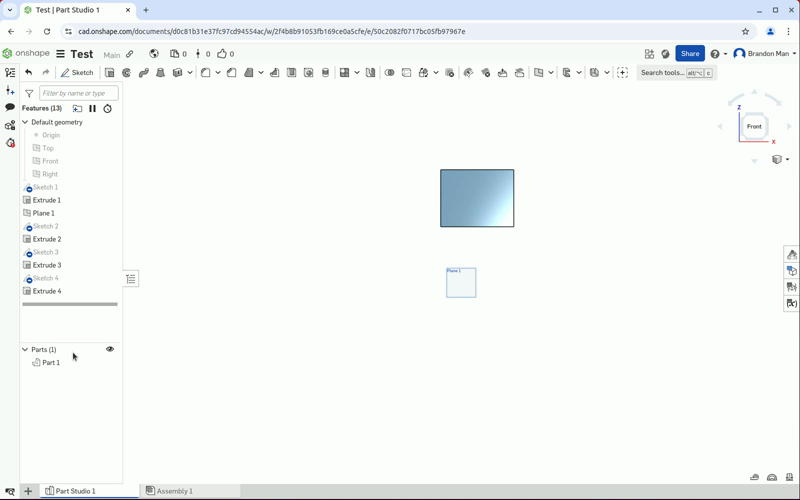
key(space)
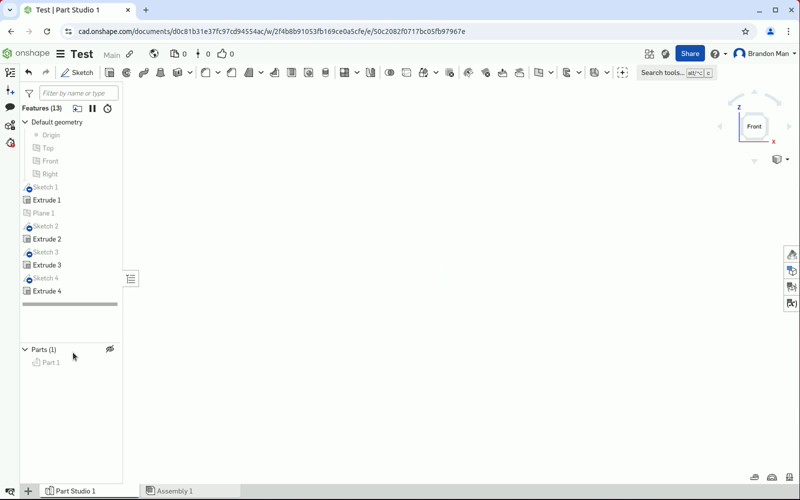
key_down(shift)
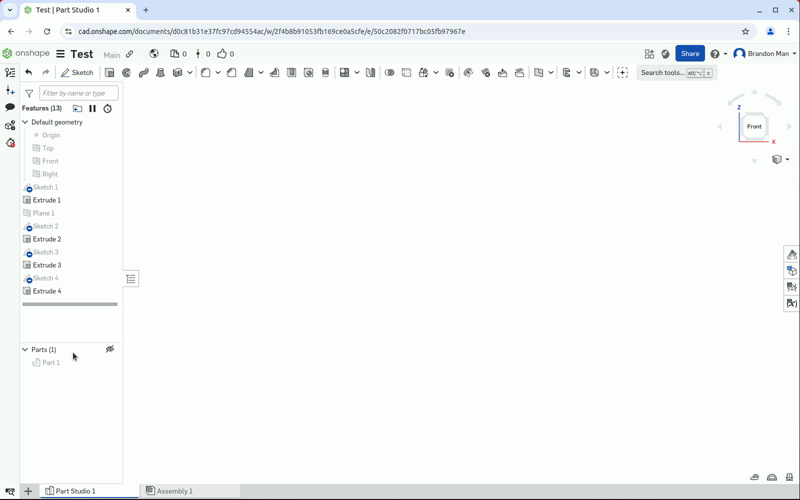
key(down)
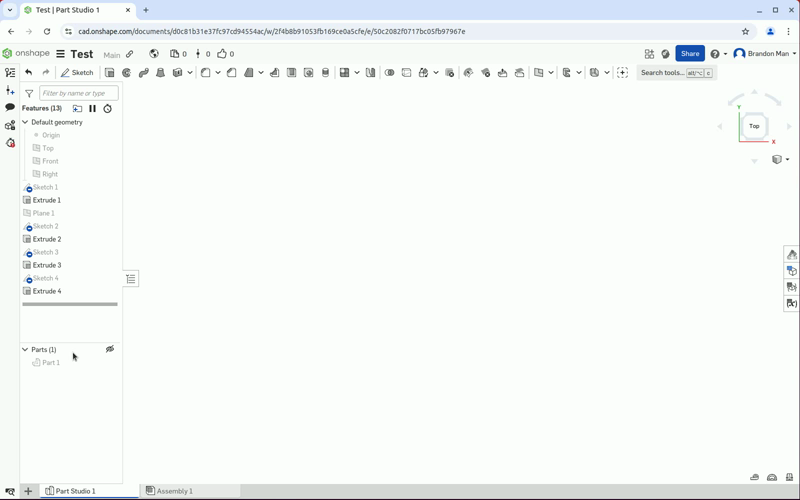
key_up(shift)
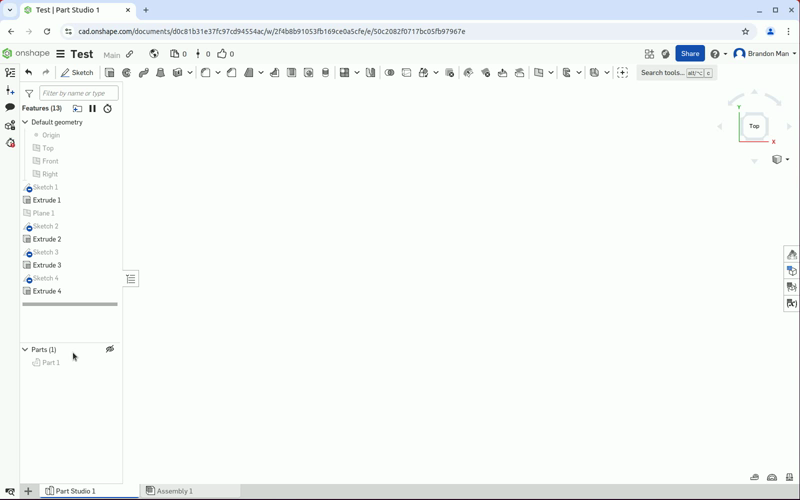
mouse_move(73, 352)
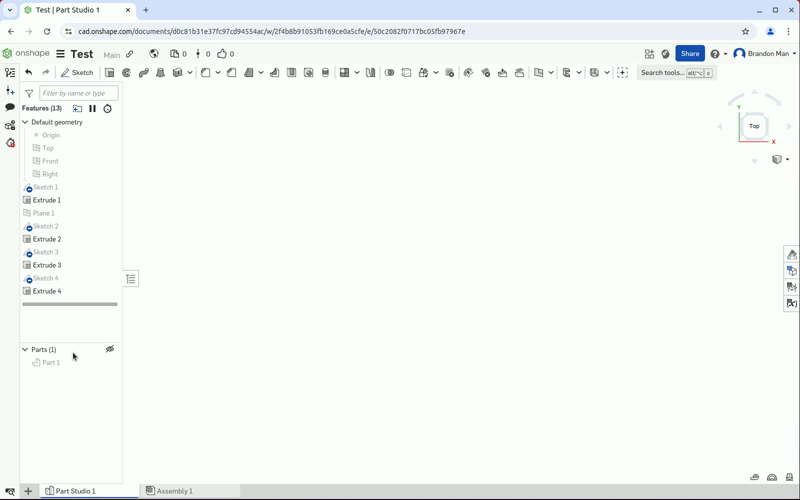
key(shift+y)
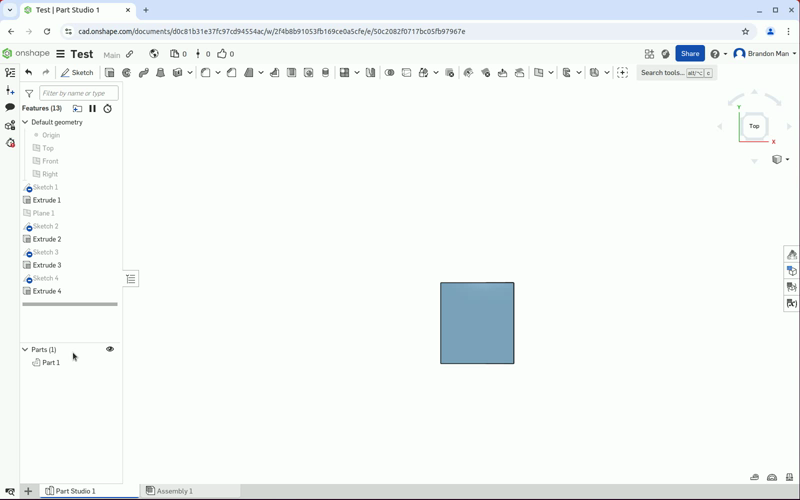
mouse_move(541, 75)
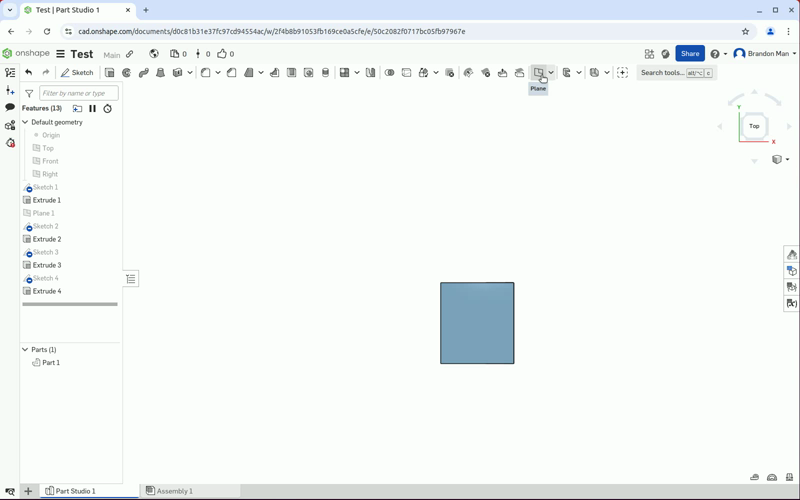
click(541, 75)
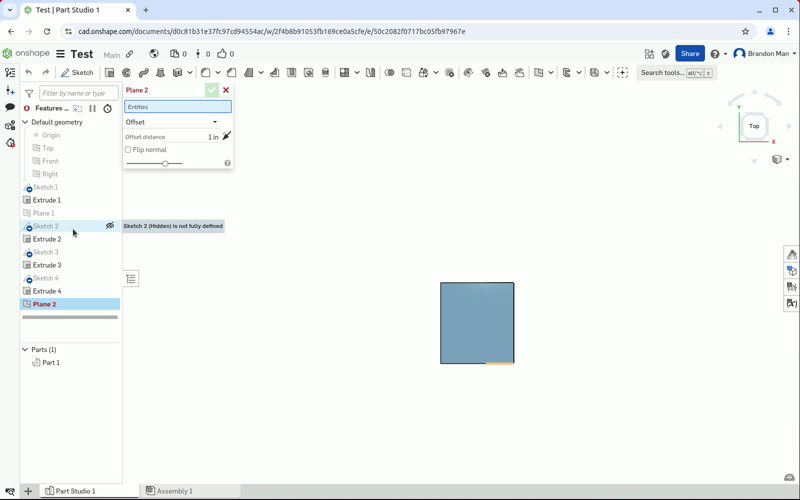
scroll(3)
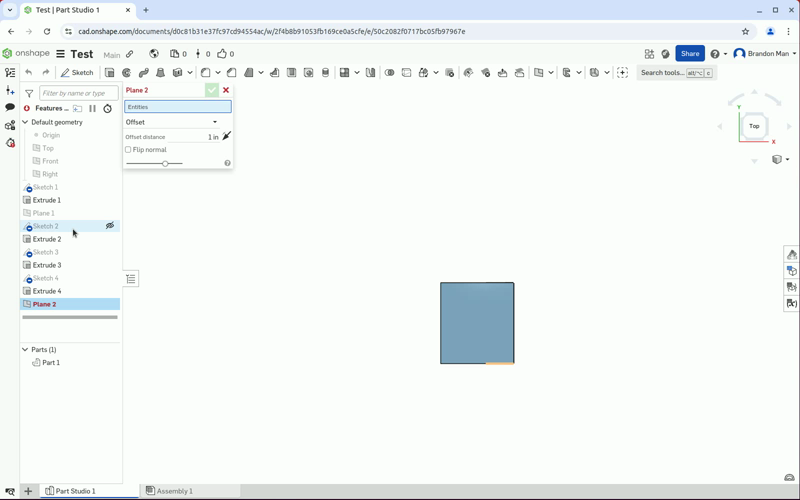
mouse_move(73, 150)
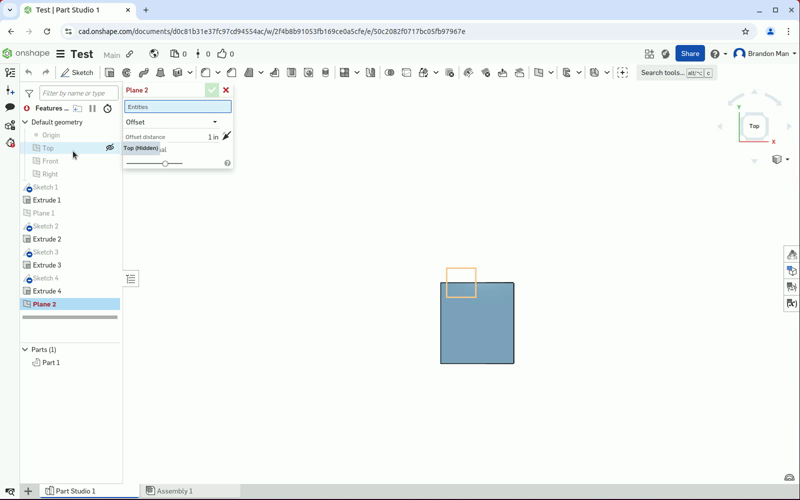
click(73, 150)
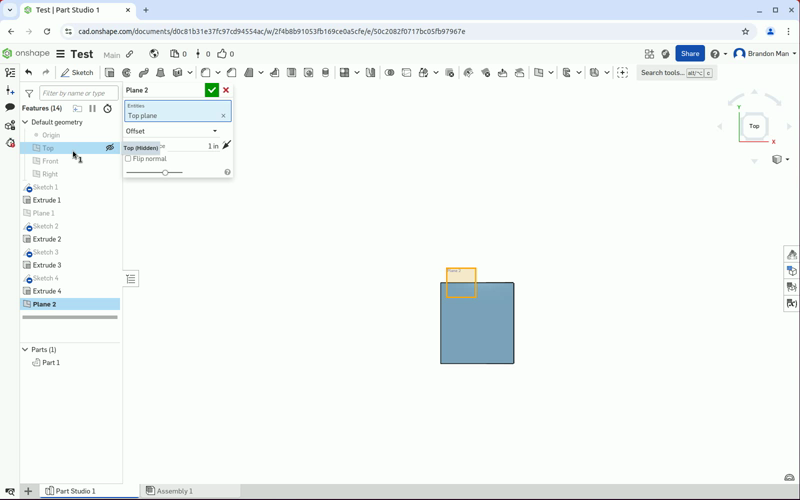
key(tab, 2)
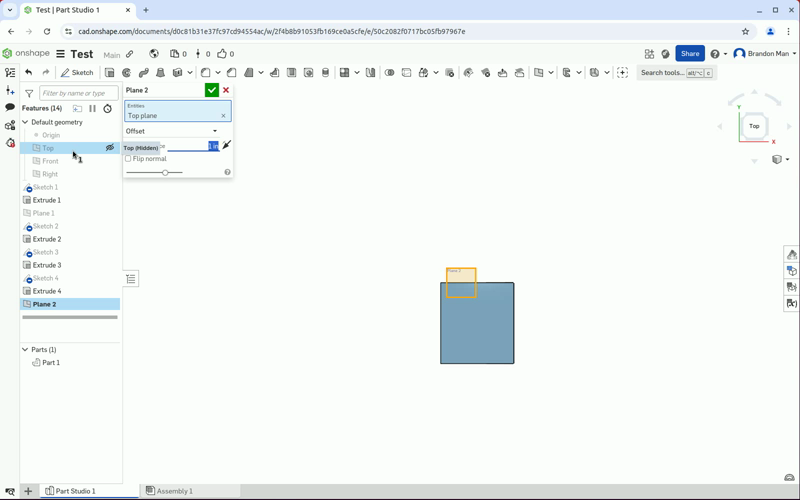
text(23.108)
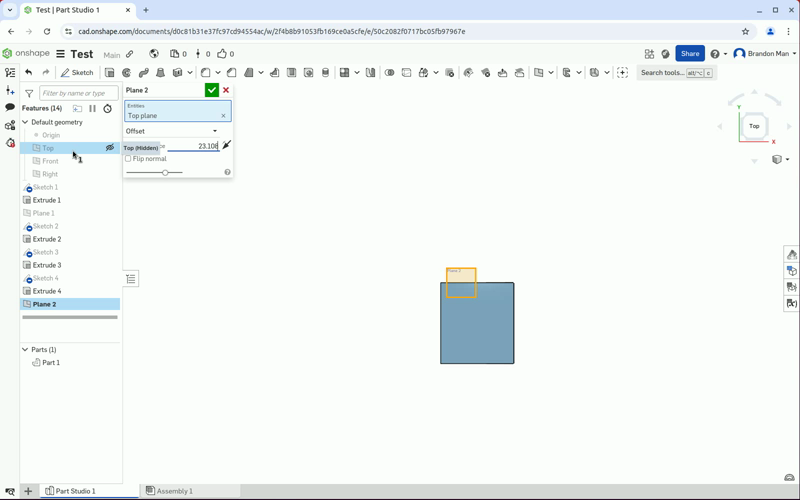
key(enter, 2)
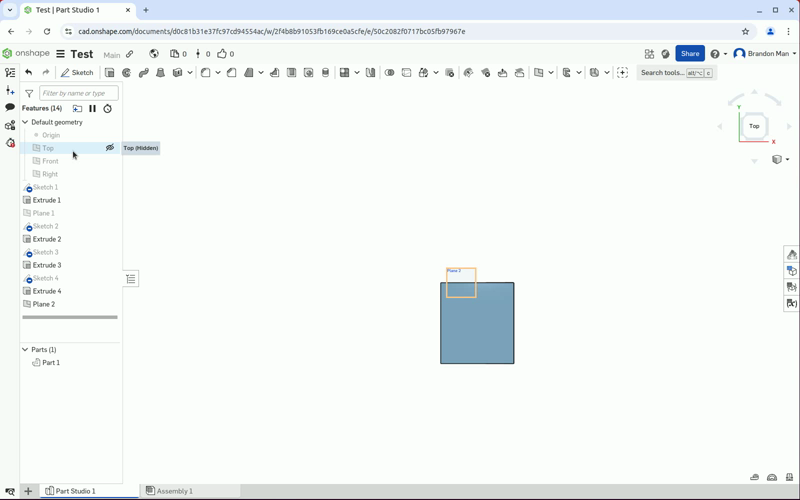
key(shift+s)
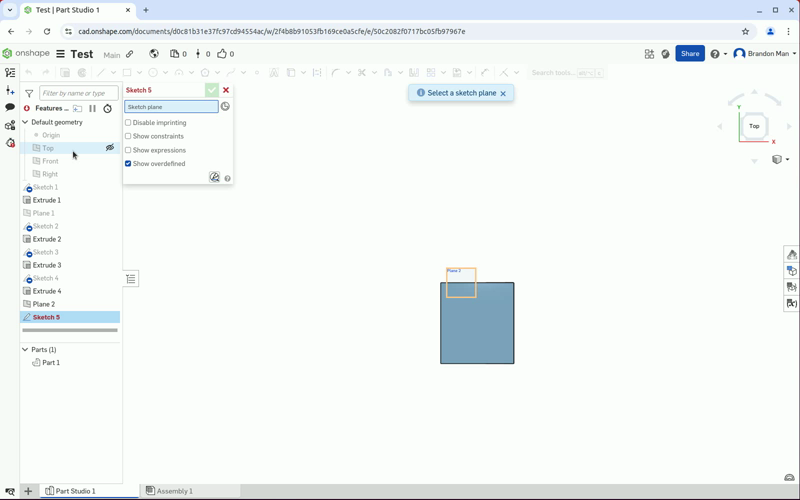
mouse_move(73, 306)
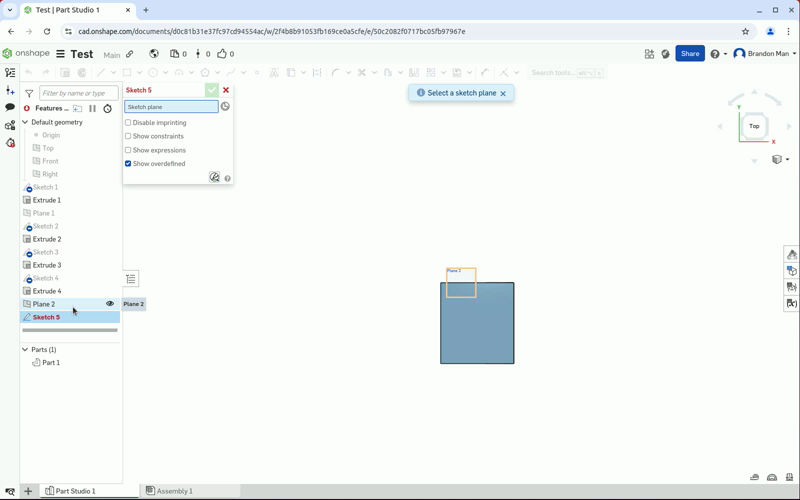
click(73, 306)
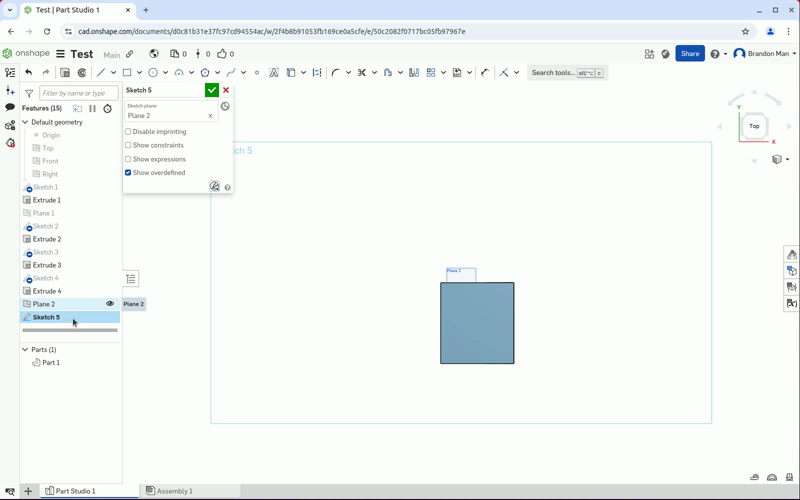
mouse_move(73, 352)
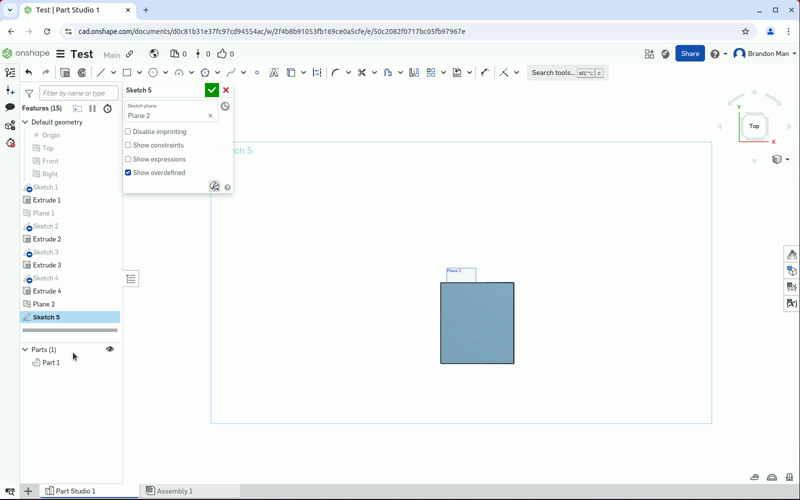
key(y)
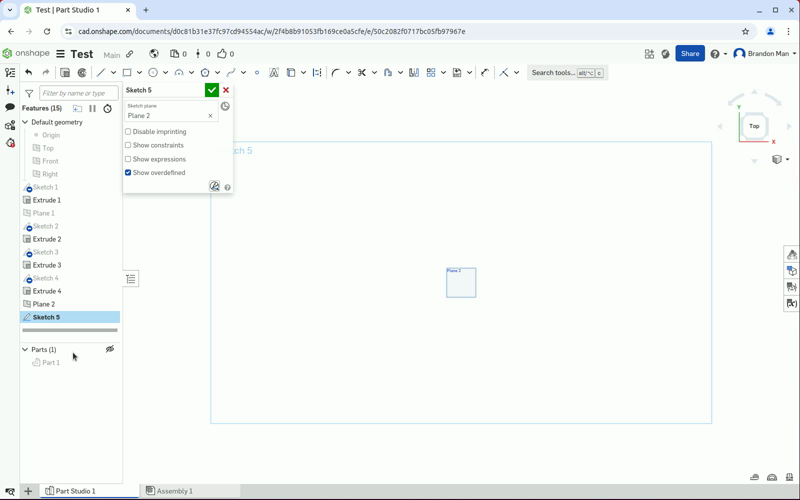
key(c)
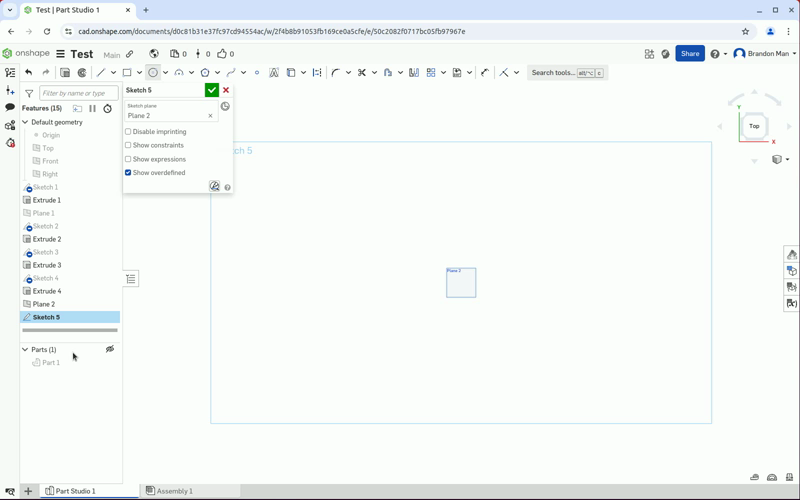
key_down(shift)
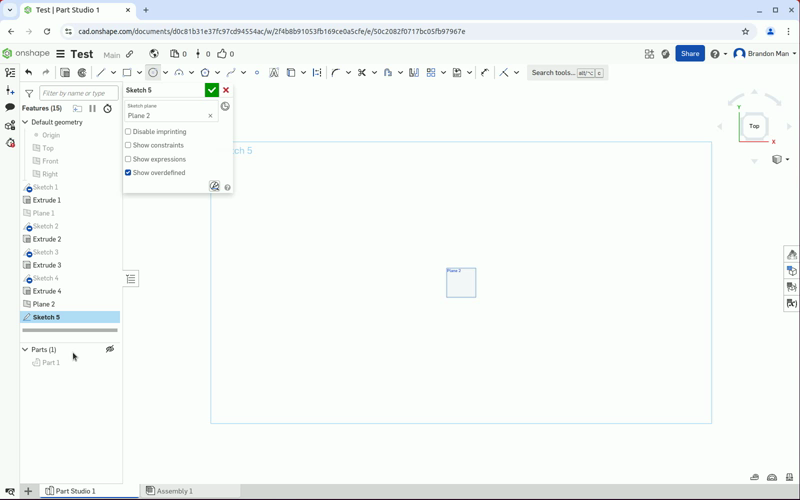
mouse_move(501, 324)
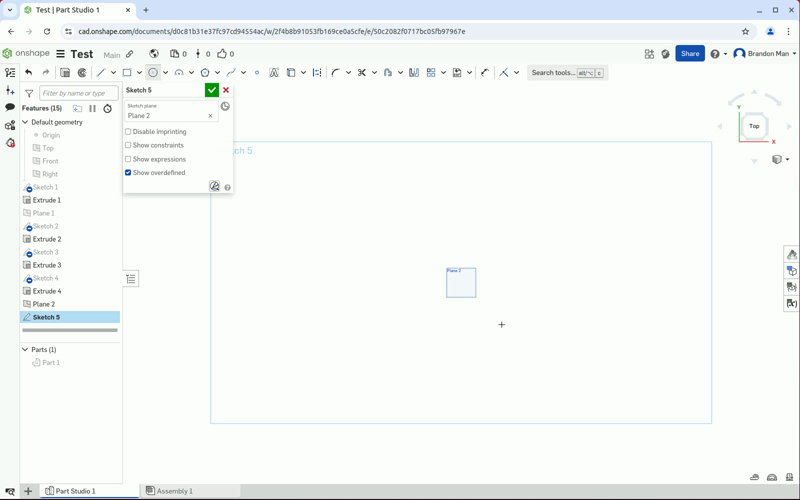
click(501, 324)
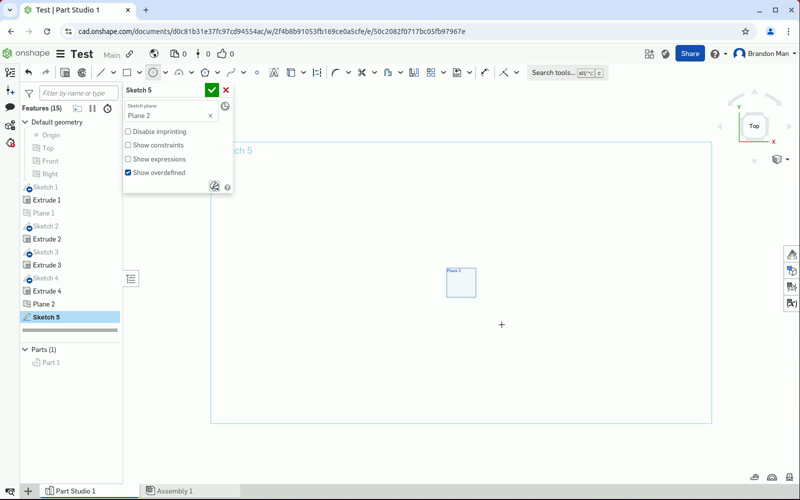
key_up(shift)
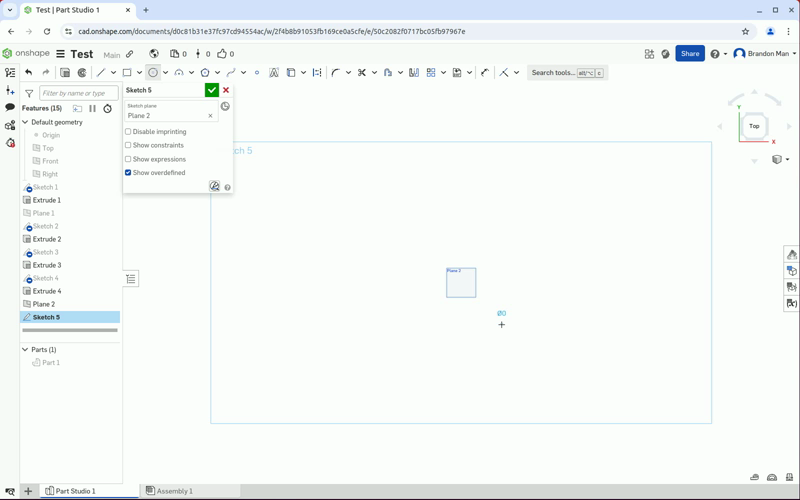
mouse_move(507, 324)
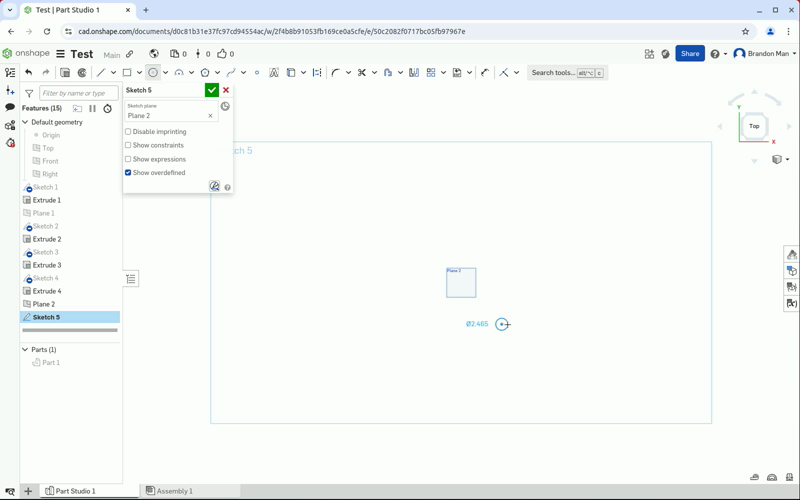
click(507, 324)
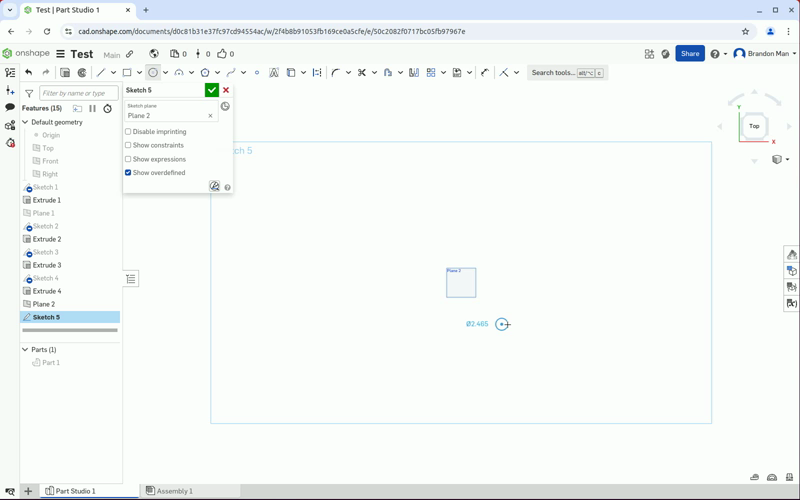
key(esc)
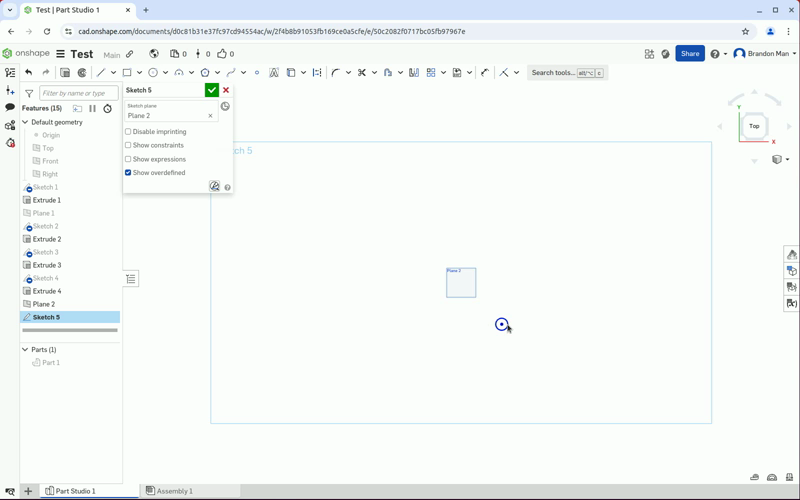
mouse_move(500, 323)
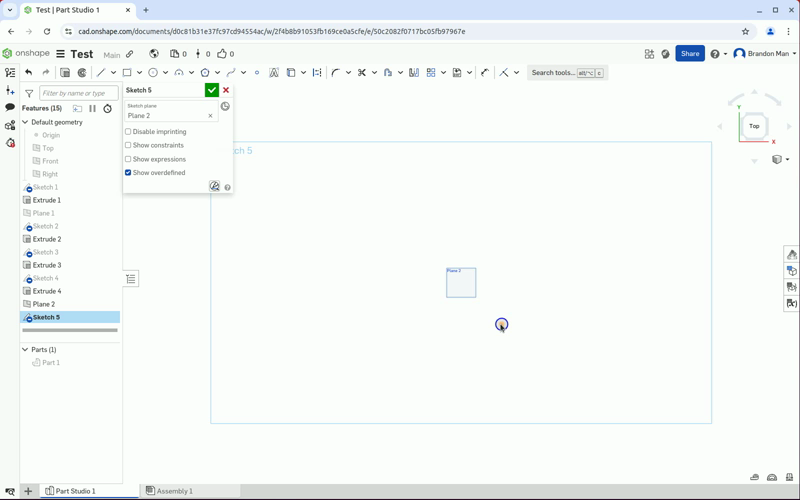
scroll(6)
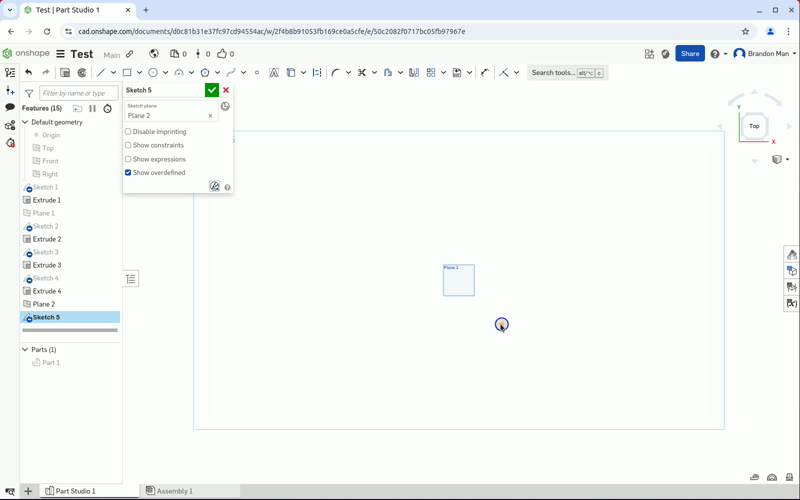
scroll(6)
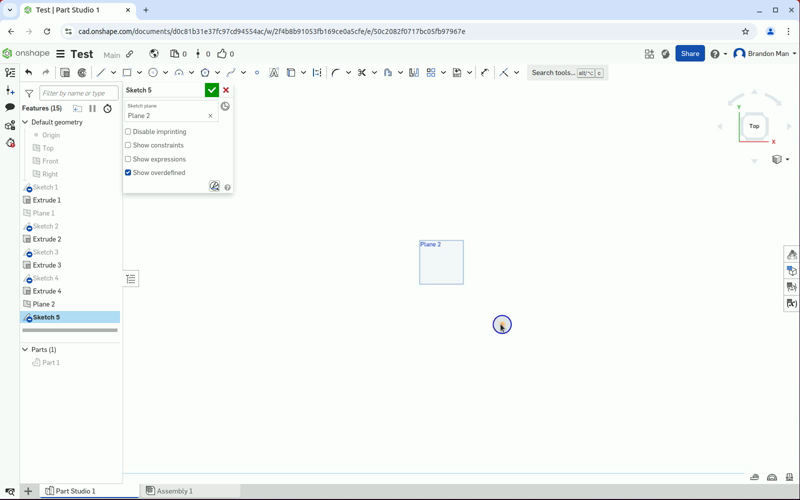
scroll(6)
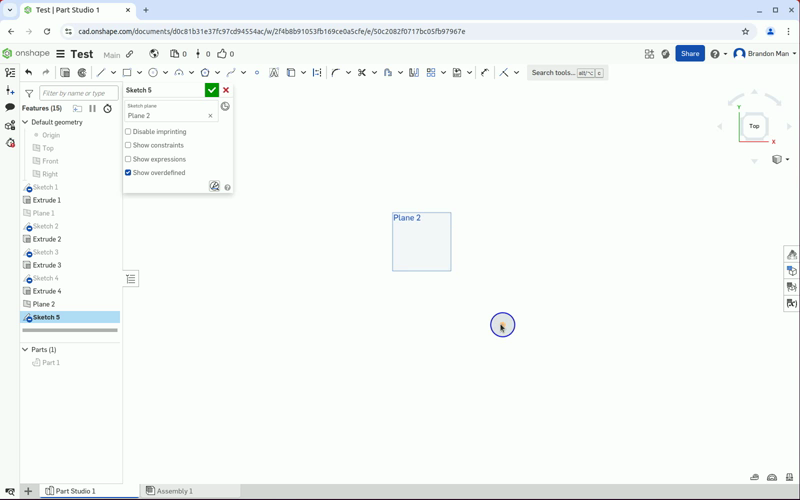
scroll(6)
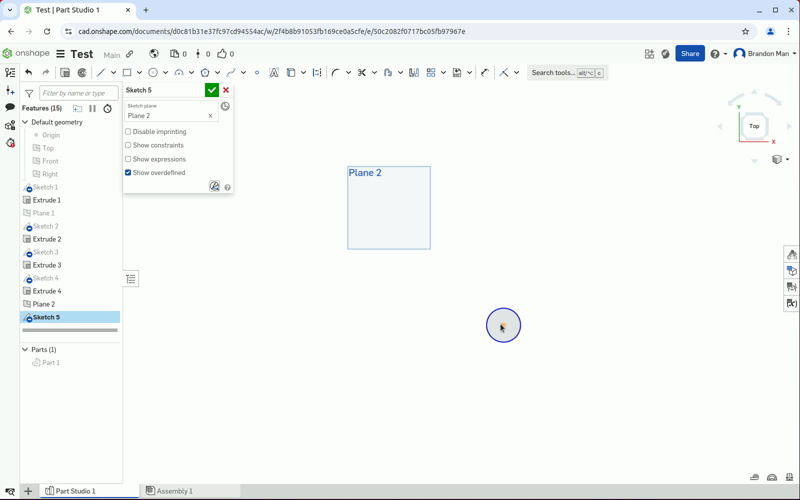
scroll(6)
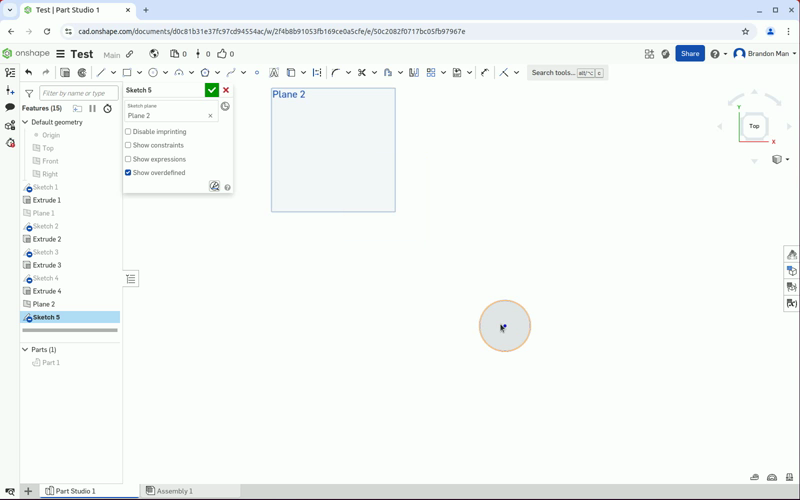
scroll(6)
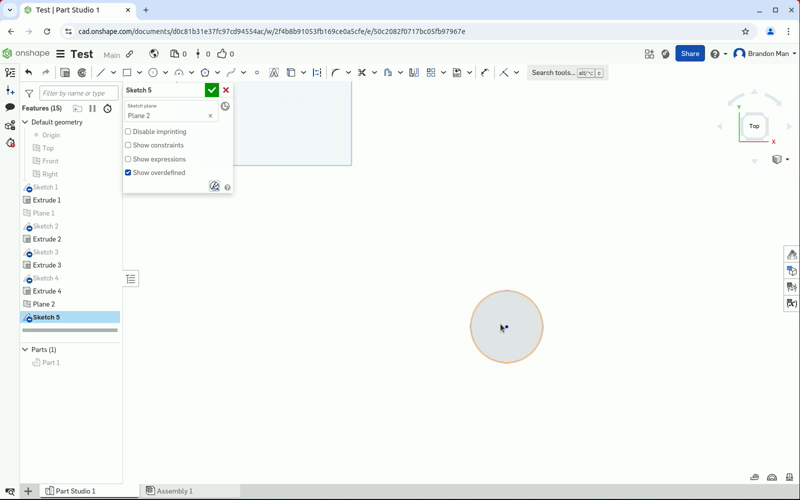
scroll(6)
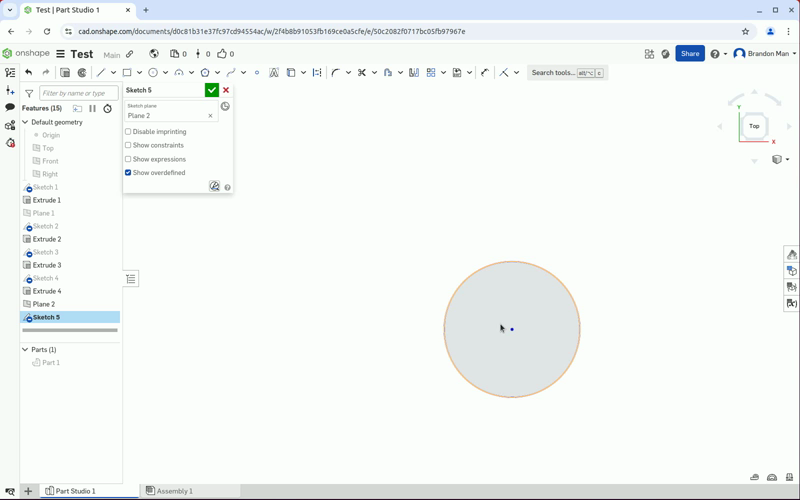
click(500, 323)
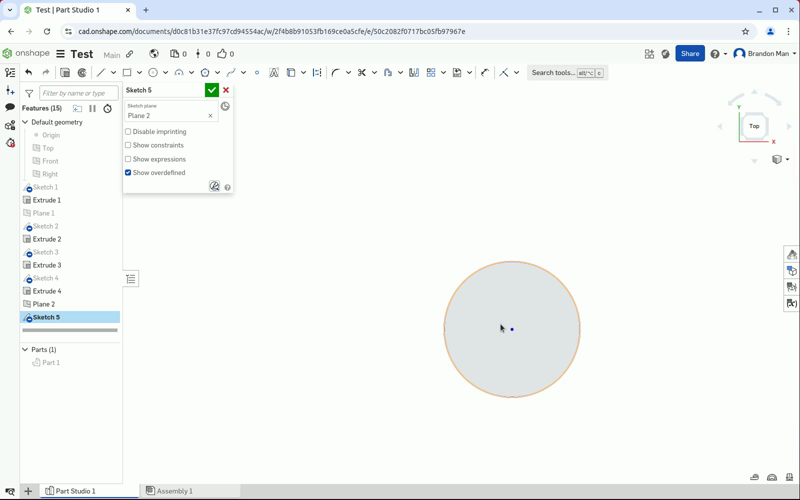
scroll(-6)
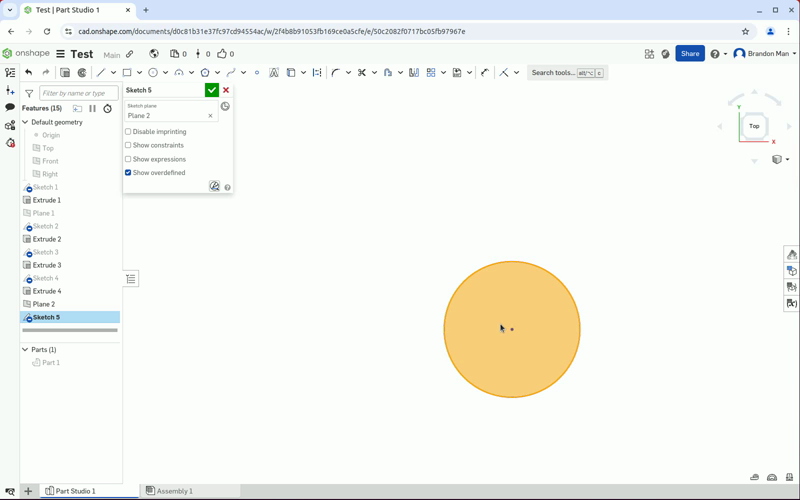
scroll(-6)
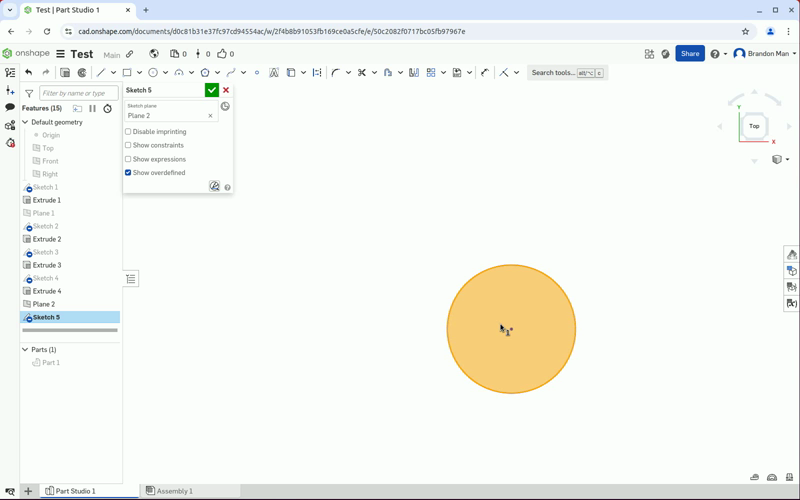
scroll(-6)
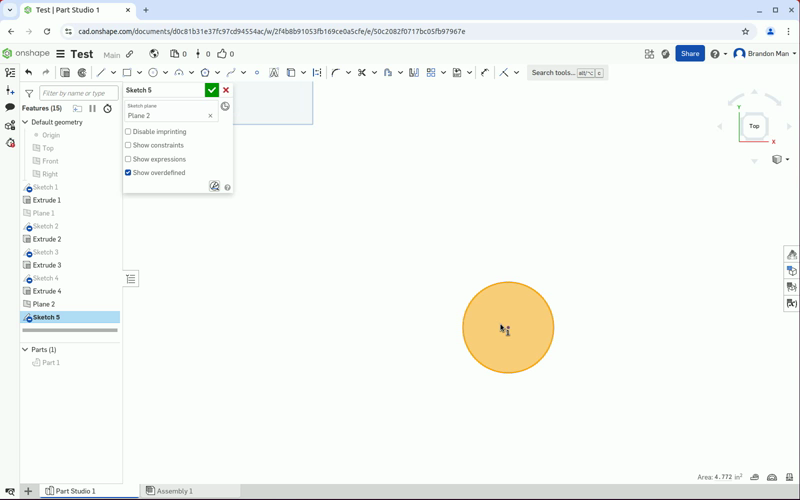
scroll(-6)
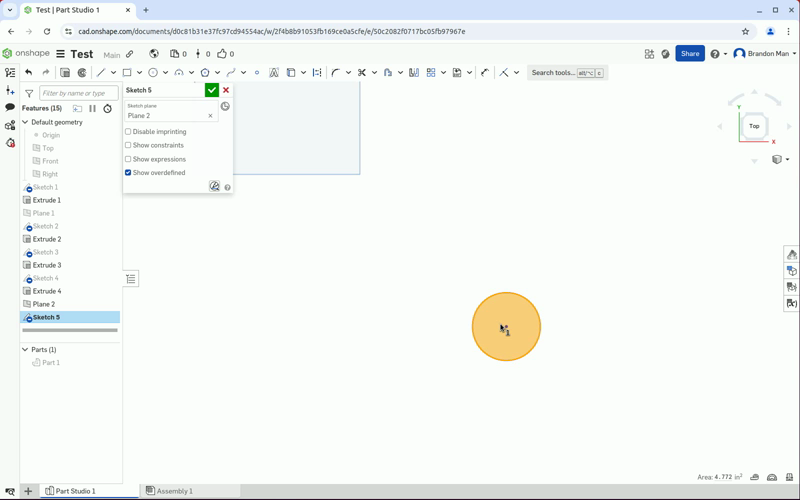
scroll(-6)
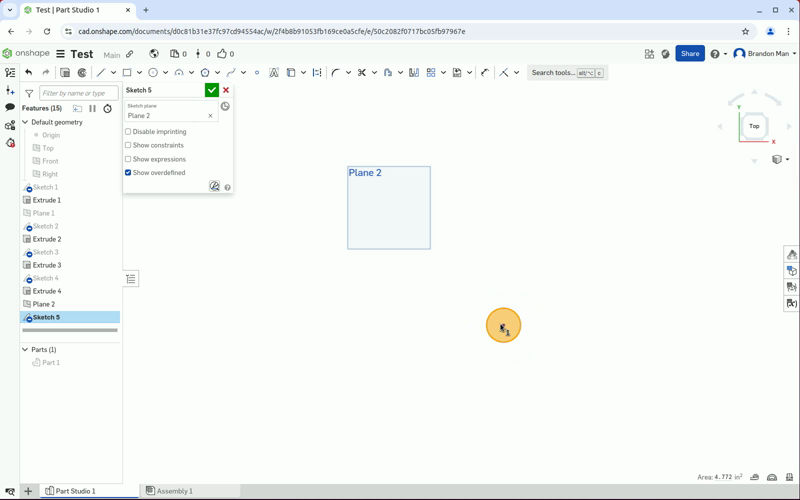
scroll(-6)
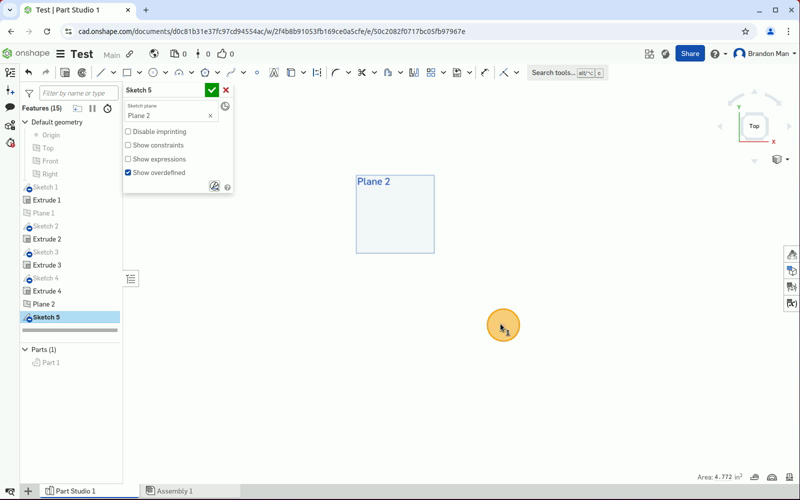
scroll(-6)
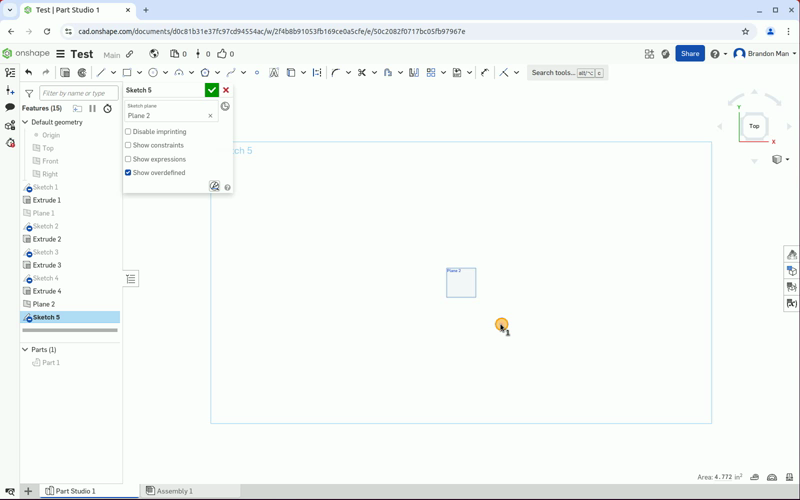
mouse_move(73, 352)
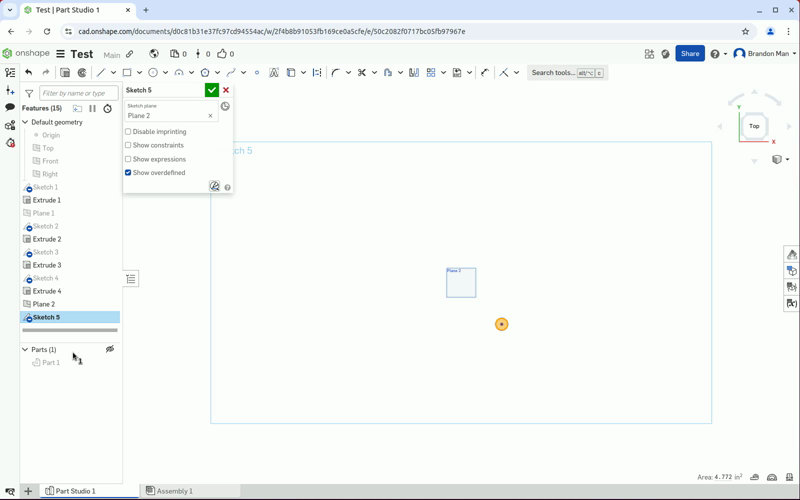
key(shift+y)
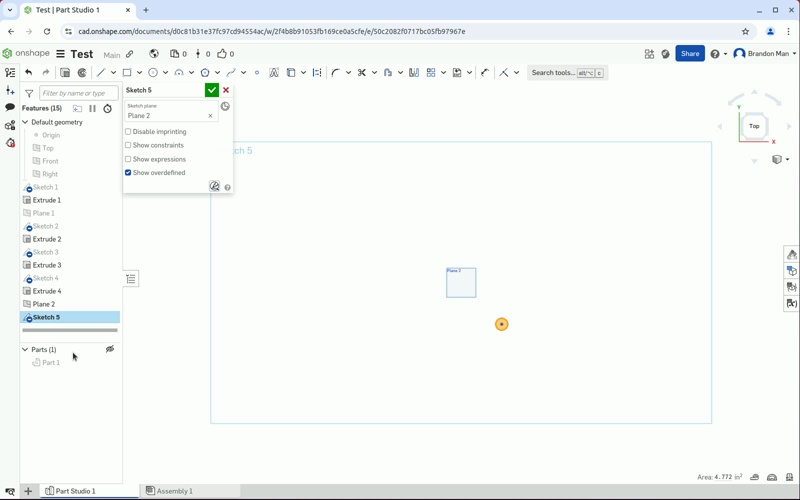
key(shift+e)
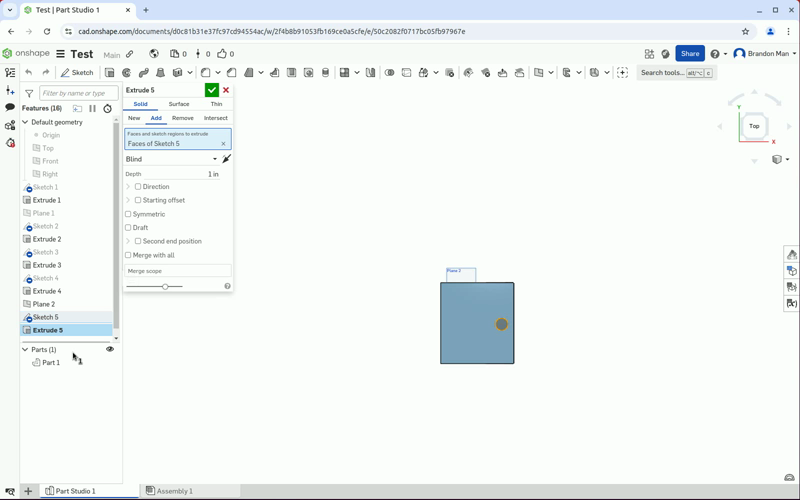
mouse_move(143, 106)
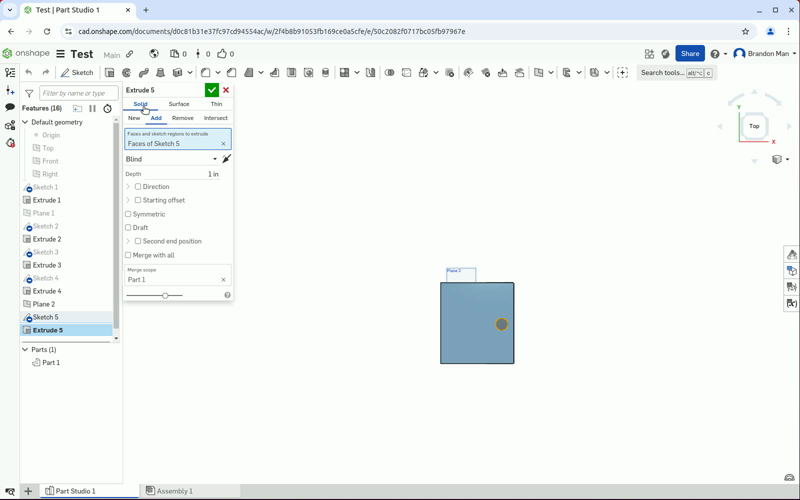
click(143, 106)
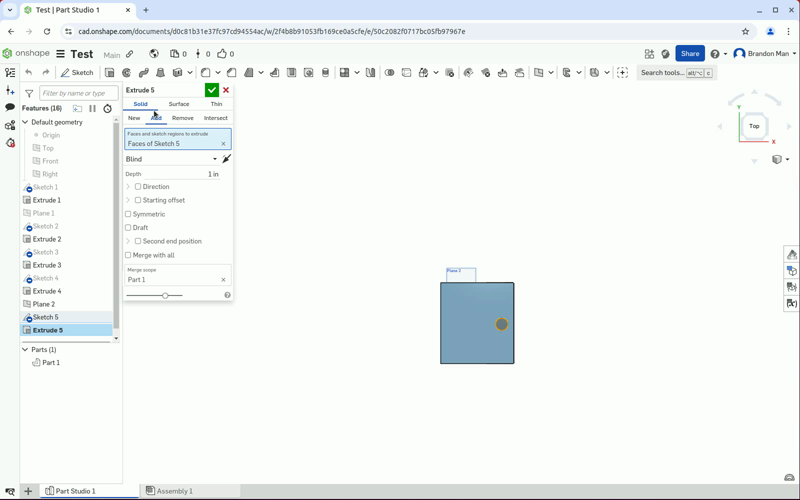
mouse_move(186, 120)
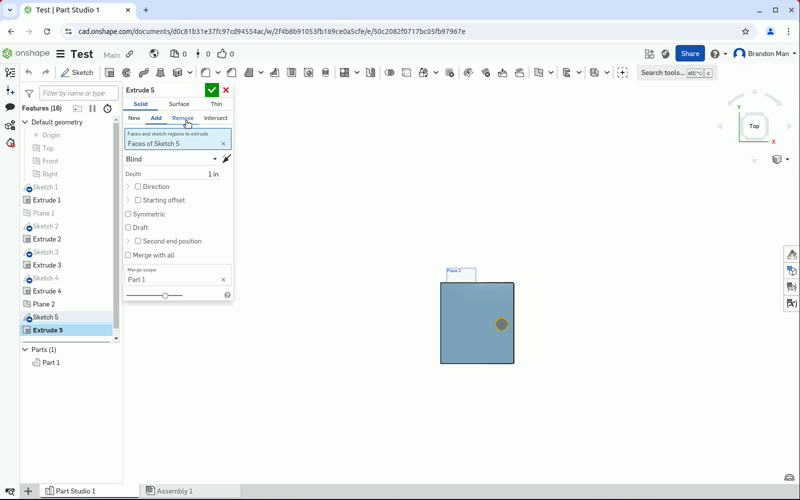
click(186, 120)
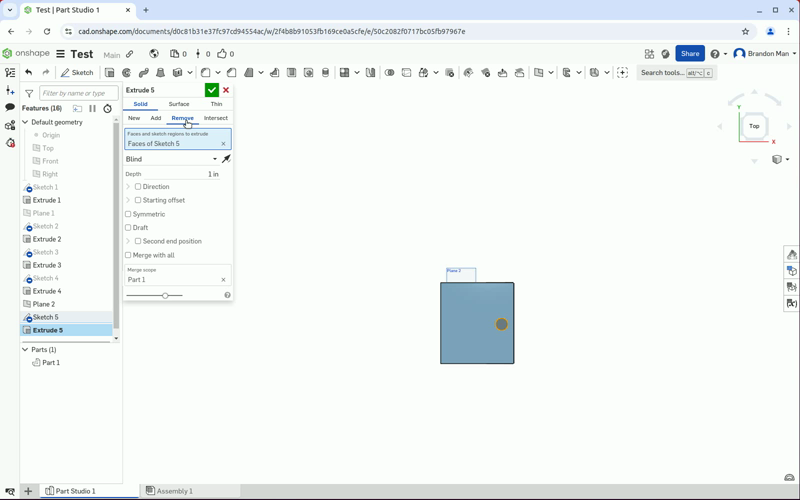
key(tab, 4)
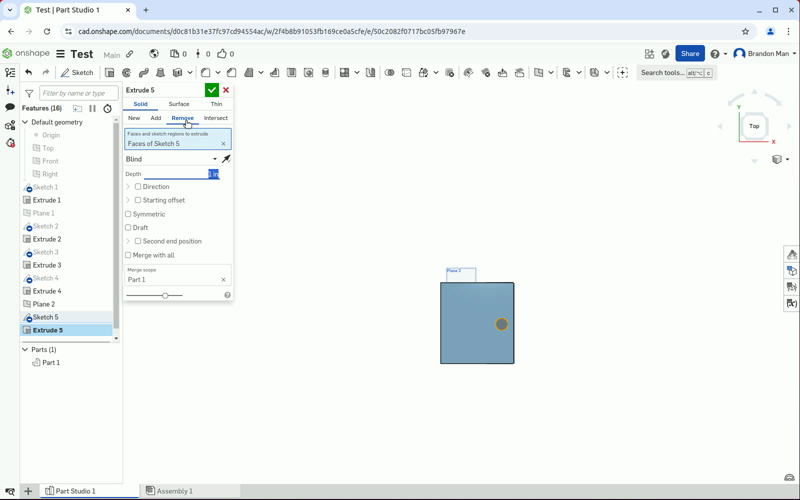
text(20.701)
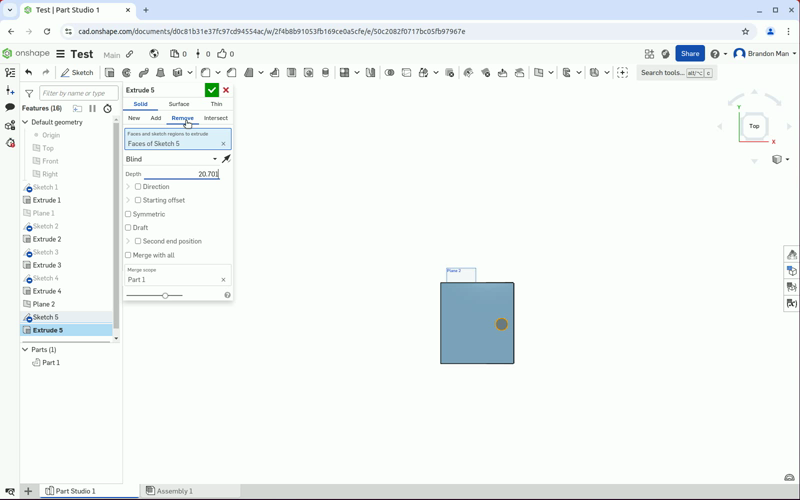
key(tab, 6)
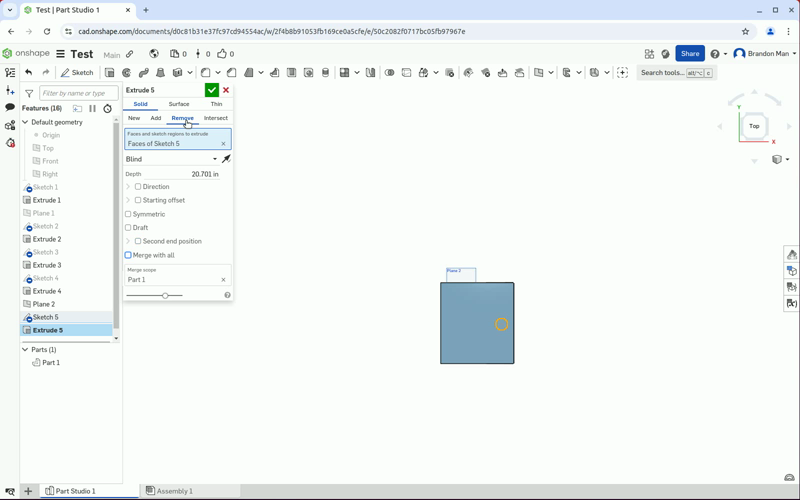
key(space)
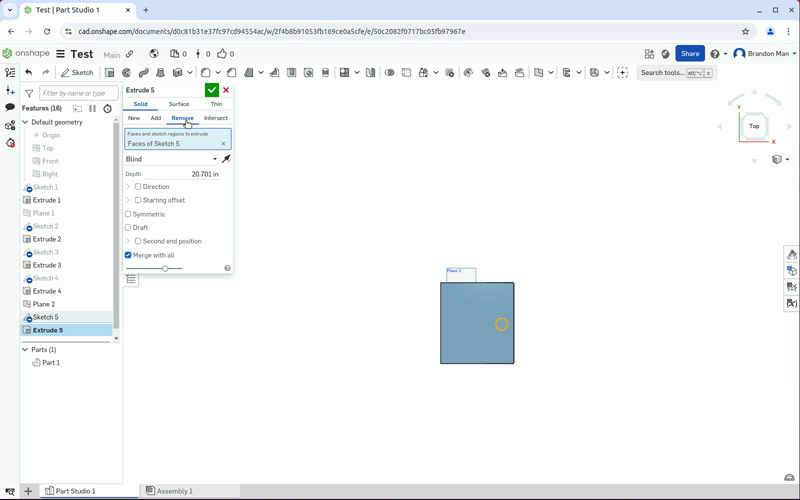
key(enter)
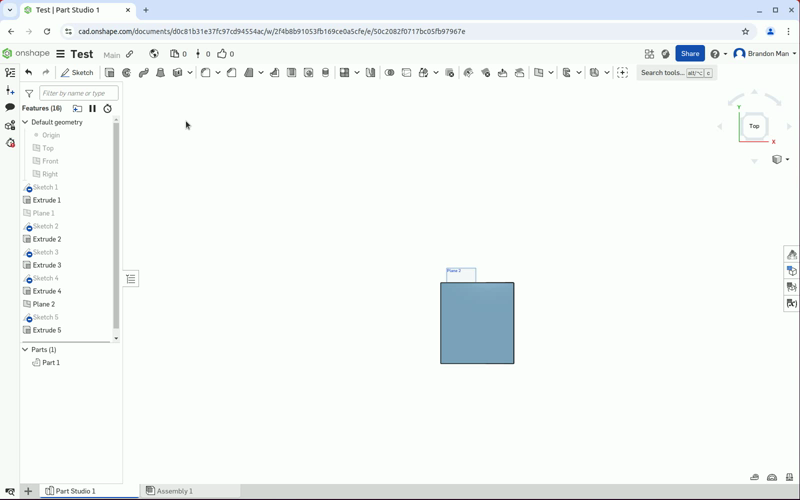
key(shift+h)
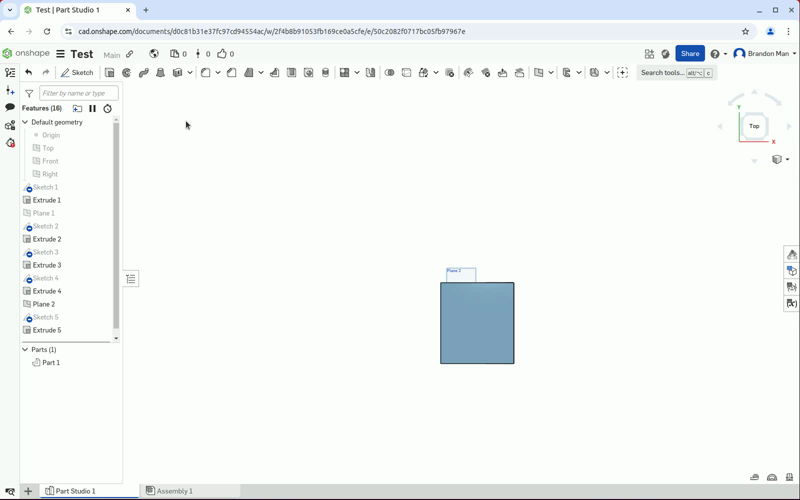
key(shift+h)
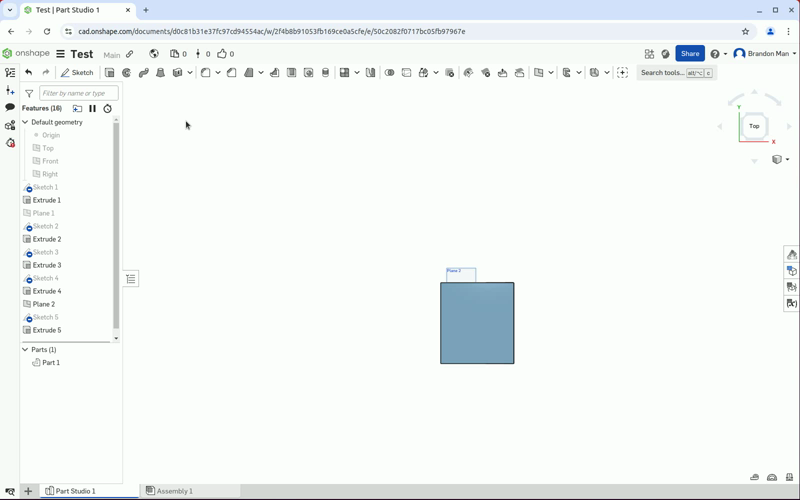
mouse_move(69, 189)
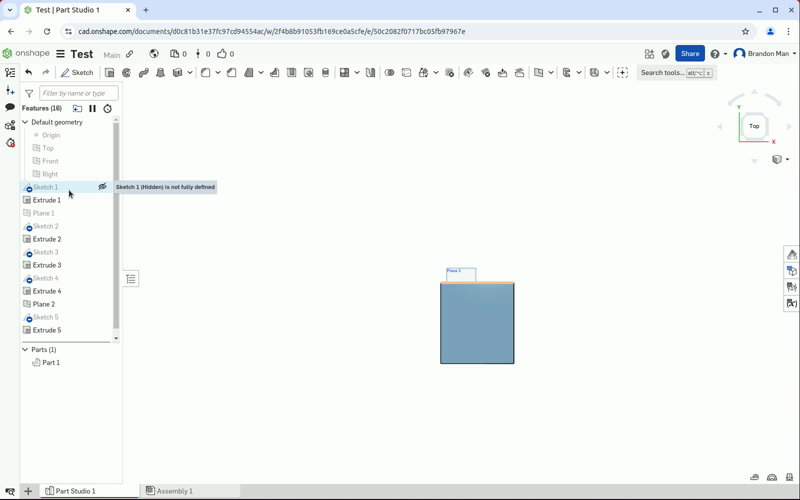
click(69, 189)
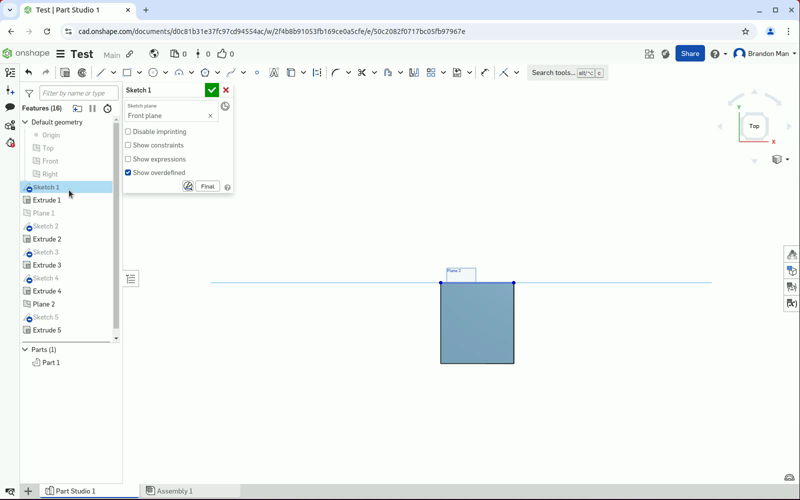
mouse_move(229, 92)
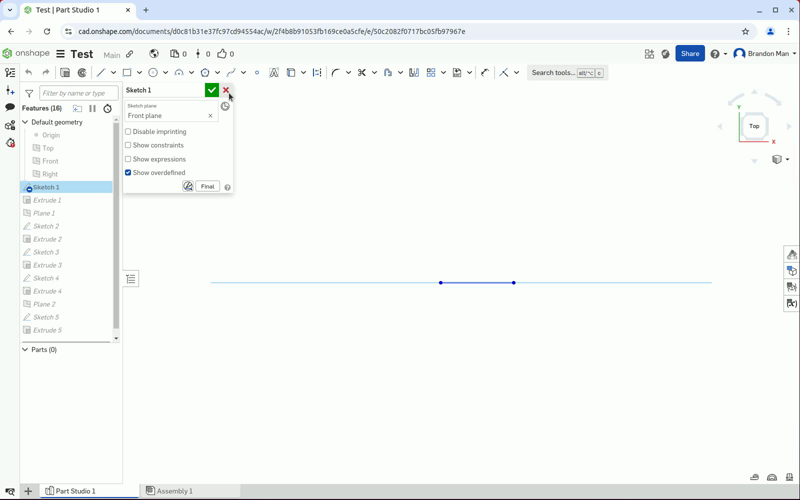
click(229, 92)
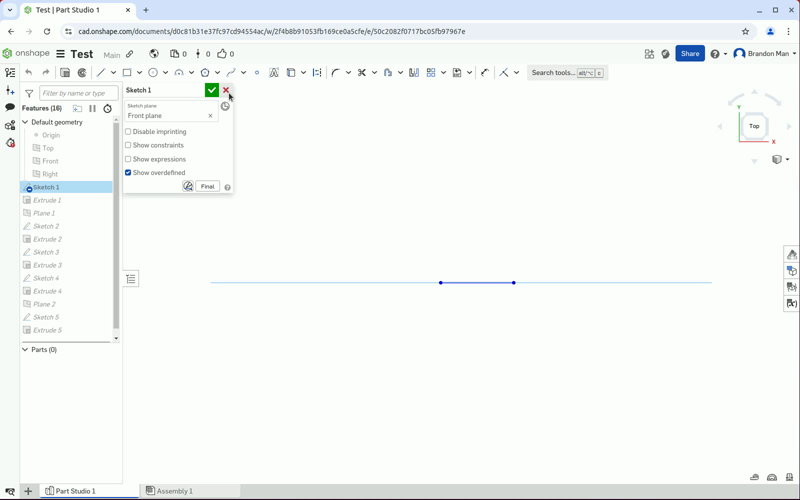
key(shift+s)
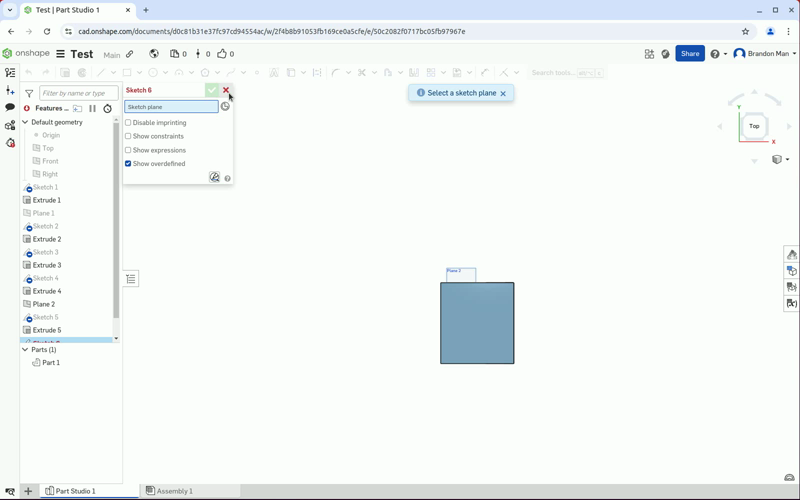
mouse_move(69, 293)
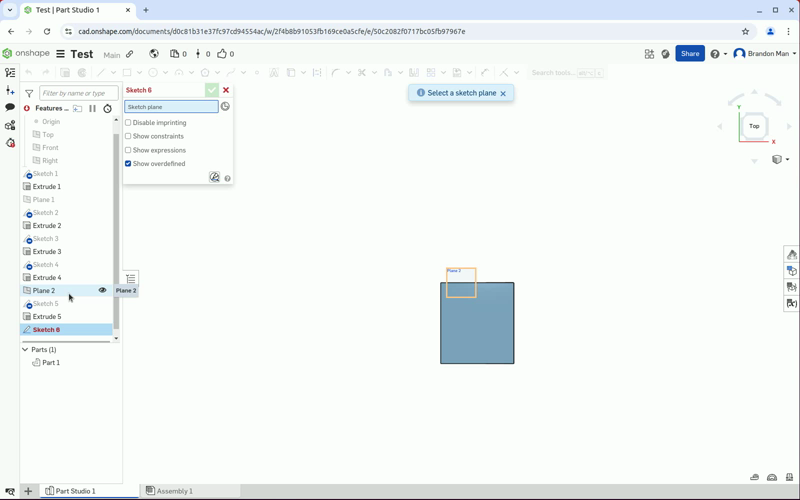
click(69, 293)
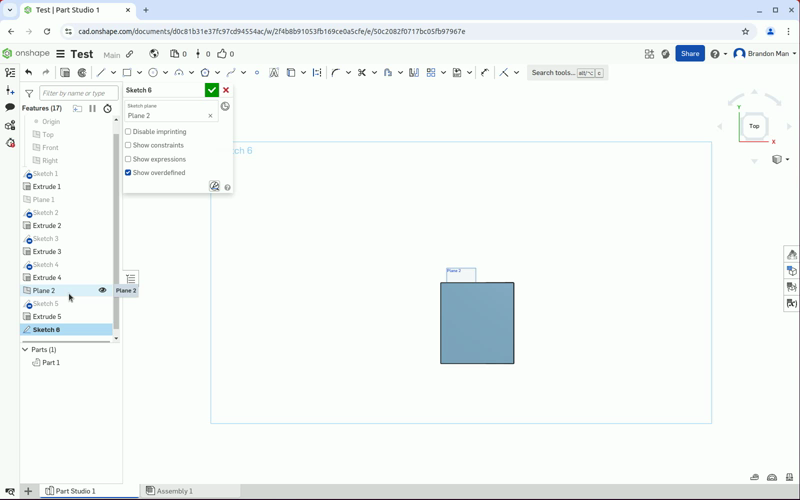
mouse_move(73, 352)
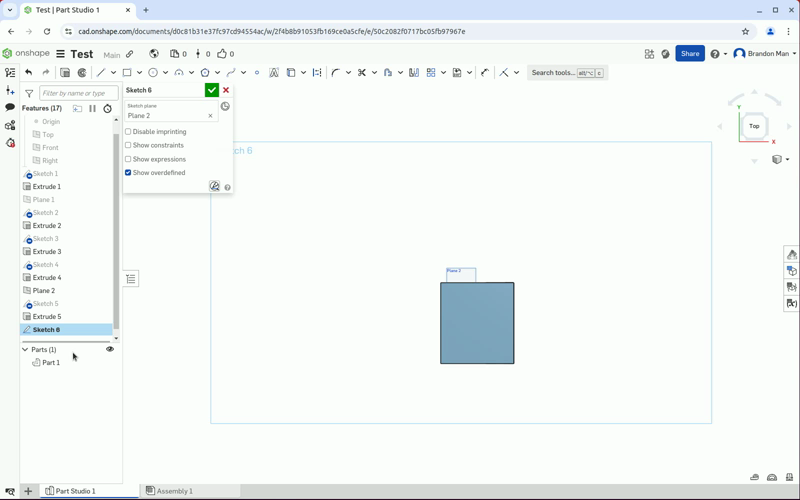
key(y)
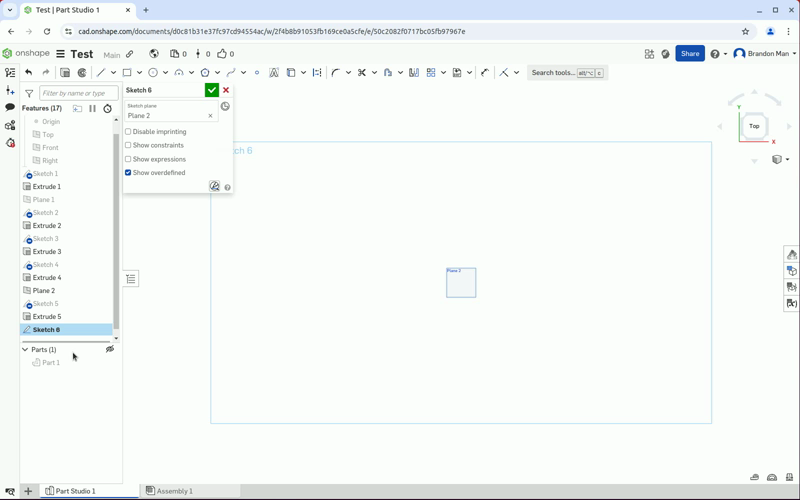
key(c)
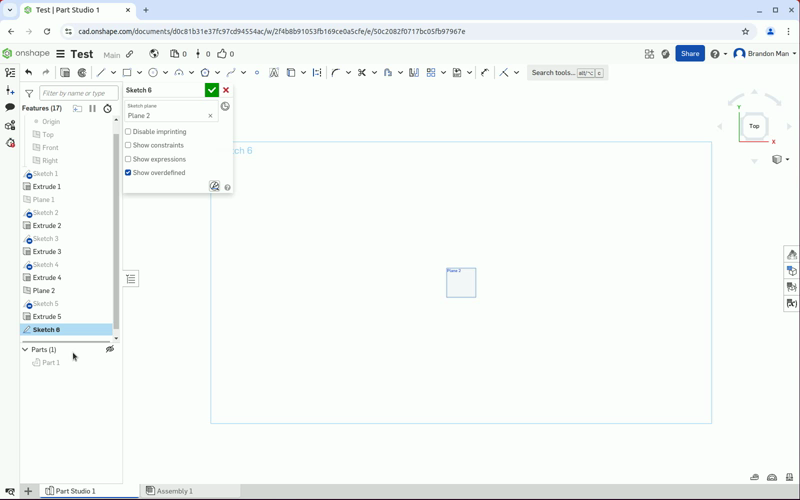
key_down(shift)
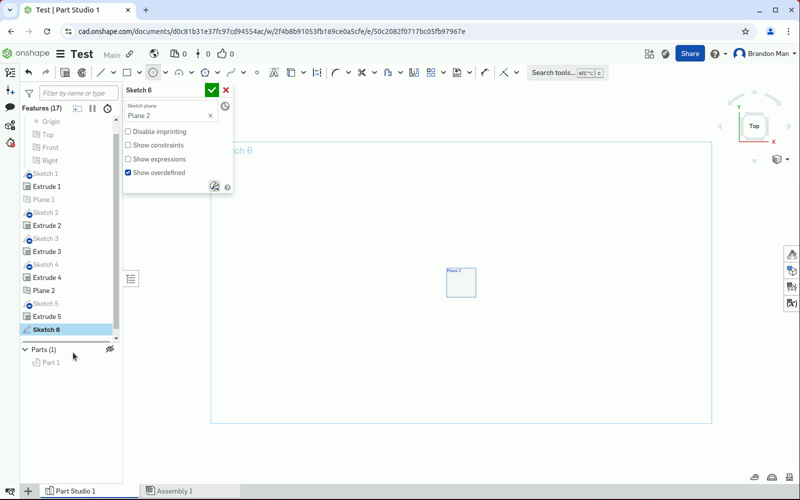
mouse_move(458, 324)
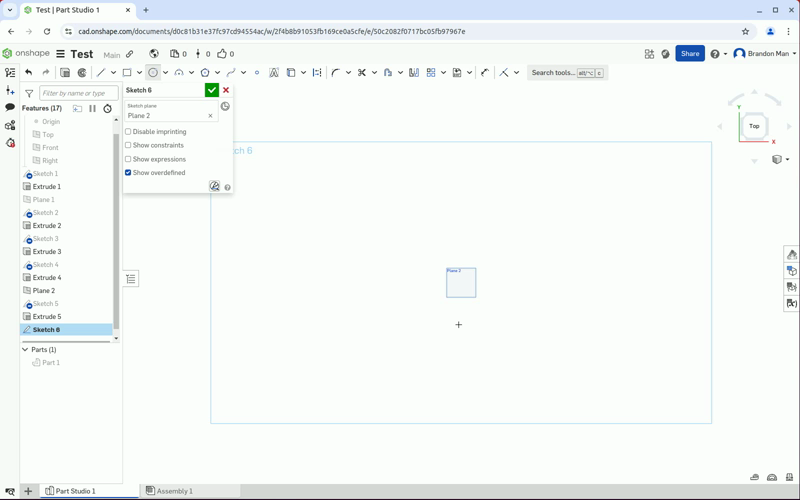
click(458, 324)
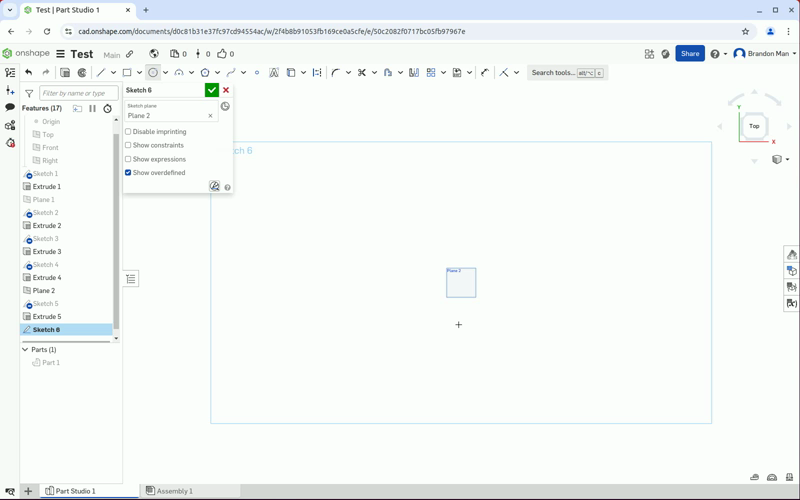
key_up(shift)
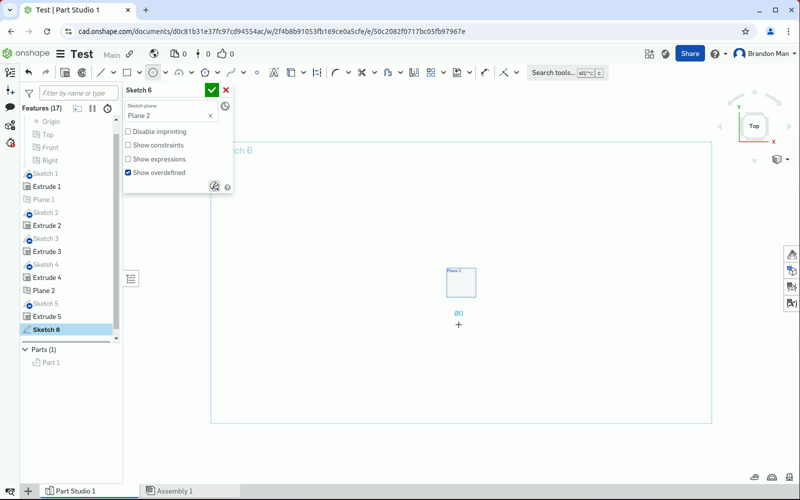
mouse_move(466, 324)
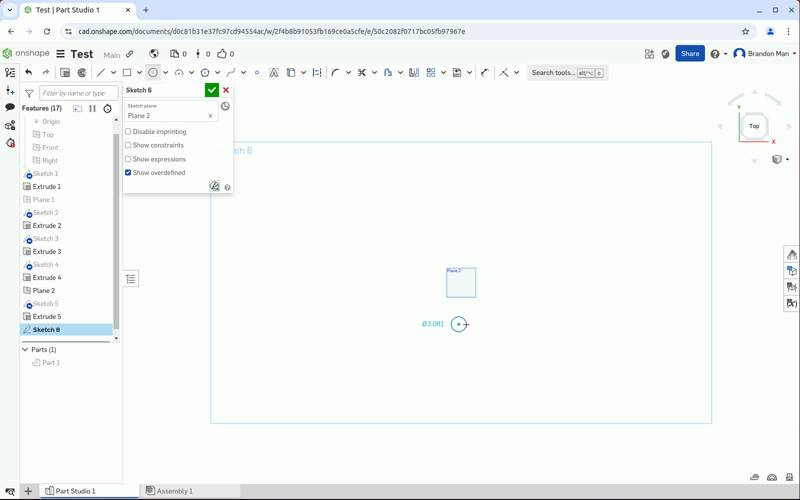
click(466, 324)
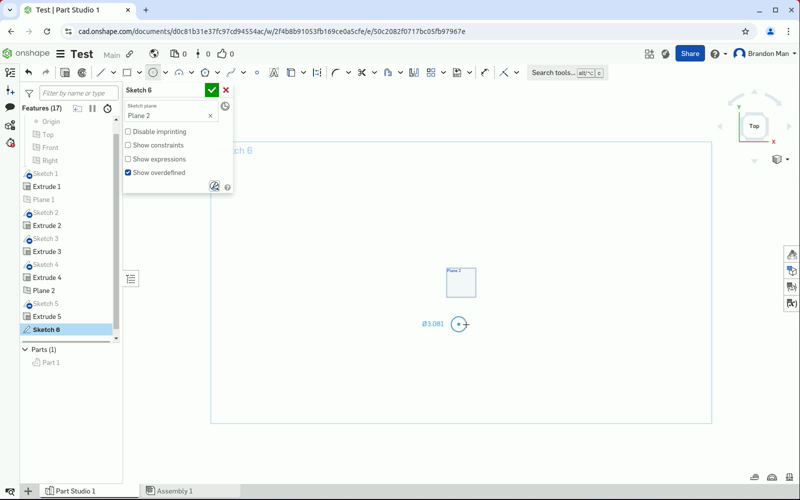
key(esc)
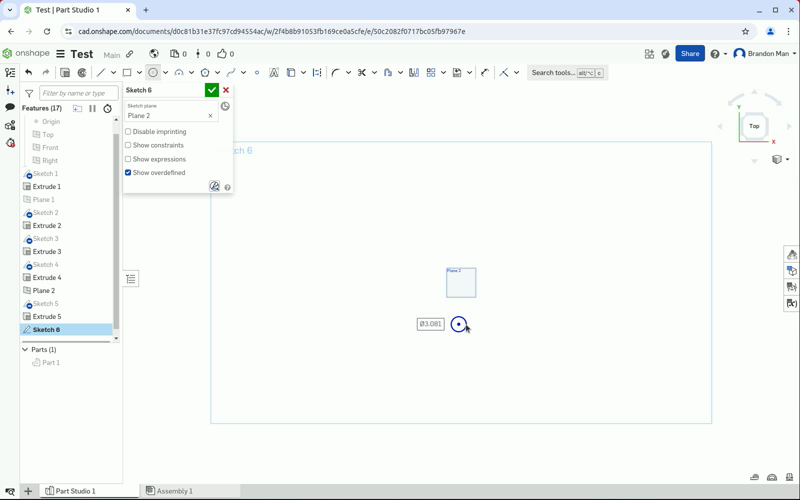
mouse_move(462, 321)
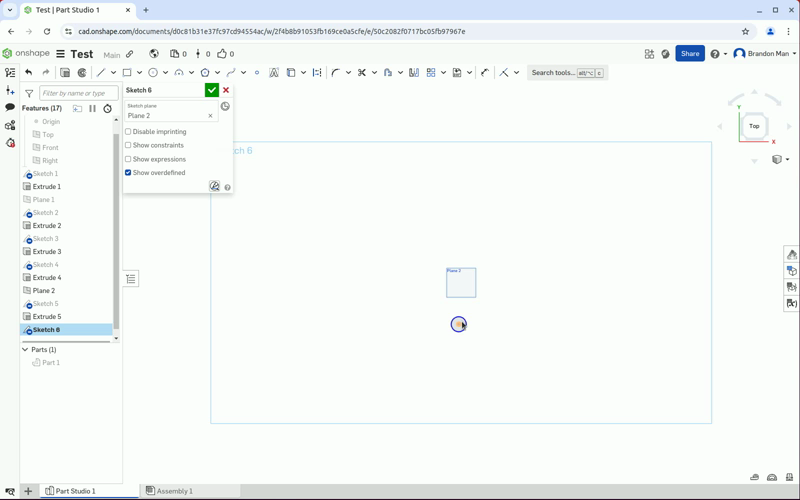
scroll(6)
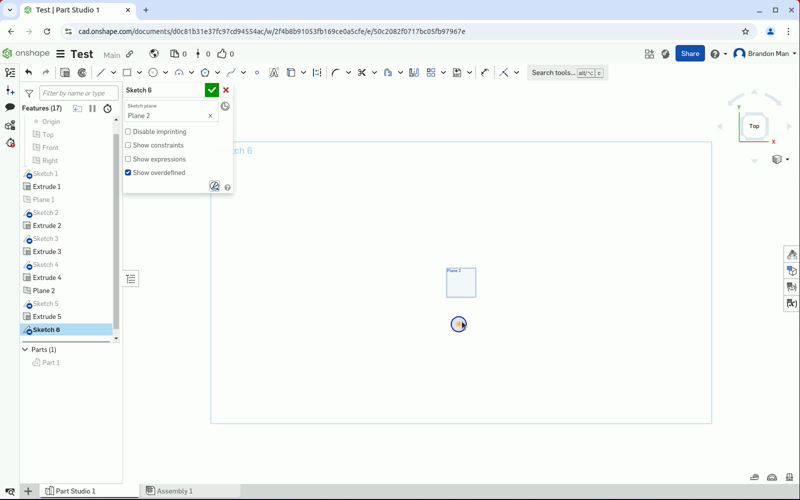
scroll(6)
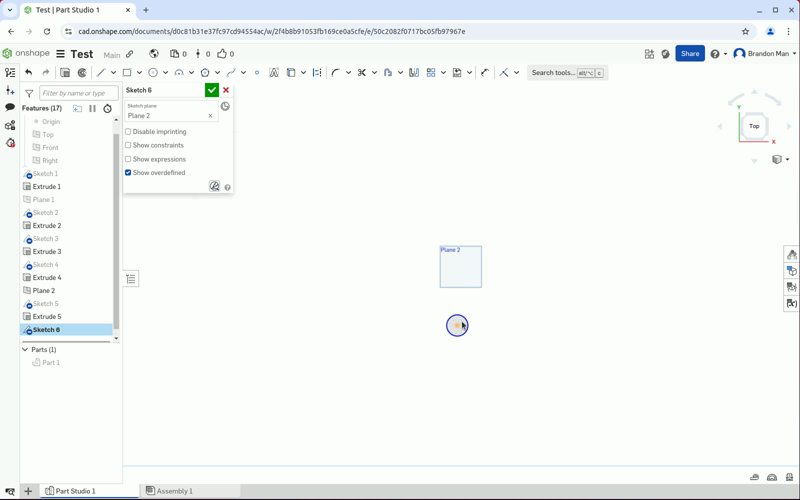
scroll(6)
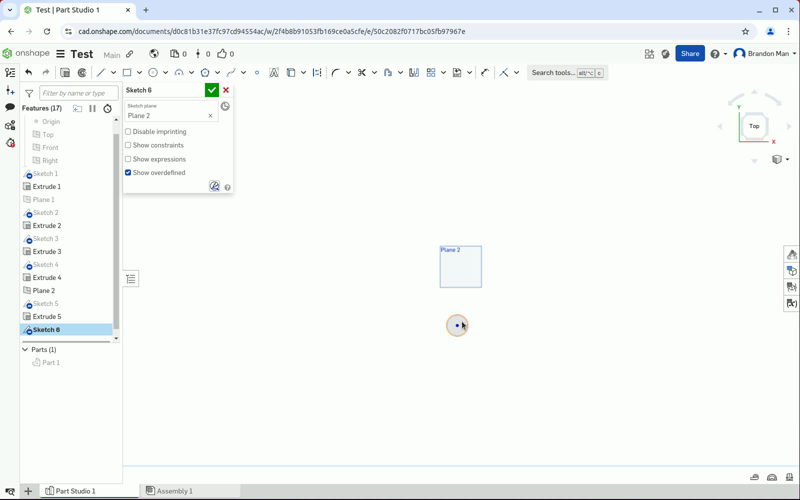
scroll(6)
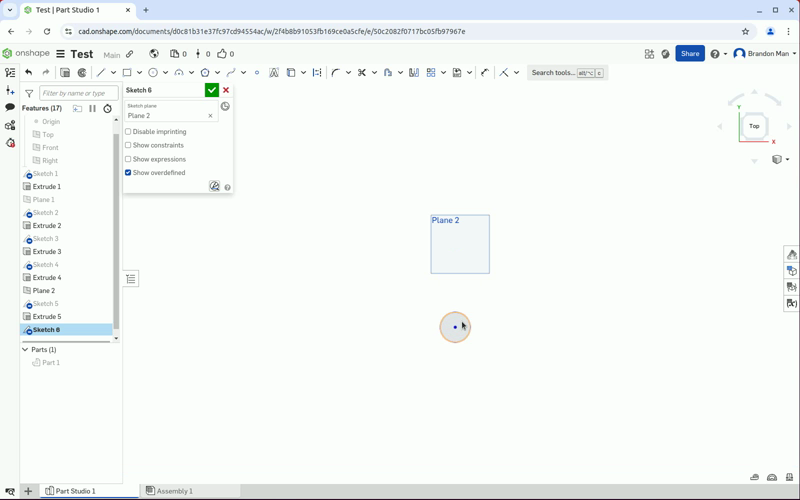
scroll(6)
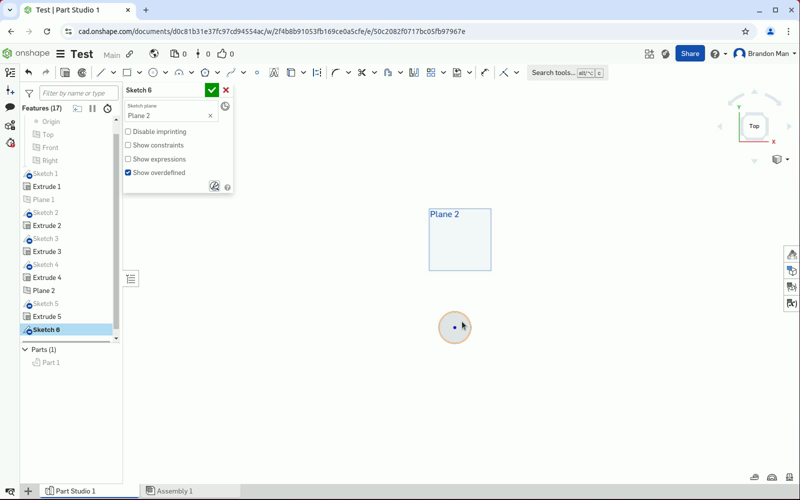
scroll(6)
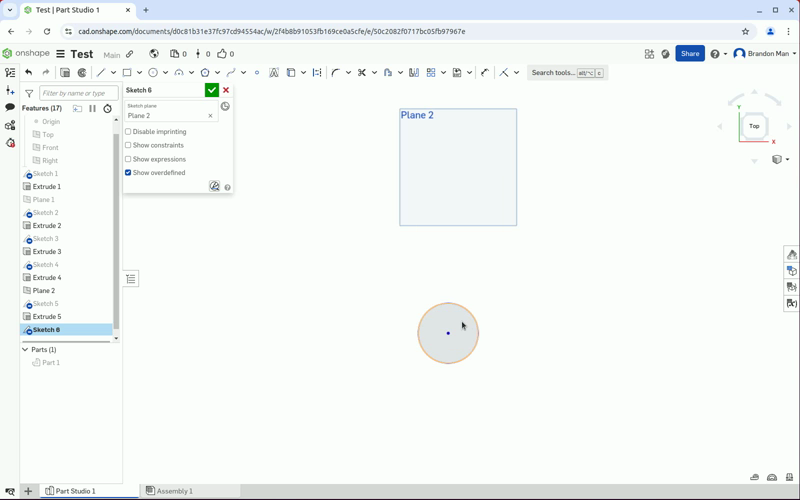
scroll(6)
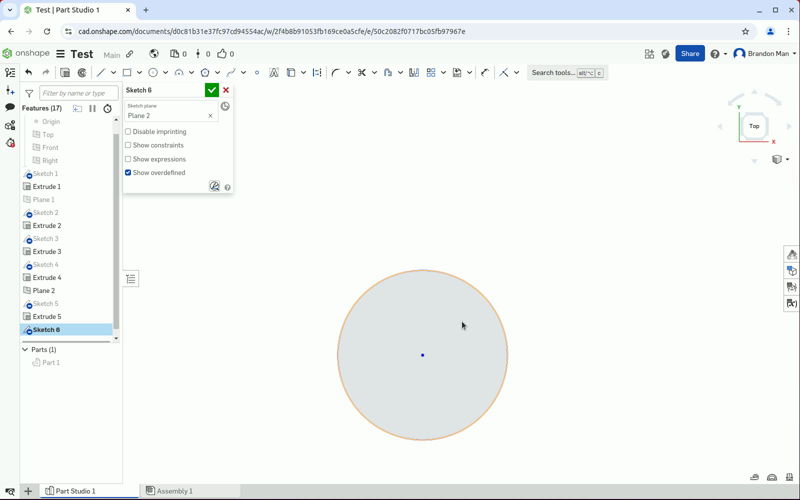
click(462, 321)
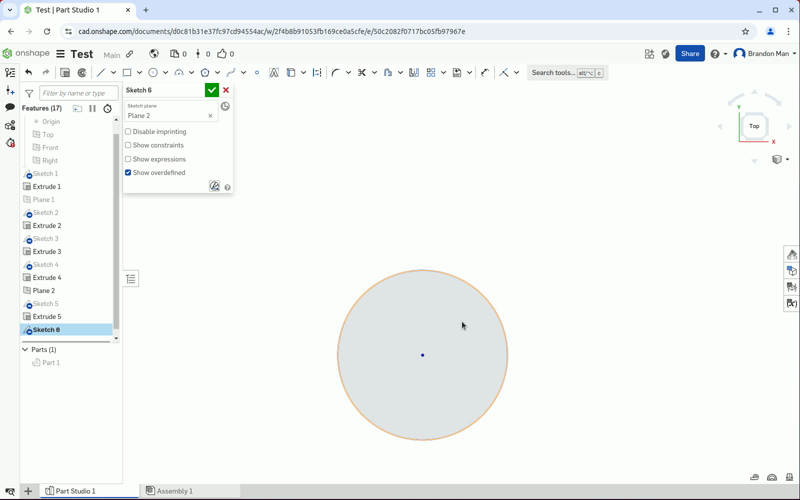
scroll(-6)
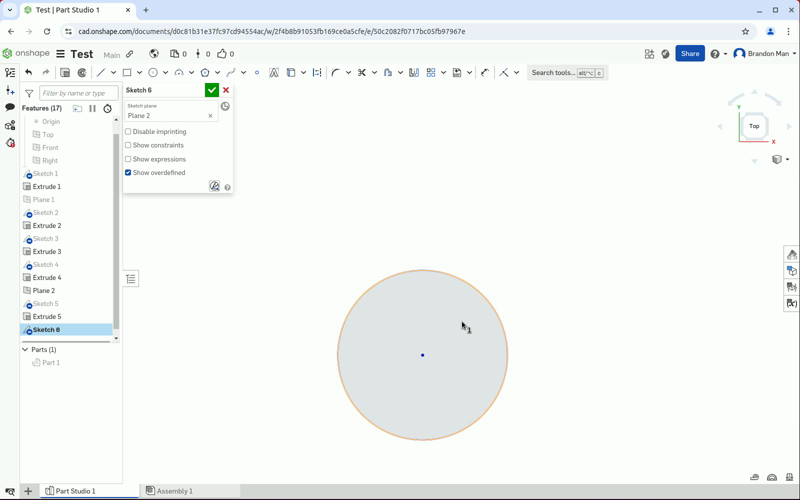
scroll(-6)
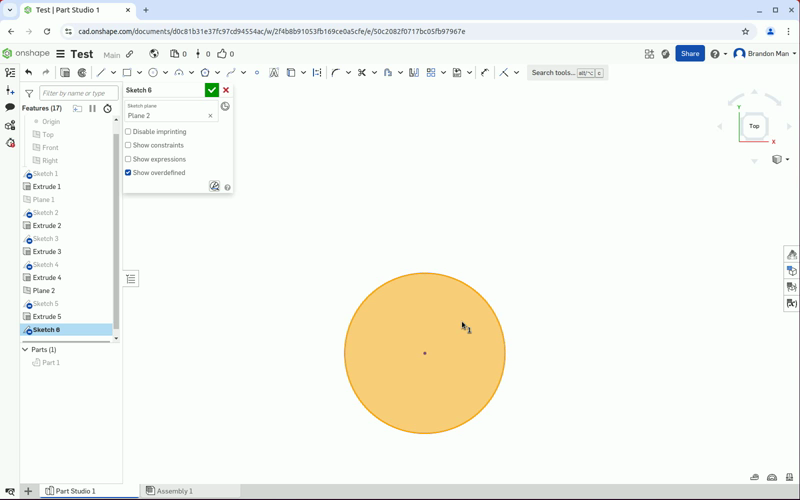
scroll(-6)
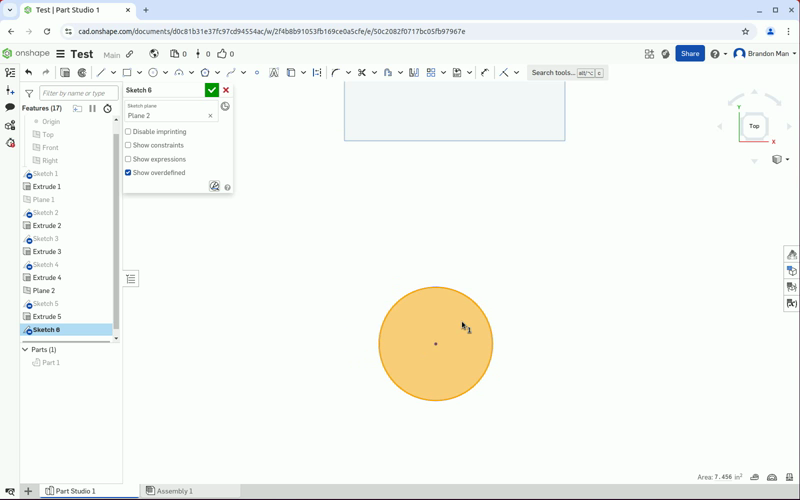
scroll(-6)
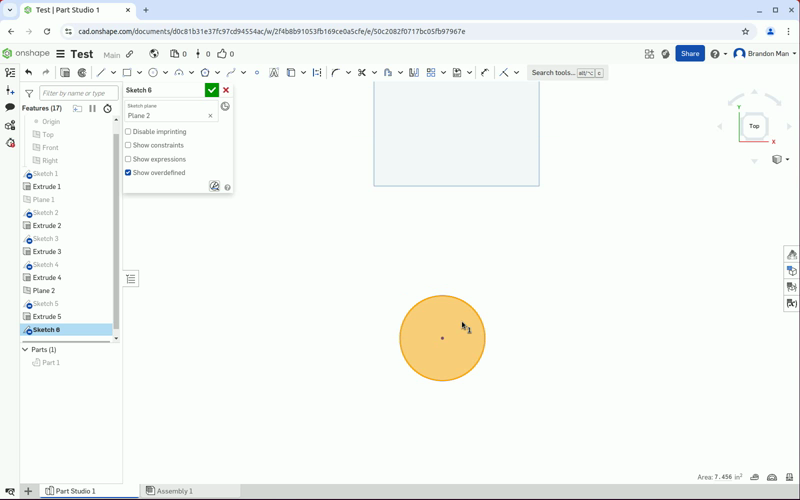
scroll(-6)
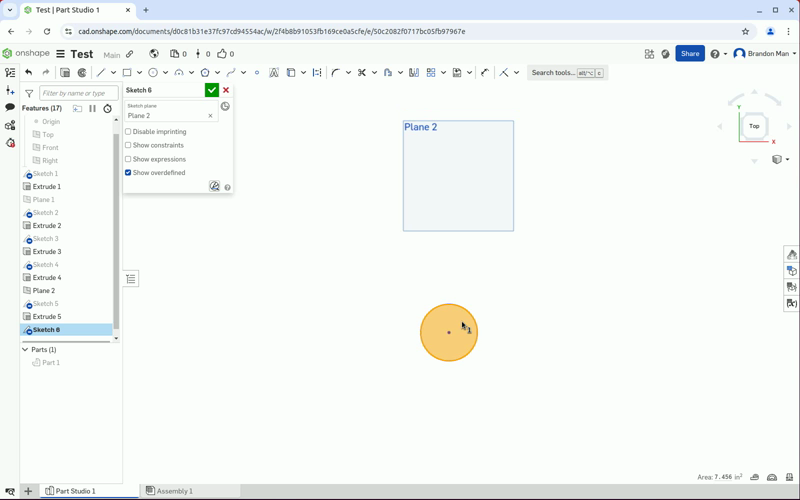
scroll(-6)
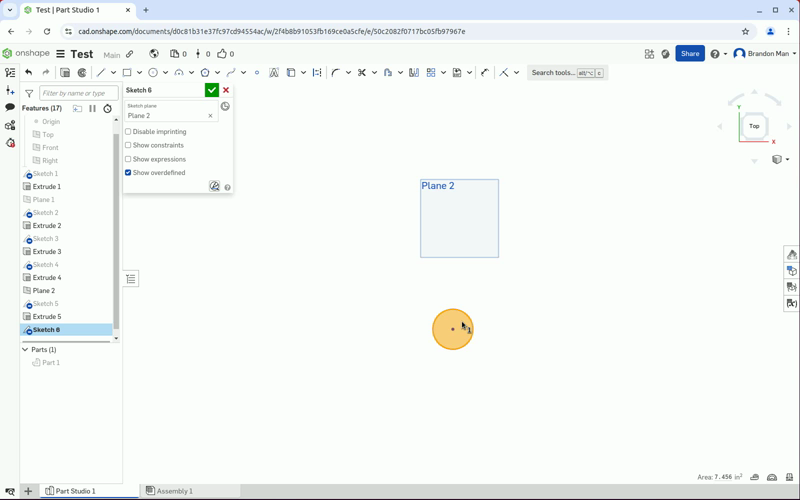
scroll(-6)
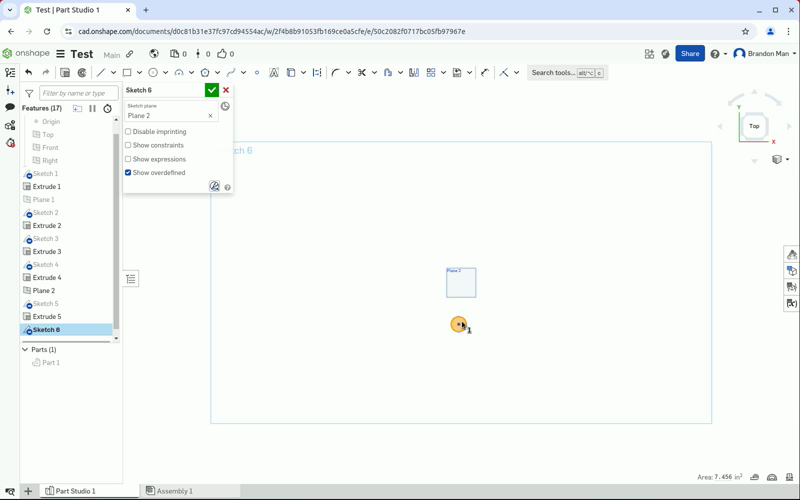
mouse_move(73, 352)
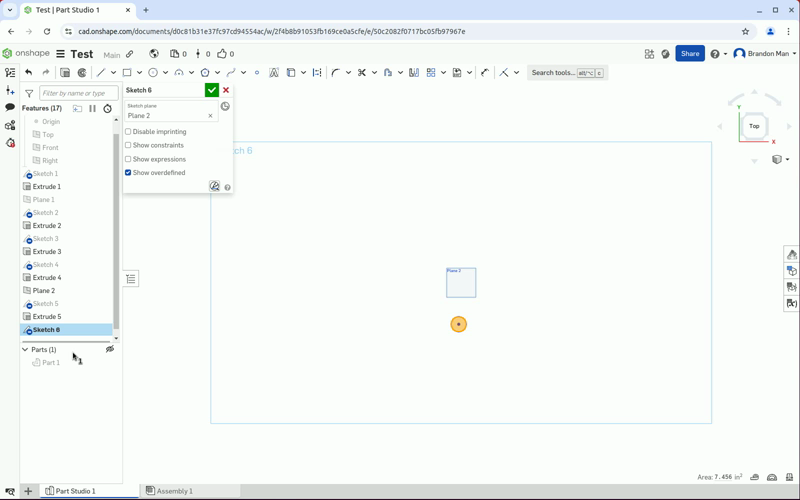
key(shift+y)
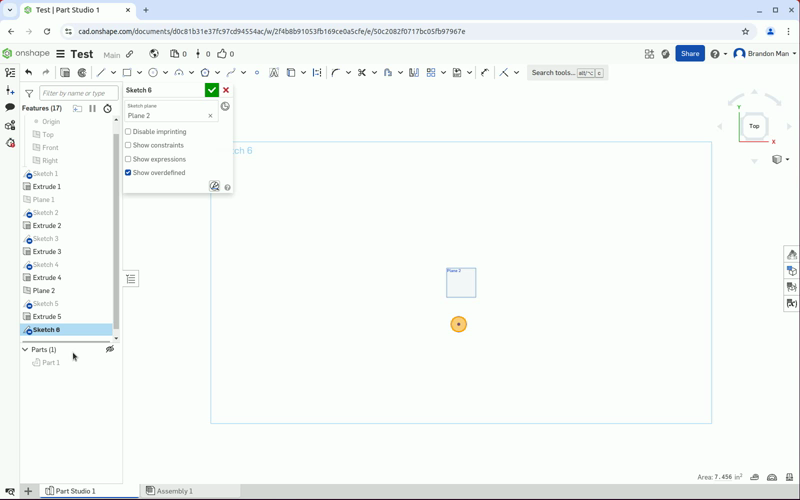
key(shift+e)
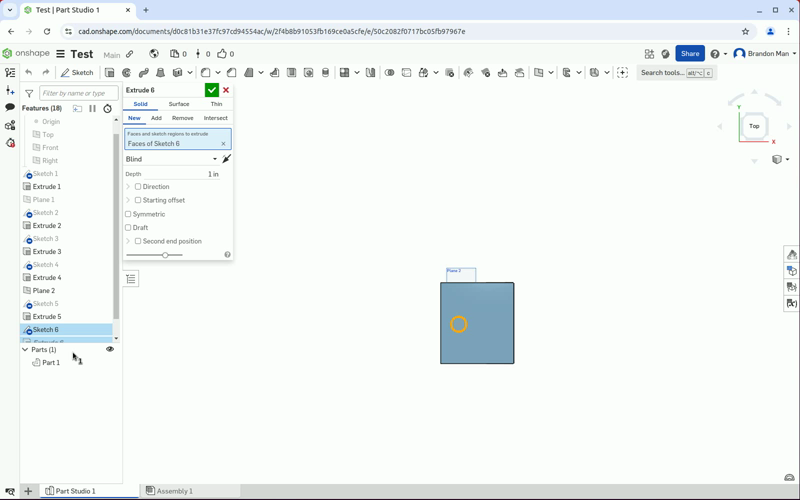
mouse_move(143, 106)
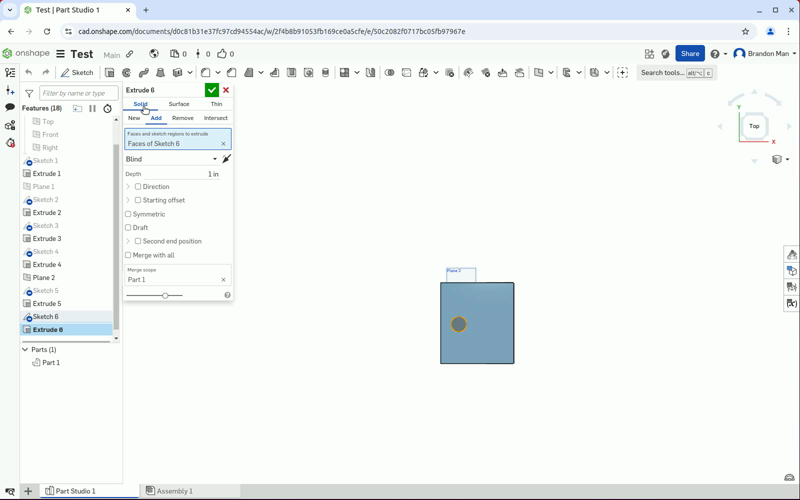
click(143, 106)
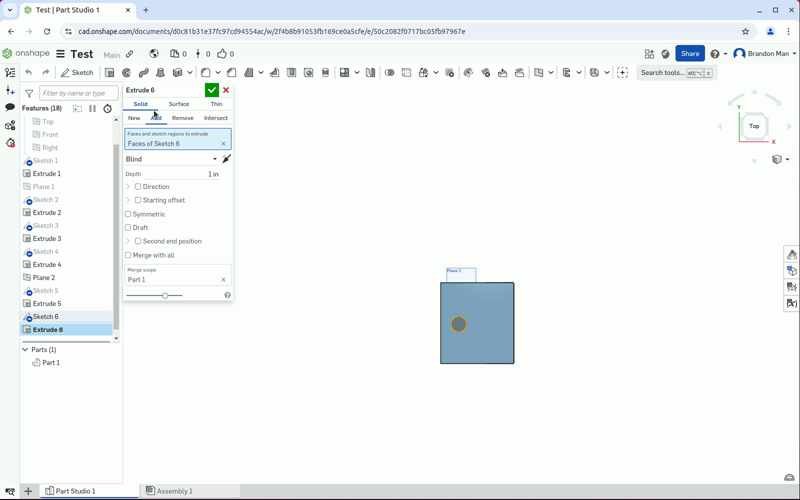
mouse_move(186, 120)
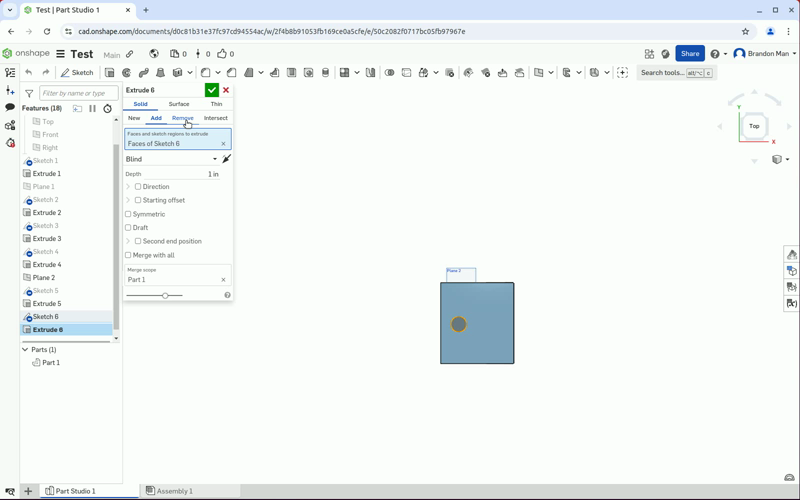
click(186, 120)
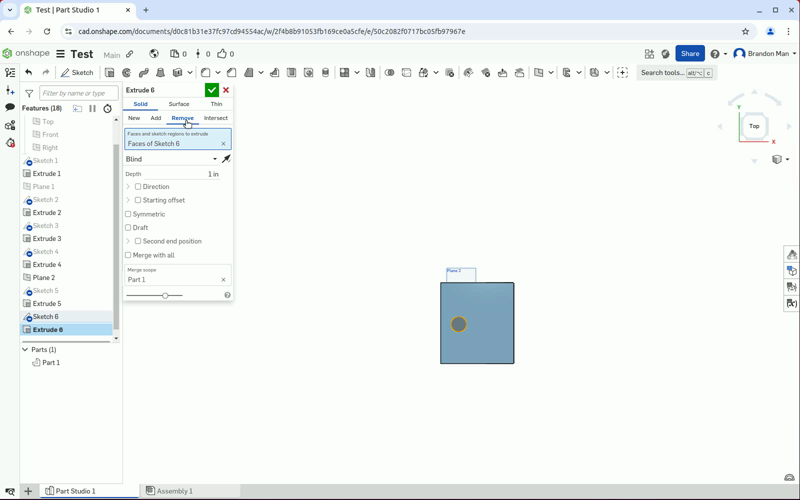
key(tab, 4)
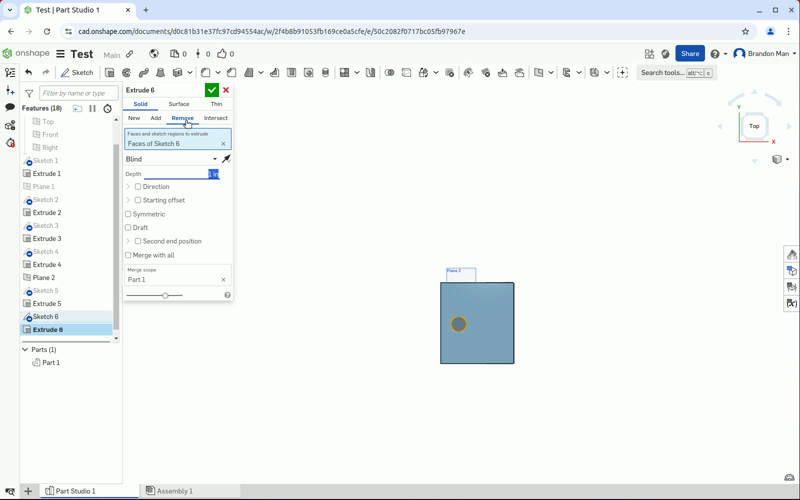
text(20.701)
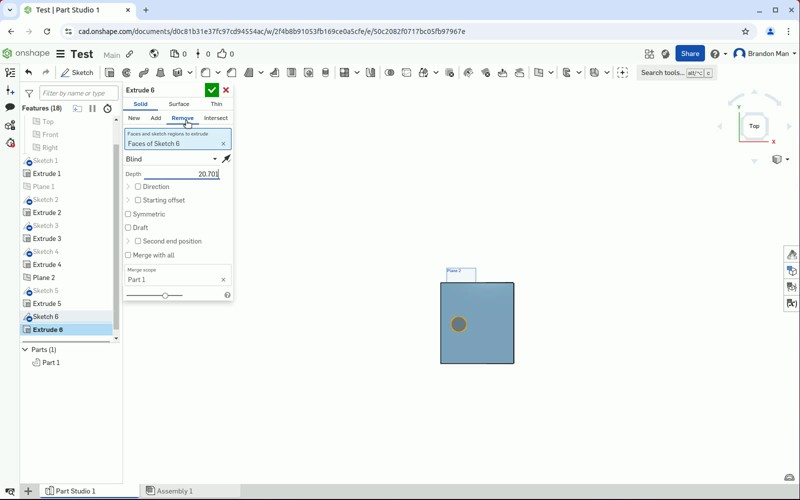
key(tab, 6)
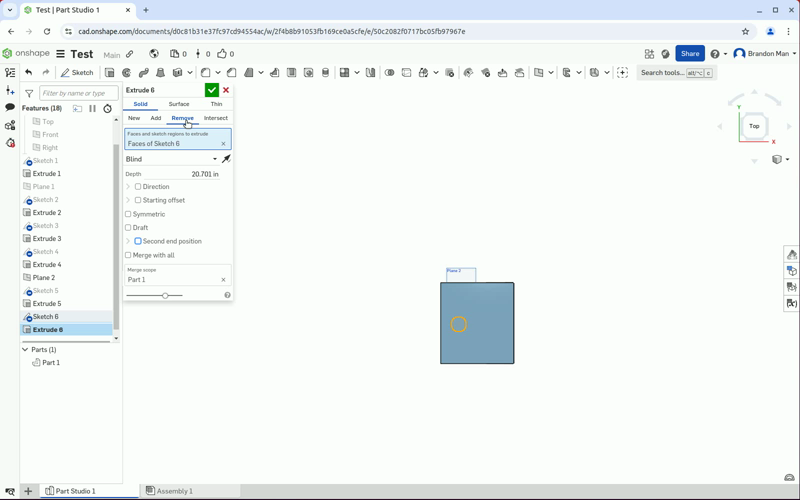
key(space)
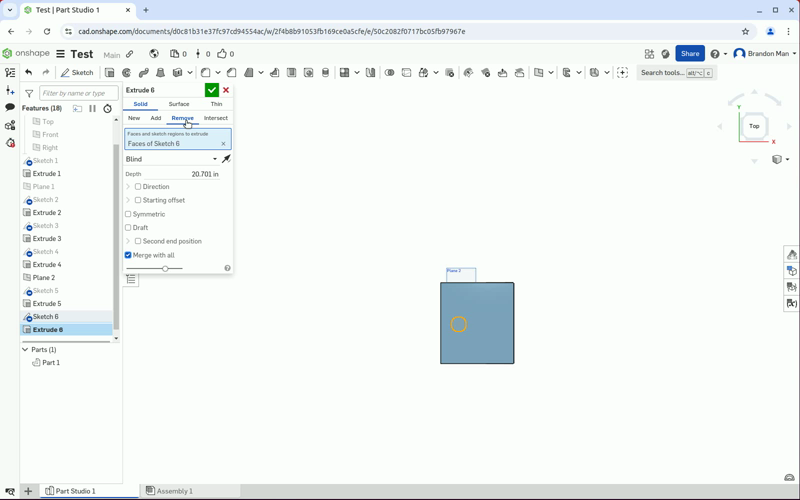
key(enter)
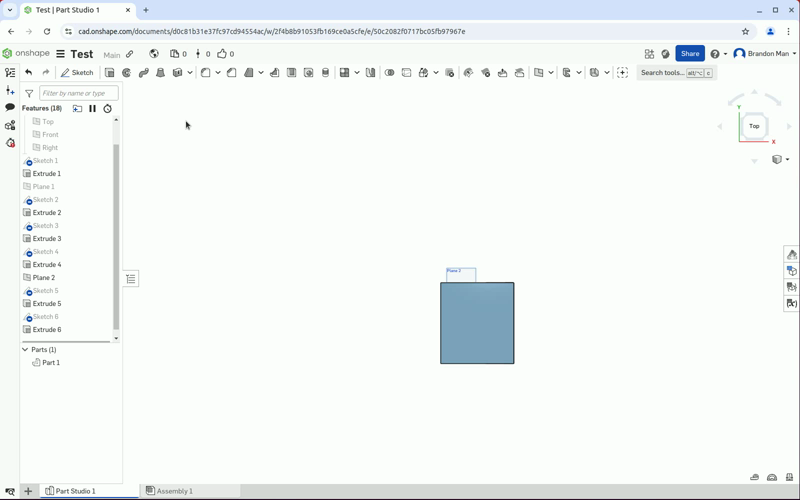
key(shift+h)
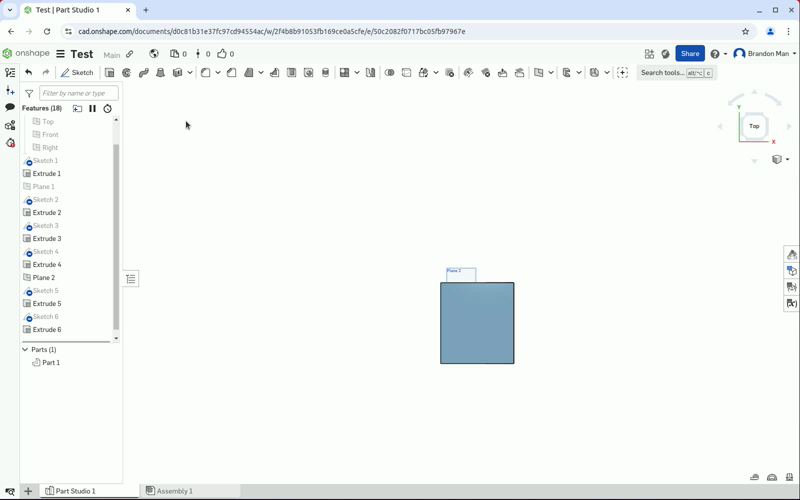
key(shift+h)
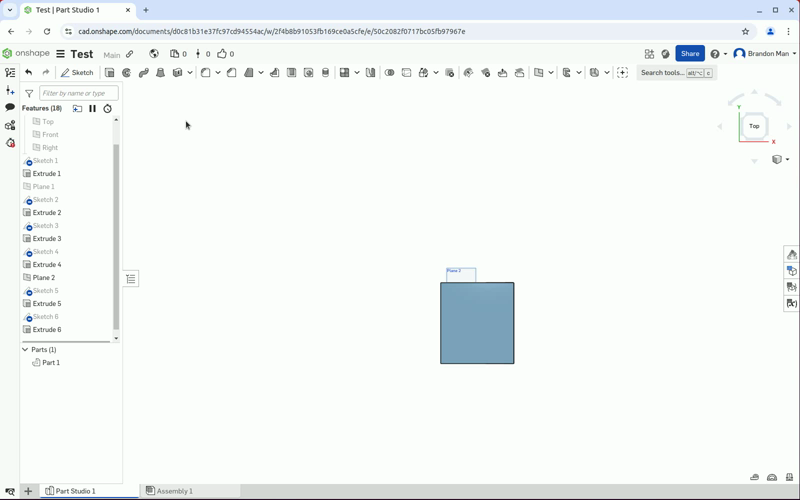
mouse_move(69, 163)
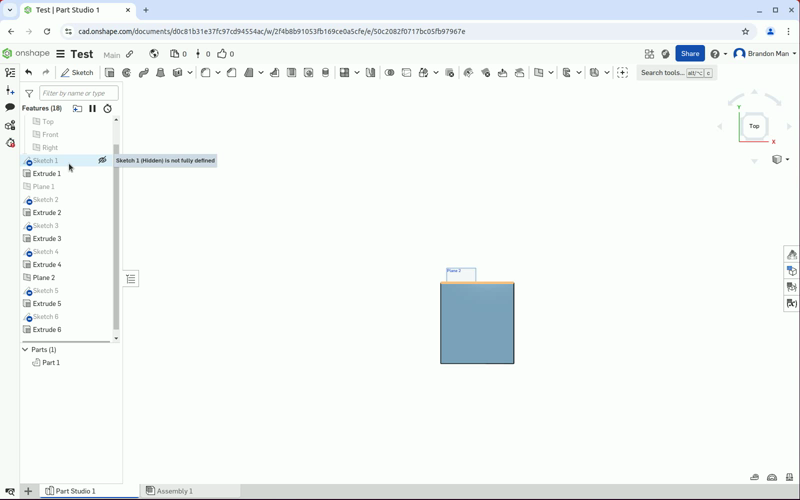
click(69, 163)
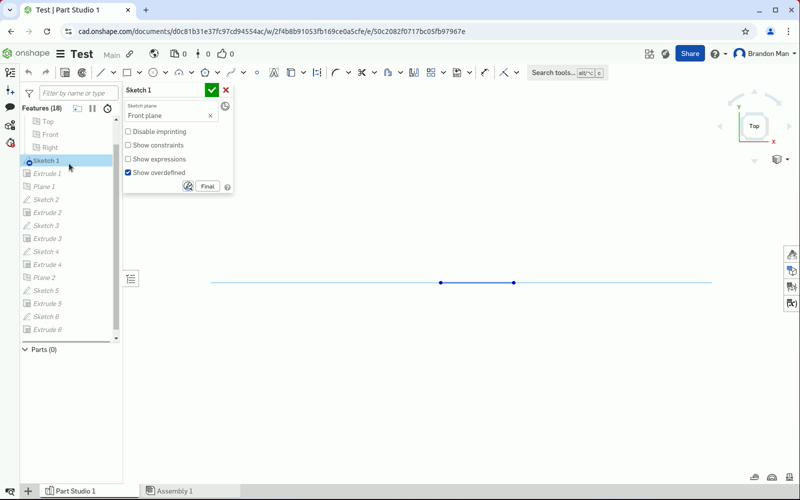
mouse_move(229, 92)
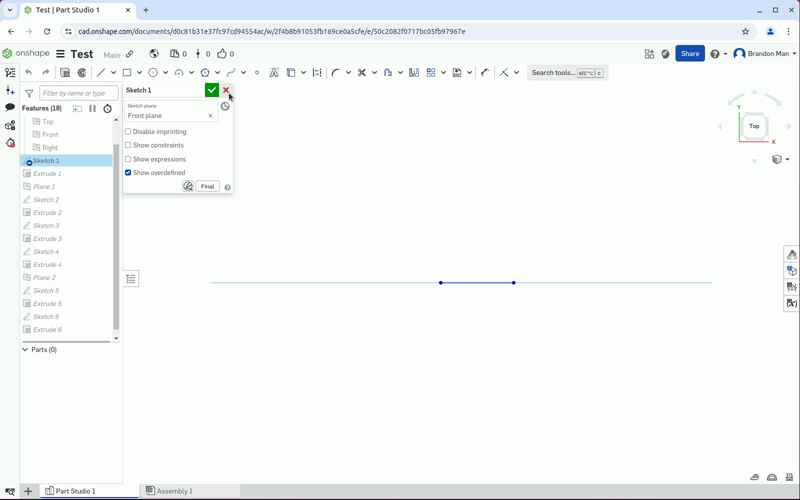
click(229, 92)
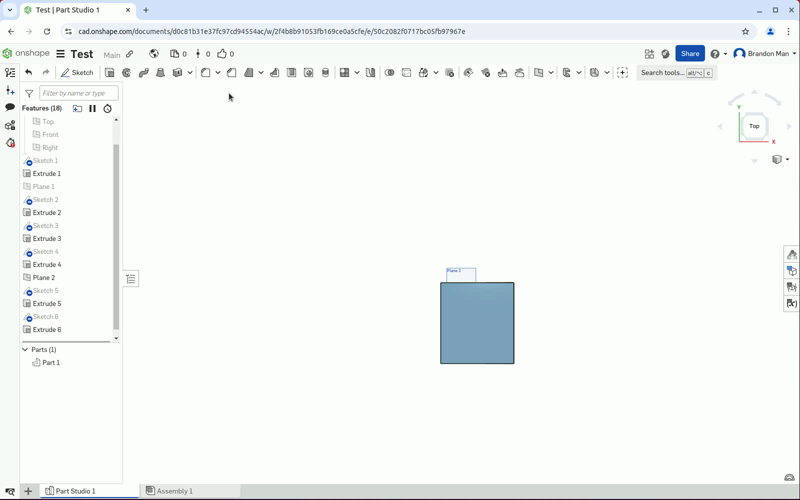
mouse_move(73, 352)
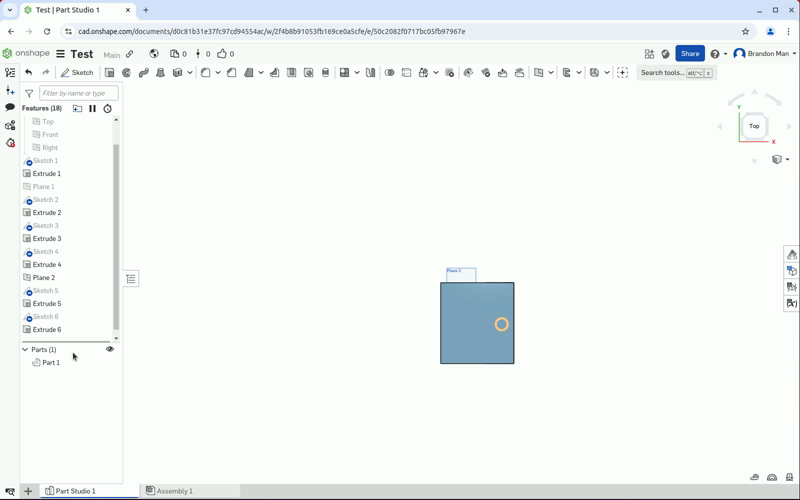
key(y)
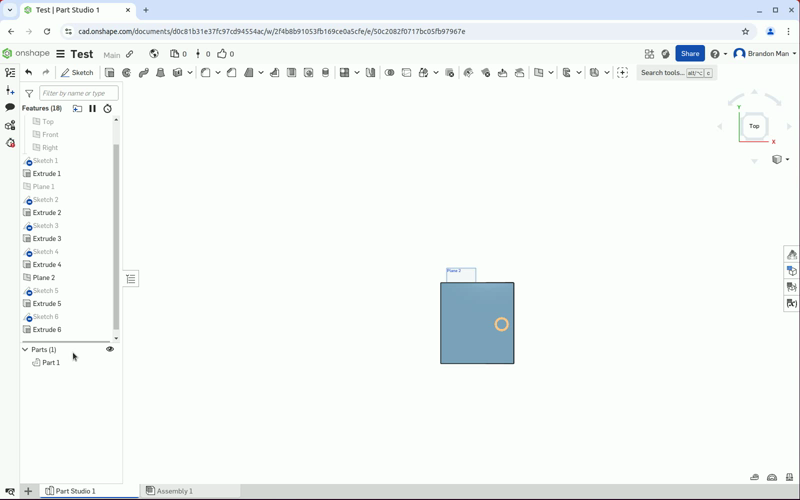
key(shift+p)
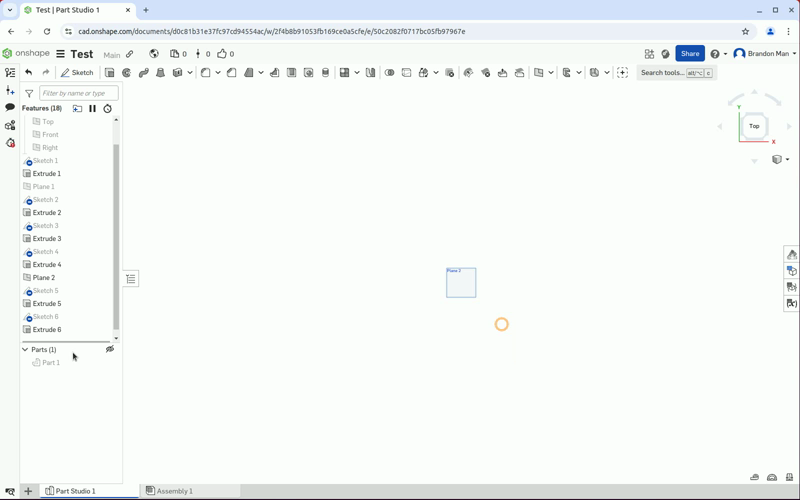
key(space)
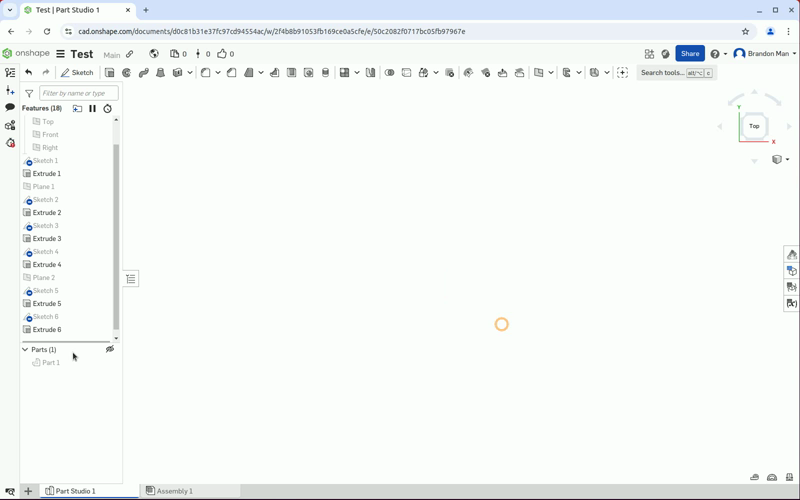
key_down(shift)
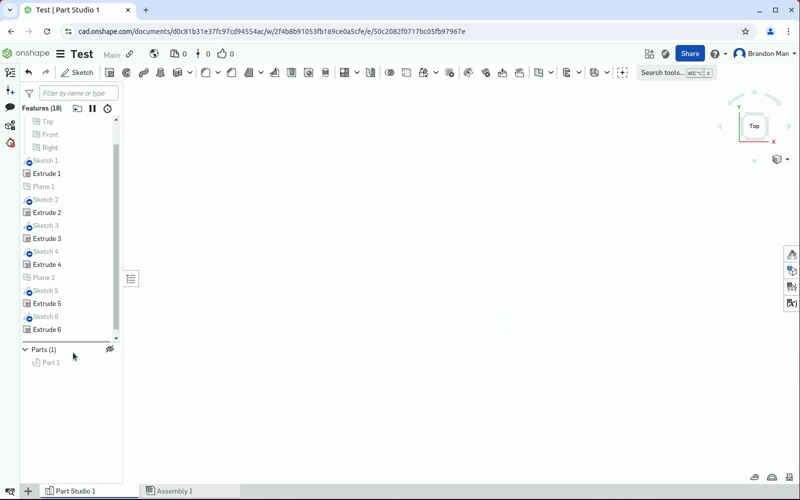
key(up)
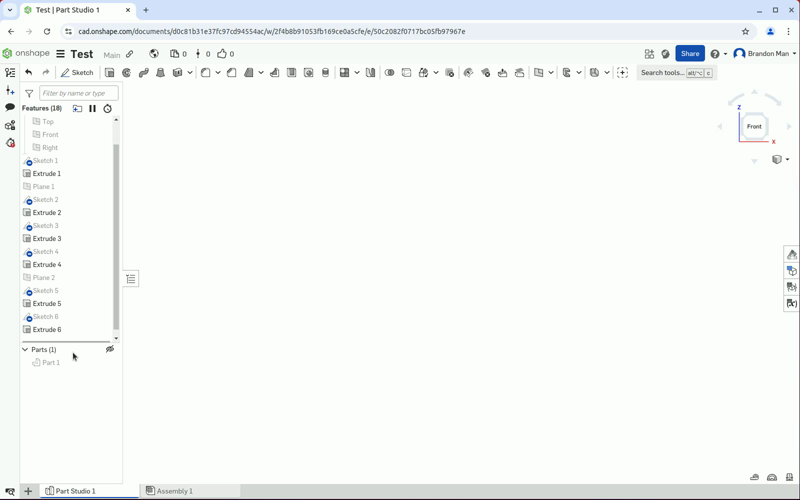
key_up(shift)
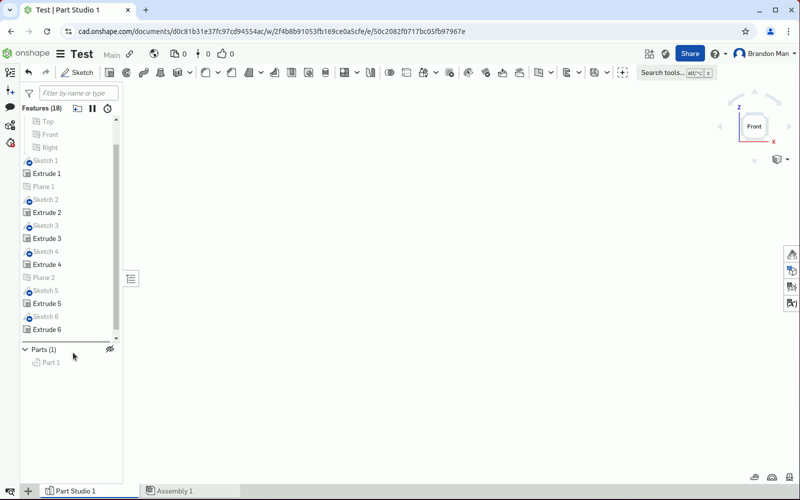
key(space)
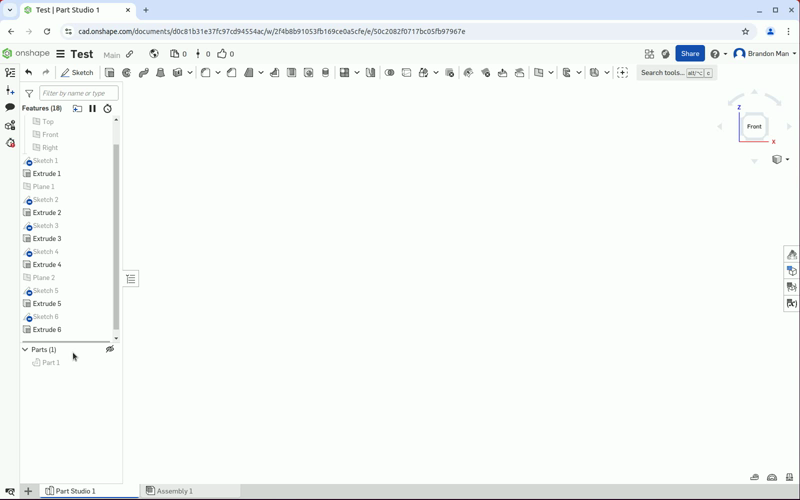
key_down(shift)
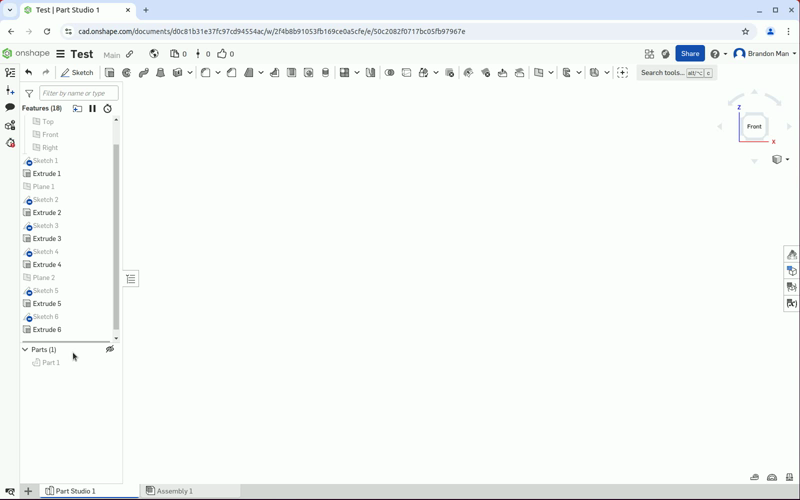
key(left)
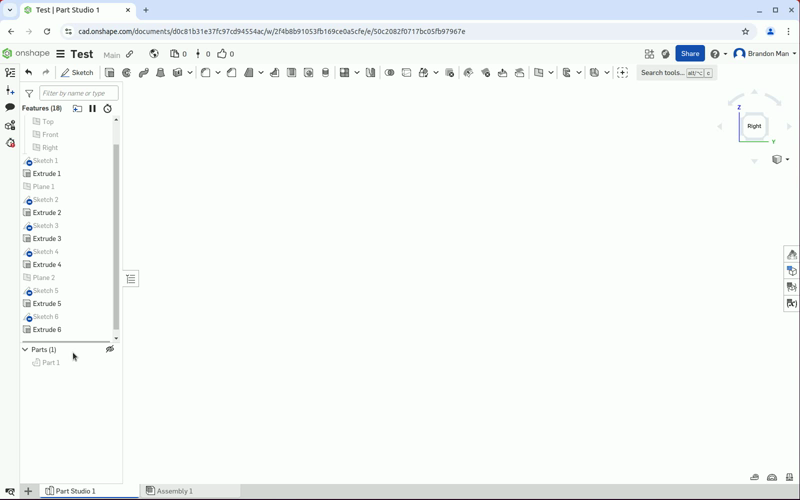
key_up(shift)
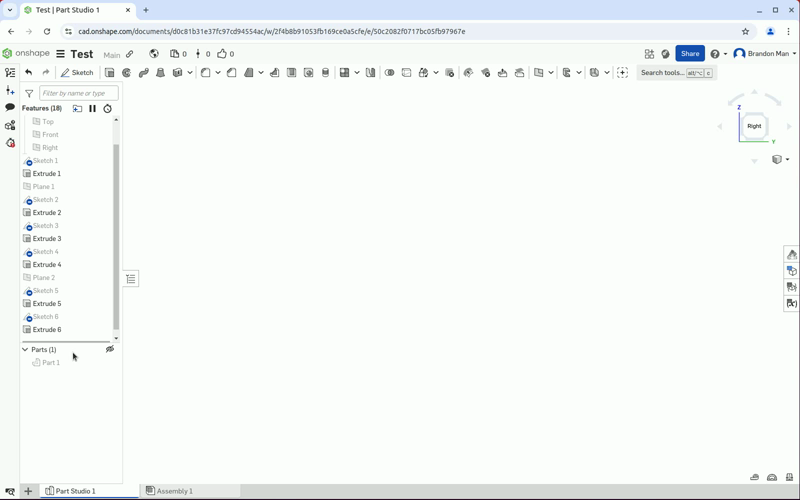
mouse_move(73, 352)
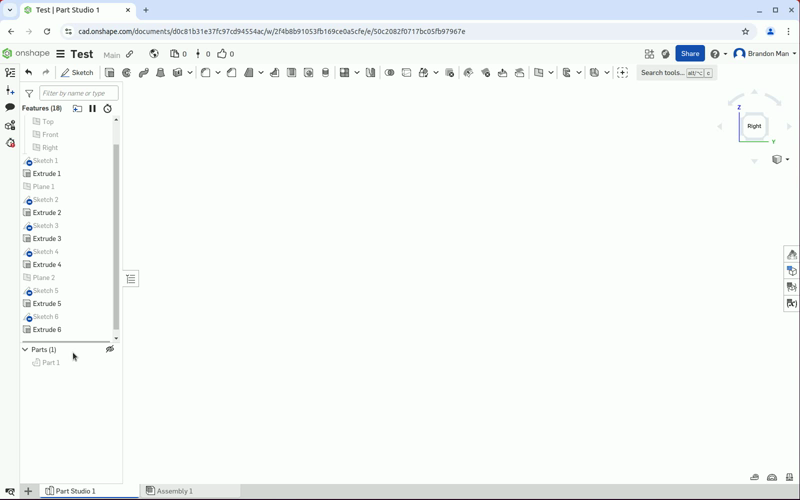
key(shift+y)
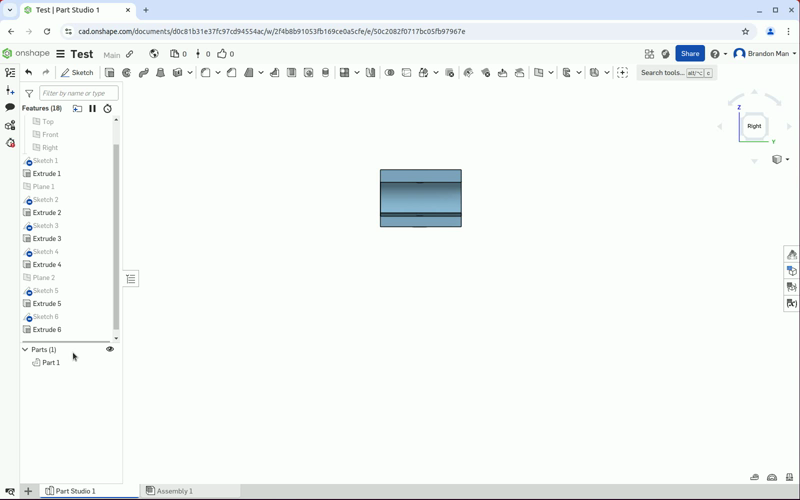
mouse_move(541, 75)
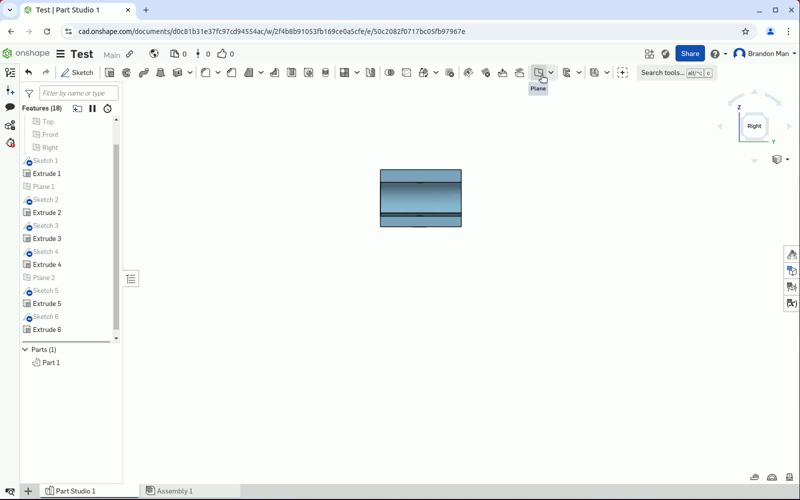
click(541, 75)
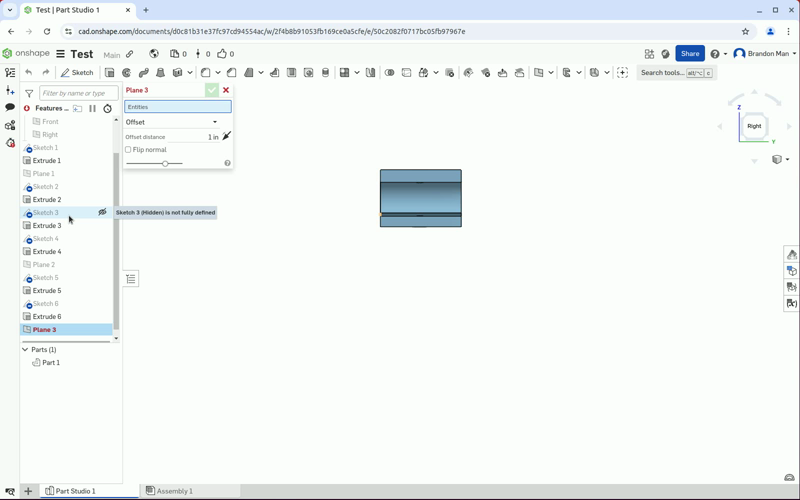
scroll(3)
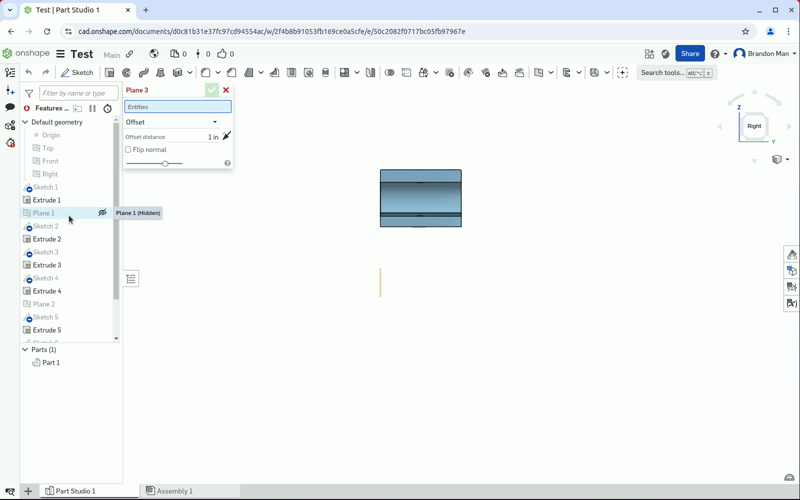
mouse_move(69, 176)
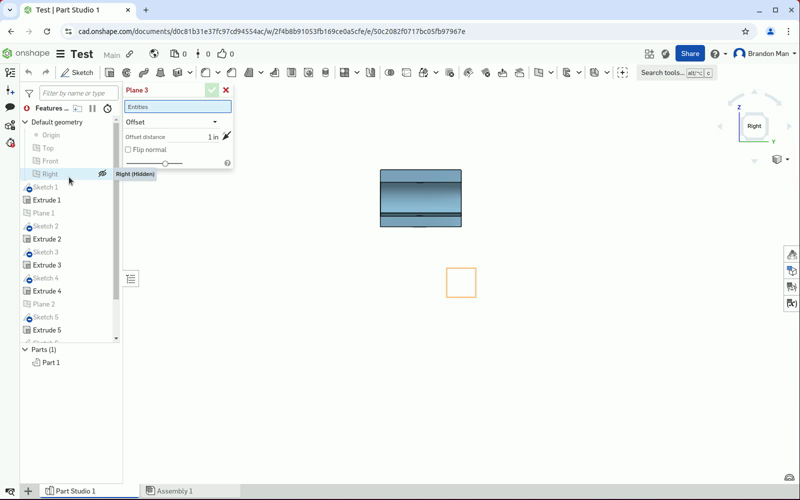
click(69, 176)
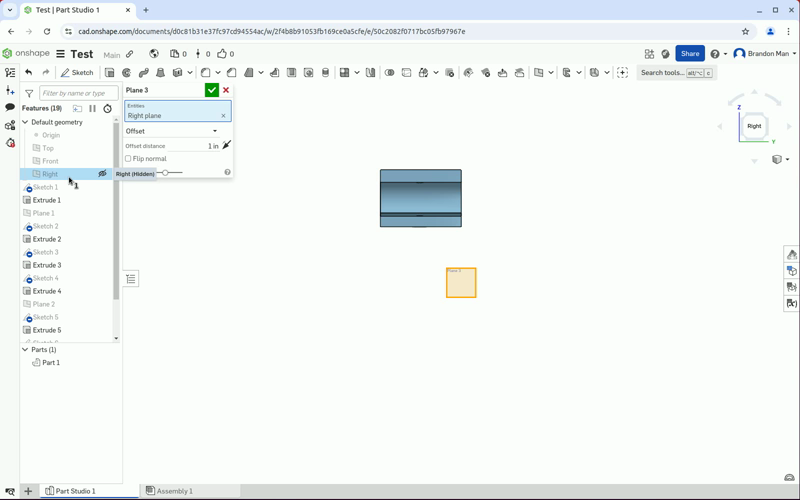
key(tab, 2)
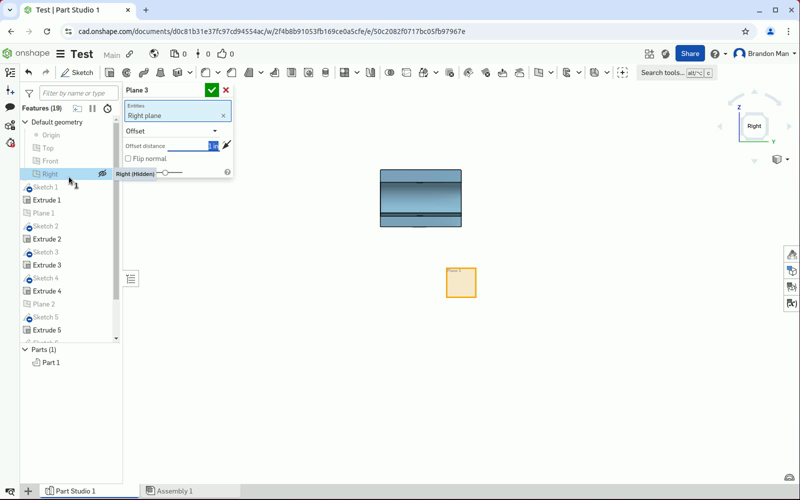
text(4.098)
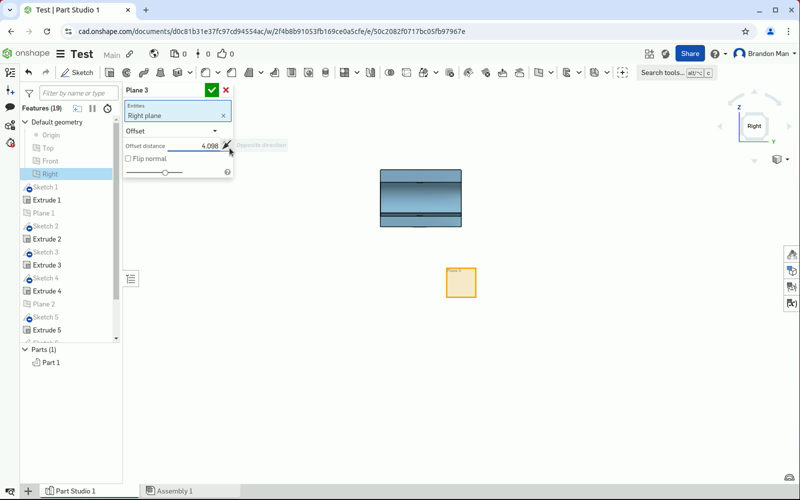
mouse_move(229, 147)
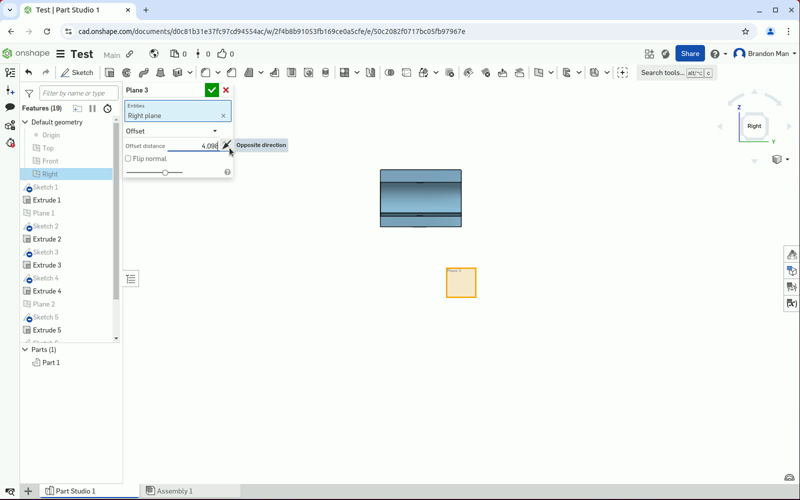
click(229, 147)
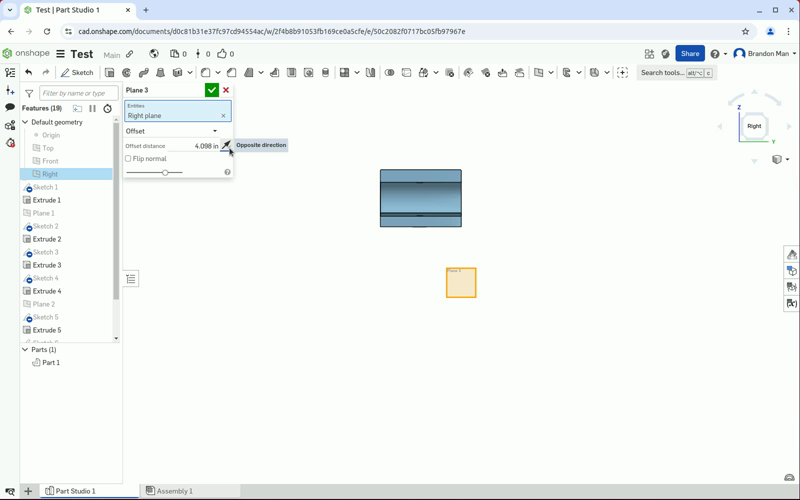
key(enter, 2)
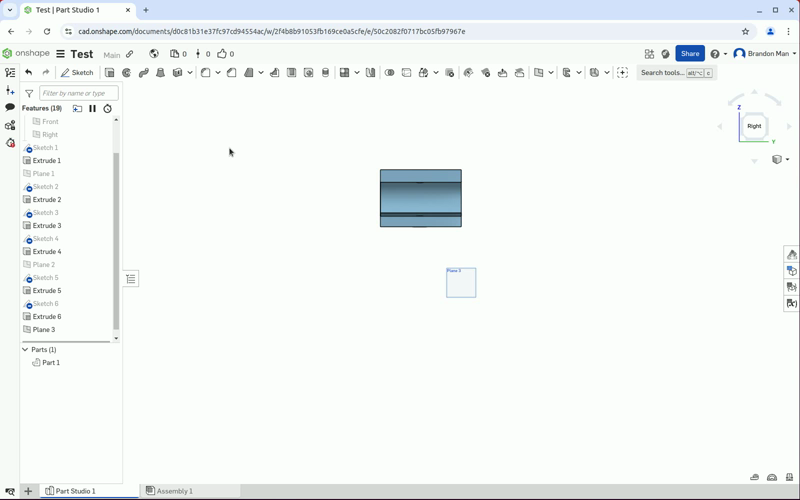
key(shift+s)
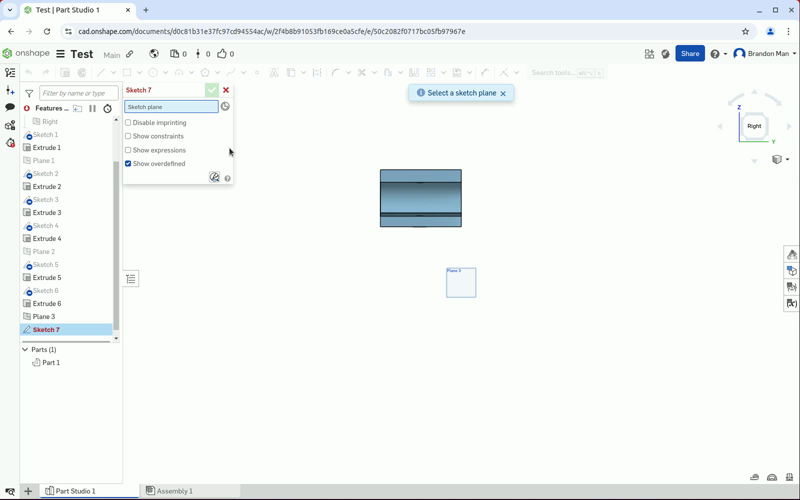
mouse_move(69, 319)
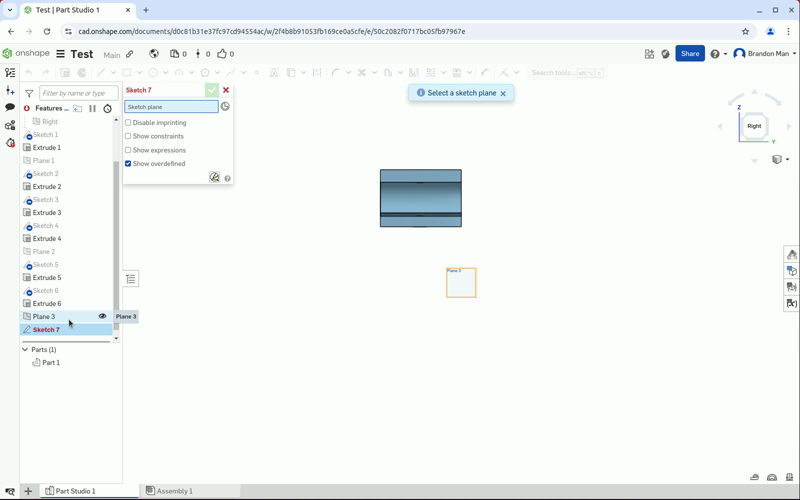
click(69, 319)
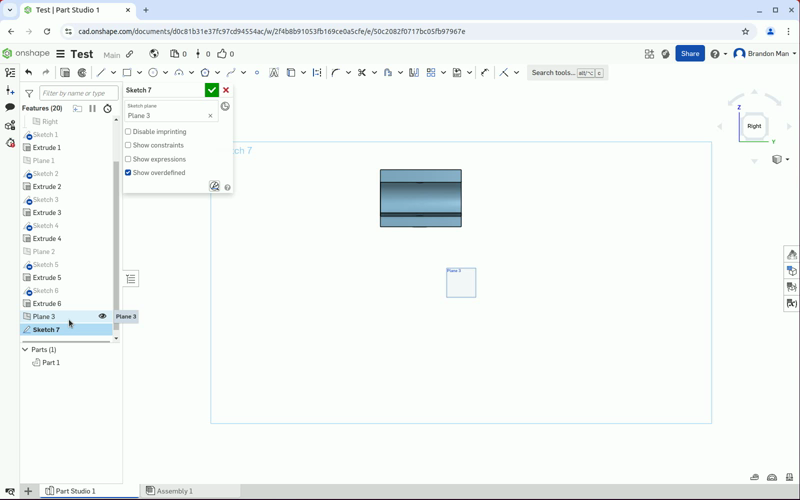
mouse_move(73, 352)
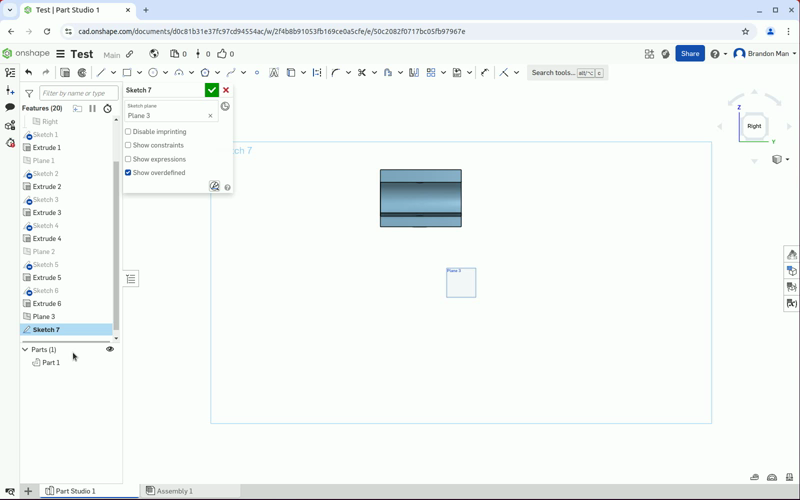
key(y)
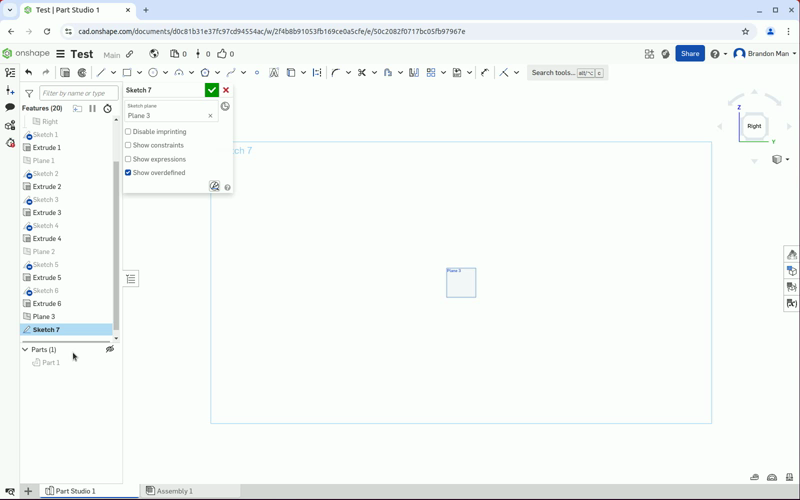
key(c)
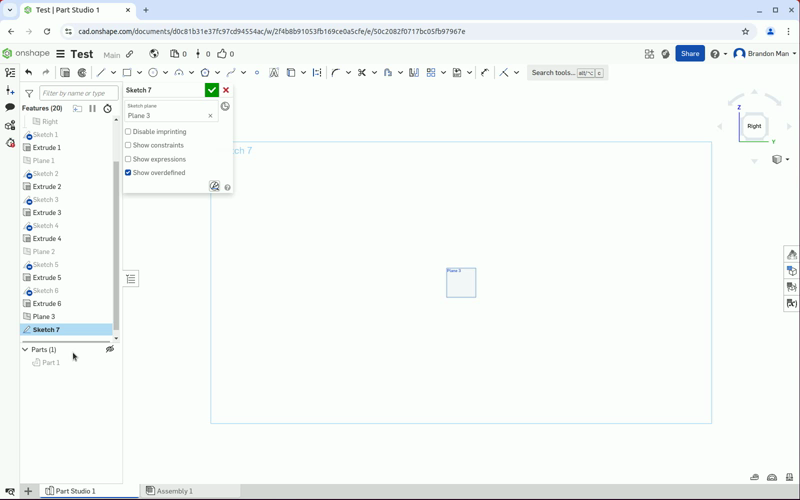
key_down(shift)
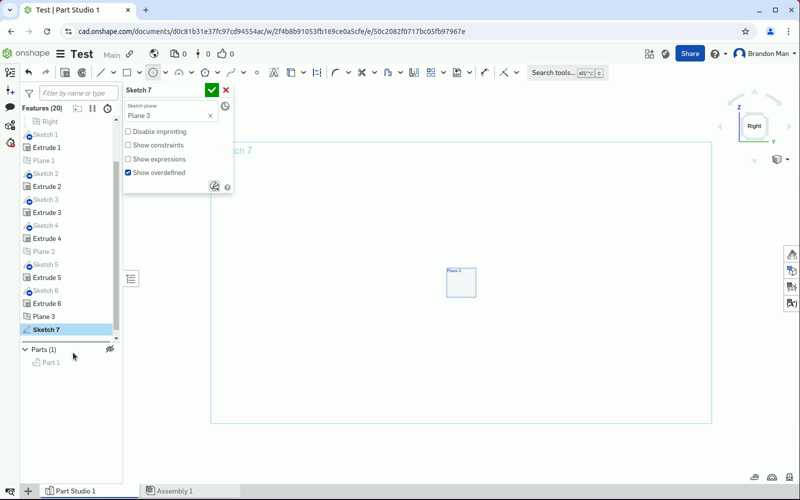
mouse_move(420, 199)
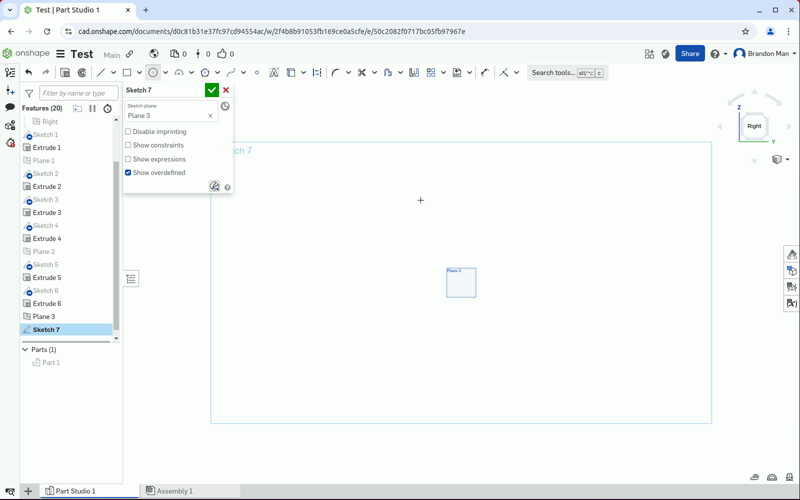
click(420, 199)
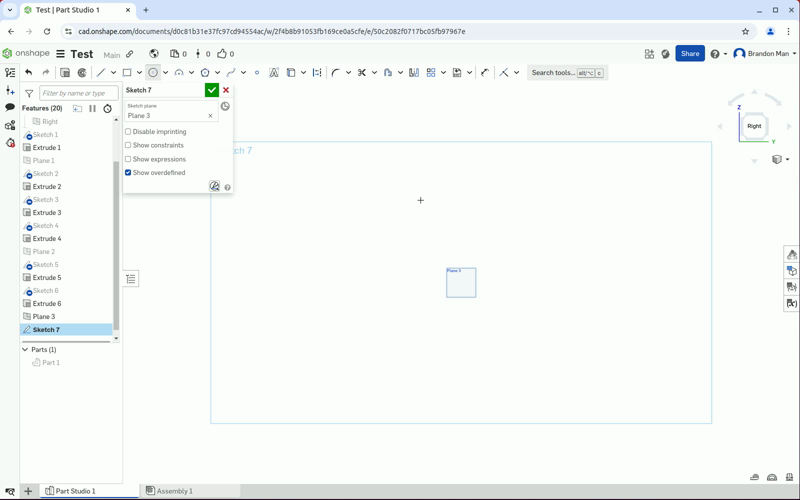
key_up(shift)
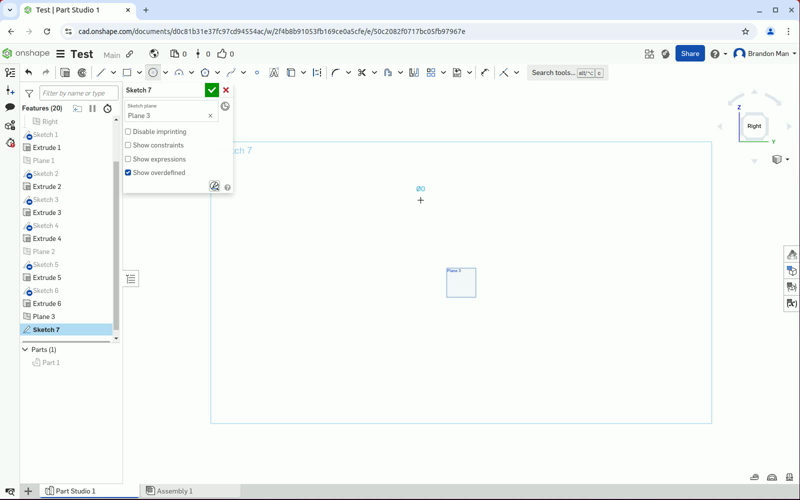
mouse_move(426, 199)
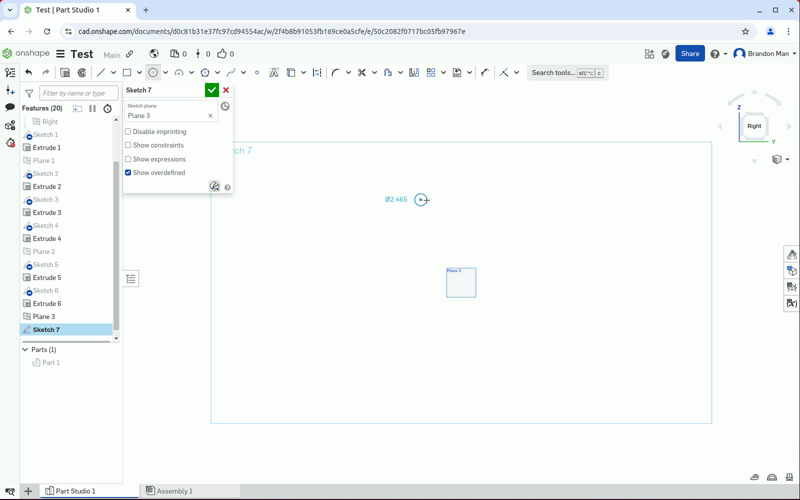
click(426, 199)
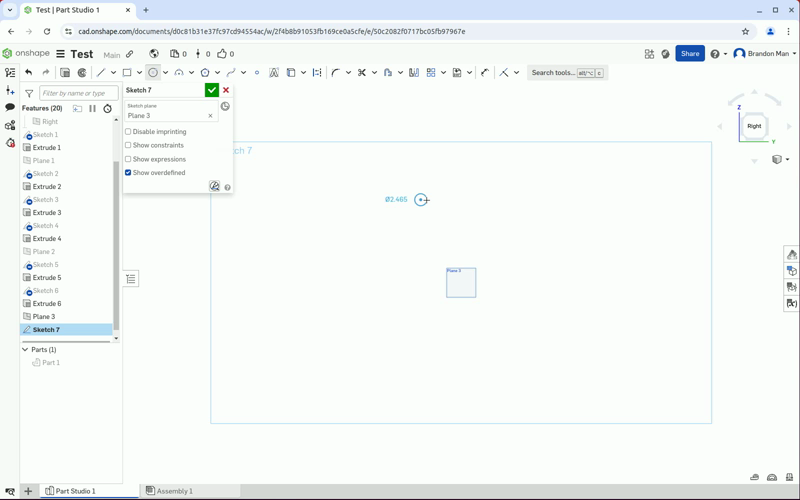
key(esc)
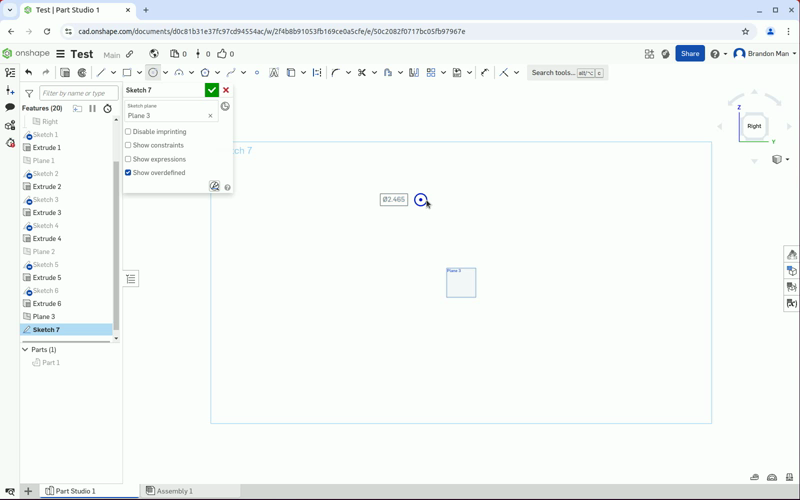
mouse_move(424, 203)
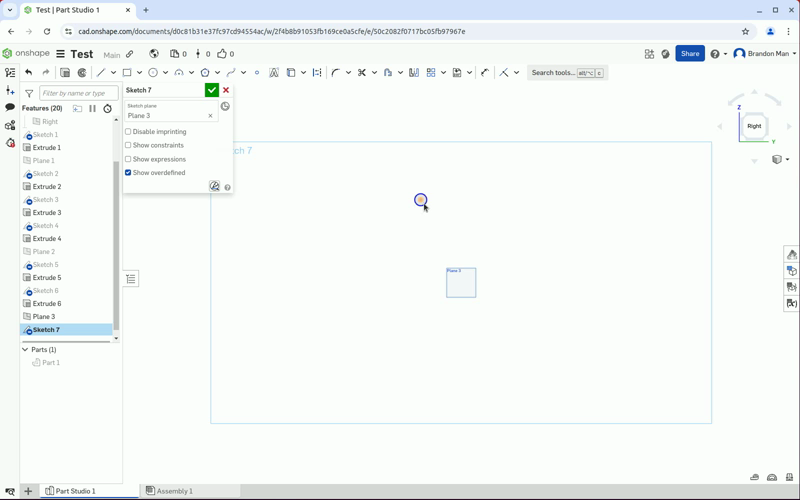
scroll(6)
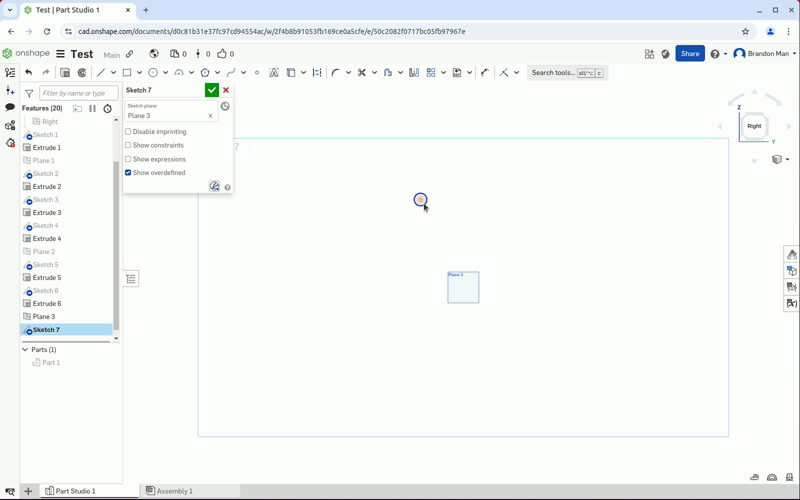
scroll(6)
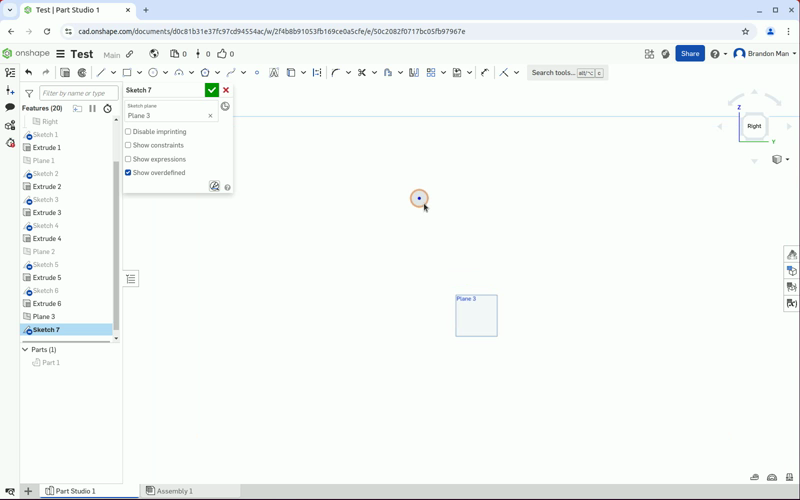
scroll(6)
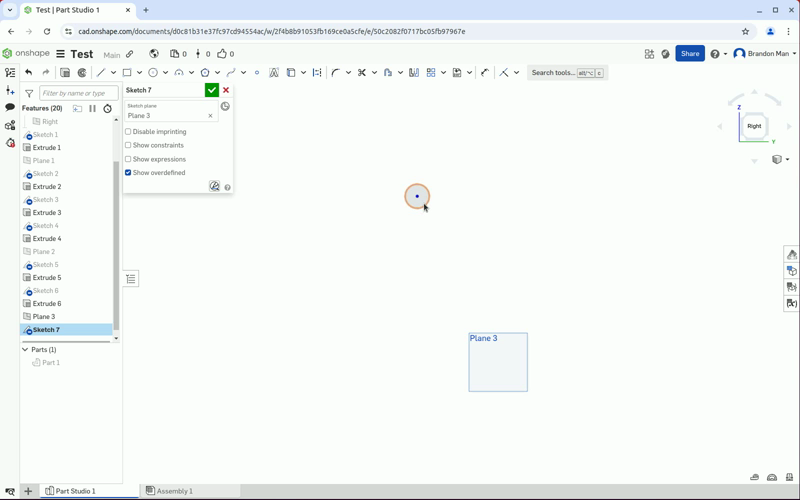
scroll(6)
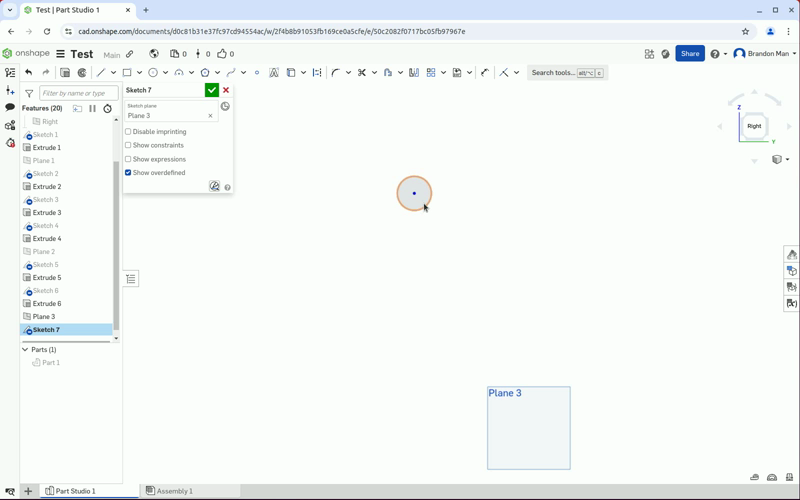
scroll(6)
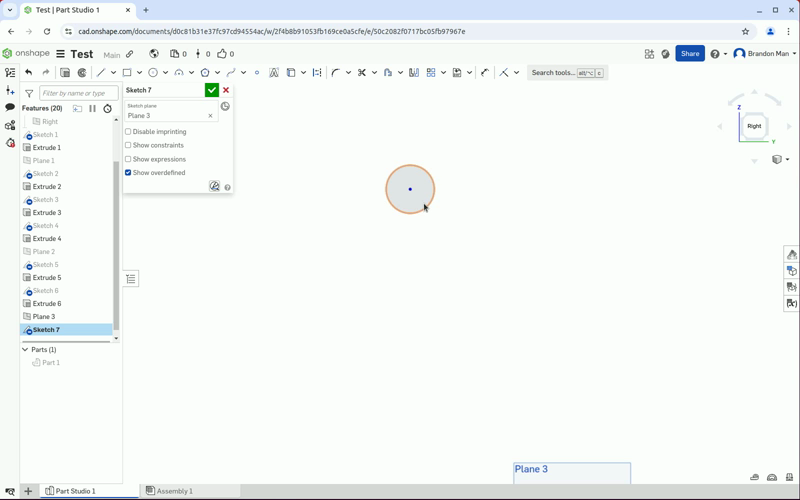
scroll(6)
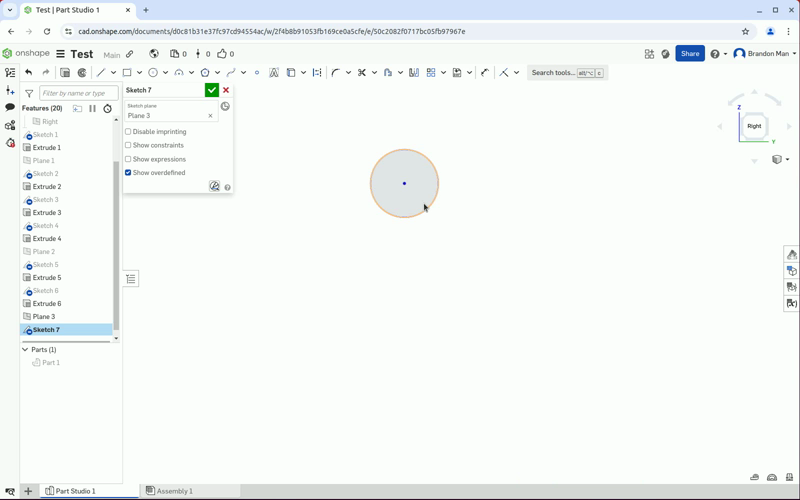
scroll(6)
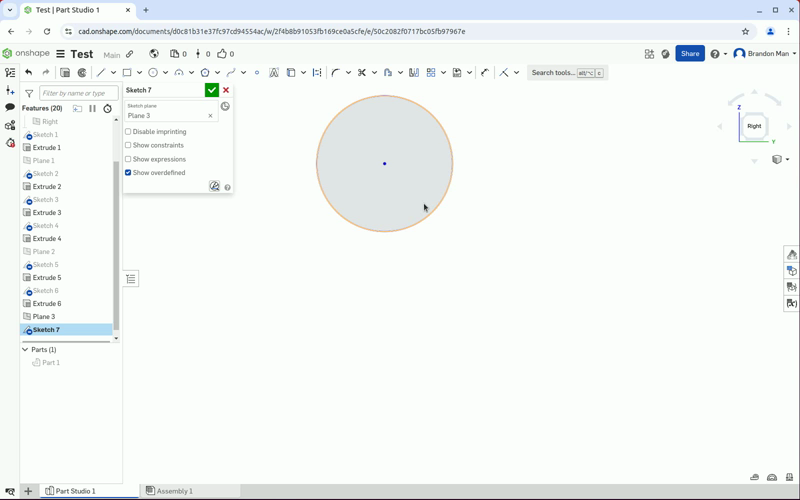
click(424, 203)
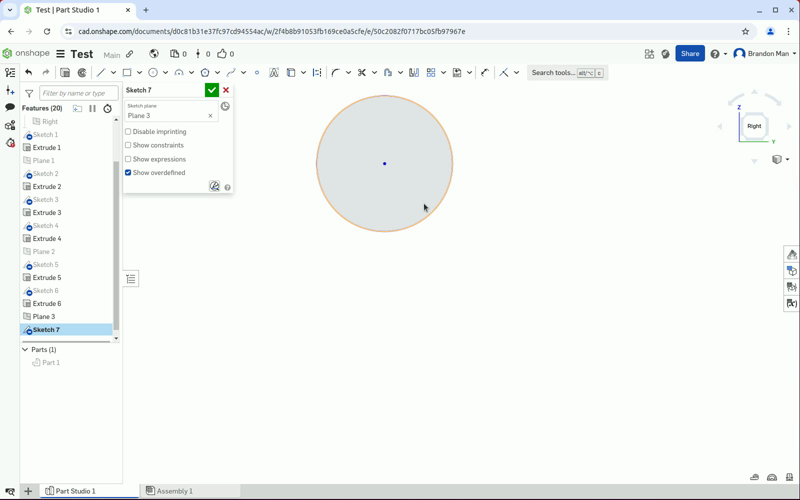
scroll(-6)
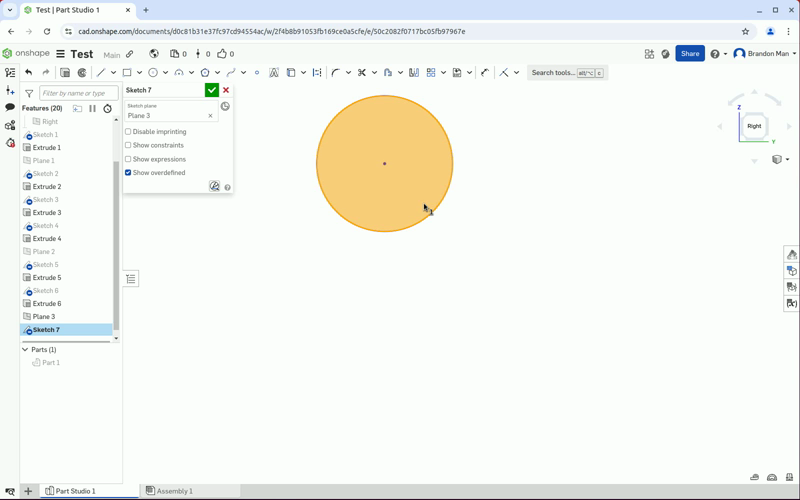
scroll(-6)
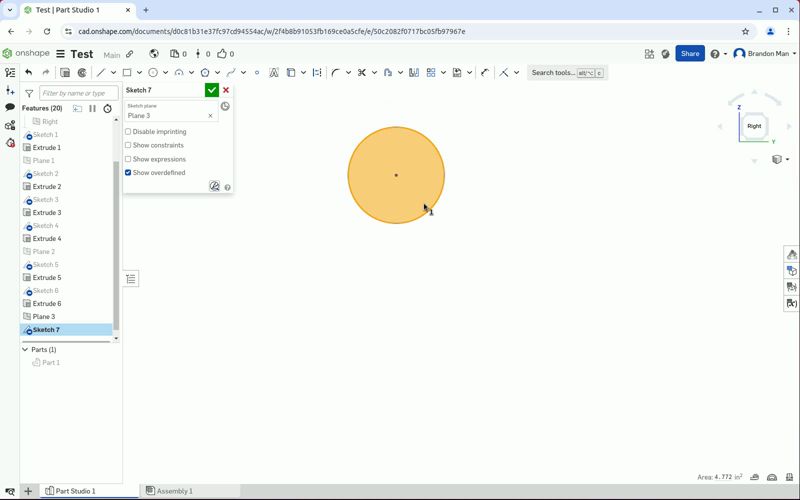
scroll(-6)
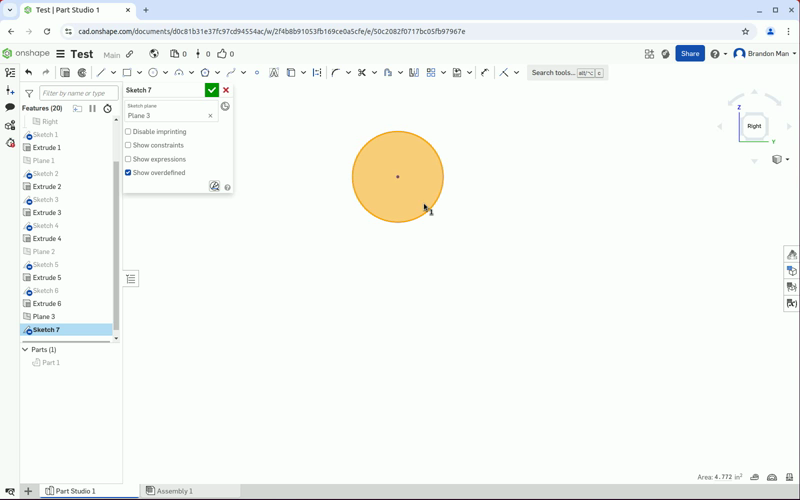
scroll(-6)
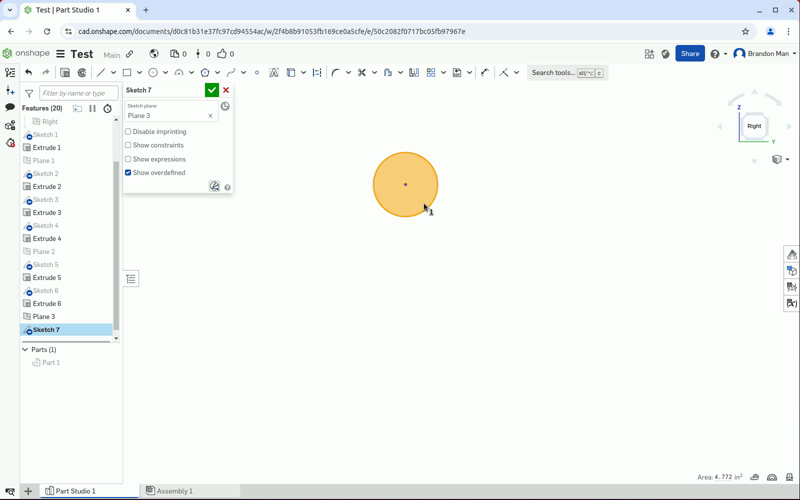
scroll(-6)
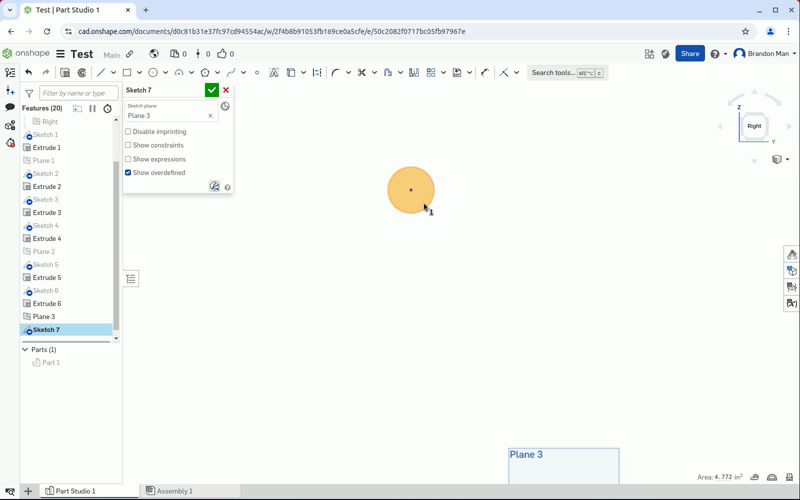
scroll(-6)
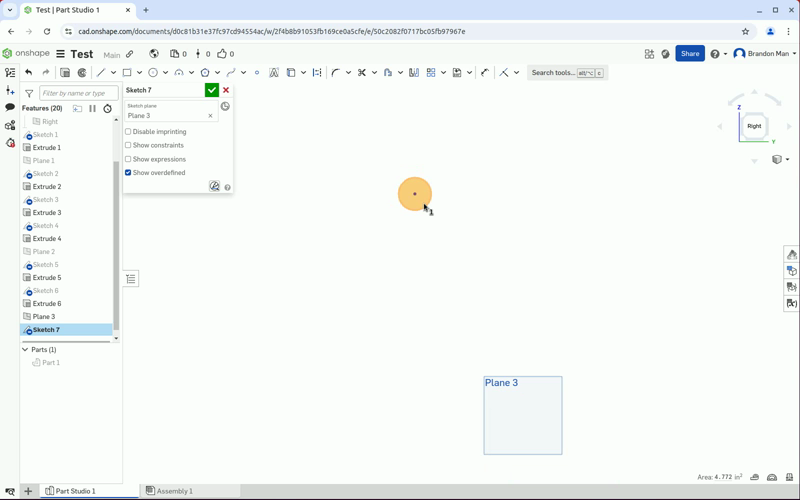
scroll(-6)
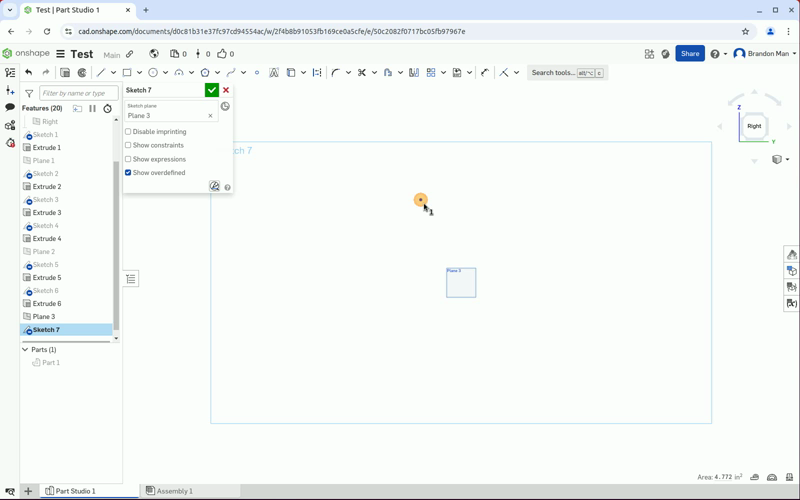
mouse_move(73, 352)
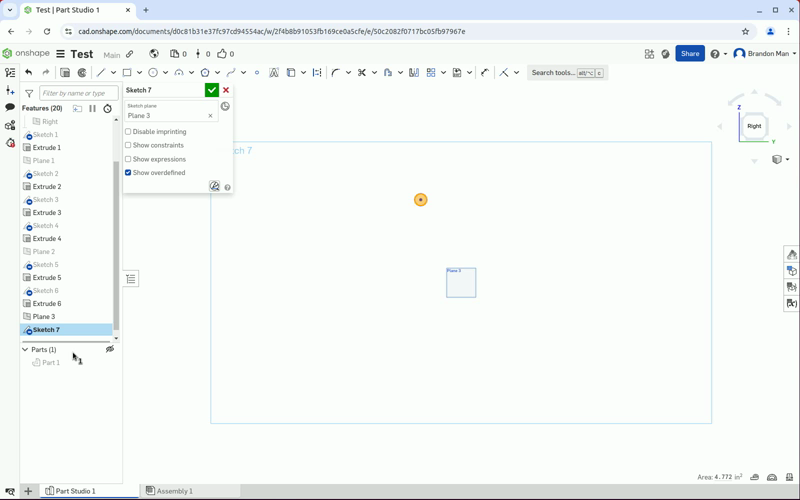
key(shift+y)
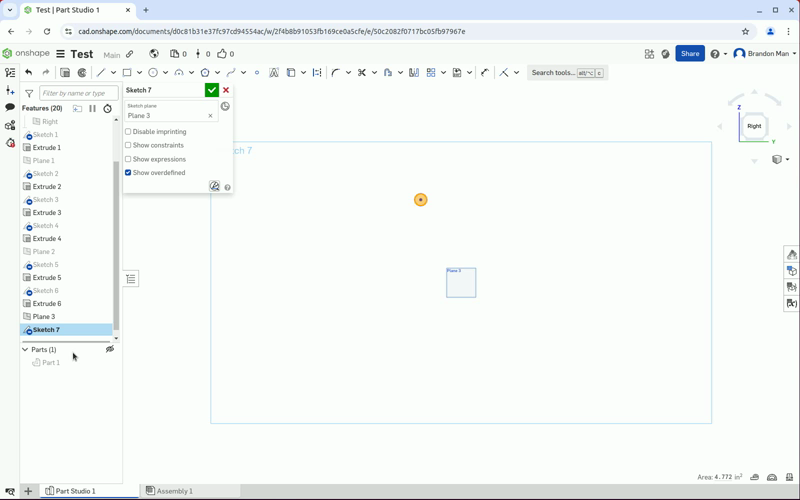
key(shift+e)
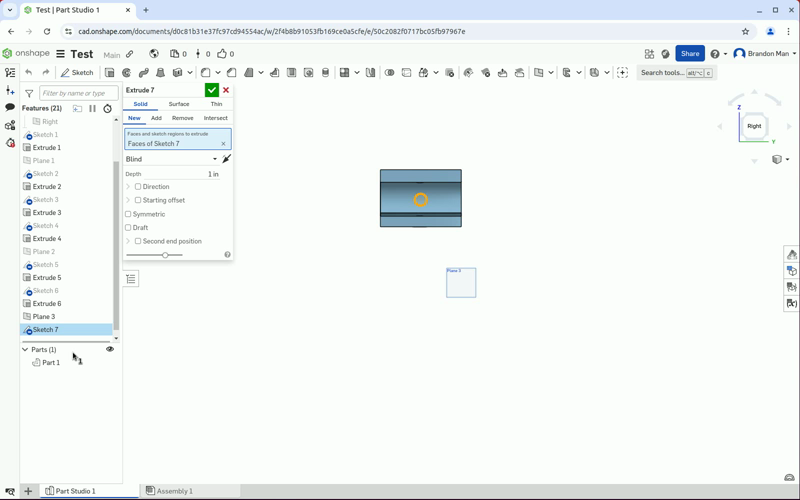
mouse_move(143, 106)
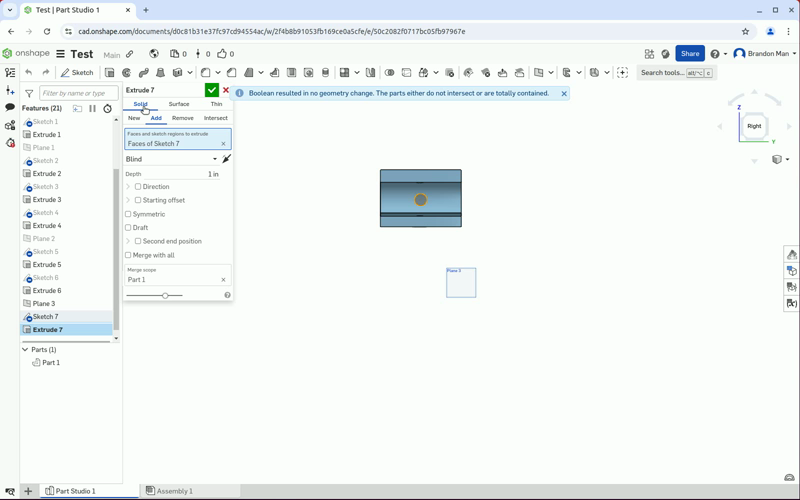
click(143, 106)
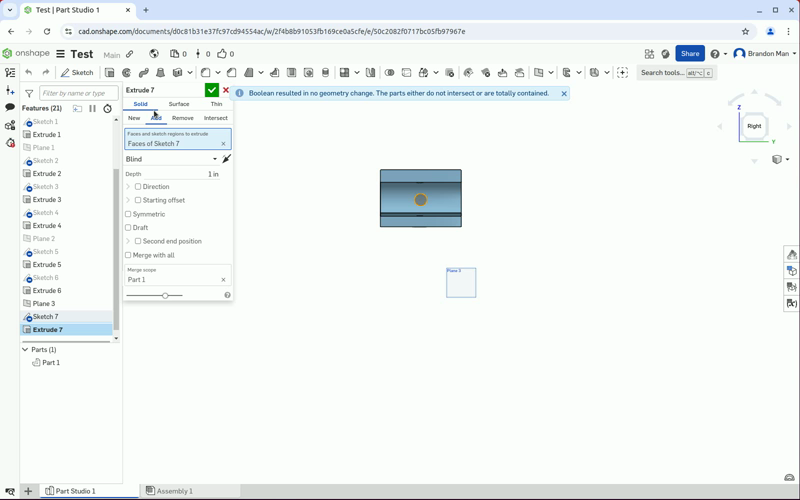
mouse_move(186, 120)
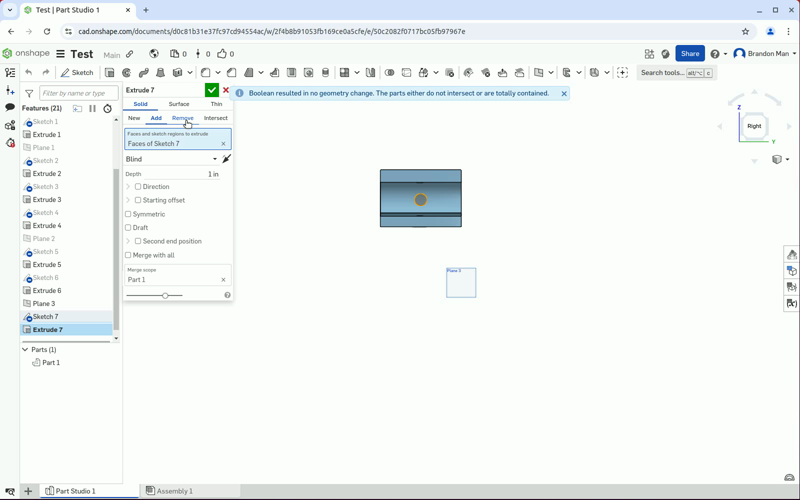
click(186, 120)
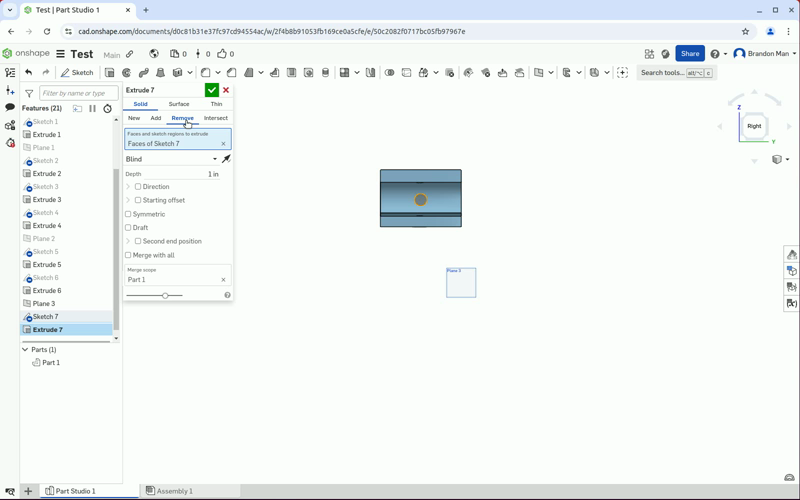
key(tab, 4)
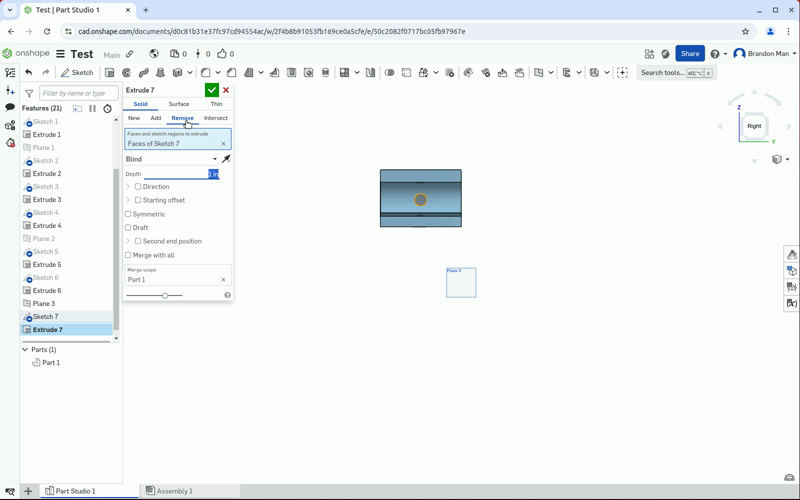
text(20.701)
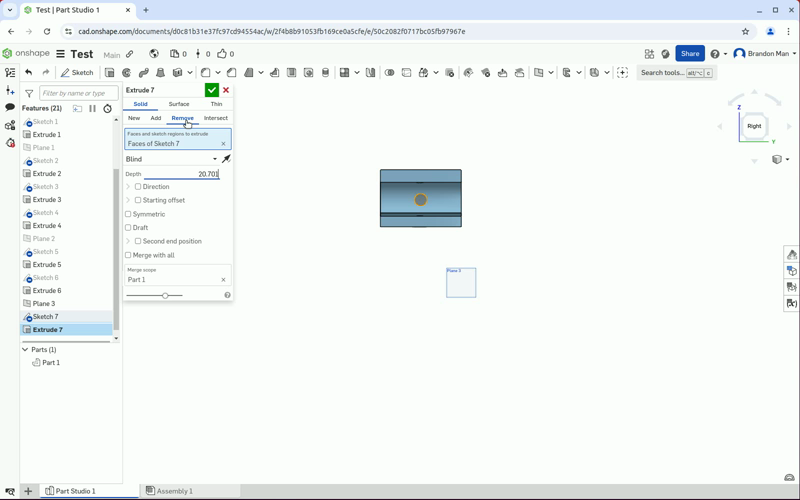
key(tab, 6)
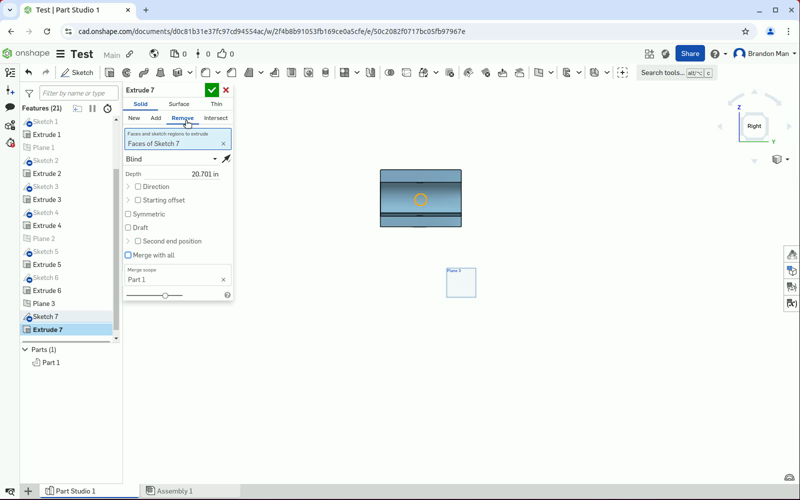
key(space)
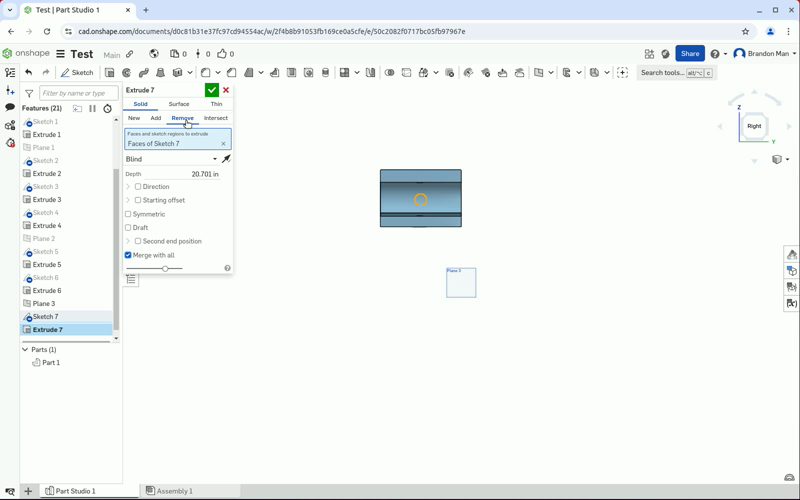
key(enter)
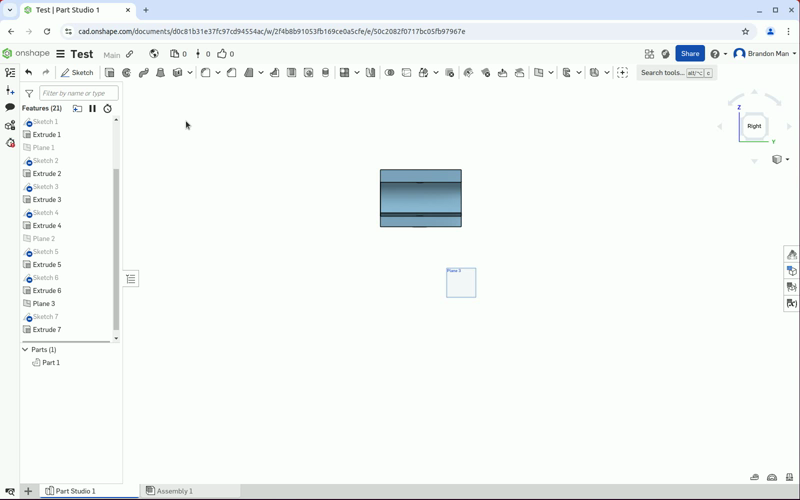
key(shift+h)
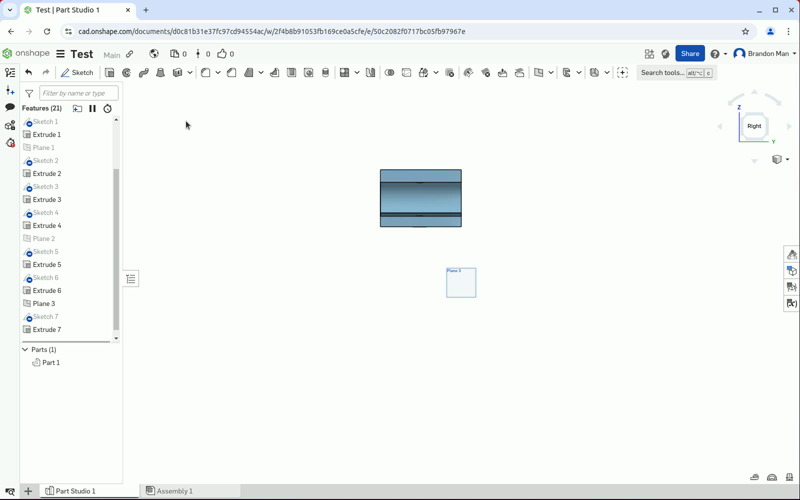
key(shift+h)
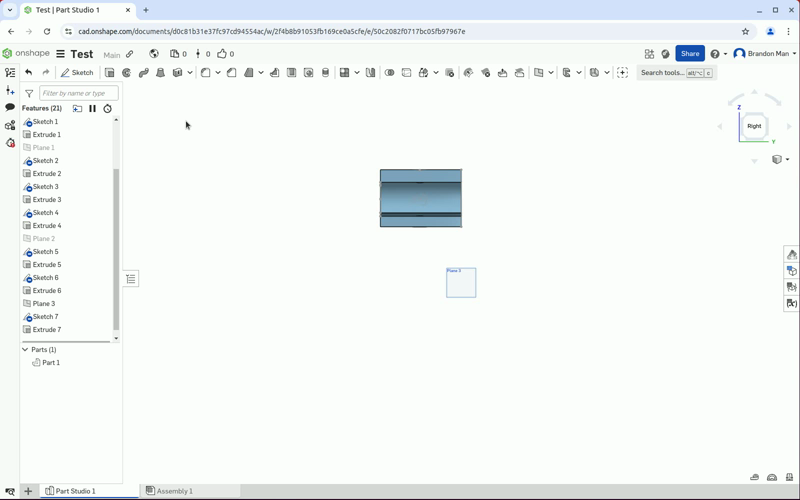
key(shift+7)
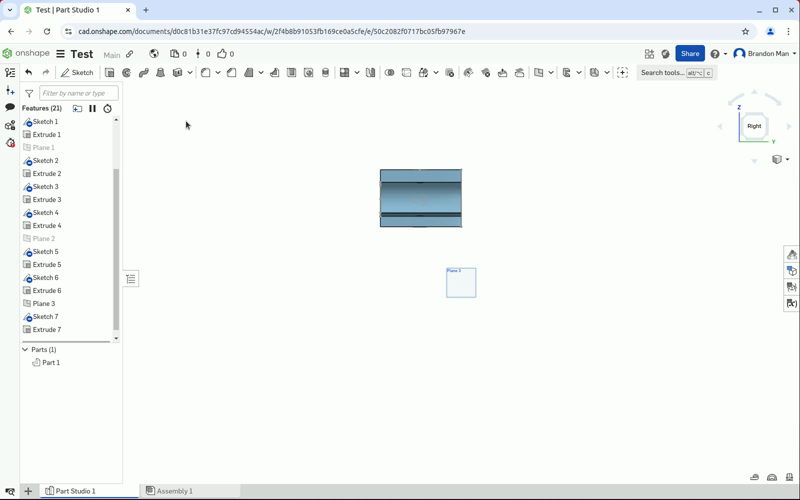
key(right, 2)
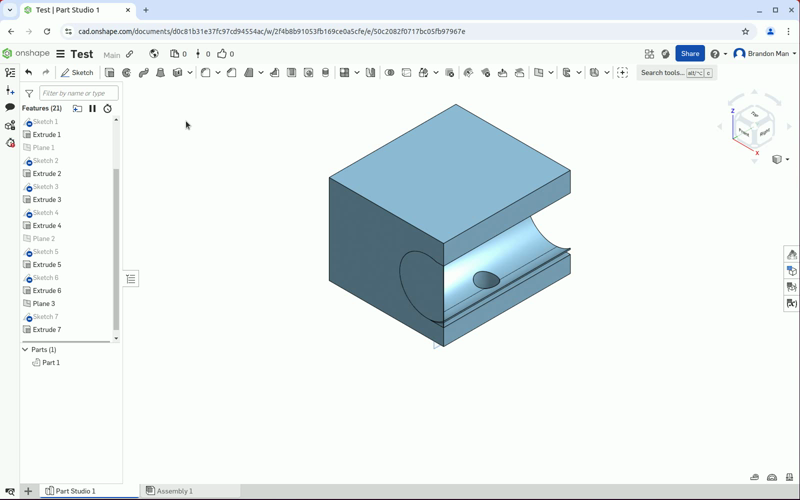
key(down, 2)
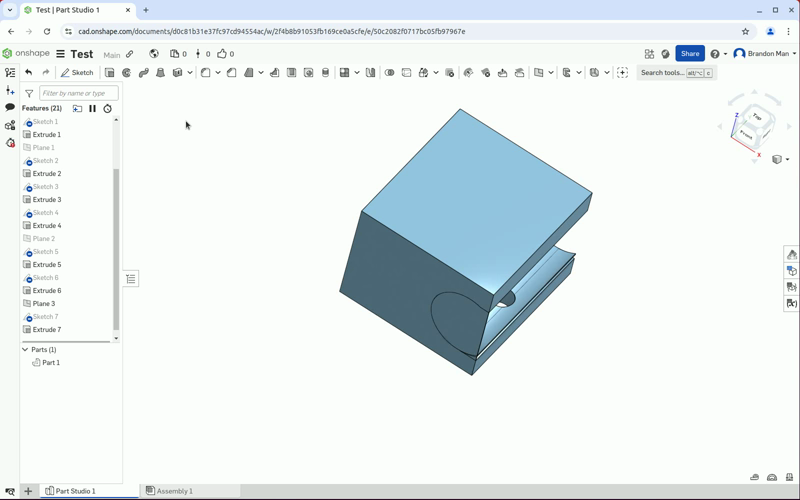
key(up, 2)
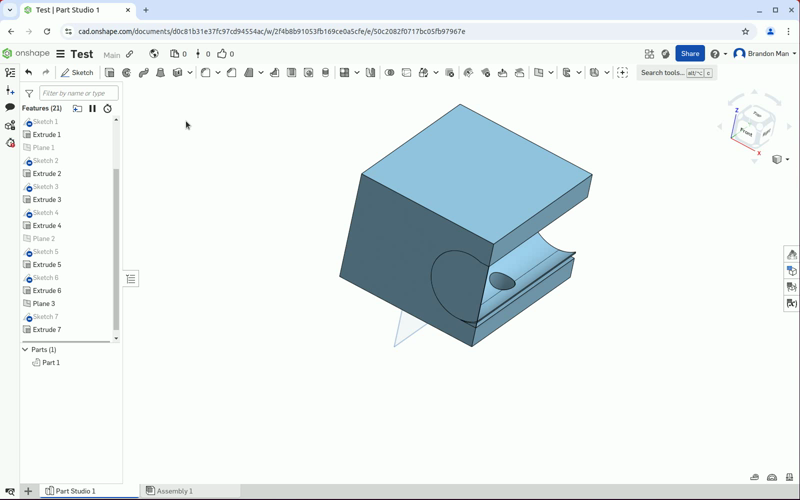
key(left, 2)
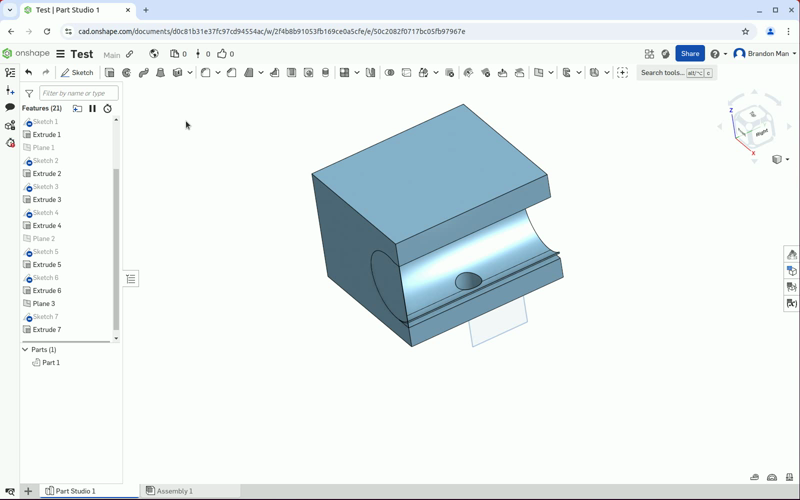
mouse_move(69, 124)
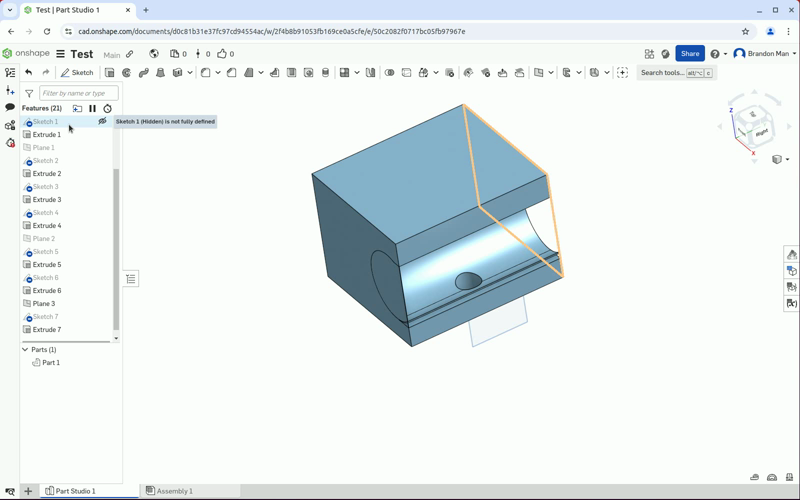
click(69, 124)